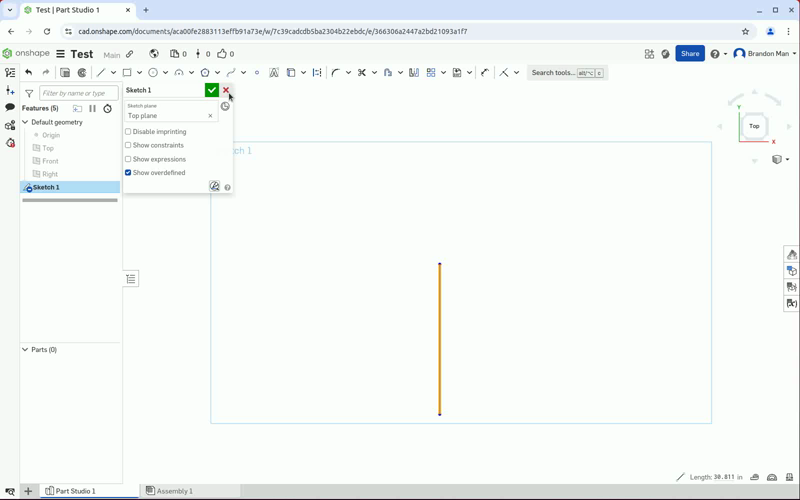
key(shift+h)
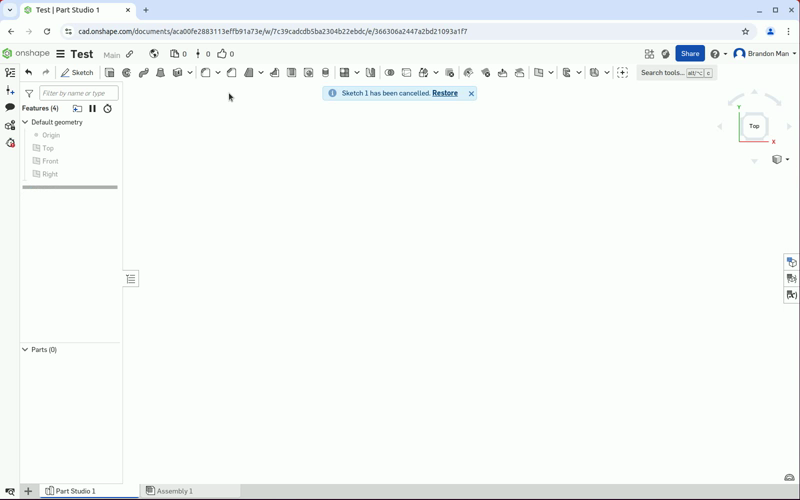
mouse_move(73, 352)
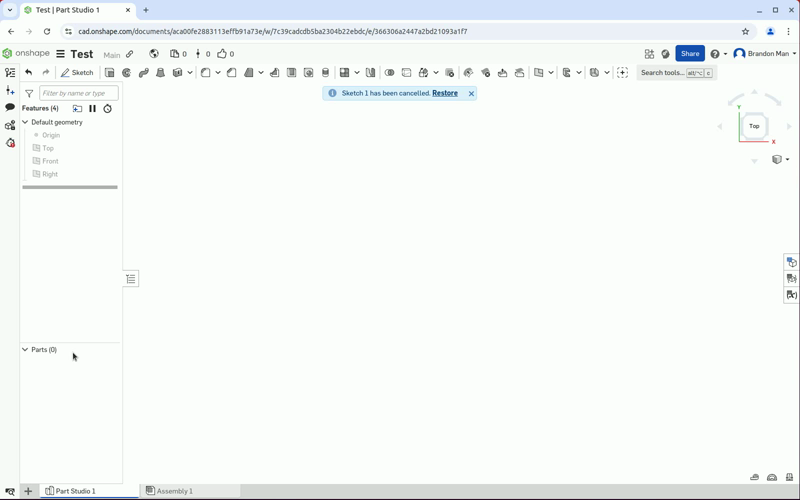
key(y)
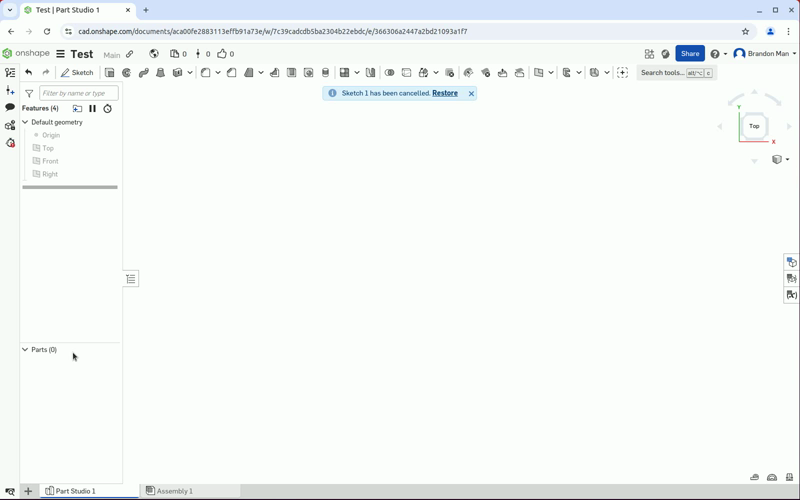
key(shift+p)
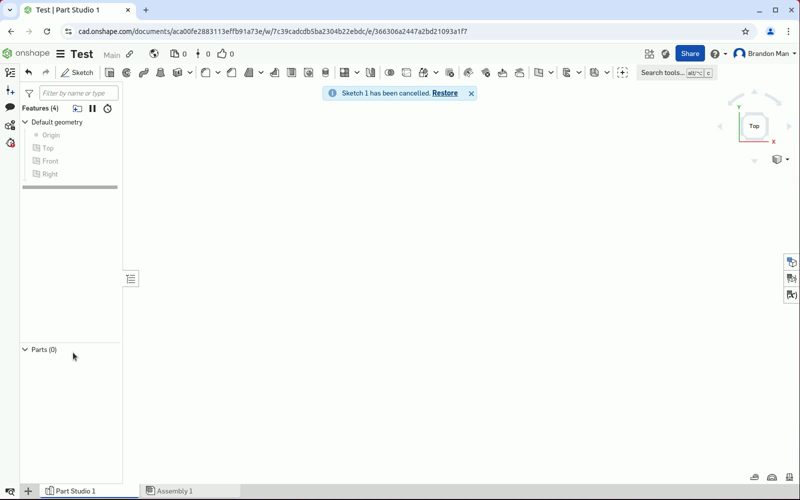
key(space)
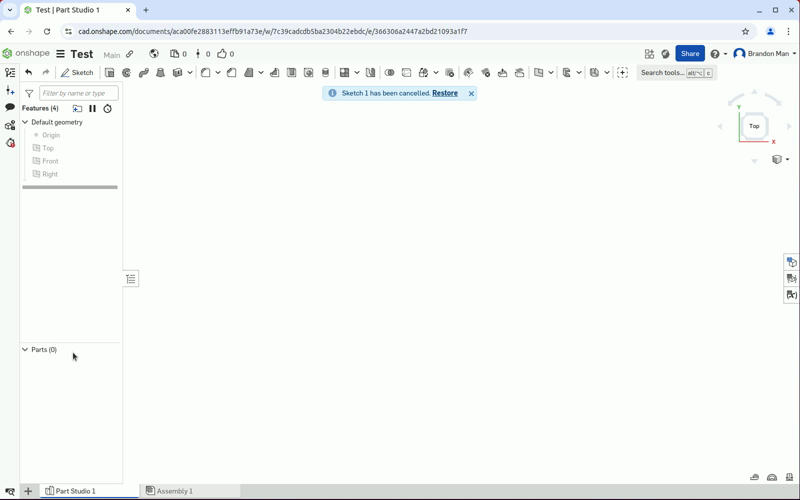
key_down(shift)
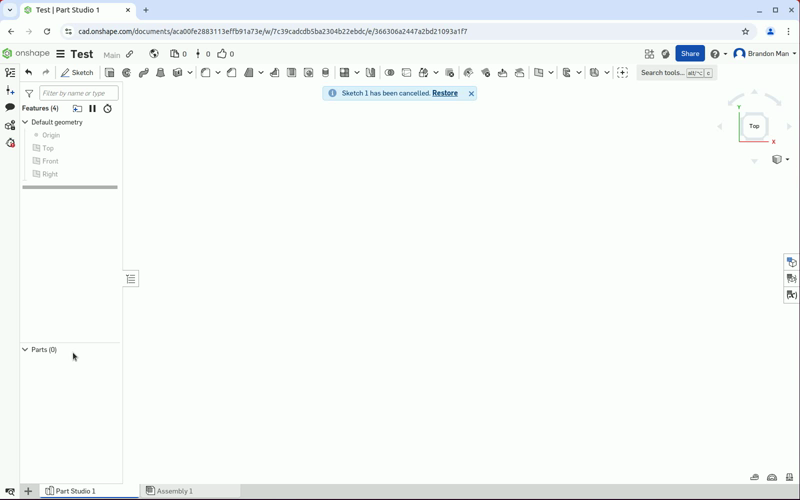
key(up)
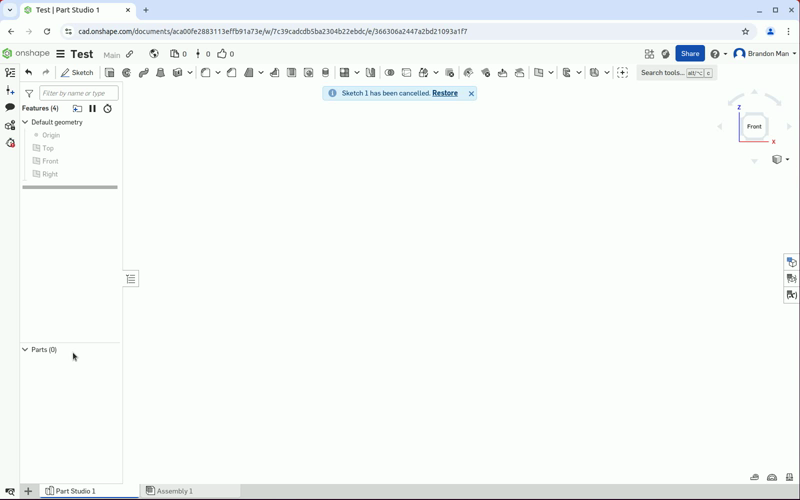
key_up(shift)
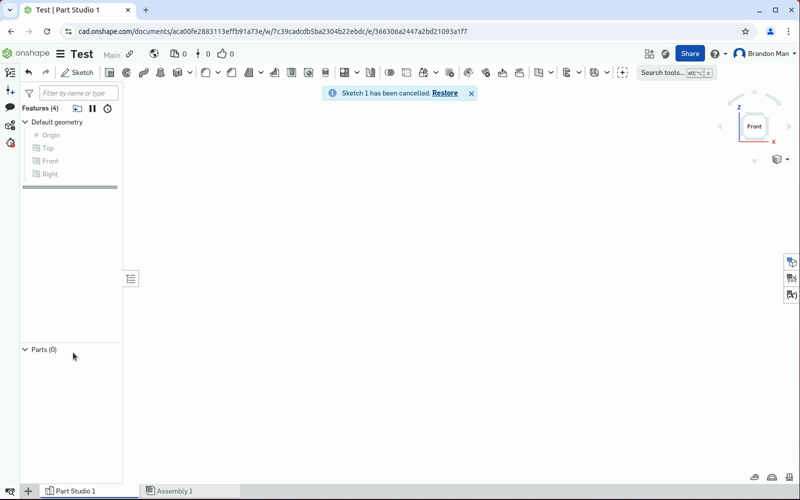
mouse_move(73, 352)
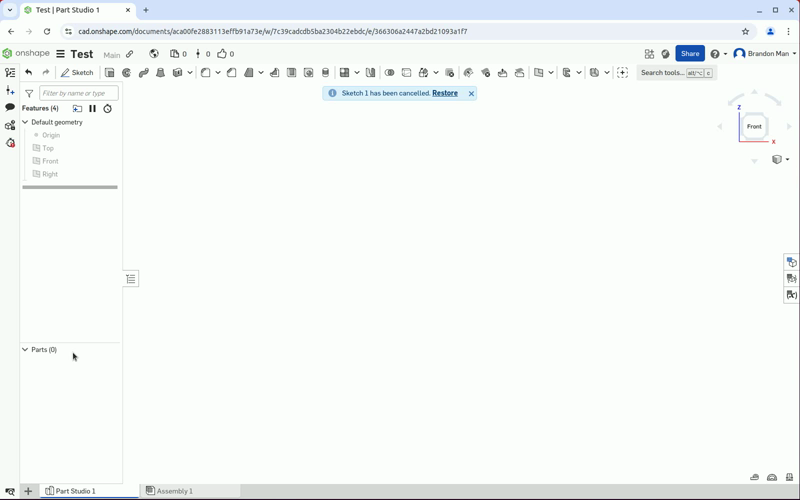
key(shift+y)
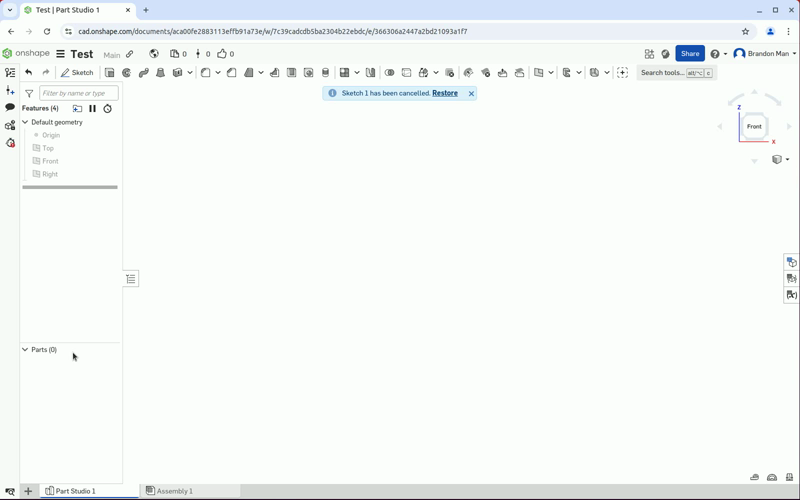
key(shift+s)
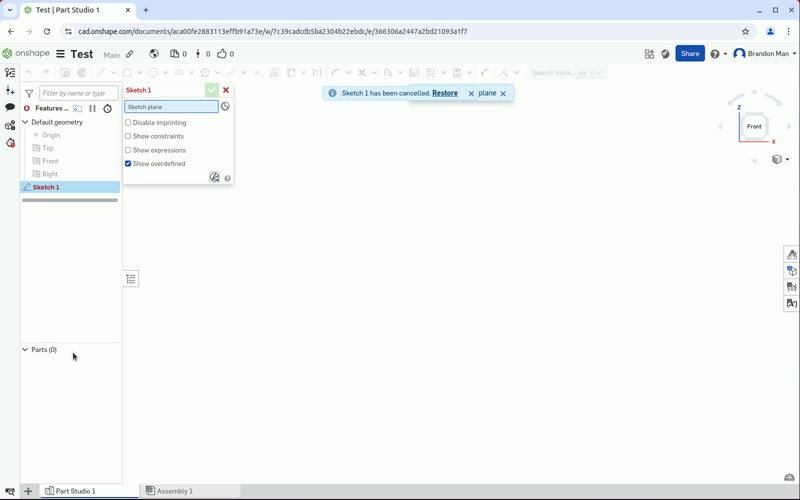
mouse_move(73, 163)
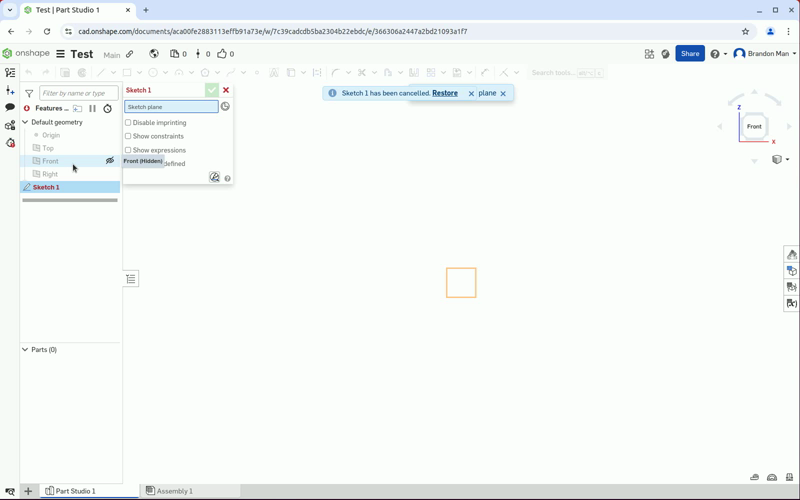
click(73, 163)
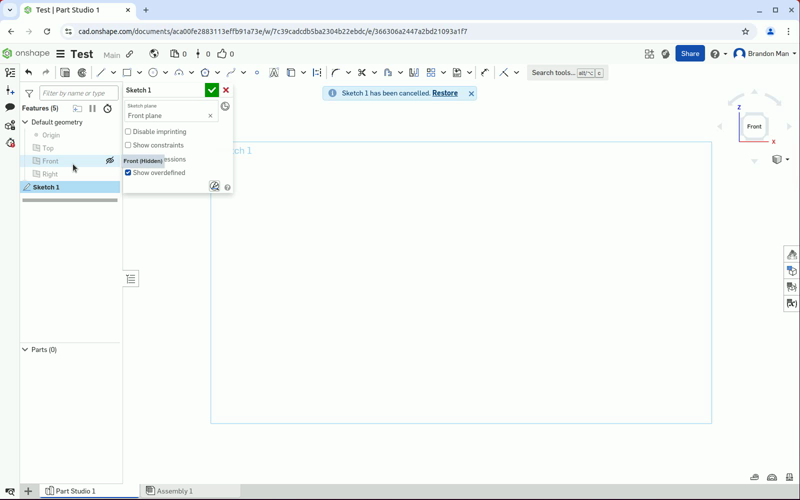
mouse_move(73, 352)
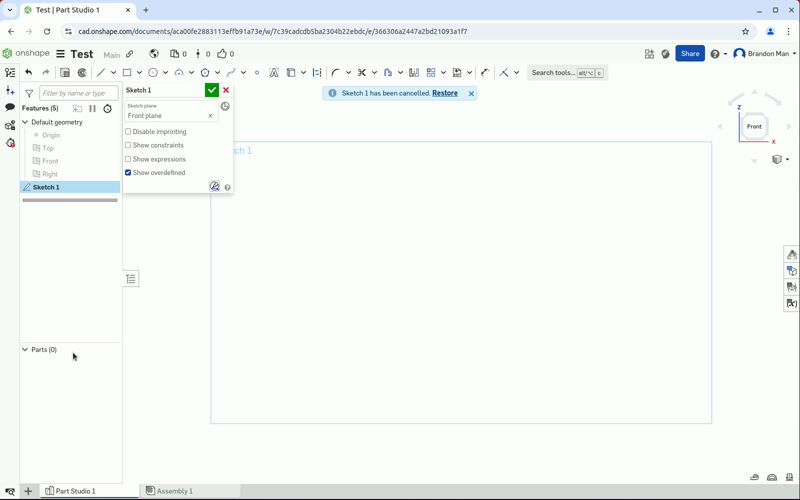
key(y)
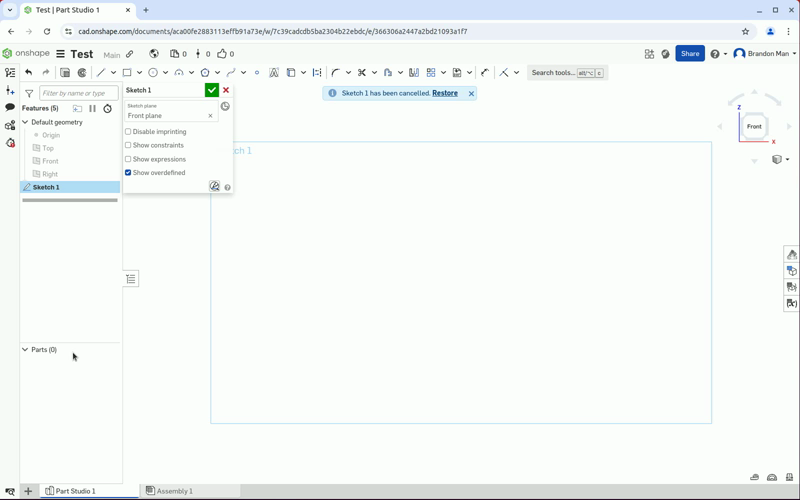
key(l)
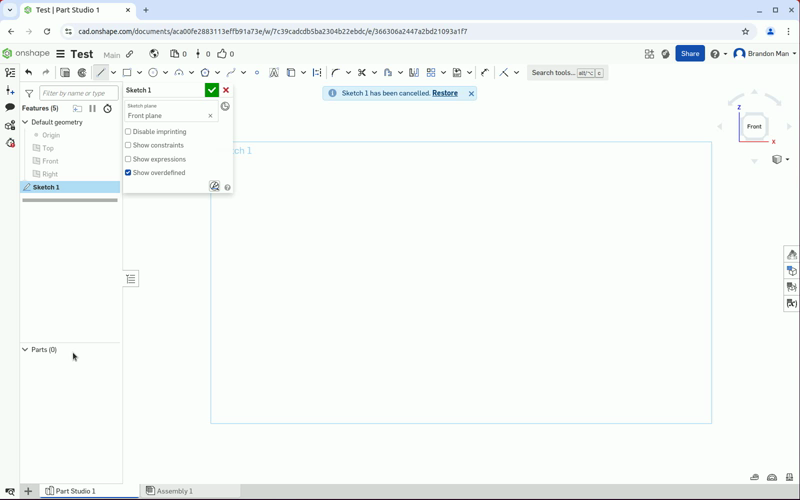
key_down(shift)
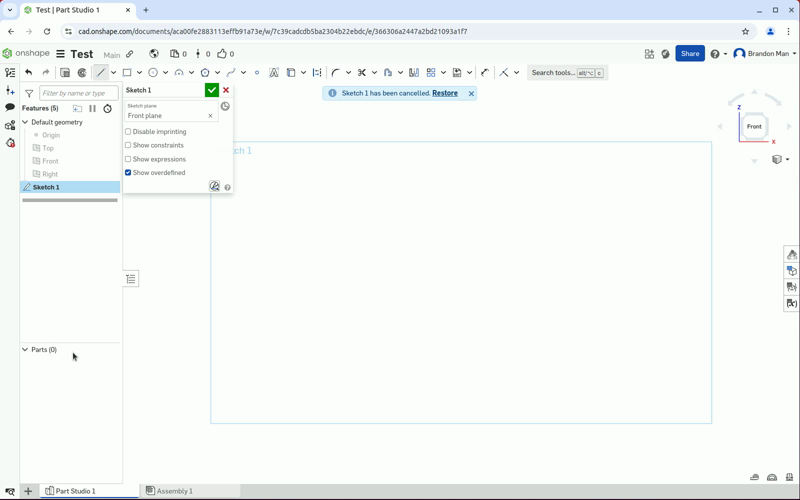
mouse_move(348, 322)
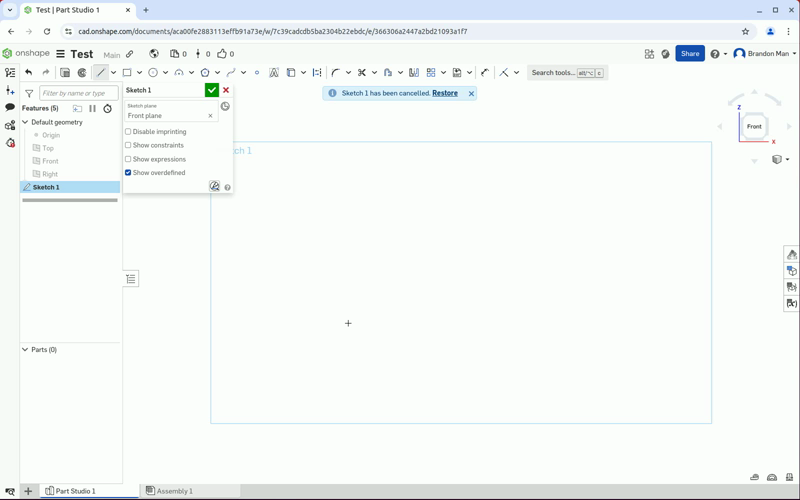
click(348, 322)
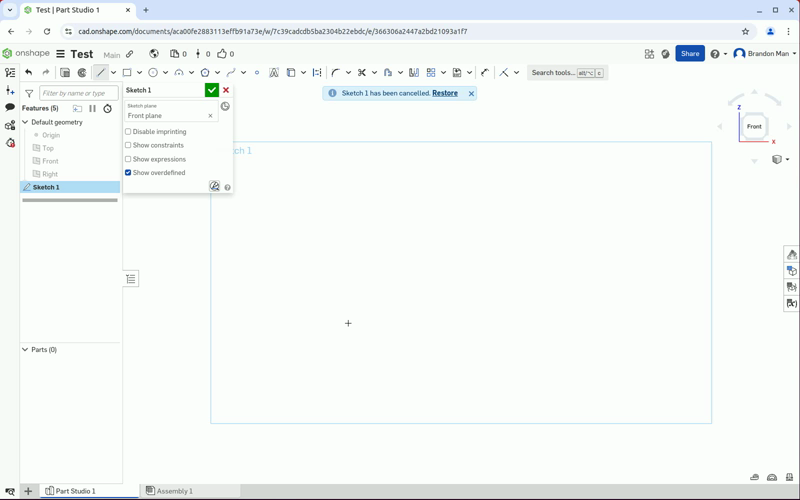
key_up(shift)
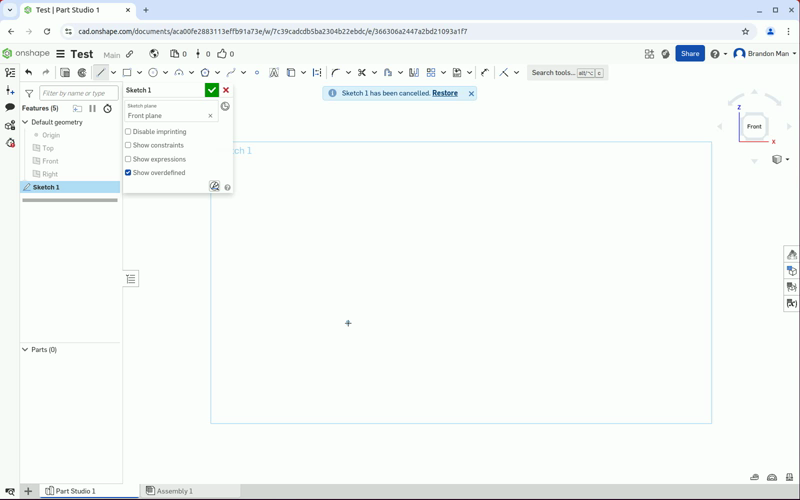
key_down(shift)
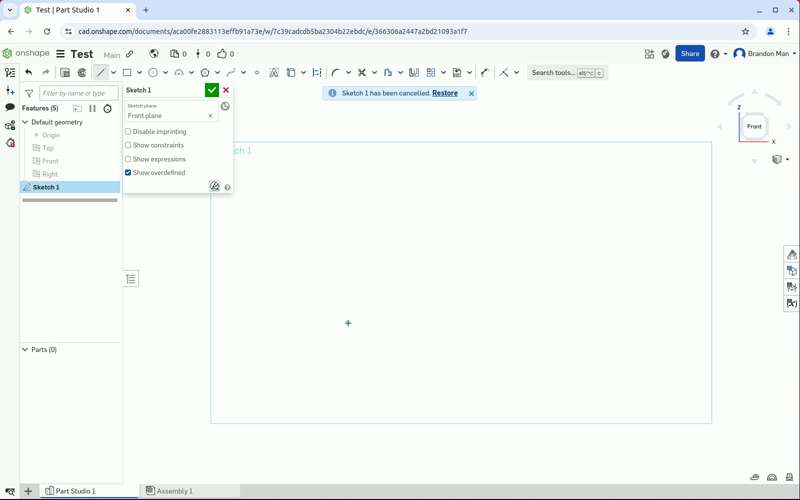
mouse_move(378, 322)
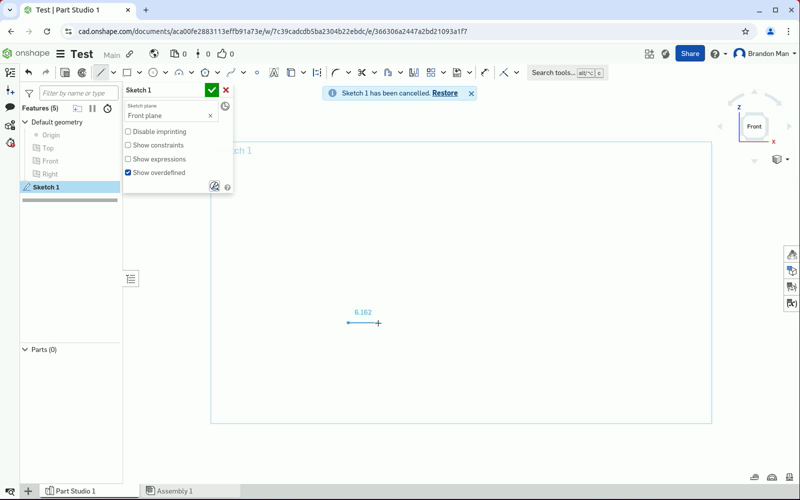
mouse_move(405, 322)
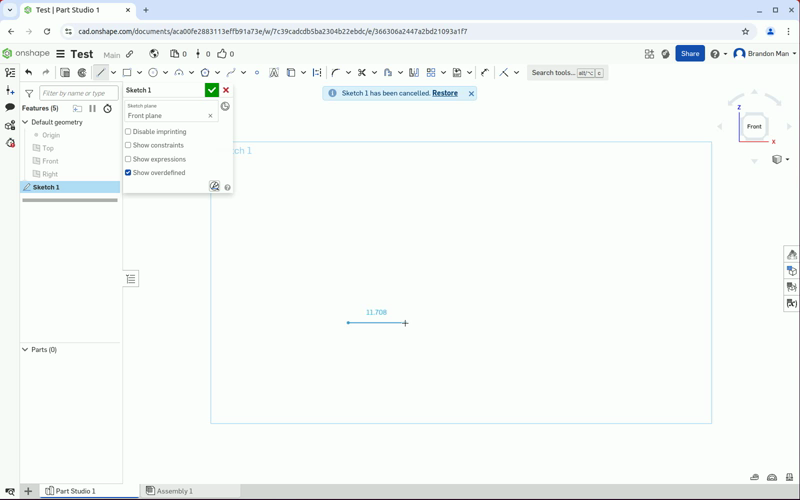
click(405, 322)
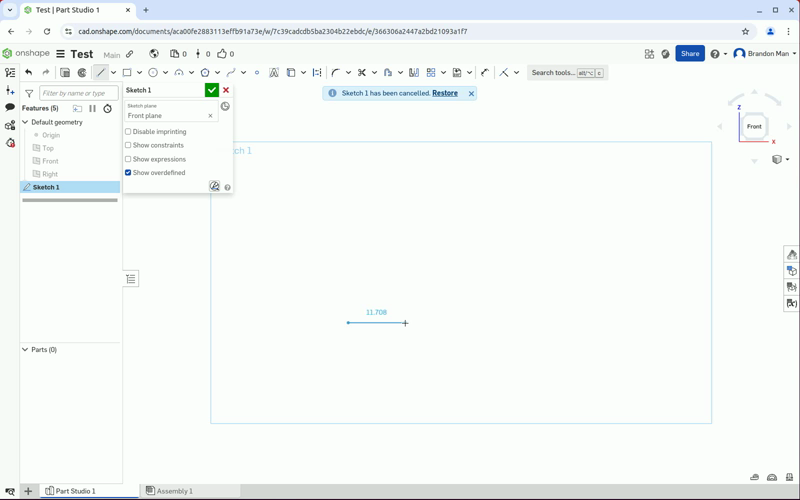
key_up(shift)
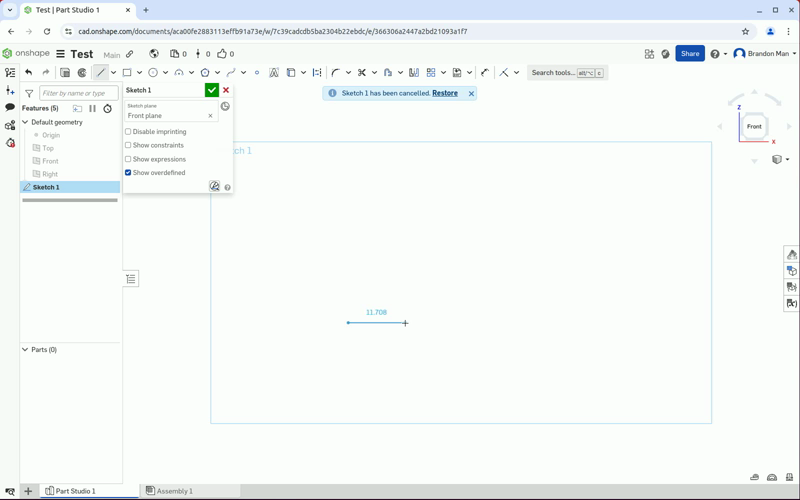
key_down(shift)
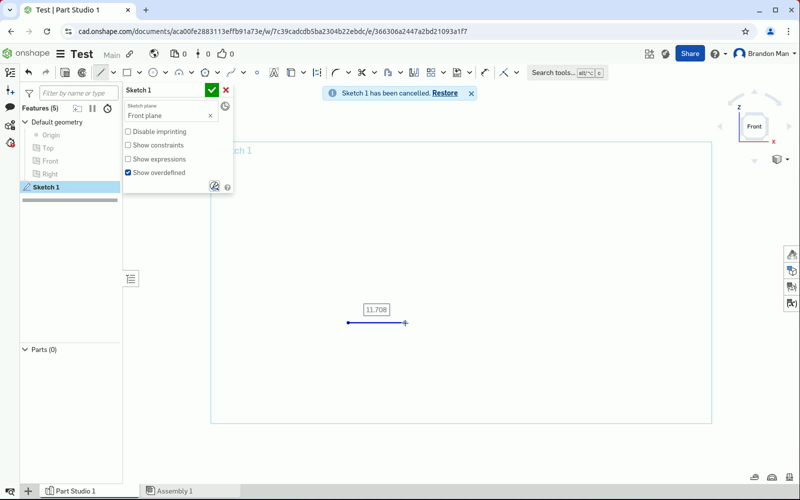
mouse_move(405, 248)
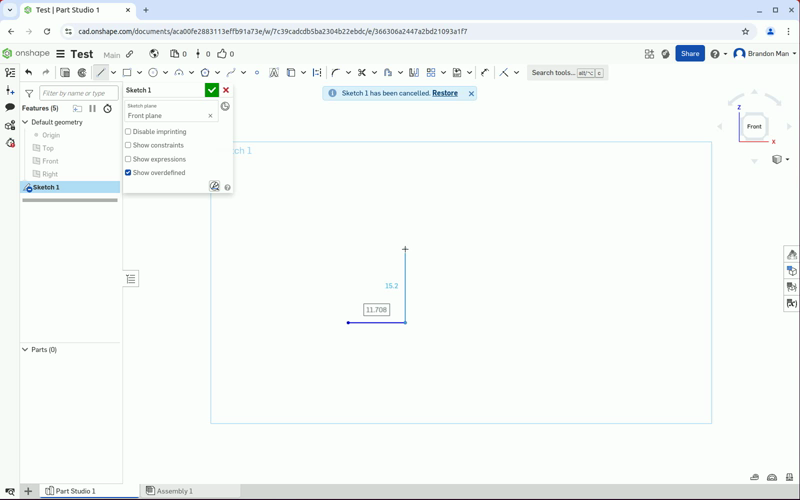
click(405, 248)
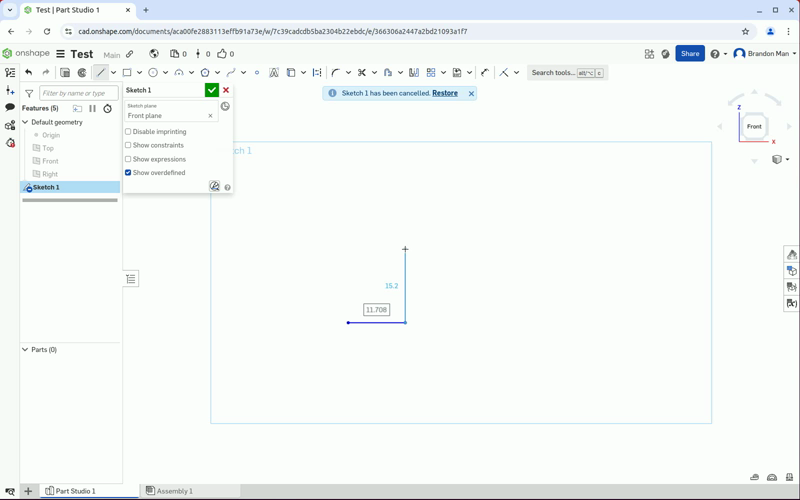
key_up(shift)
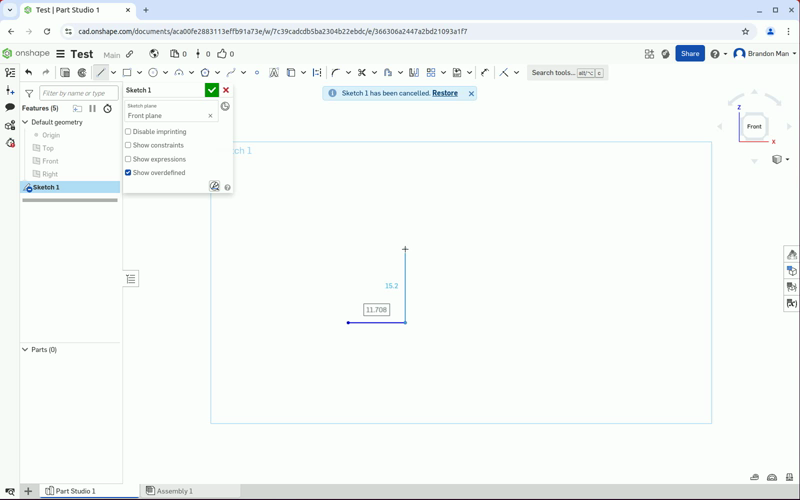
key_down(shift)
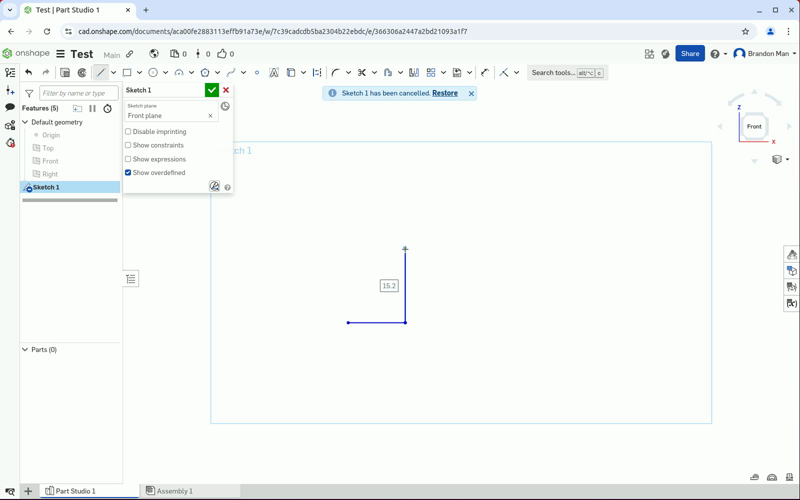
mouse_move(435, 248)
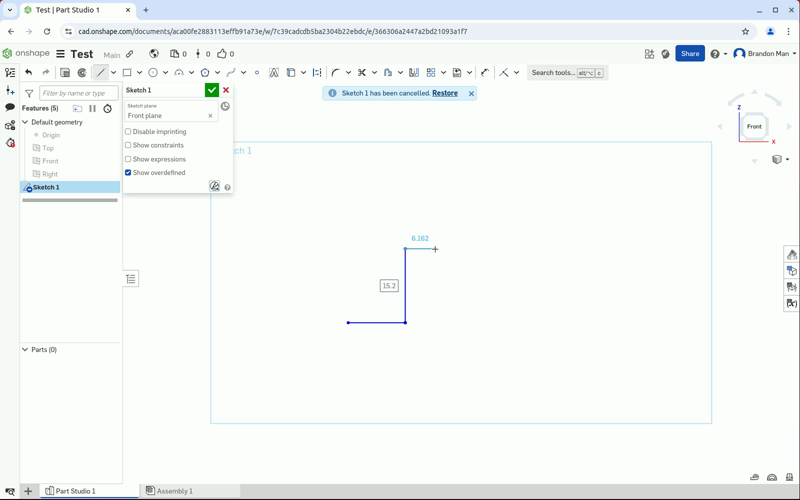
mouse_move(348, 248)
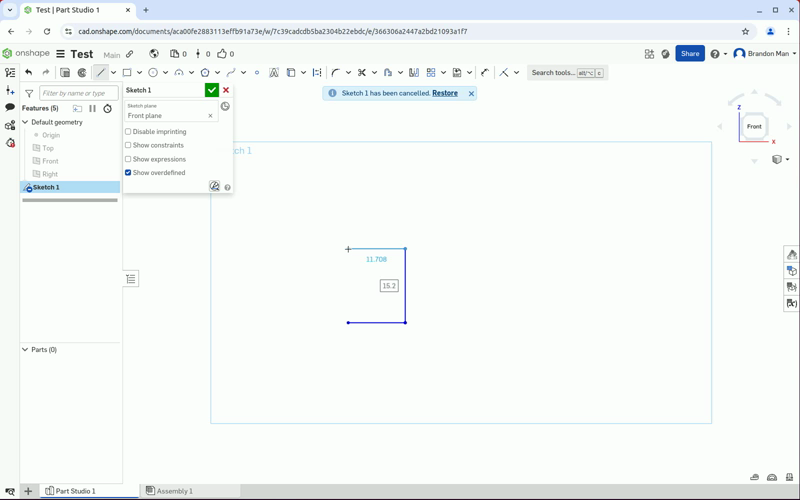
click(348, 248)
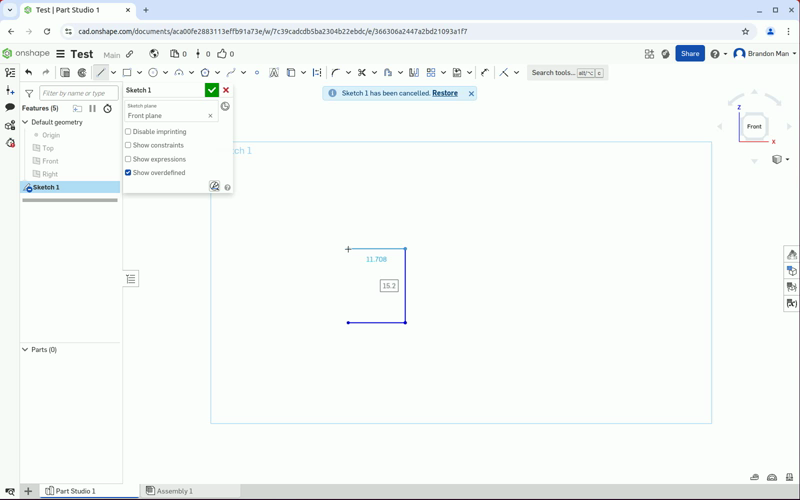
key_up(shift)
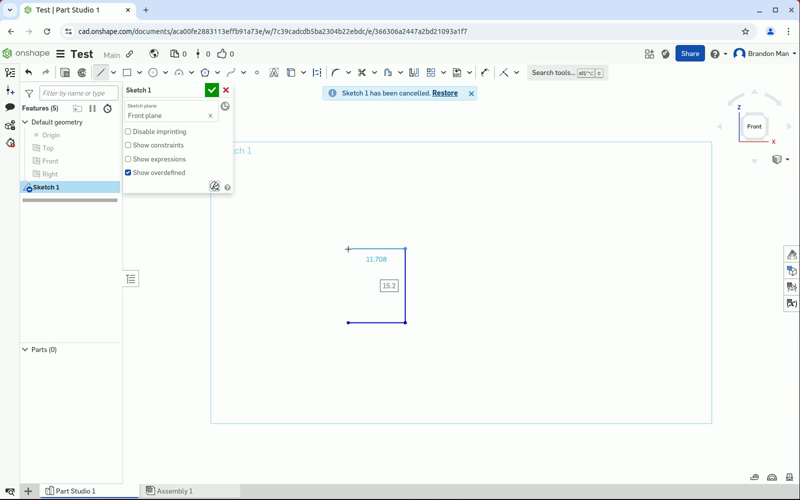
key_down(shift)
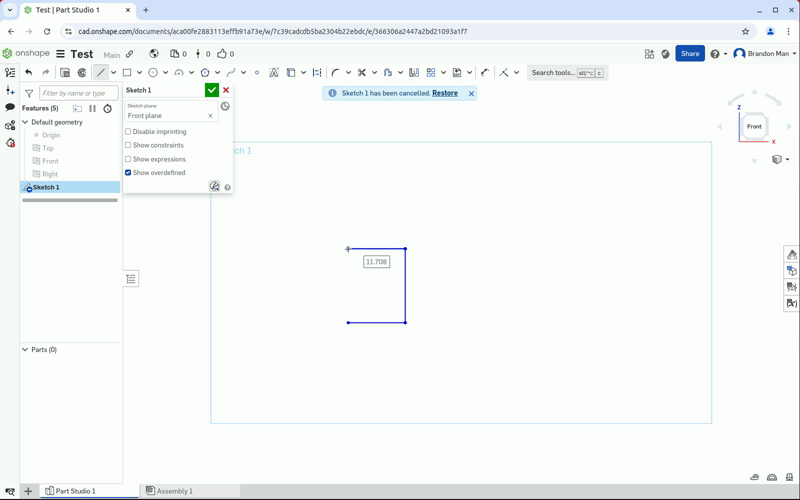
mouse_move(348, 322)
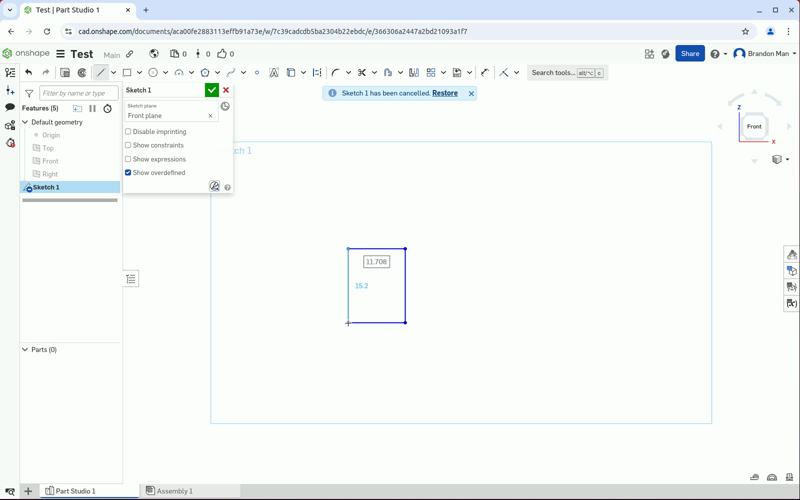
key_up(shift)
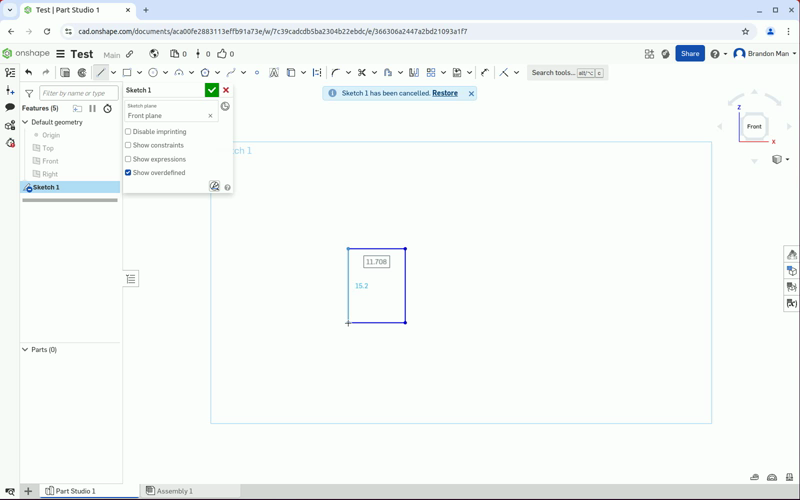
click(348, 322)
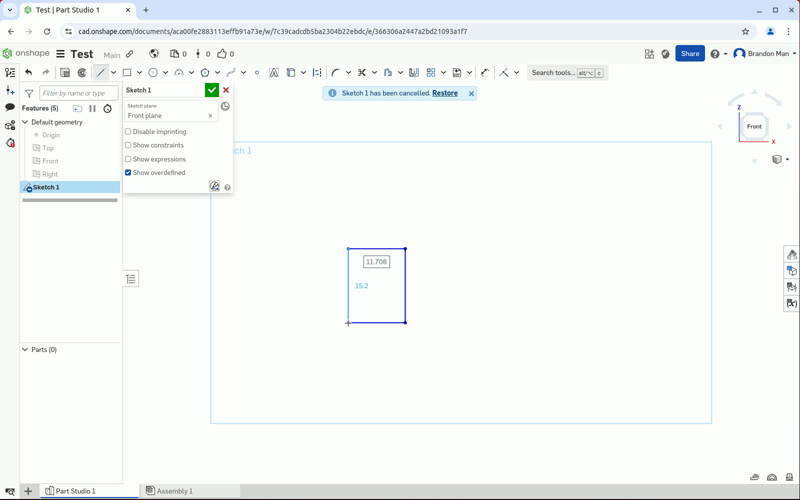
key(esc)
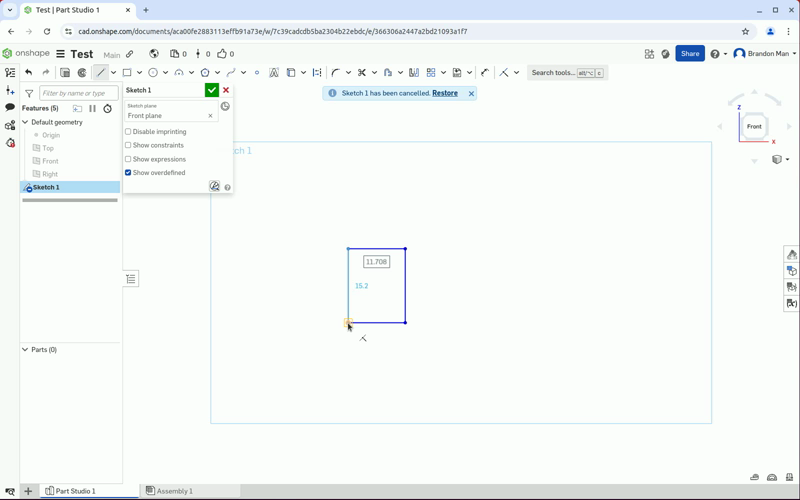
key(c)
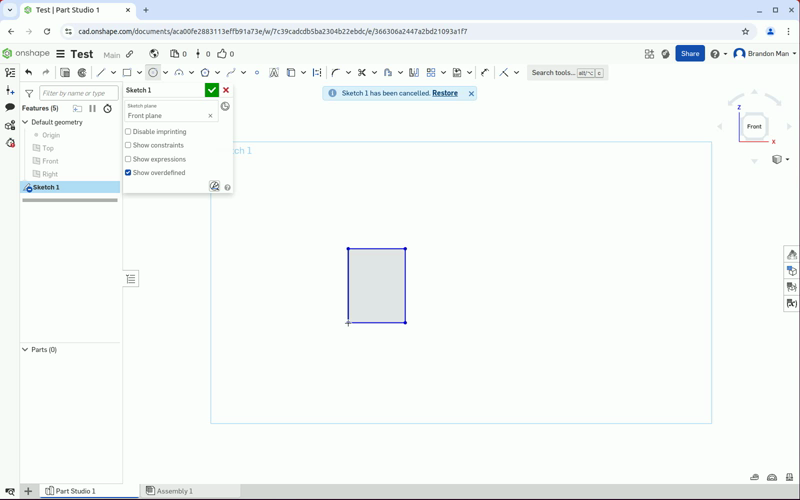
key_down(shift)
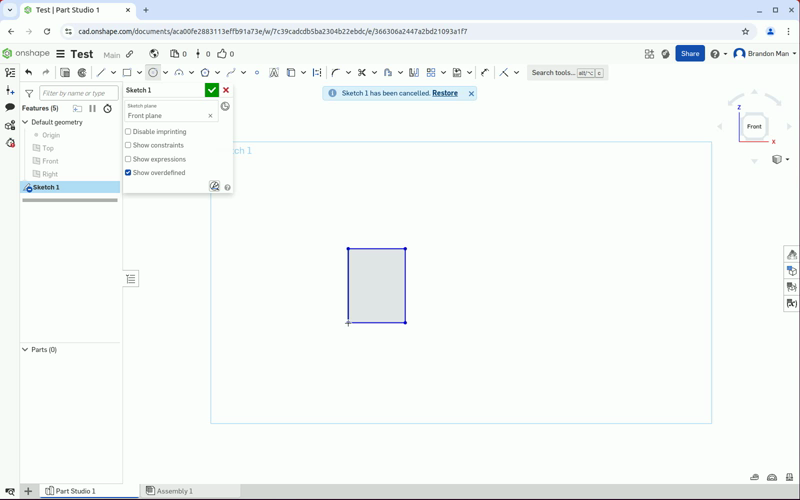
mouse_move(376, 264)
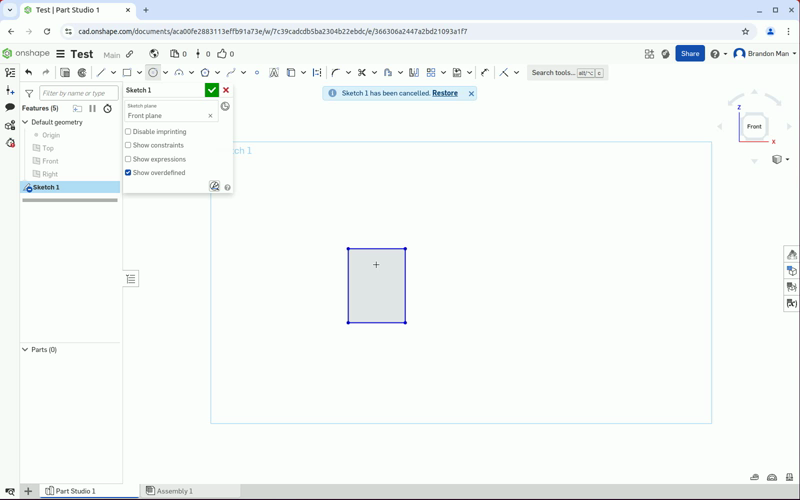
click(376, 264)
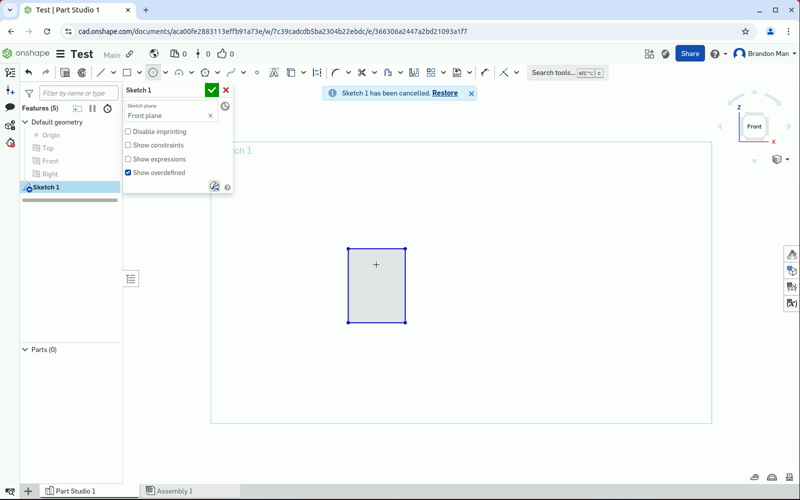
key_up(shift)
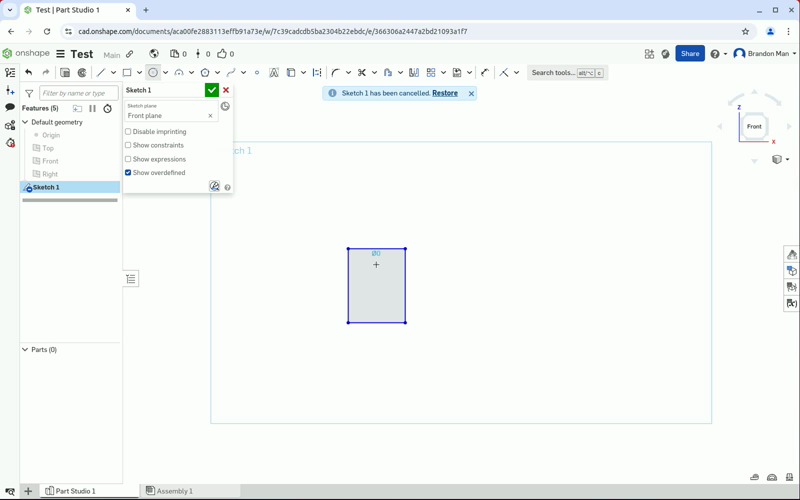
mouse_move(387, 264)
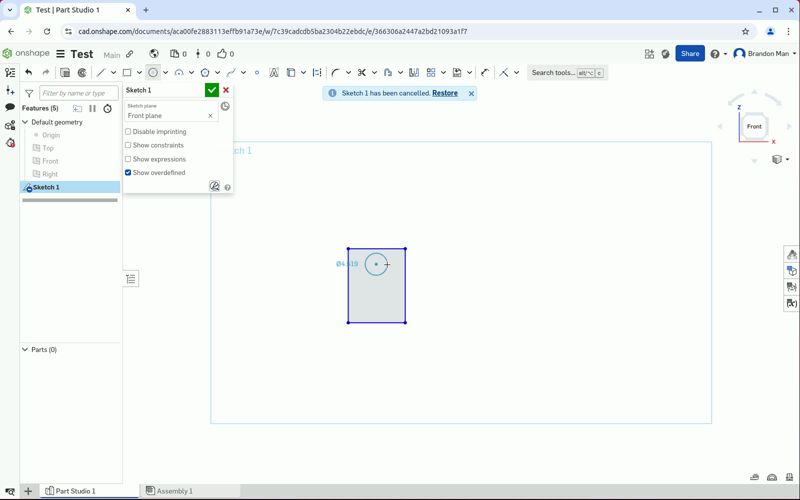
click(387, 264)
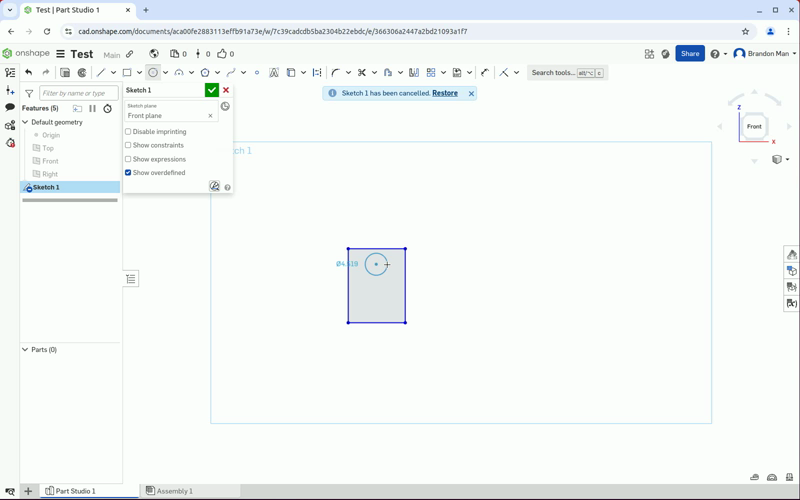
key(esc)
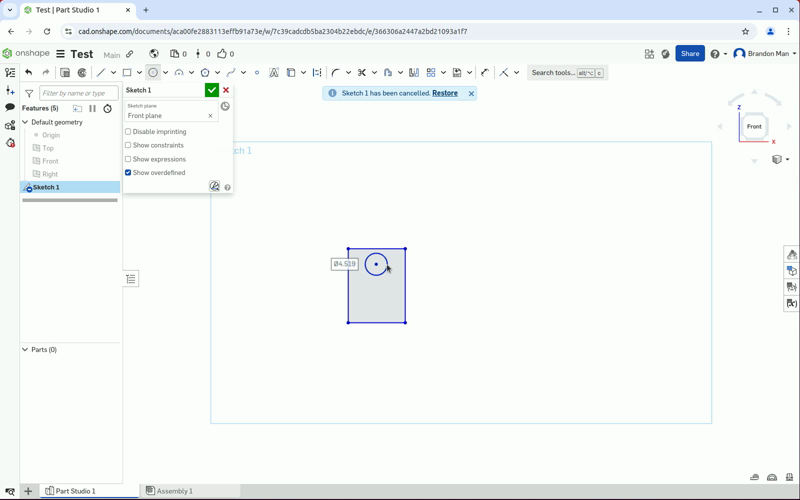
mouse_move(392, 285)
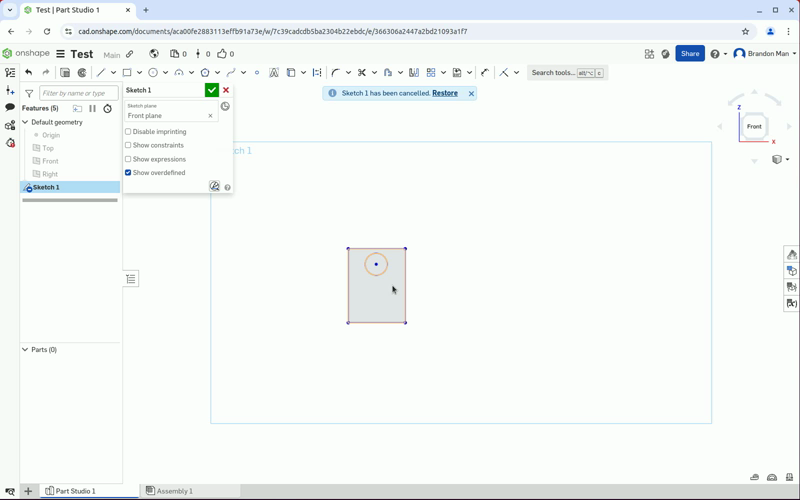
click(392, 285)
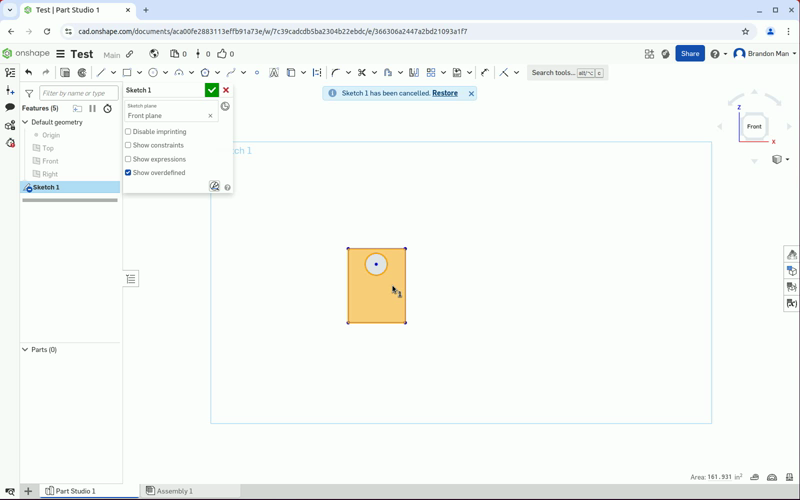
mouse_move(73, 352)
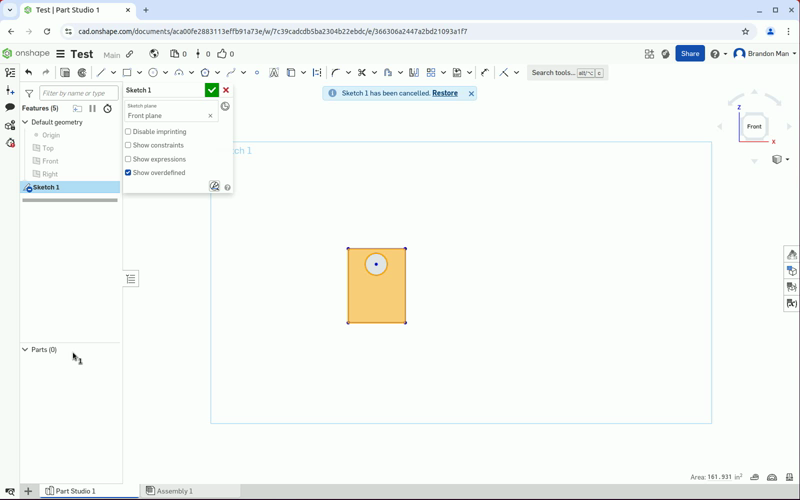
key(shift+y)
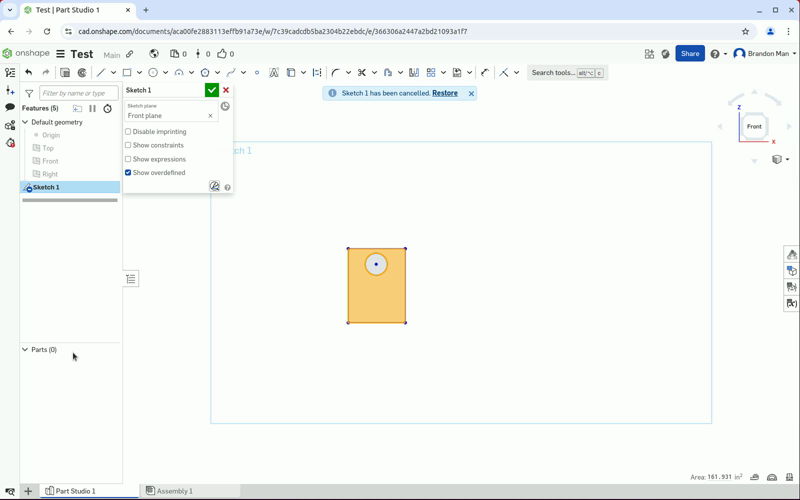
key(shift+e)
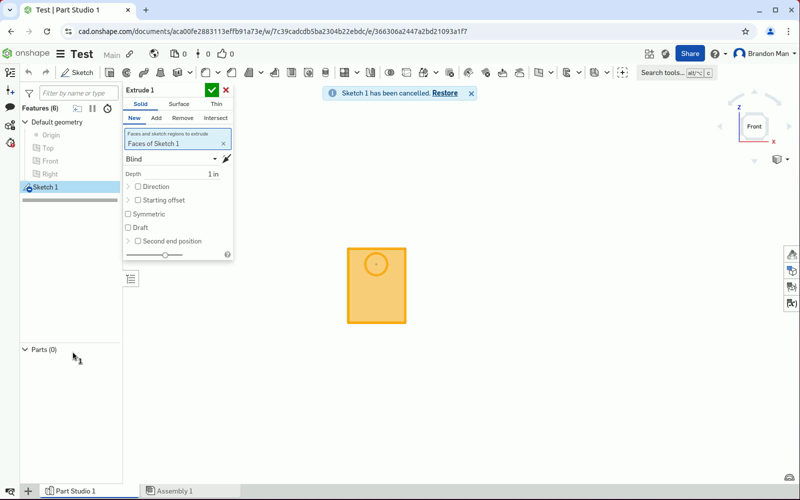
mouse_move(143, 106)
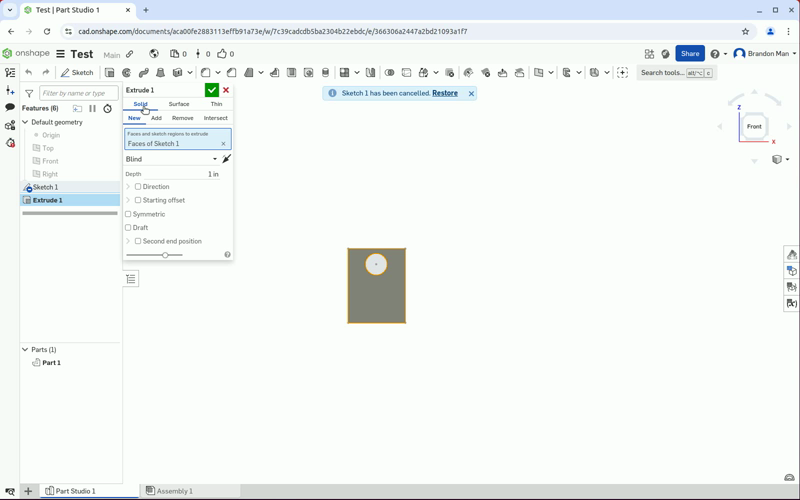
click(143, 106)
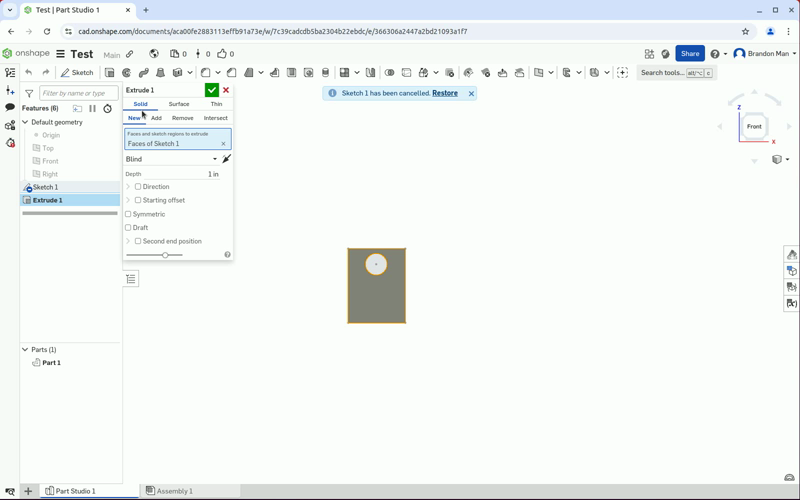
mouse_move(137, 120)
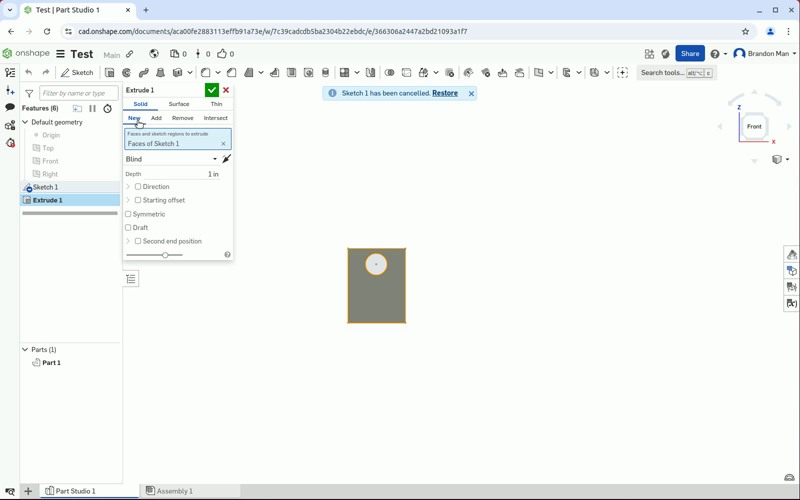
click(137, 120)
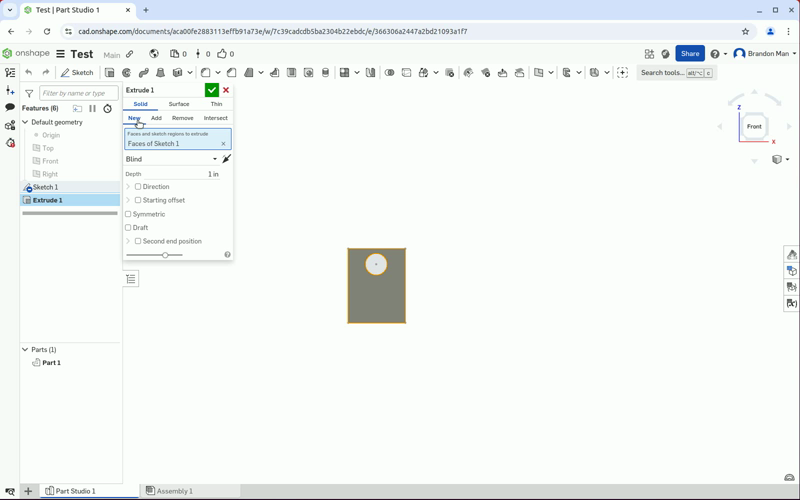
key(tab, 4)
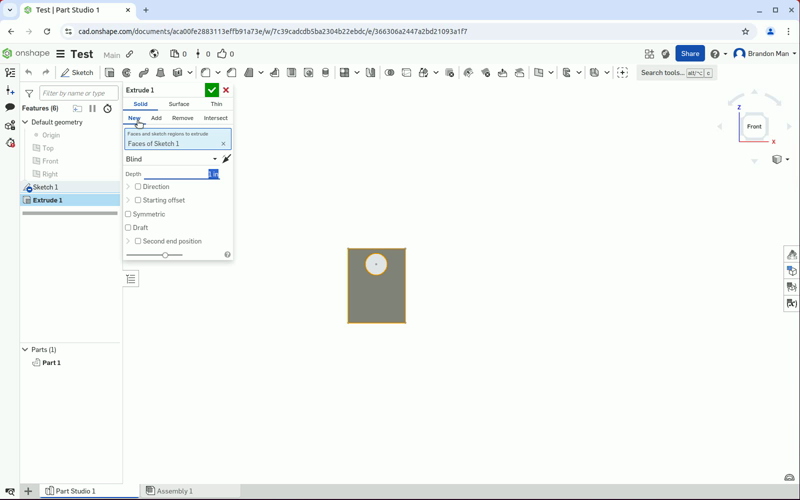
text(-4.574)
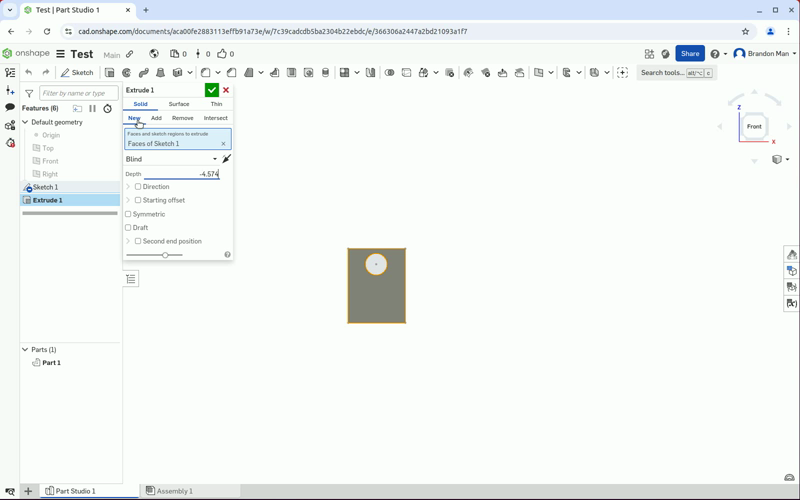
key(enter)
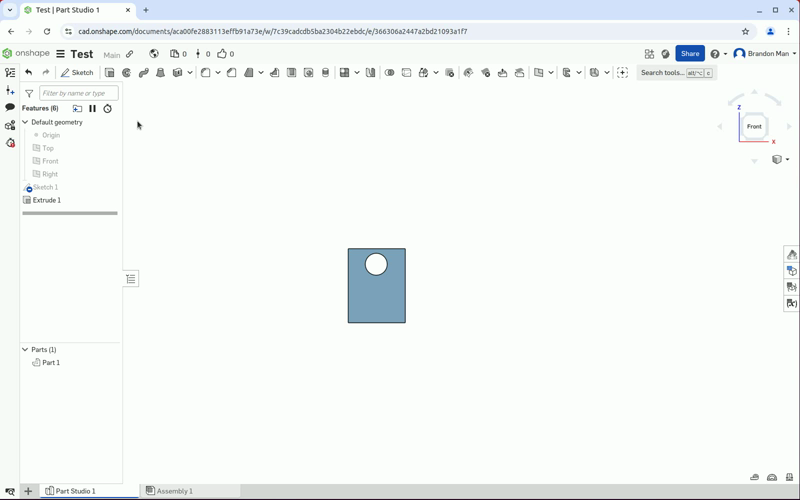
key(shift+h)
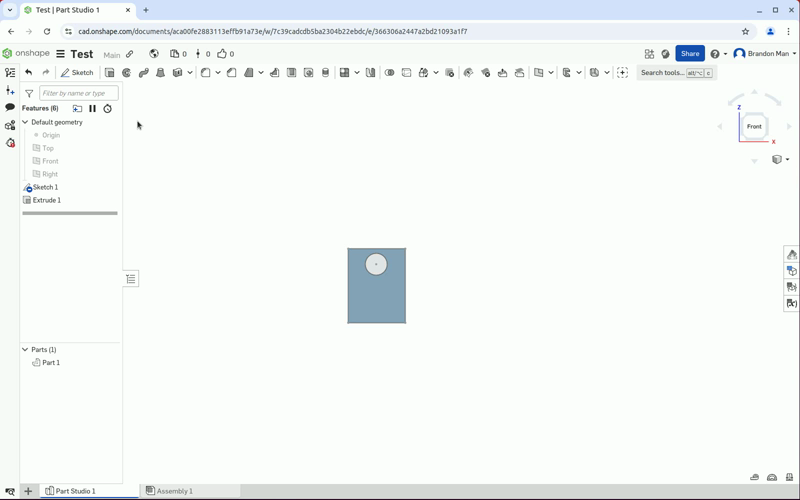
key(shift+h)
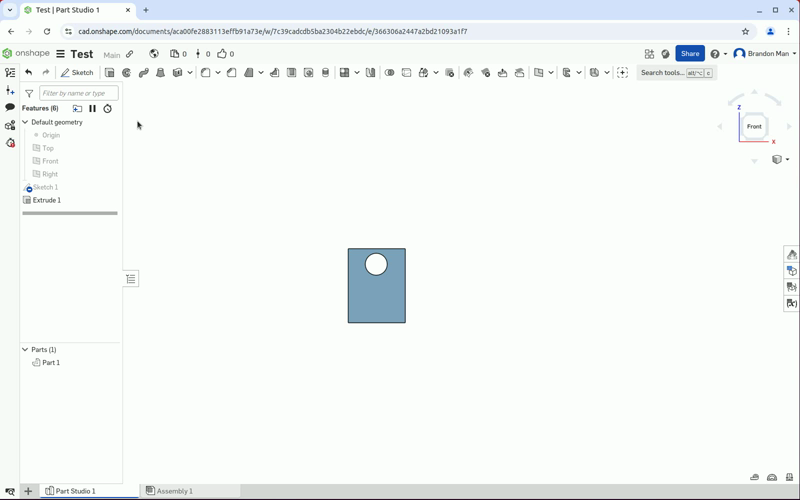
mouse_move(73, 189)
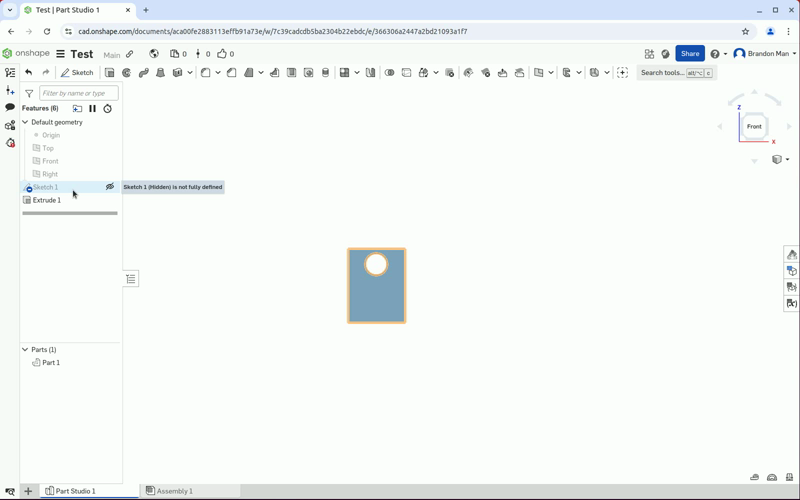
click(73, 189)
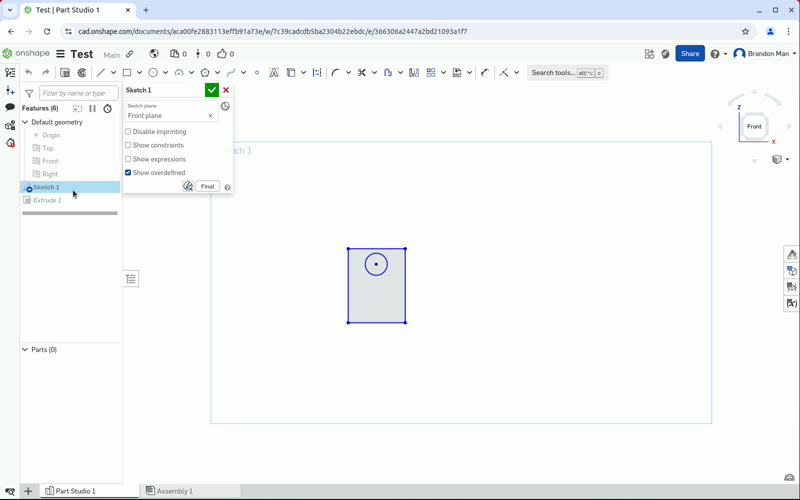
mouse_move(229, 92)
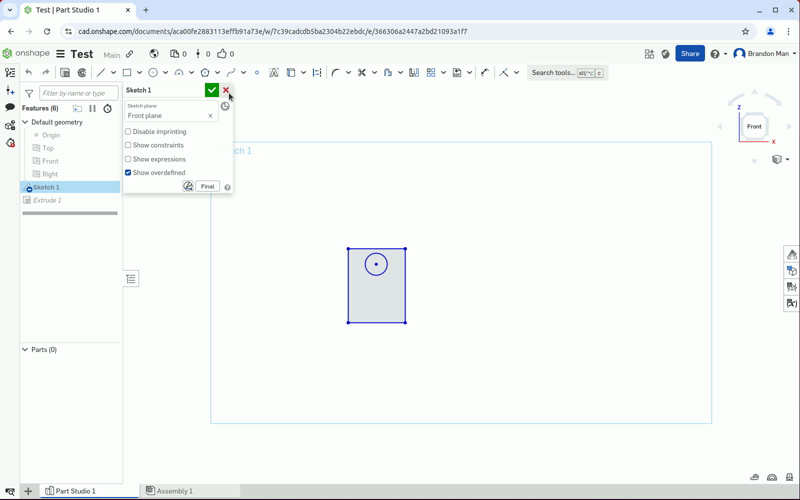
click(229, 92)
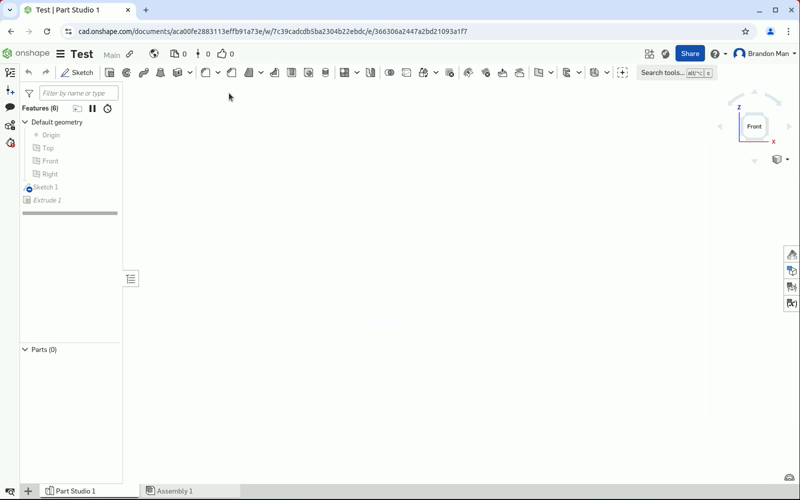
mouse_move(73, 352)
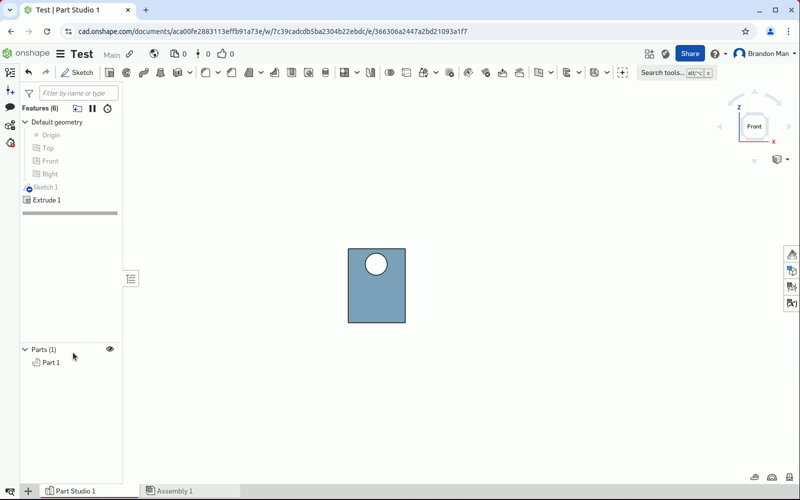
key(y)
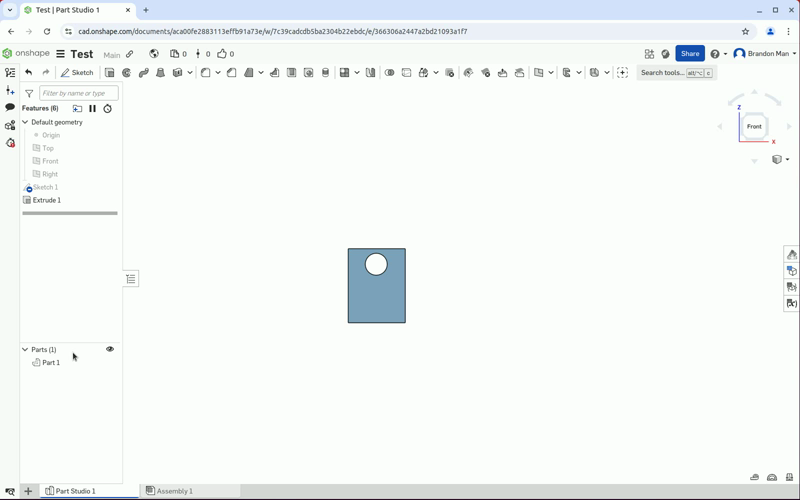
key(shift+p)
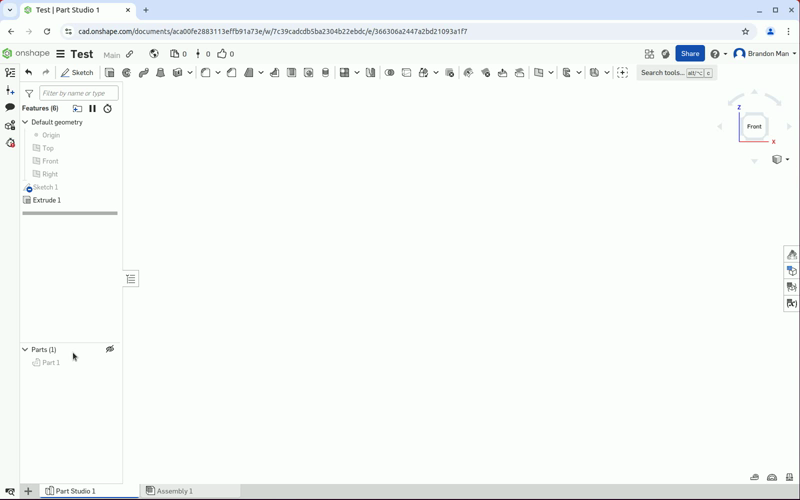
key(space)
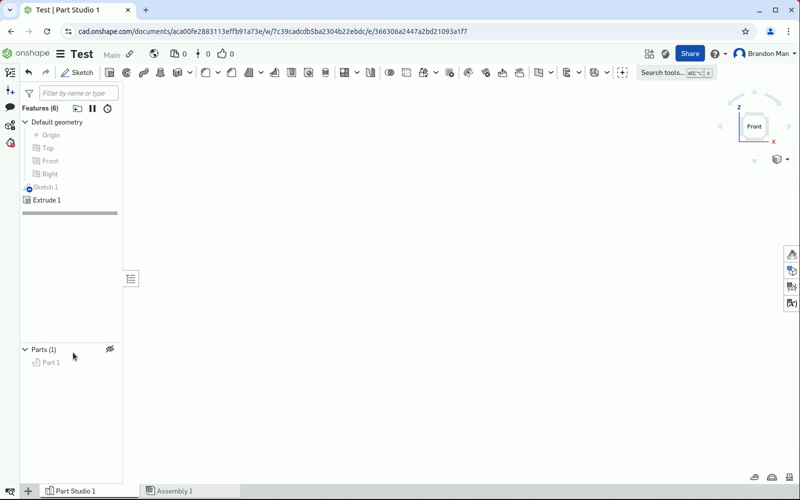
key_down(shift)
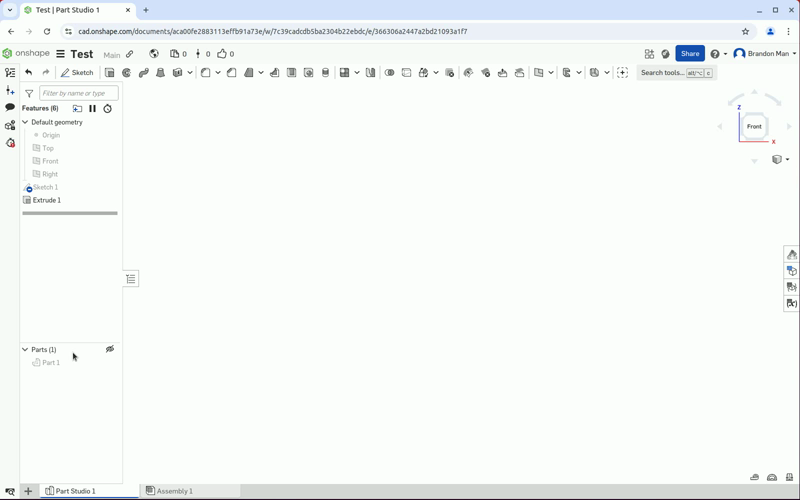
key(left)
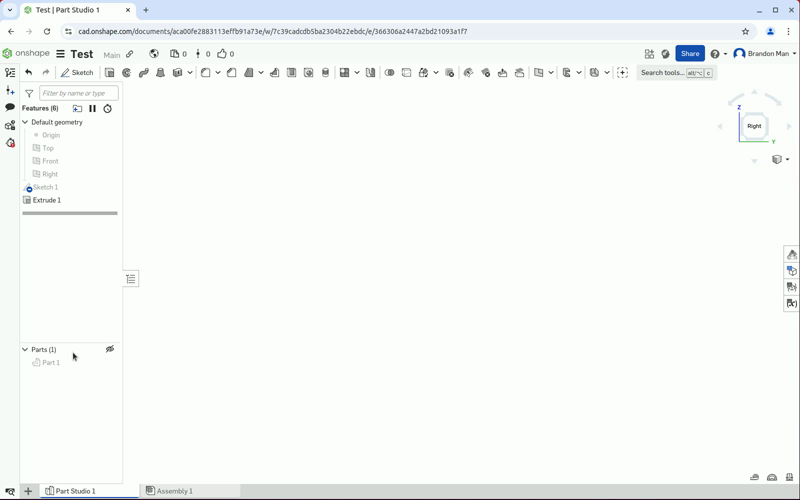
key_up(shift)
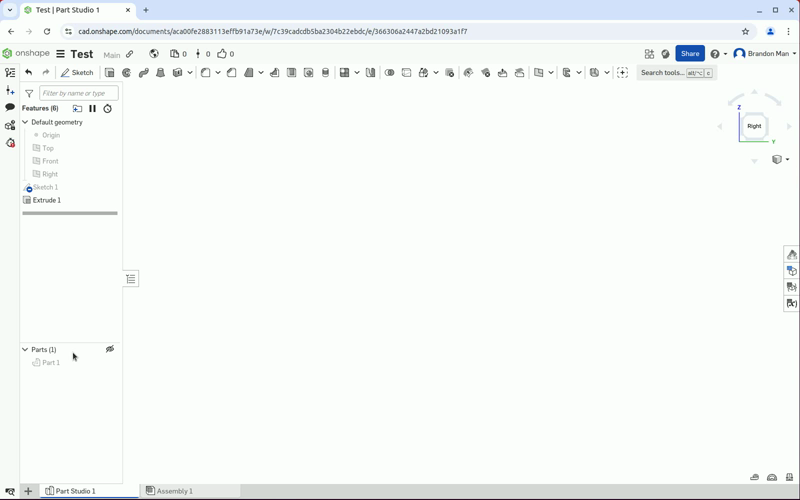
mouse_move(73, 352)
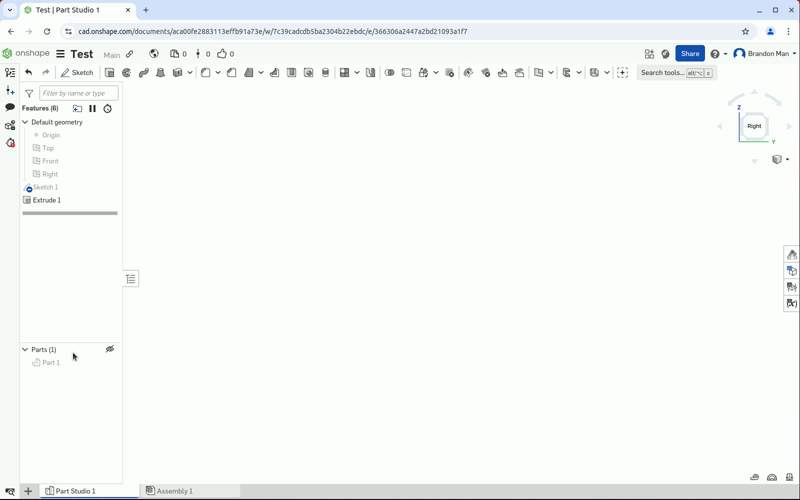
key(shift+y)
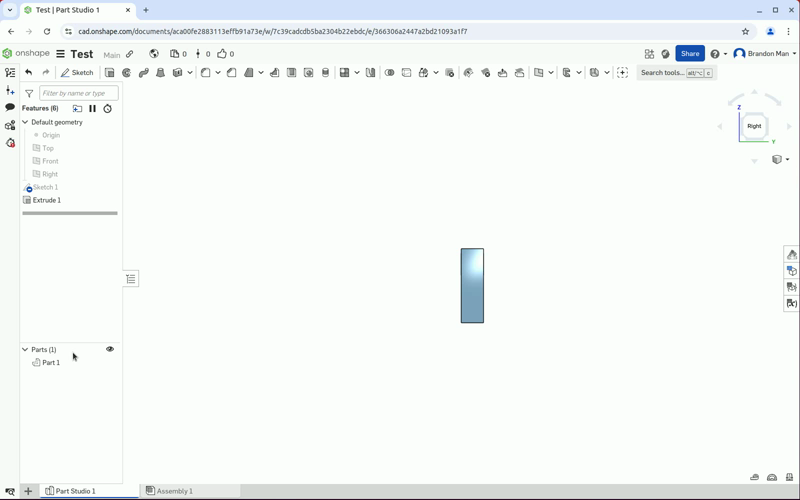
mouse_move(541, 75)
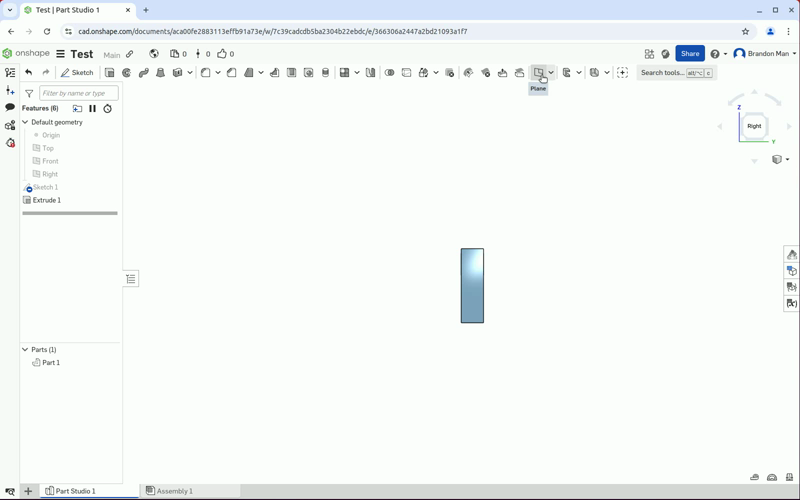
click(541, 75)
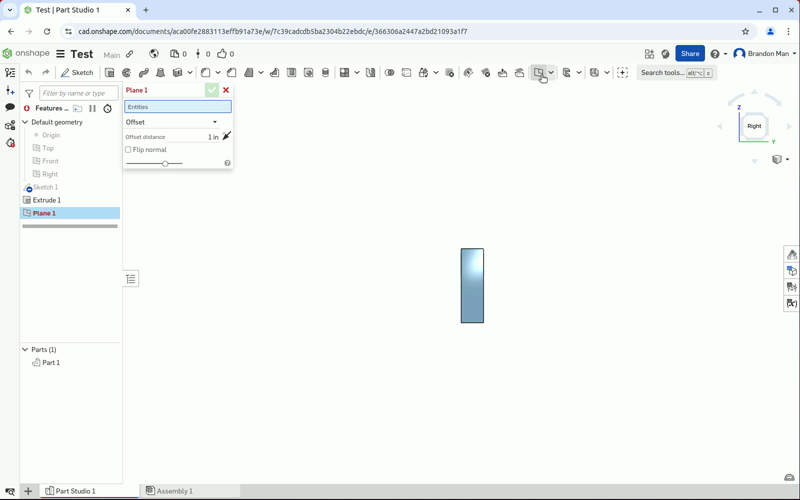
mouse_move(73, 176)
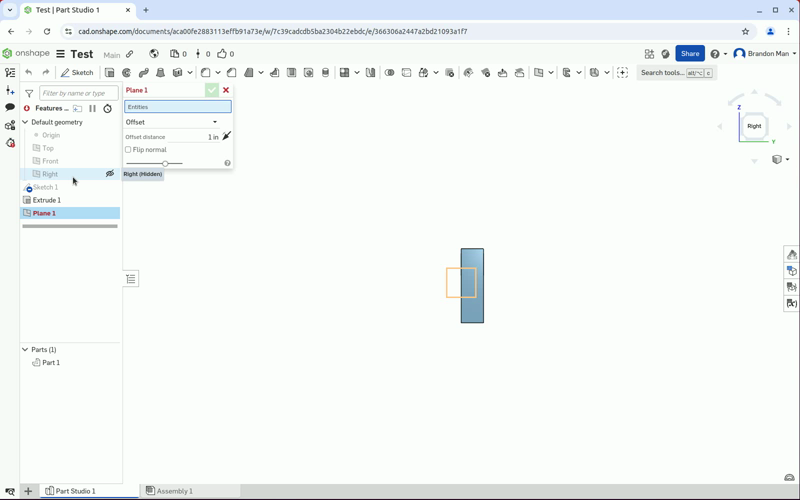
click(73, 176)
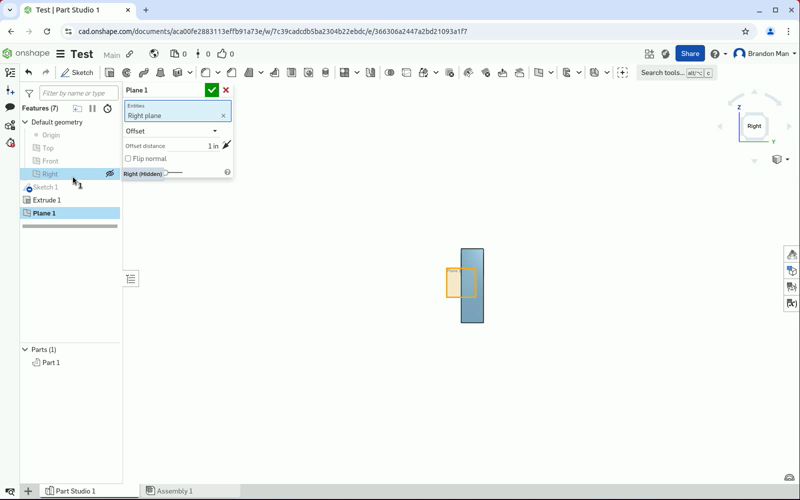
key(tab, 2)
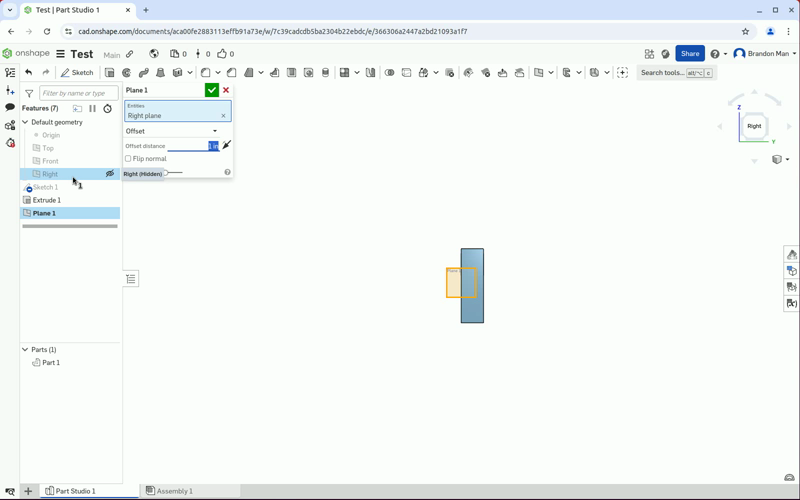
text(11.554)
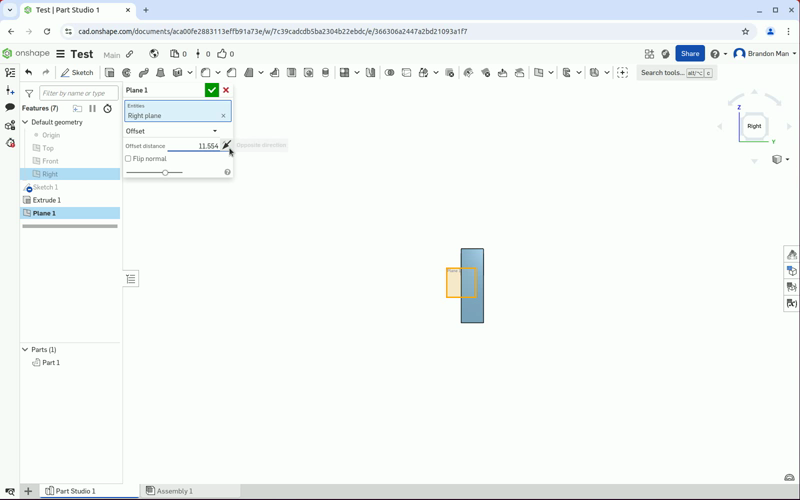
mouse_move(229, 147)
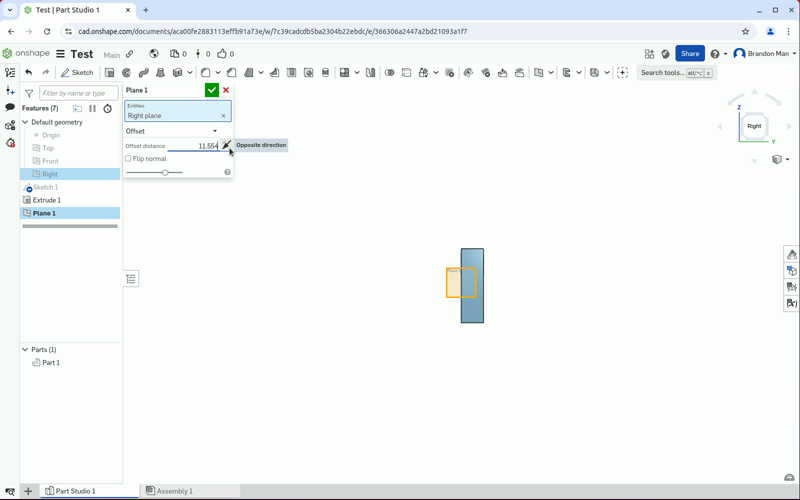
click(229, 147)
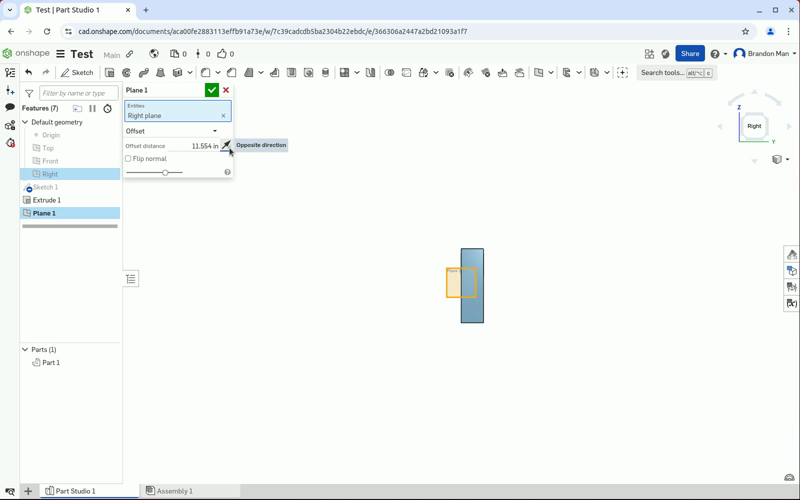
key(enter, 2)
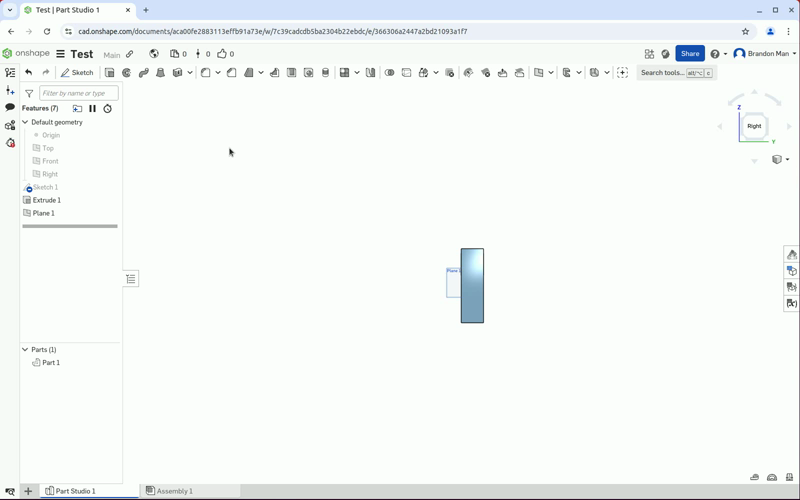
key(shift+s)
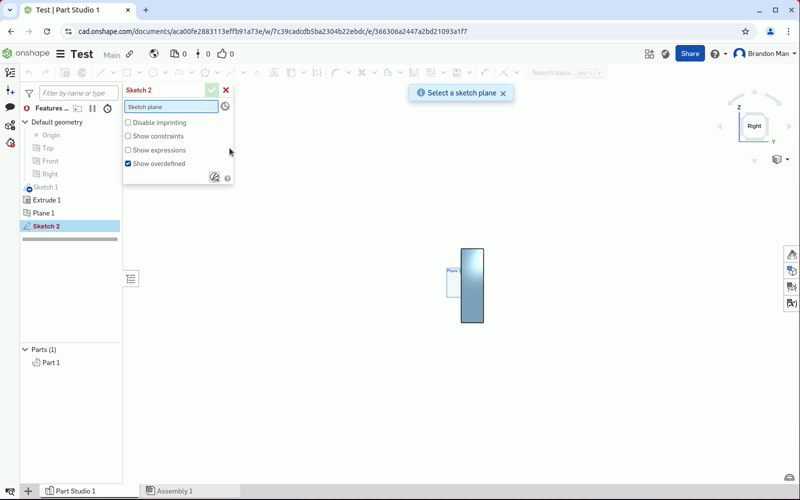
mouse_move(73, 215)
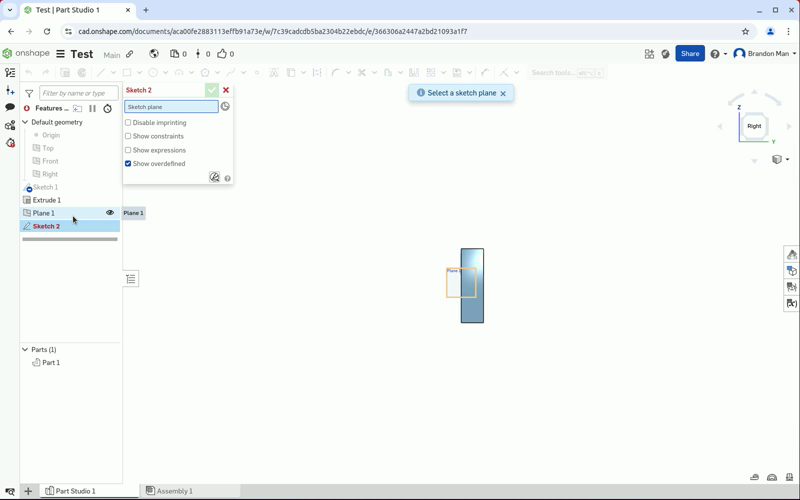
click(73, 215)
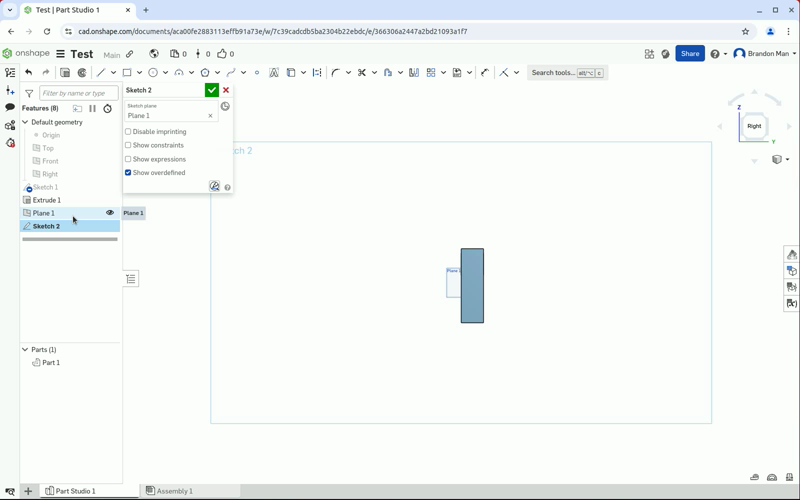
mouse_move(73, 352)
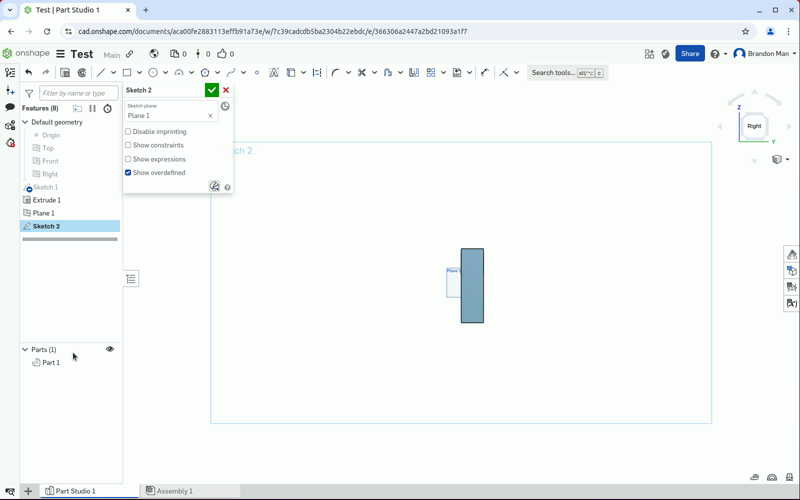
key(y)
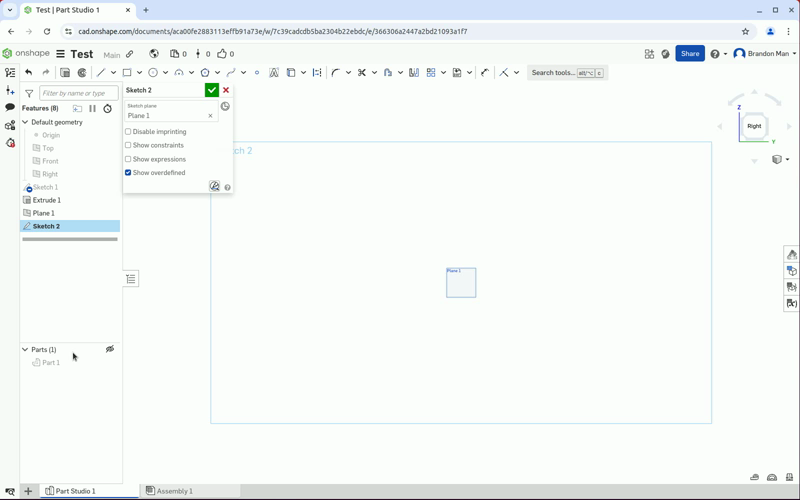
key(c)
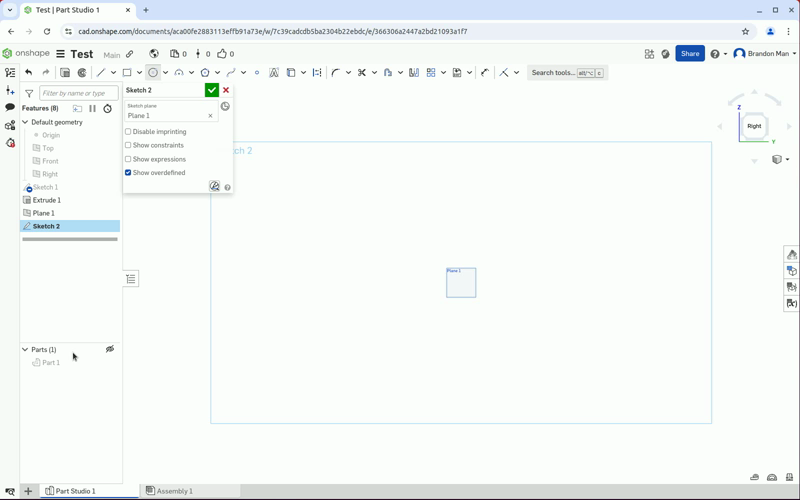
key_down(shift)
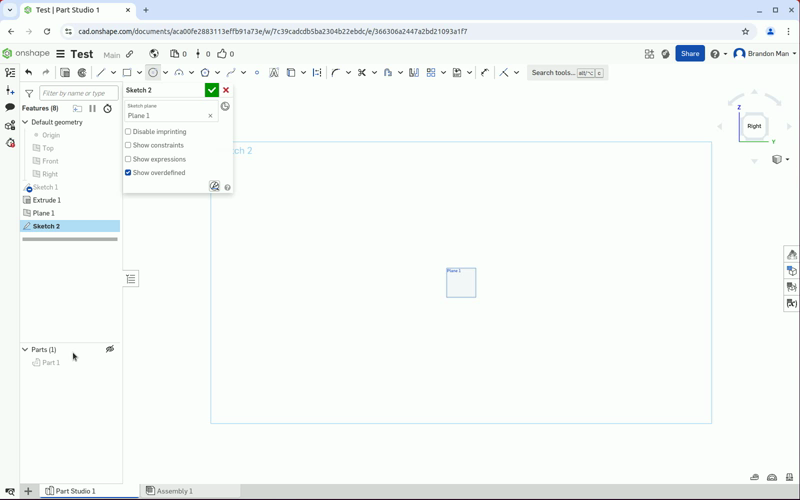
mouse_move(472, 281)
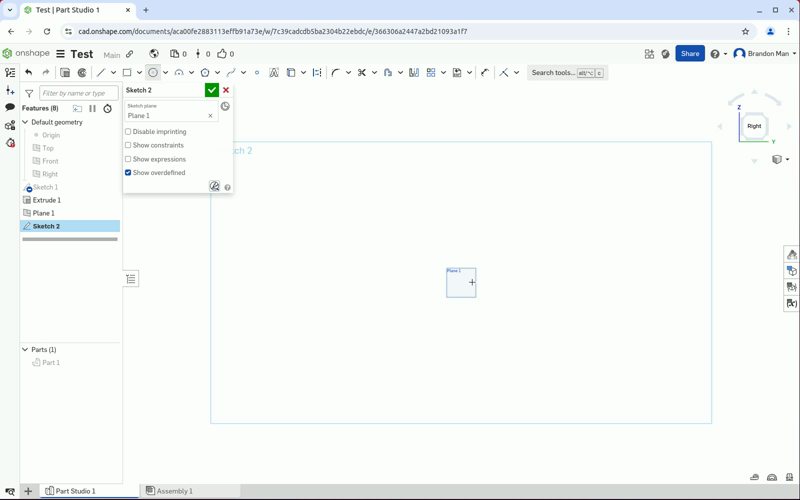
click(472, 281)
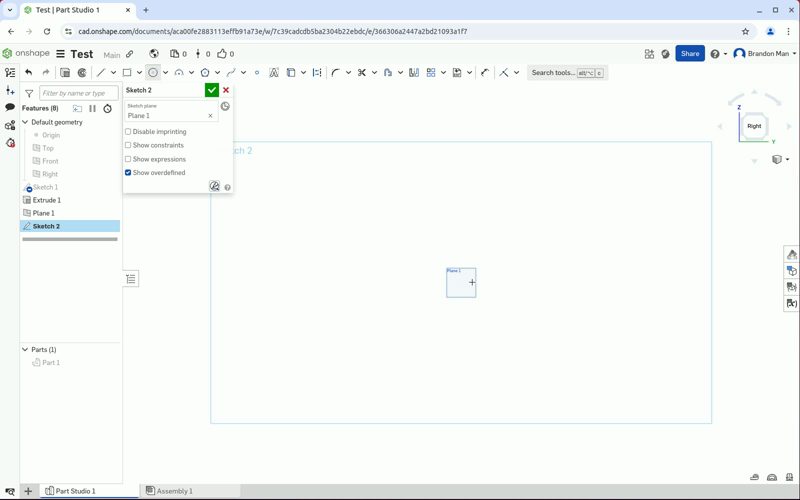
key_up(shift)
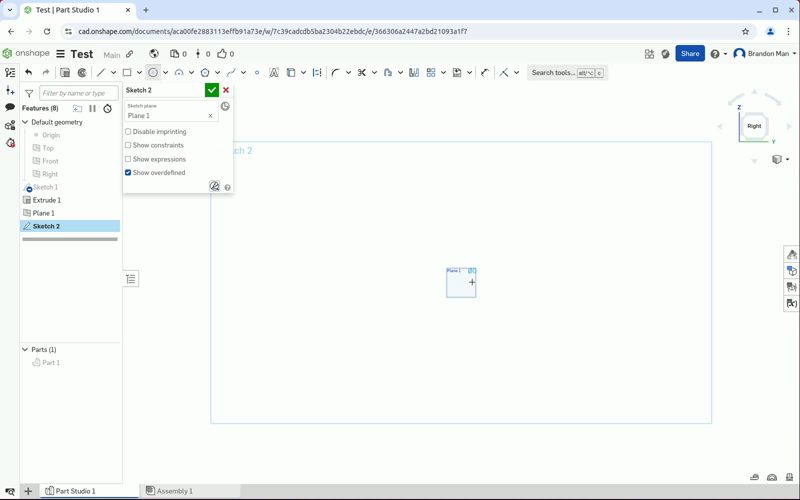
mouse_move(476, 281)
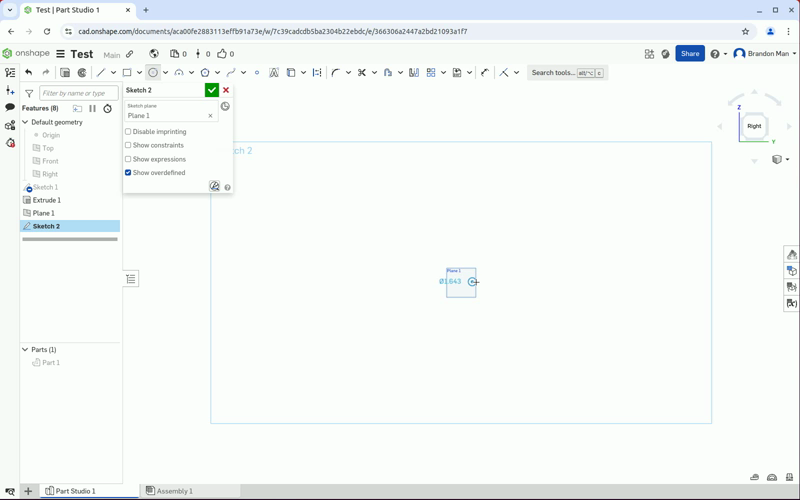
click(476, 281)
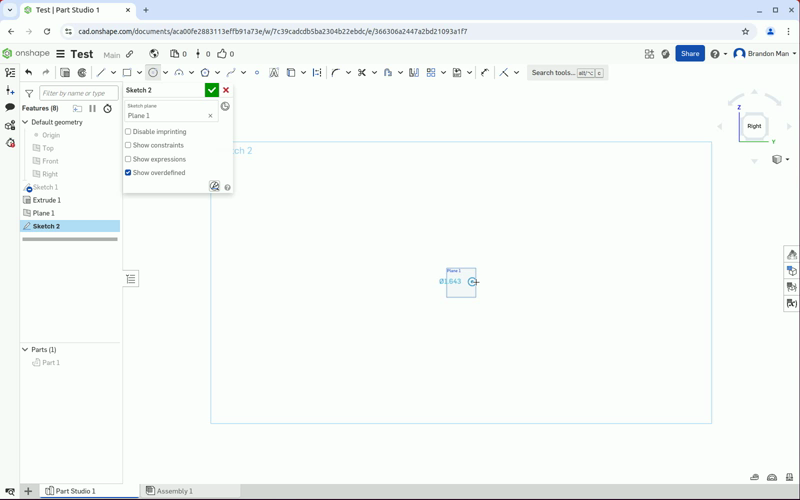
key(esc)
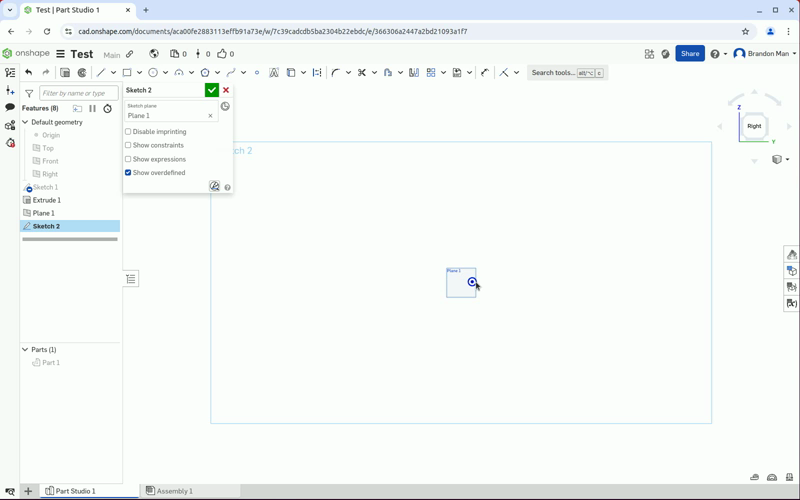
mouse_move(472, 281)
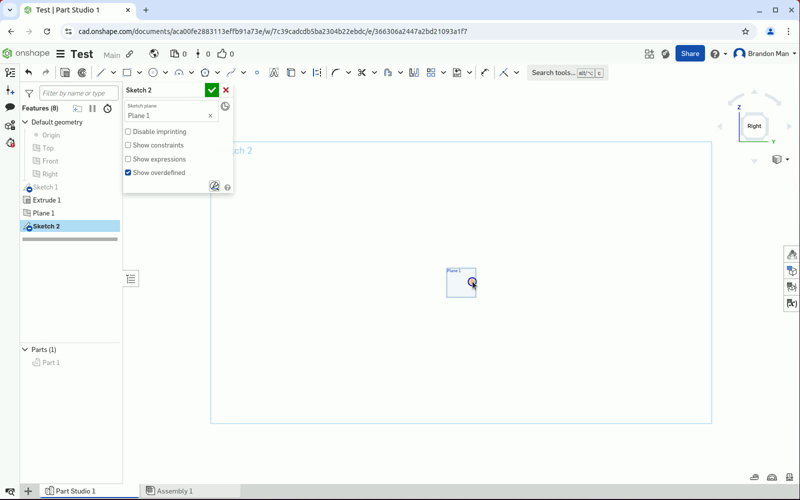
scroll(6)
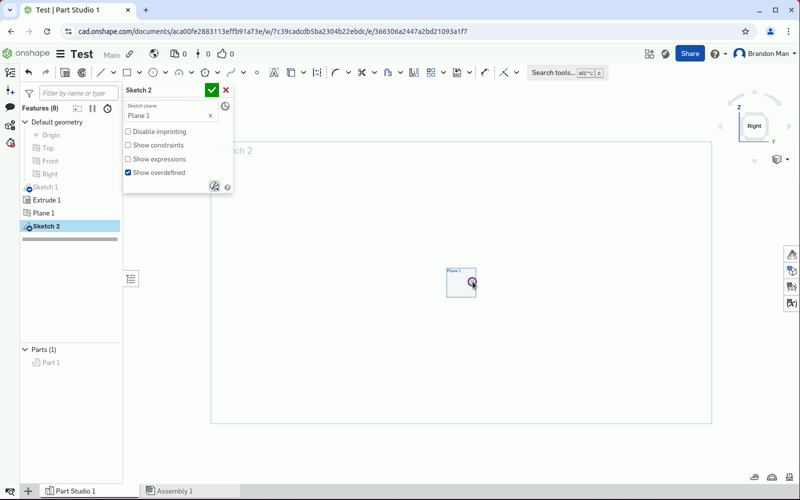
scroll(6)
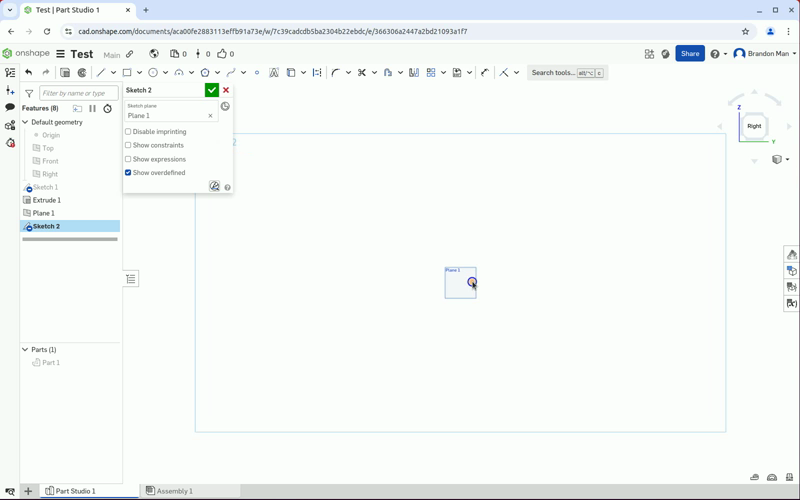
scroll(6)
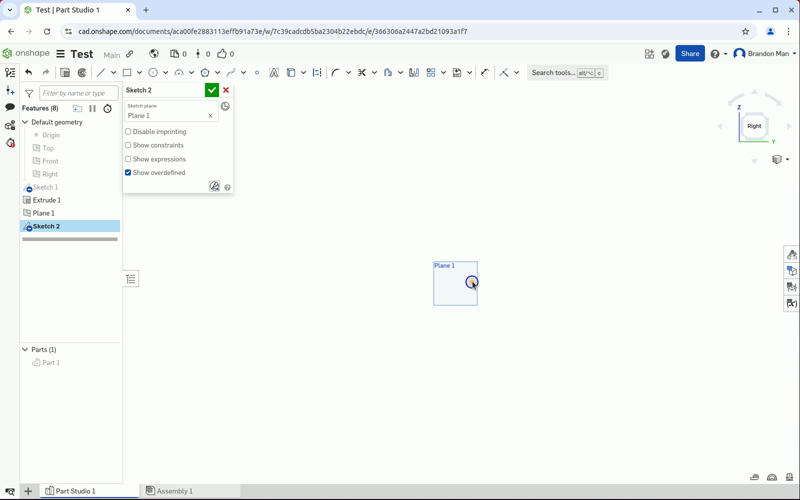
scroll(6)
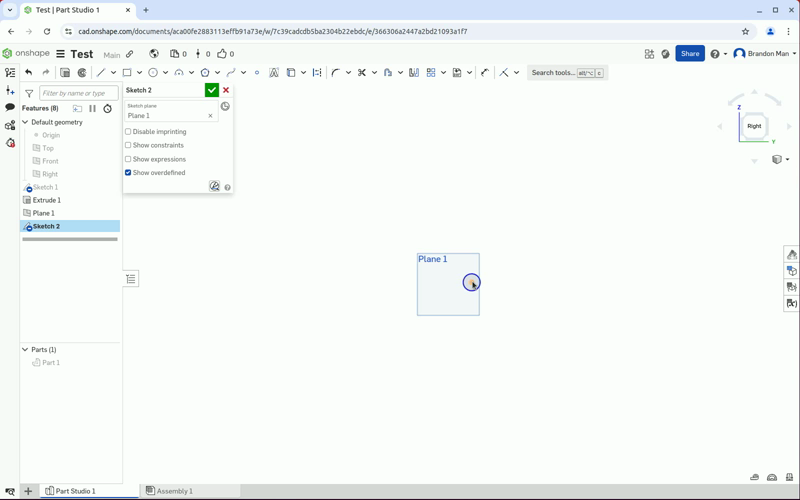
scroll(6)
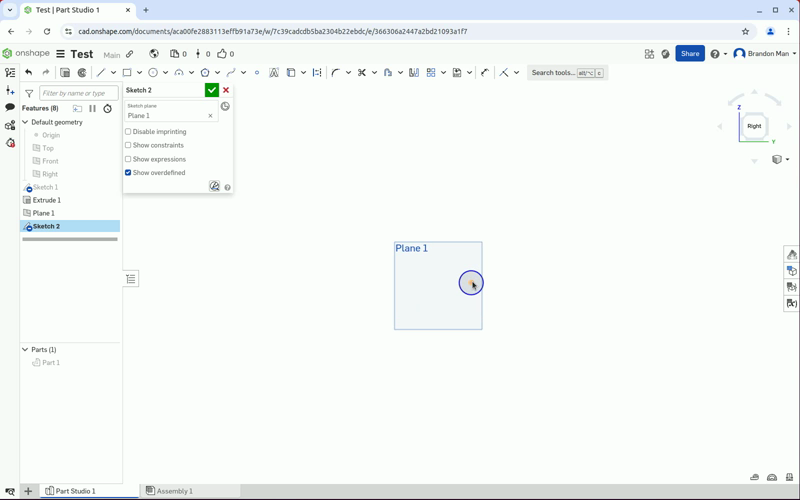
scroll(6)
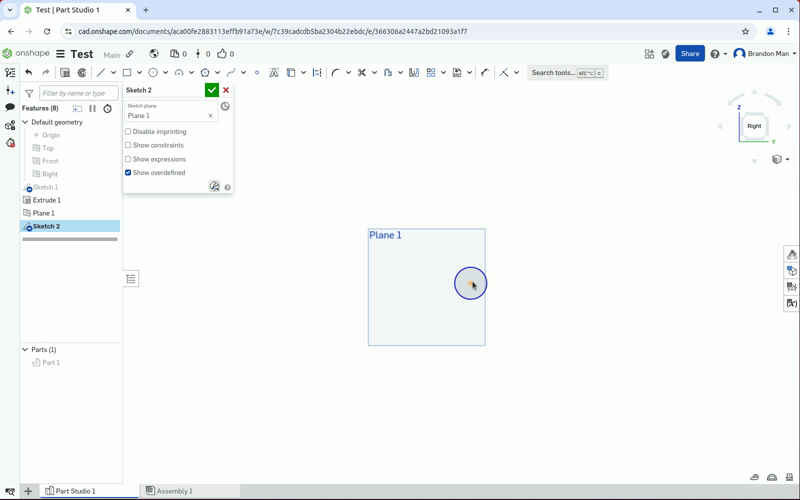
scroll(6)
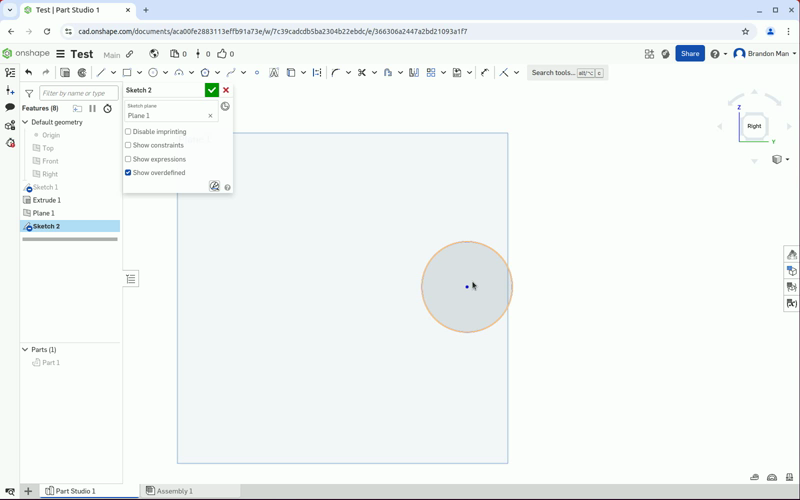
click(472, 281)
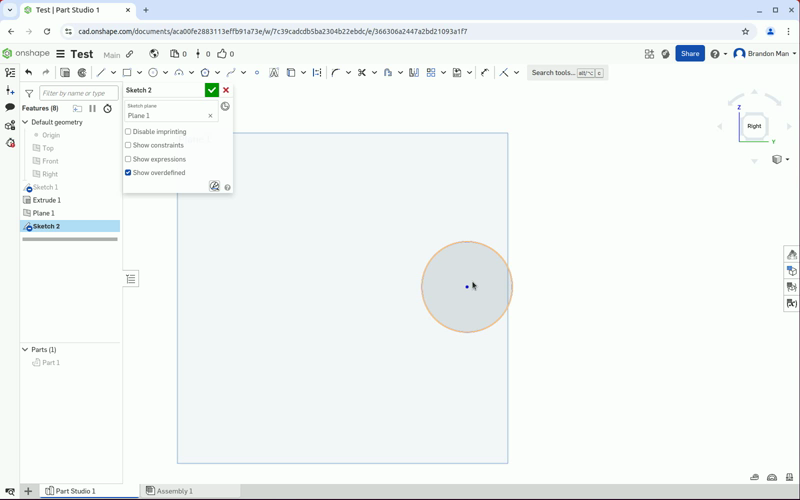
scroll(-6)
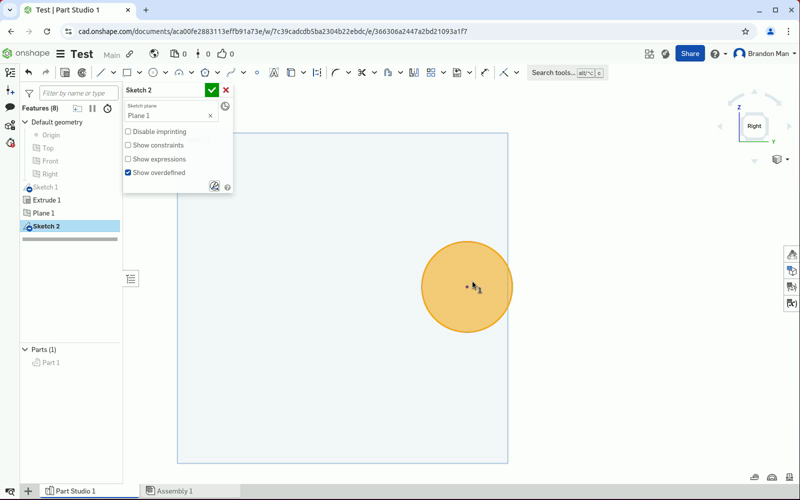
scroll(-6)
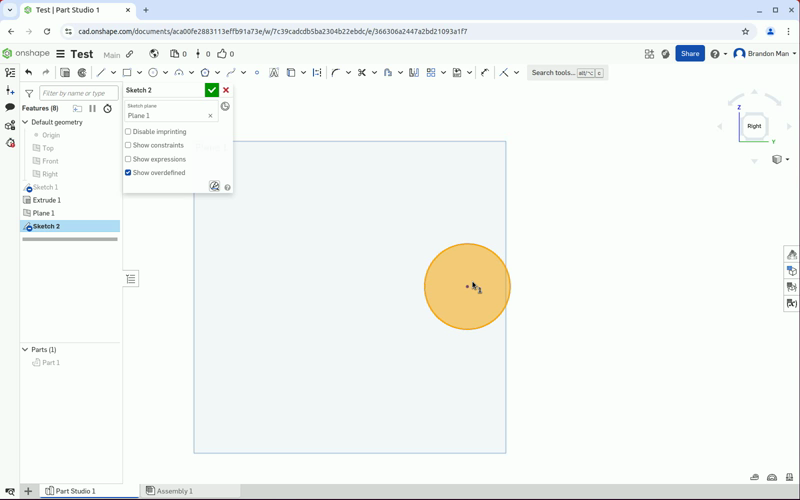
scroll(-6)
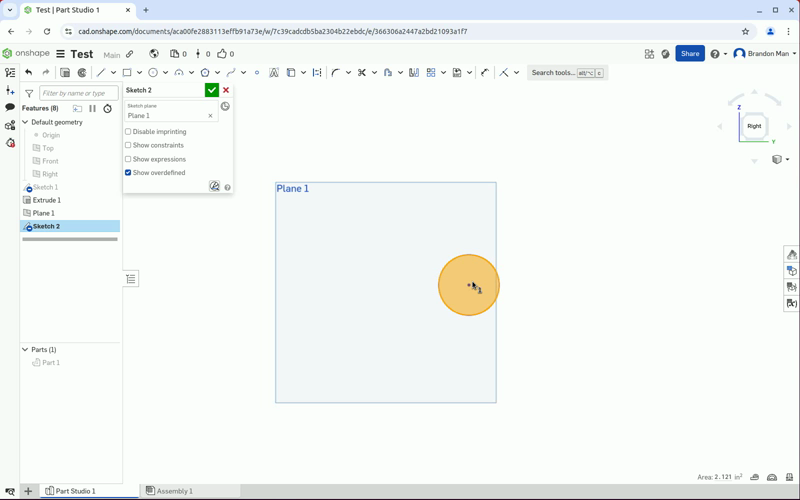
scroll(-6)
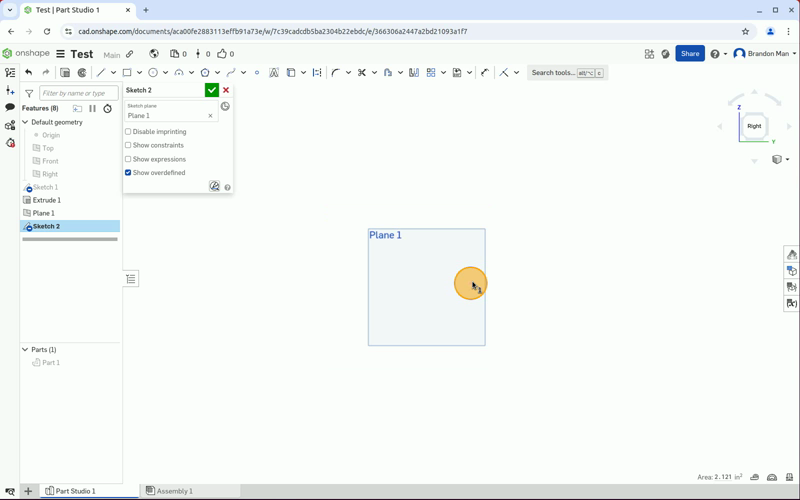
scroll(-6)
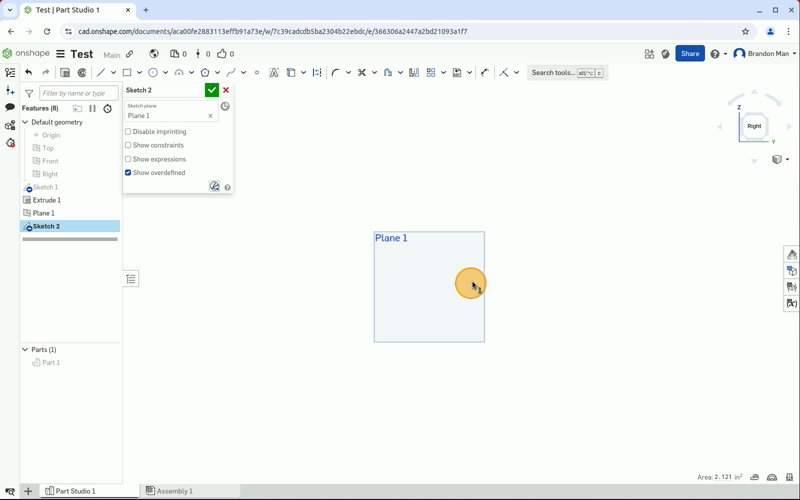
scroll(-6)
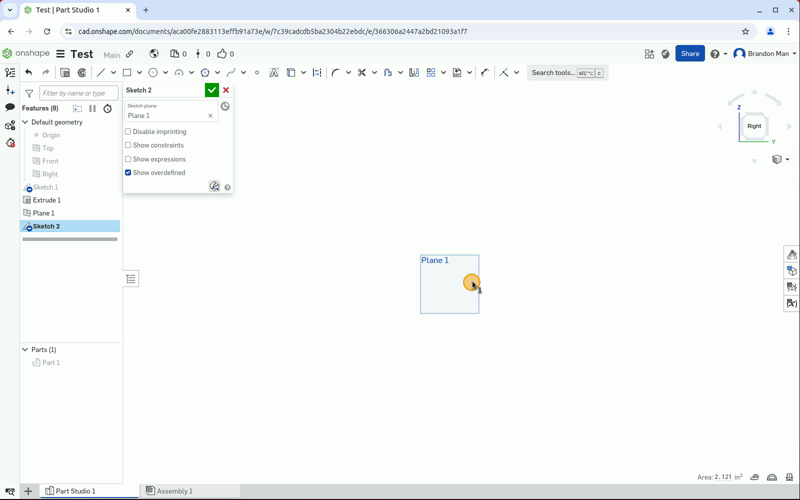
scroll(-6)
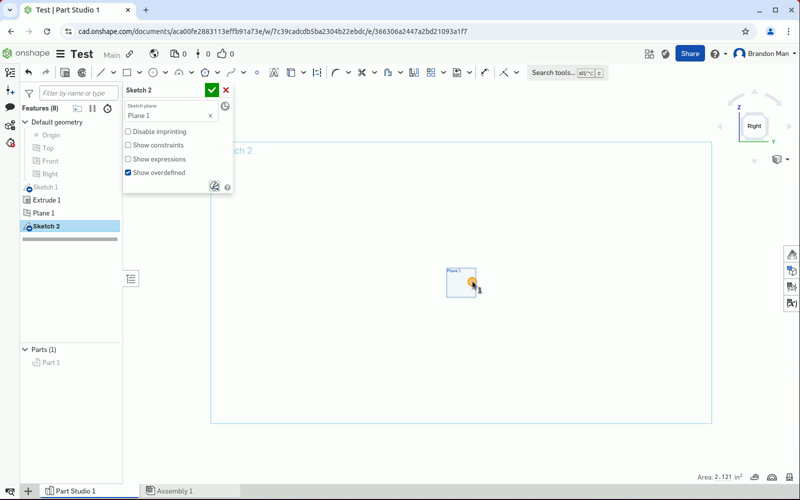
mouse_move(73, 352)
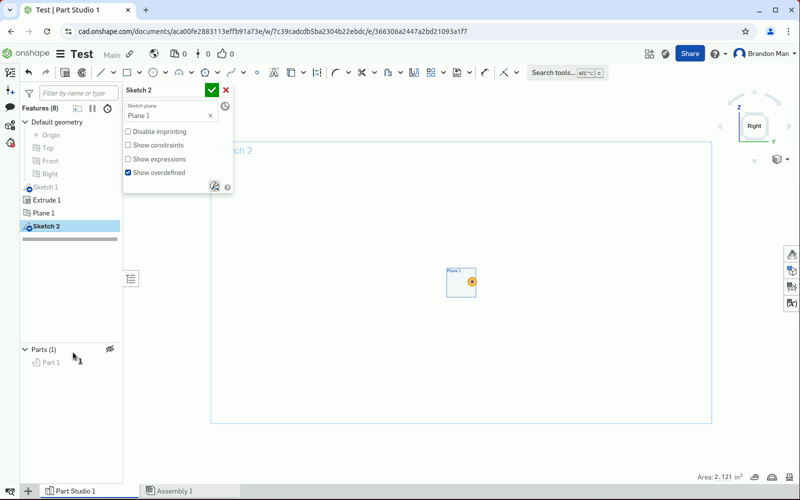
key(shift+y)
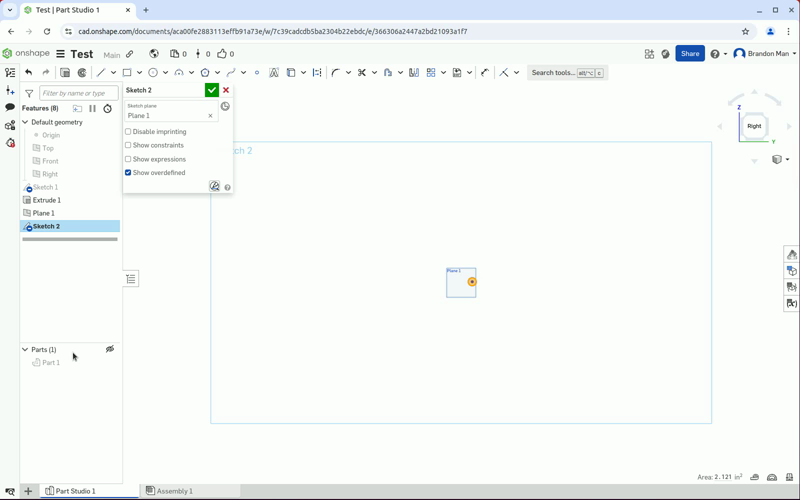
key(shift+e)
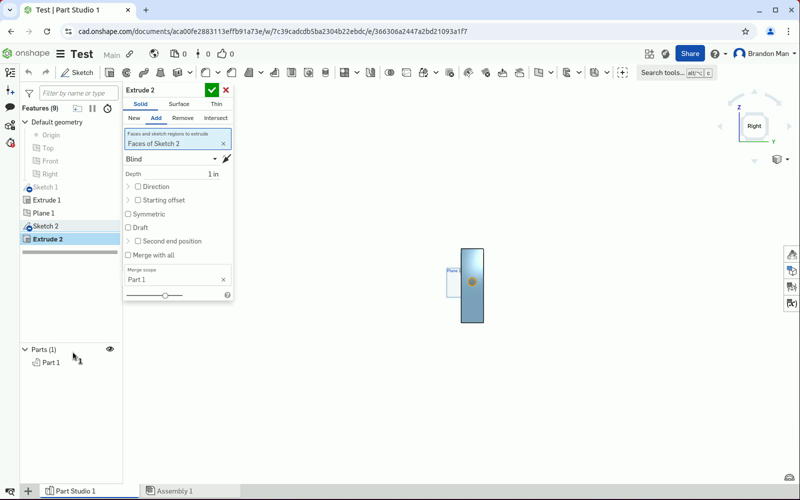
mouse_move(143, 106)
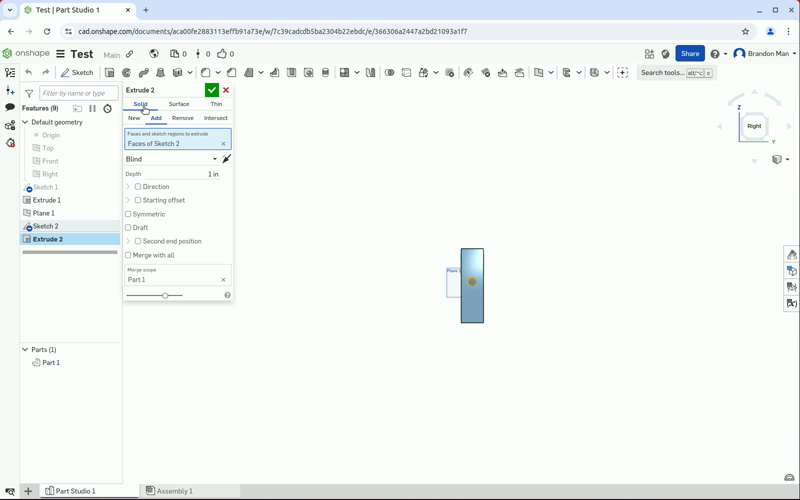
click(143, 106)
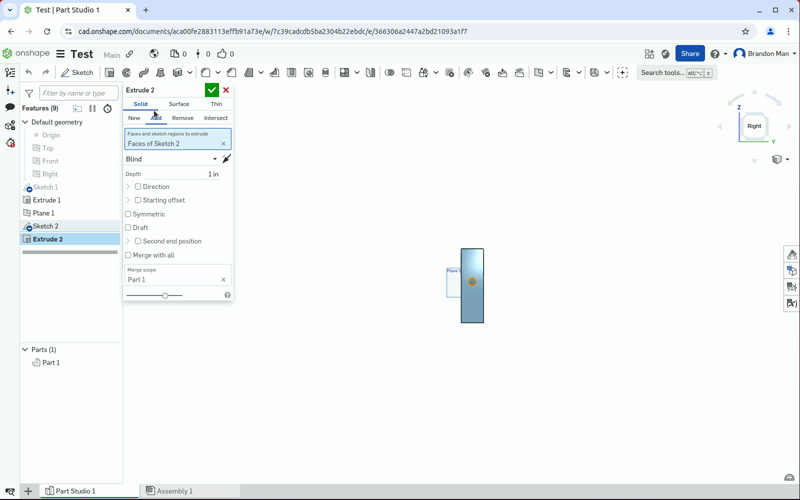
mouse_move(186, 120)
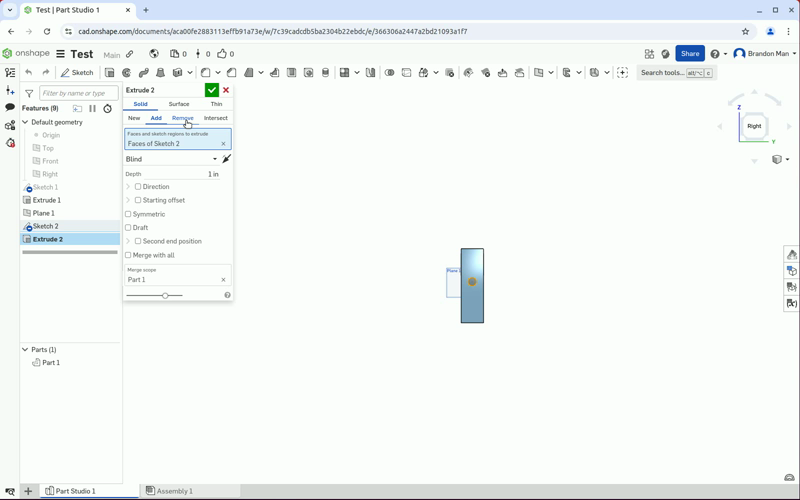
click(186, 120)
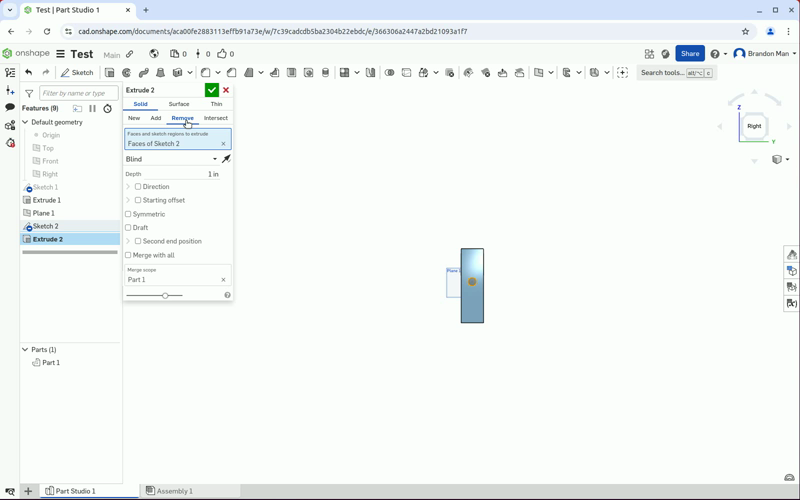
key(tab, 4)
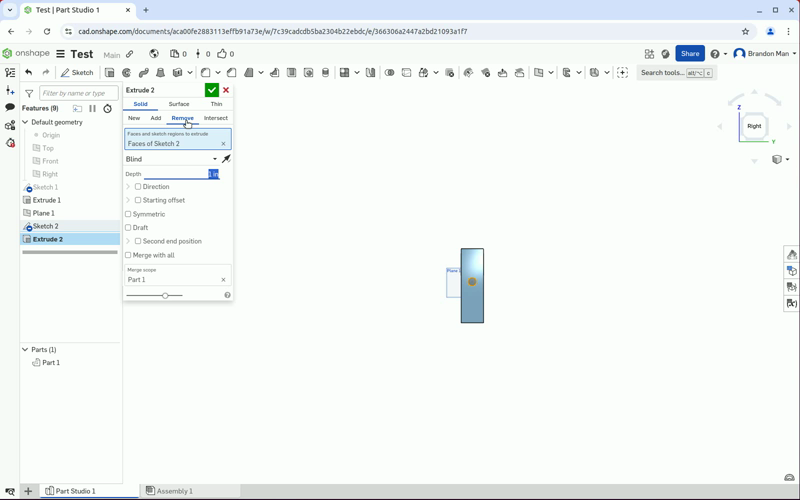
text(2.166)
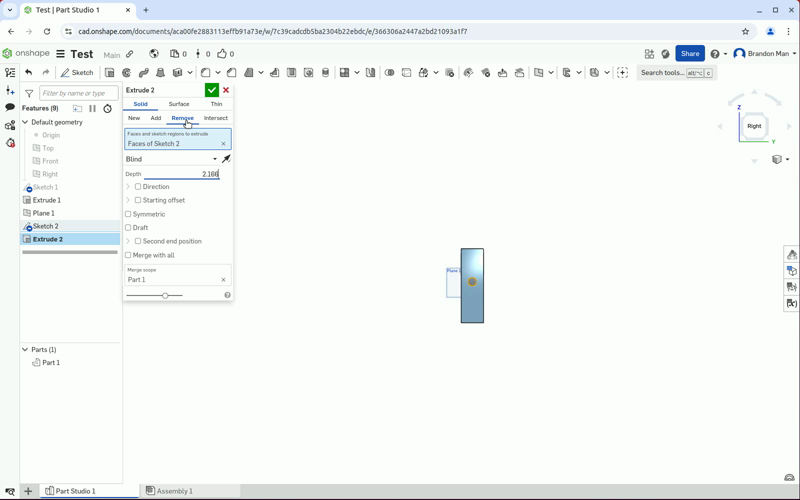
key(tab, 6)
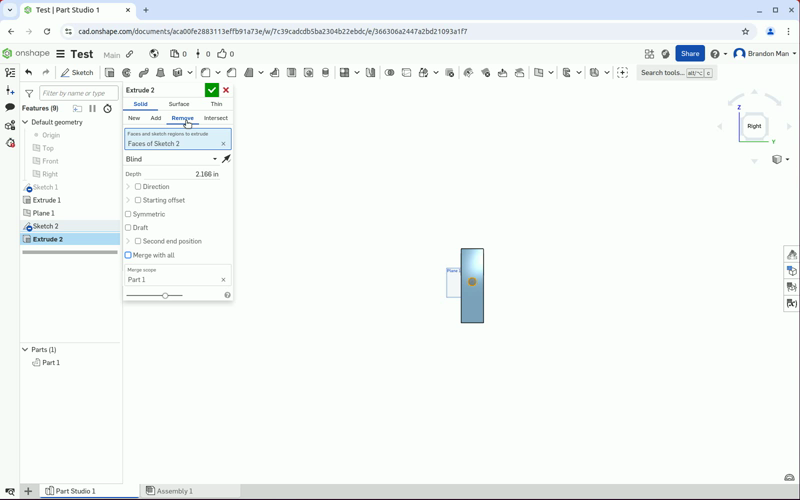
key(space)
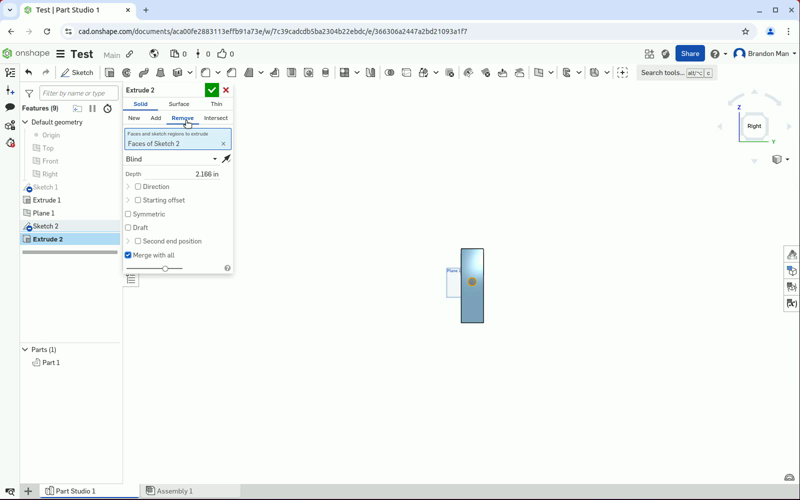
key(enter)
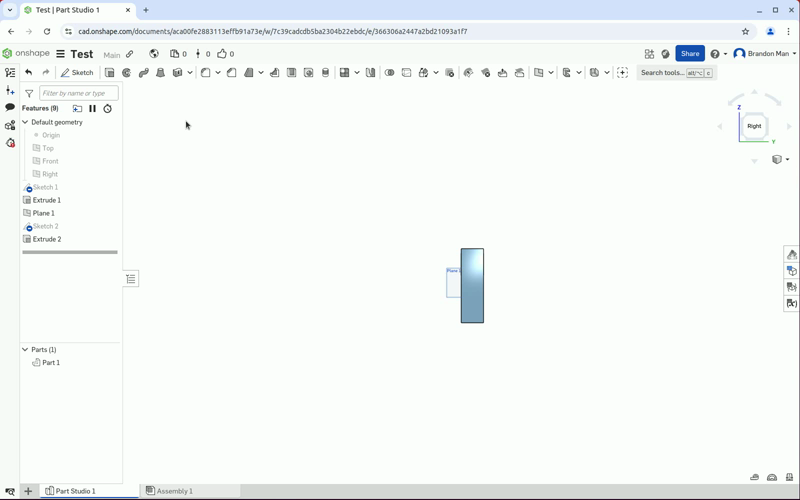
key(shift+h)
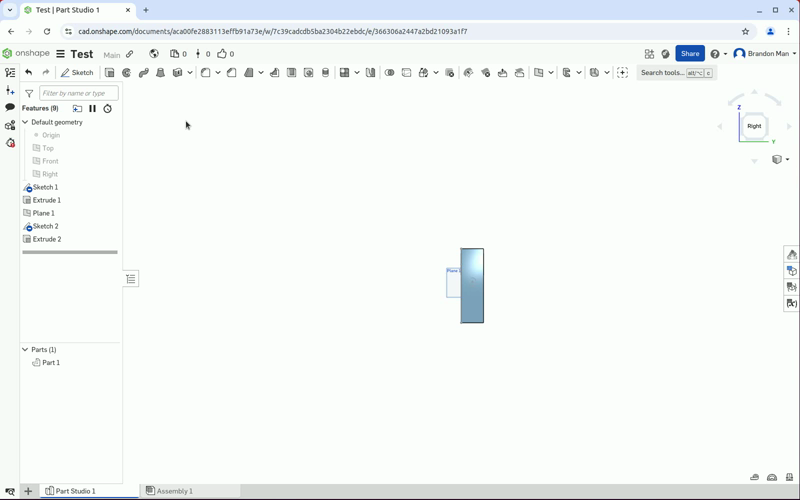
key(shift+h)
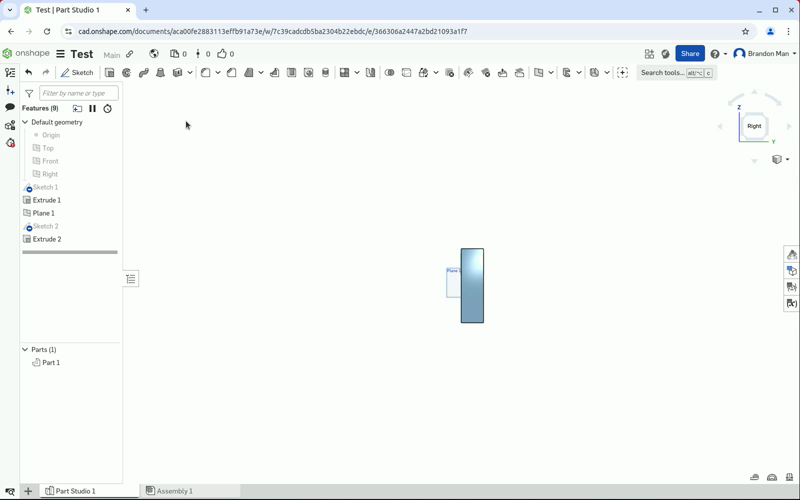
mouse_move(73, 189)
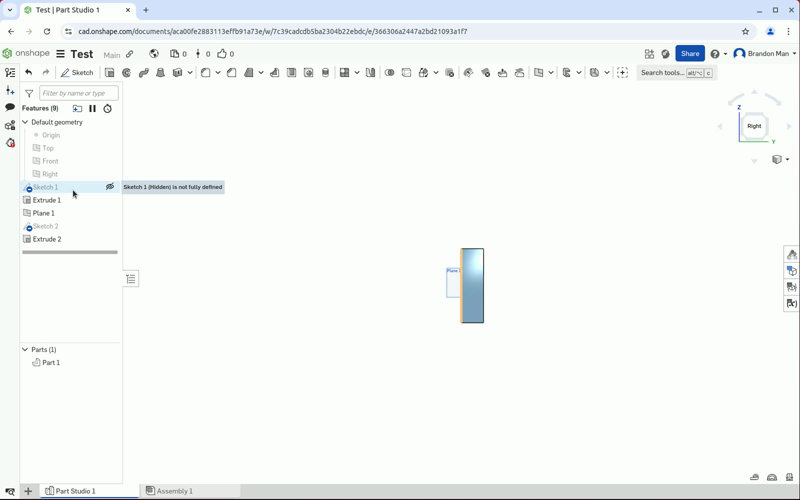
click(73, 189)
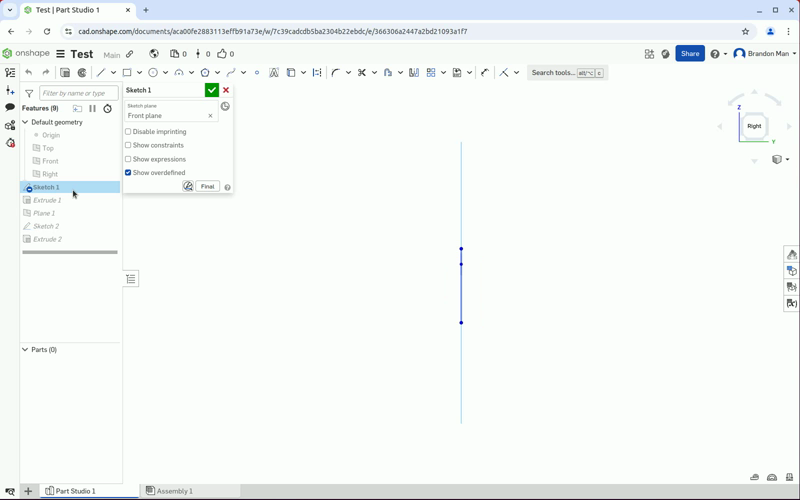
mouse_move(229, 92)
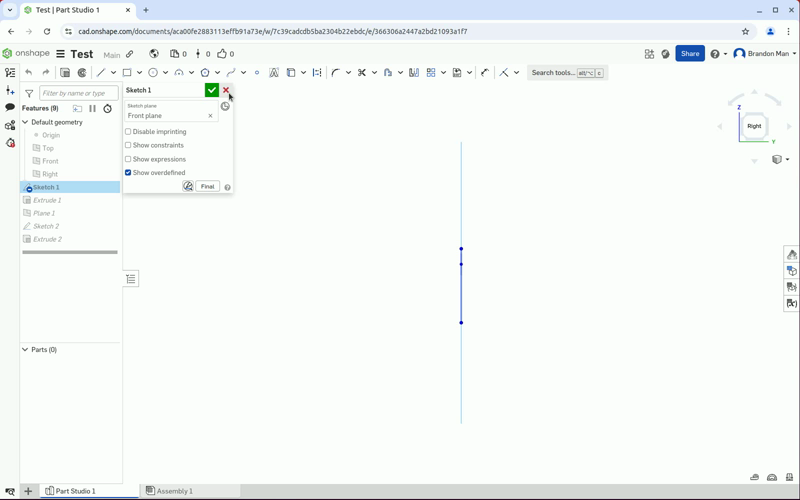
click(229, 92)
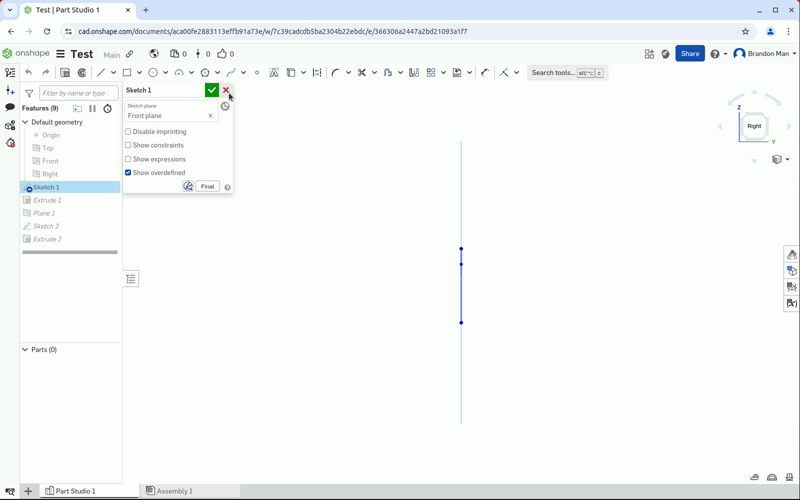
key(shift+s)
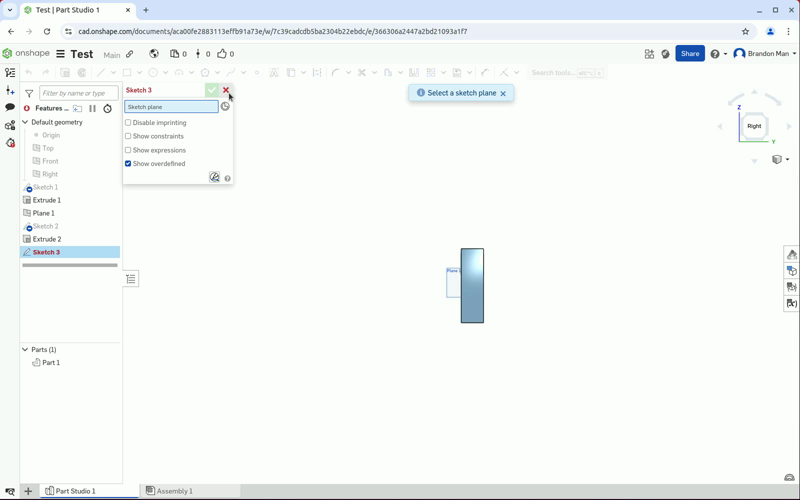
mouse_move(73, 215)
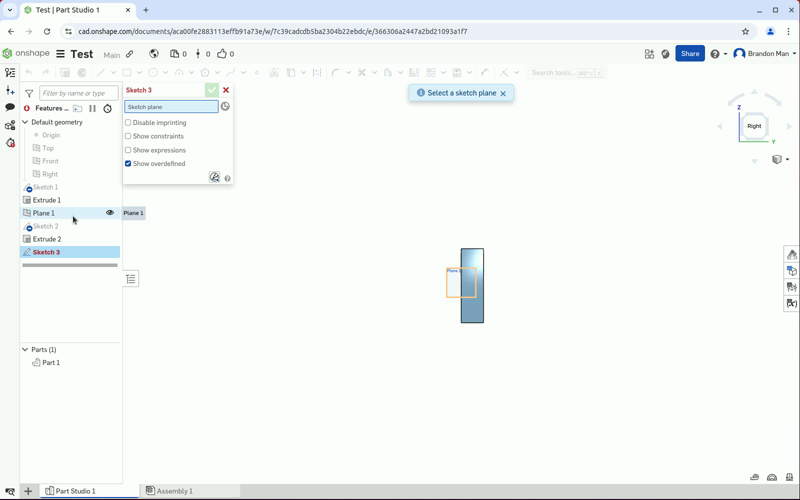
click(73, 215)
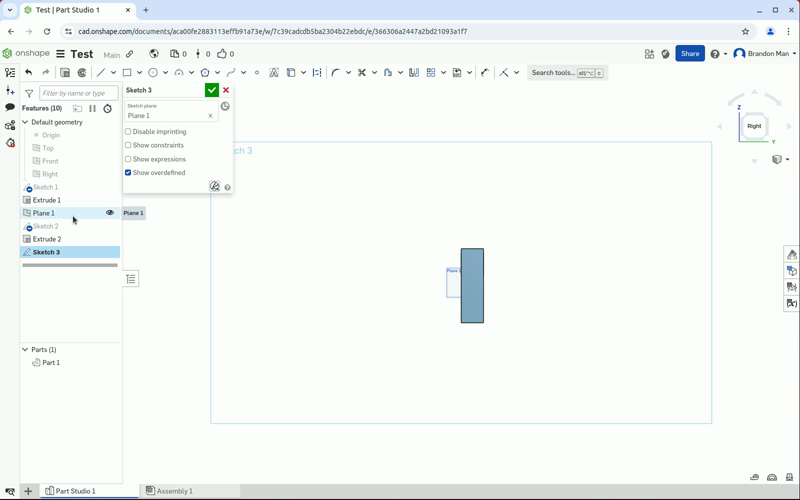
mouse_move(73, 352)
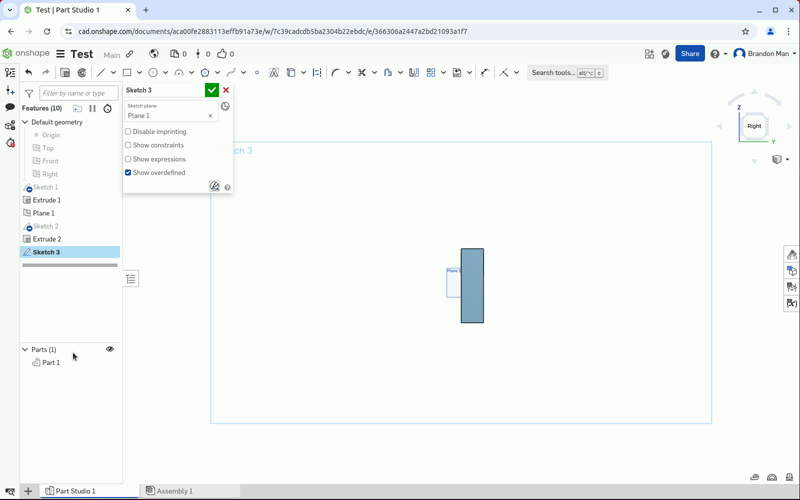
key(y)
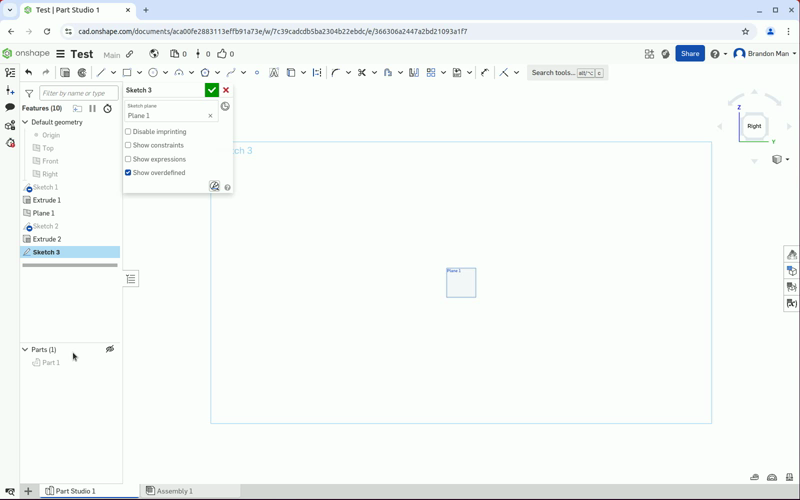
key(c)
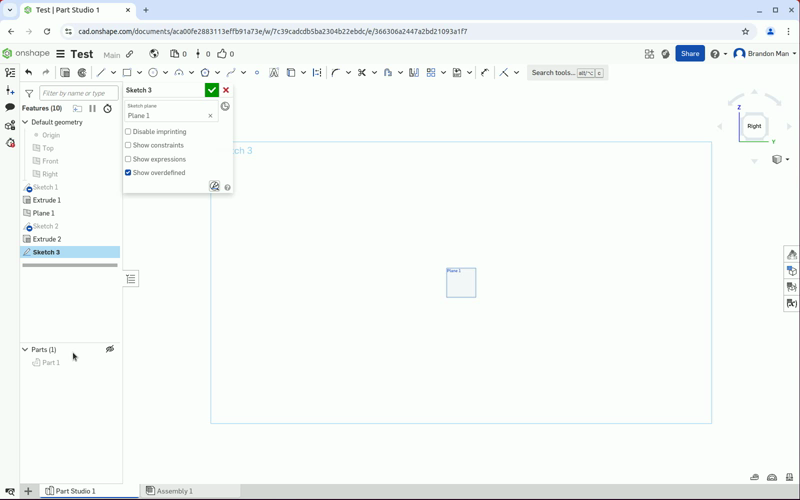
key_down(shift)
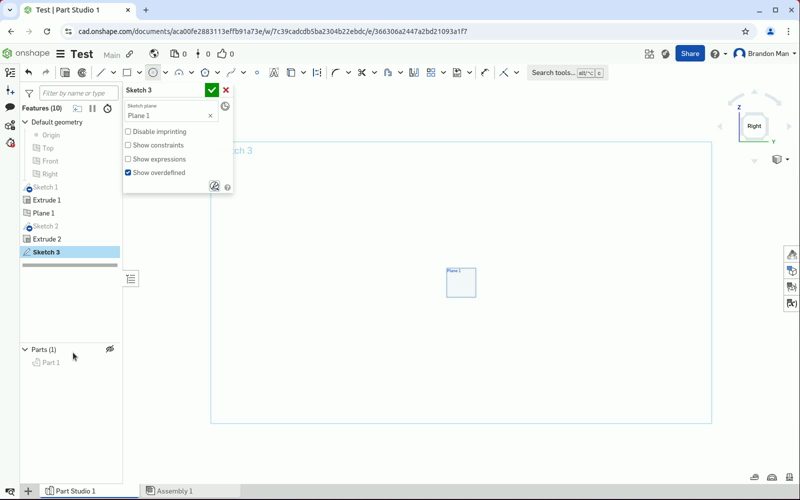
mouse_move(472, 257)
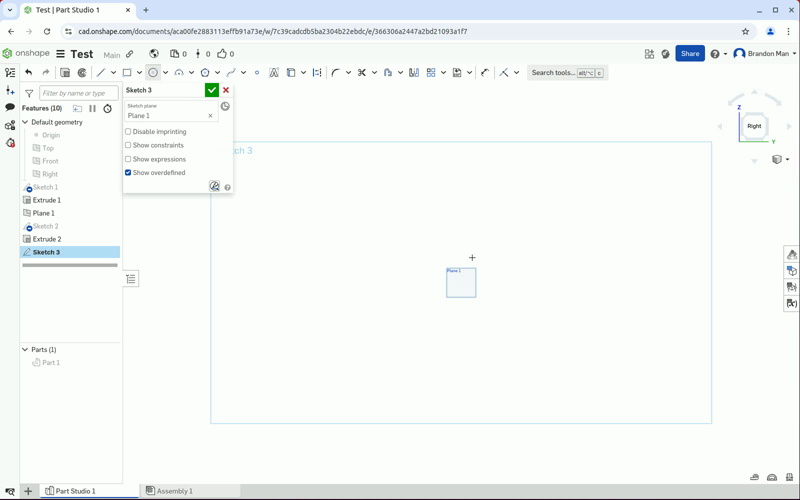
click(472, 257)
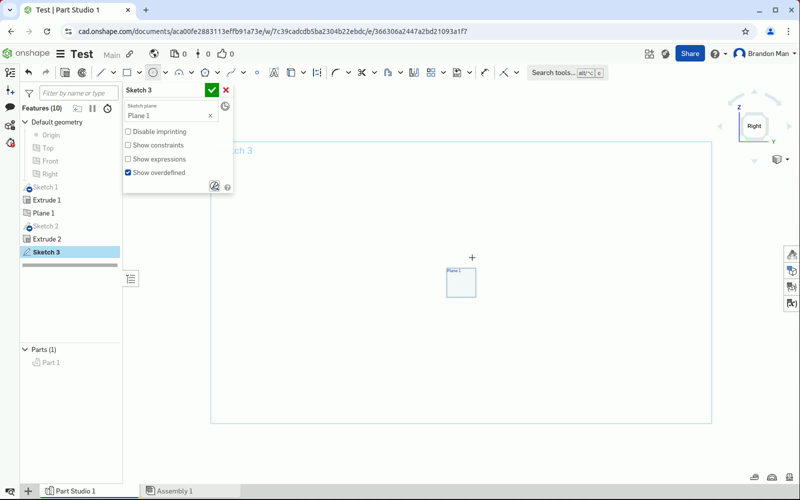
key_up(shift)
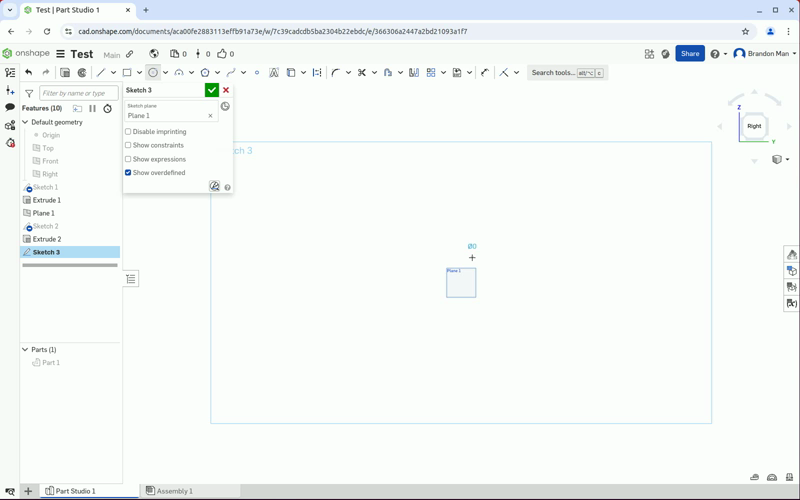
mouse_move(476, 257)
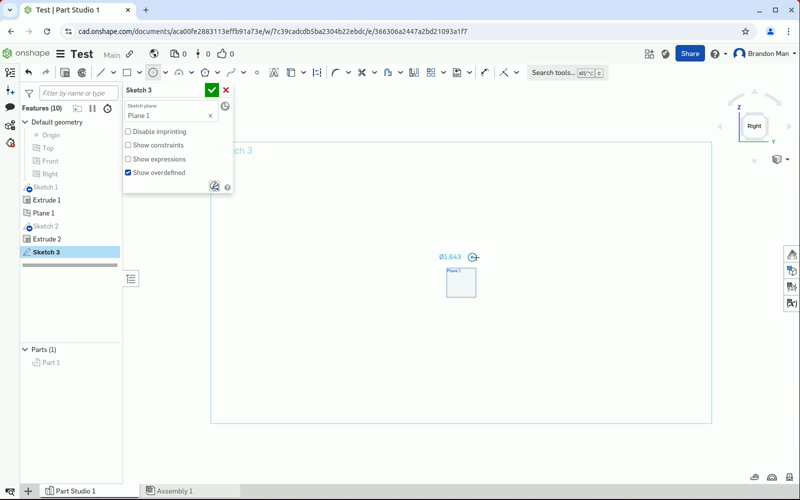
click(476, 257)
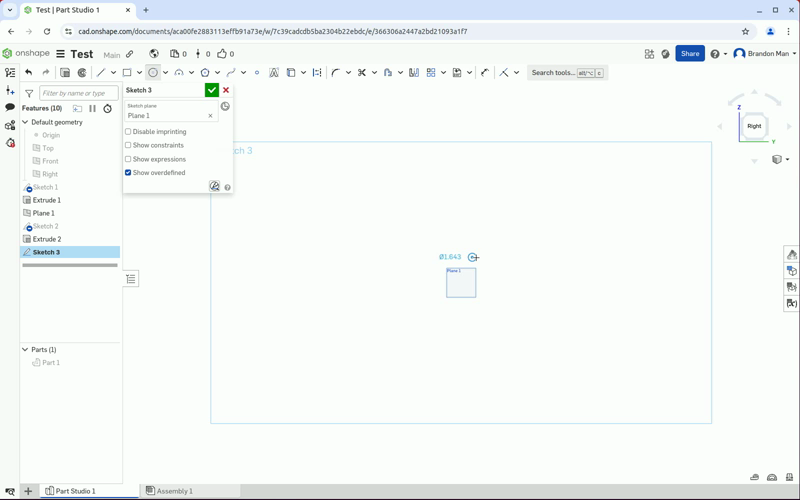
key(esc)
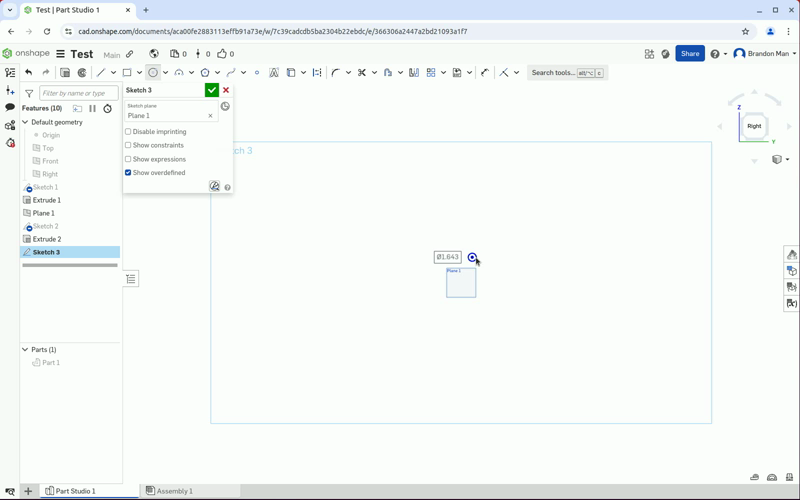
mouse_move(472, 259)
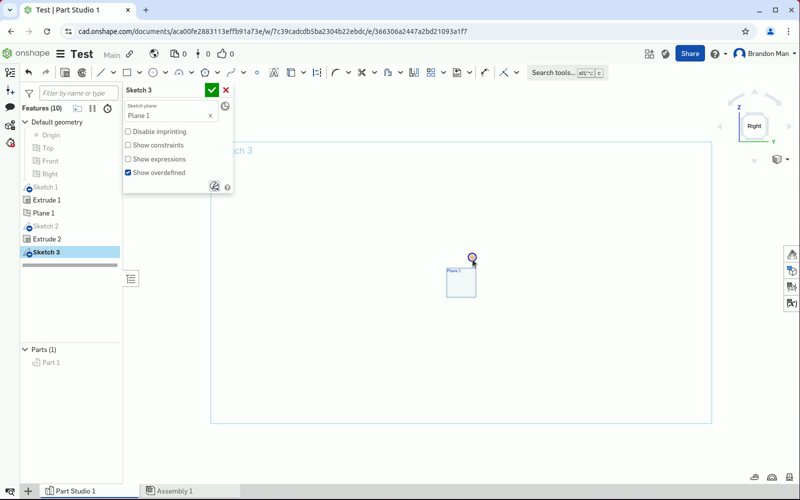
scroll(6)
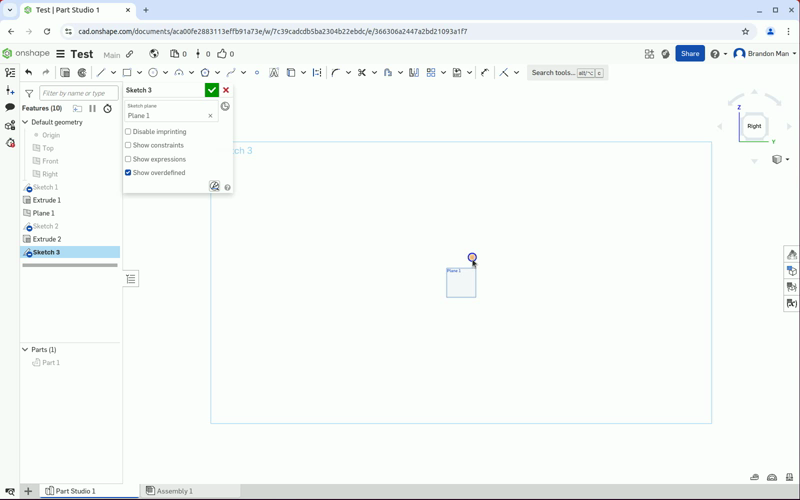
scroll(6)
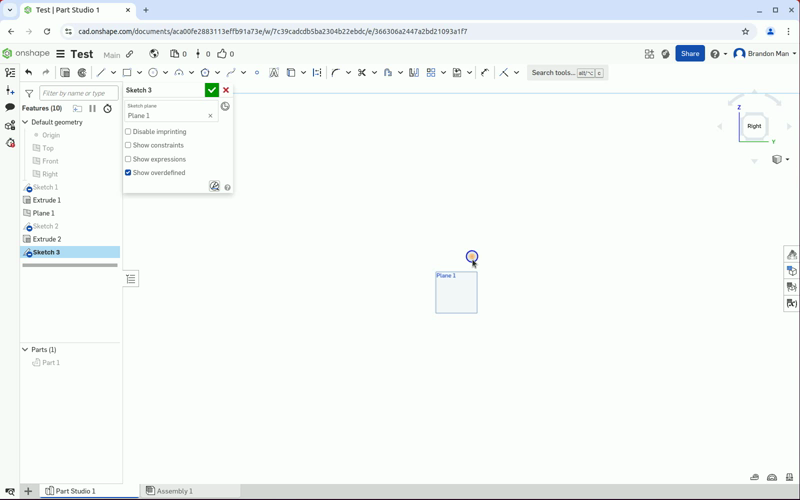
scroll(6)
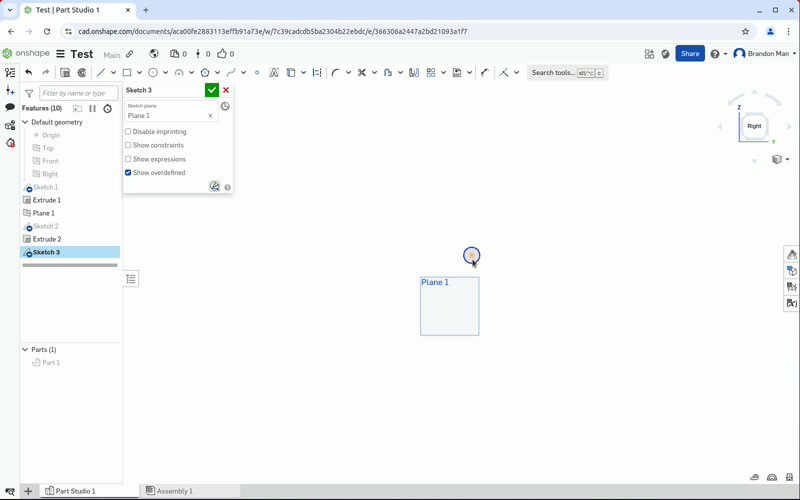
scroll(6)
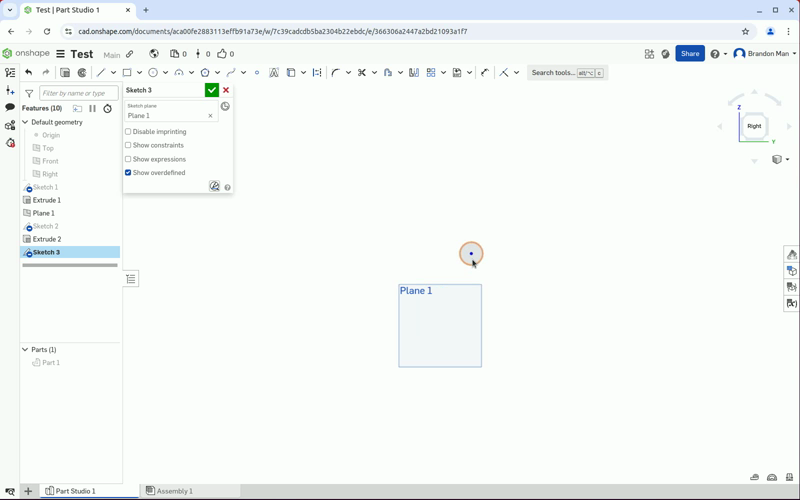
scroll(6)
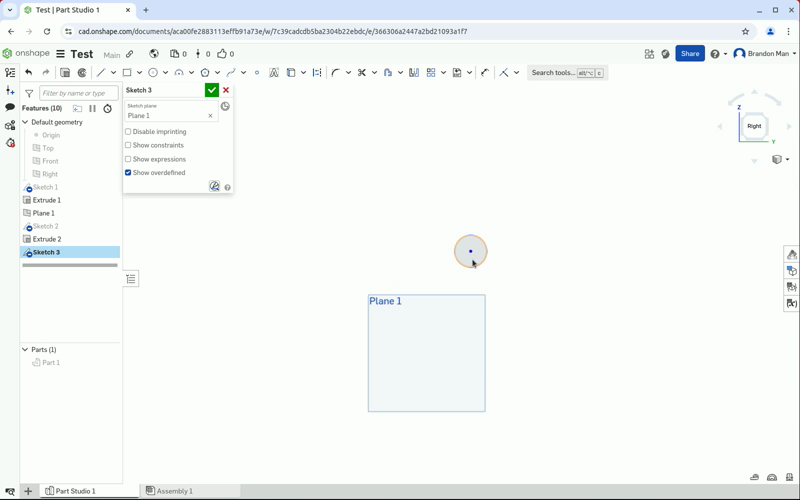
scroll(6)
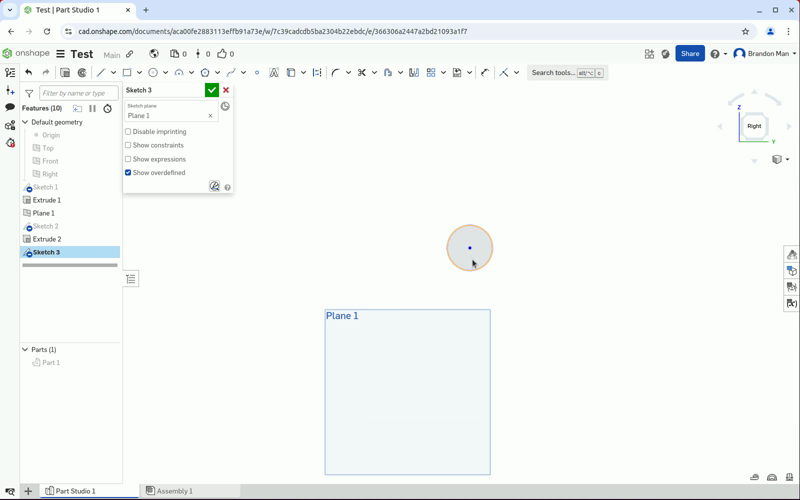
scroll(6)
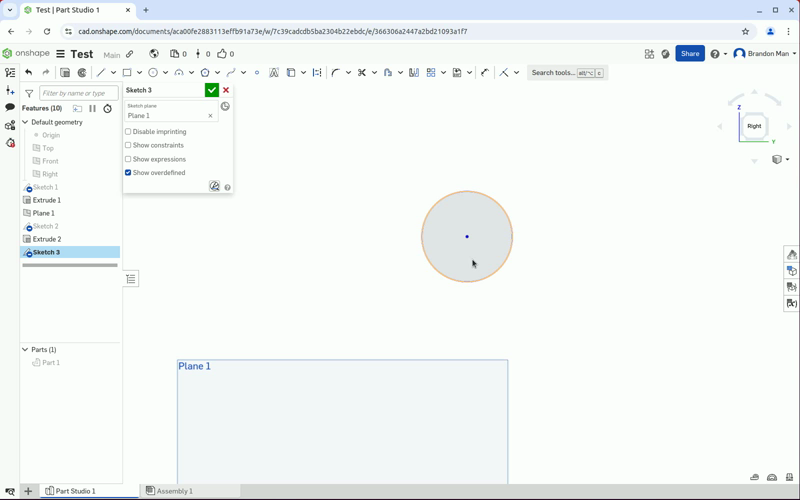
click(472, 259)
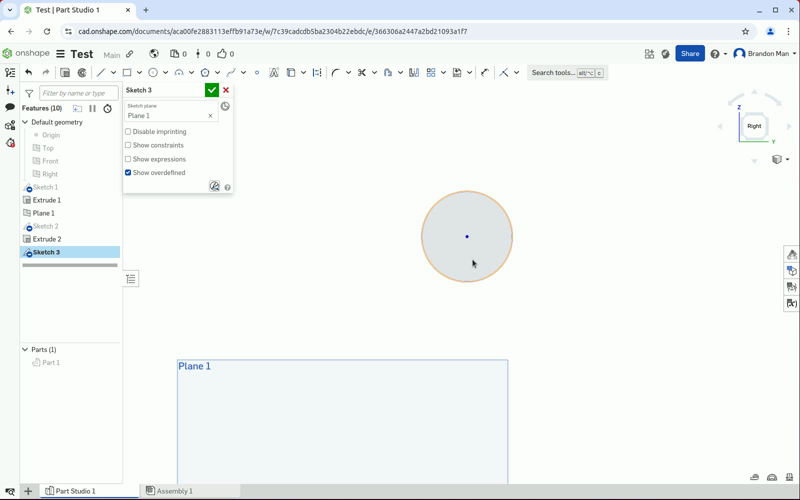
scroll(-6)
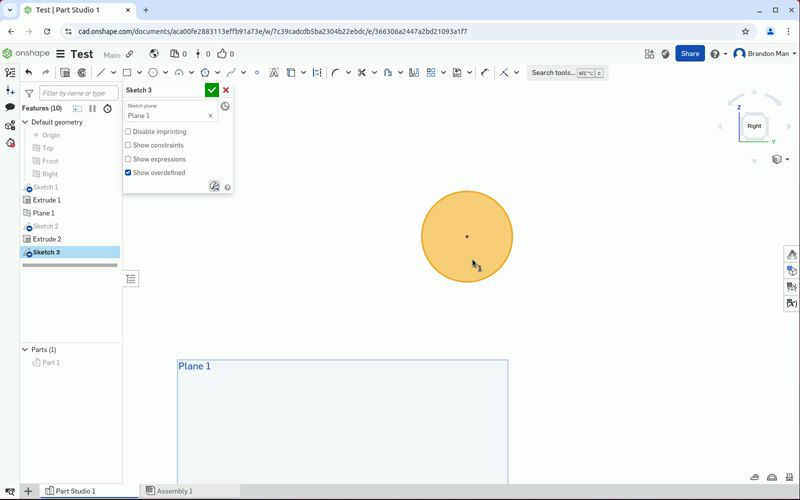
scroll(-6)
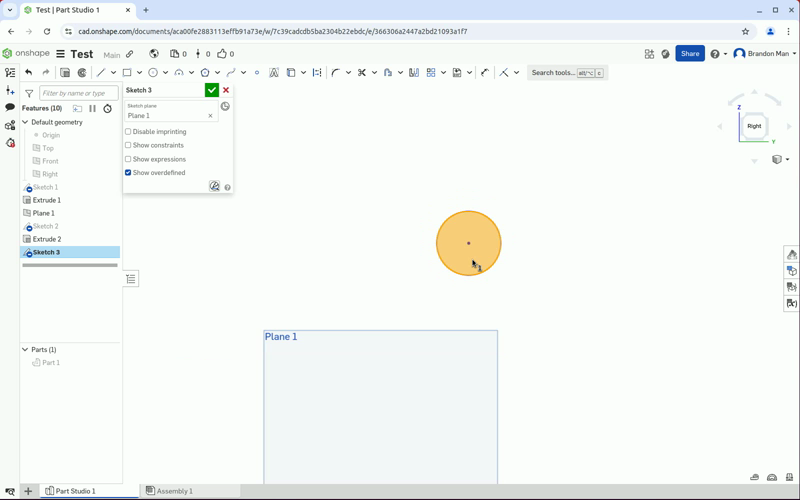
scroll(-6)
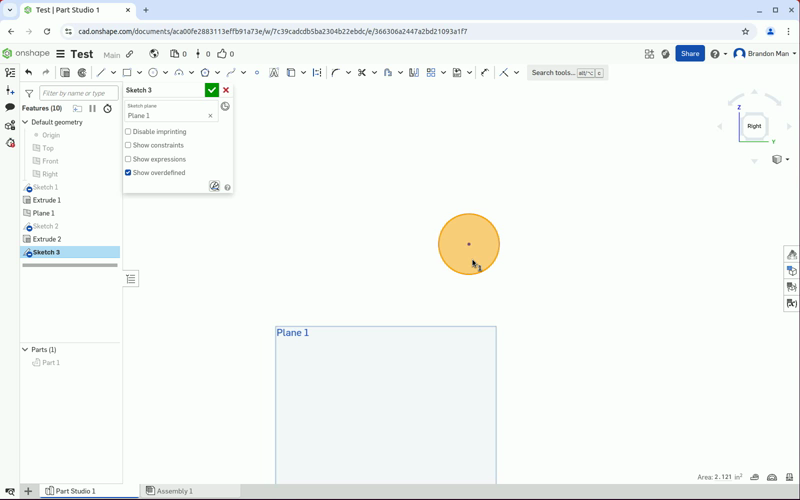
scroll(-6)
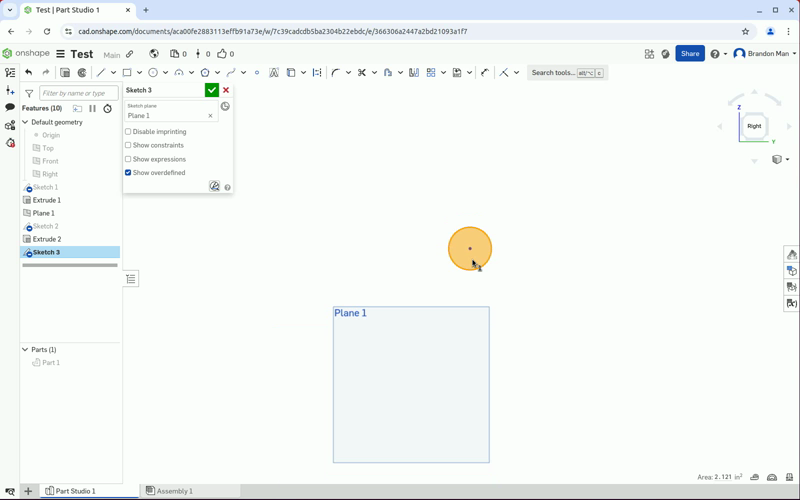
scroll(-6)
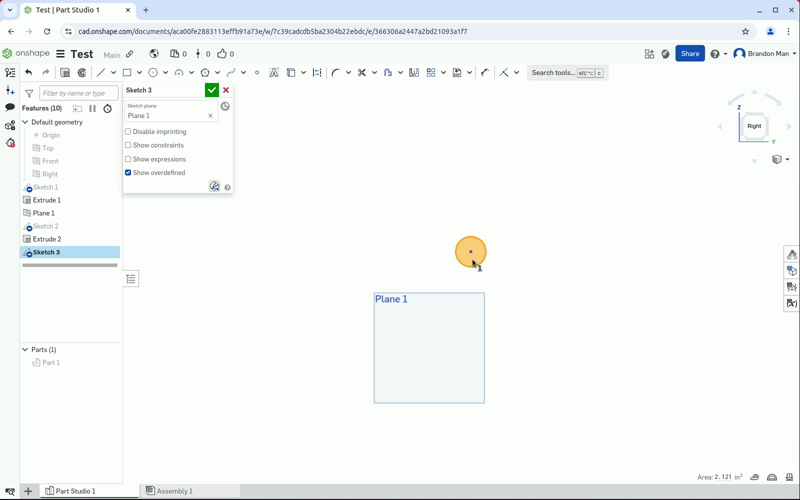
scroll(-6)
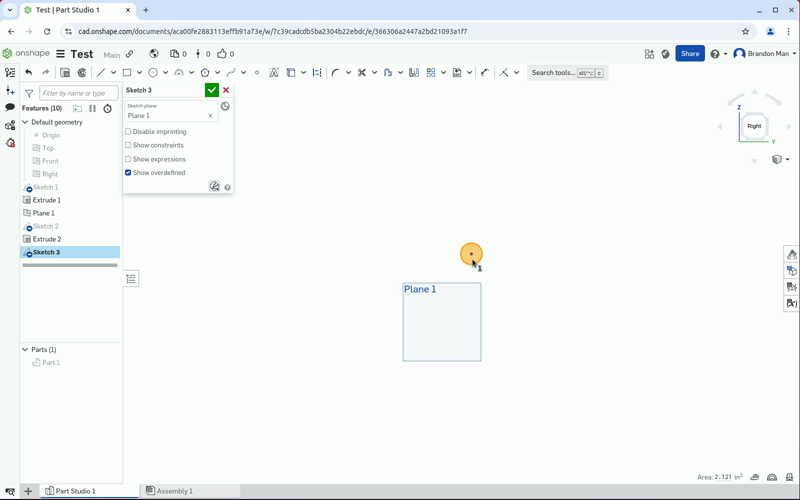
scroll(-6)
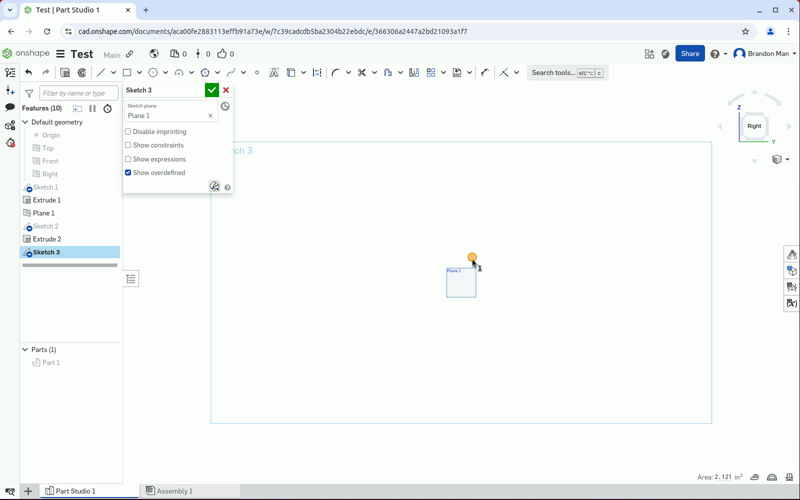
mouse_move(73, 352)
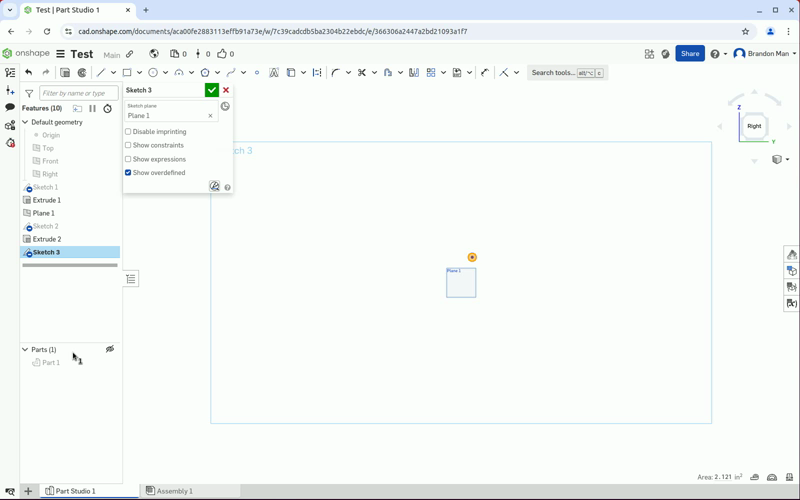
key(shift+y)
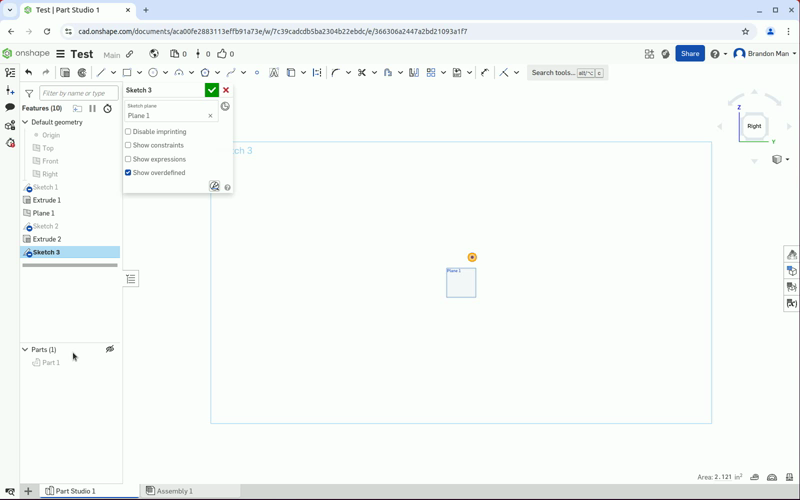
key(shift+e)
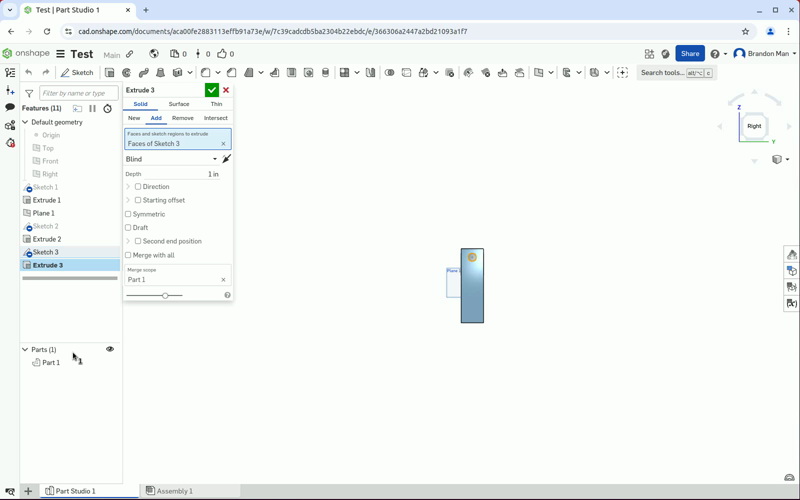
mouse_move(143, 106)
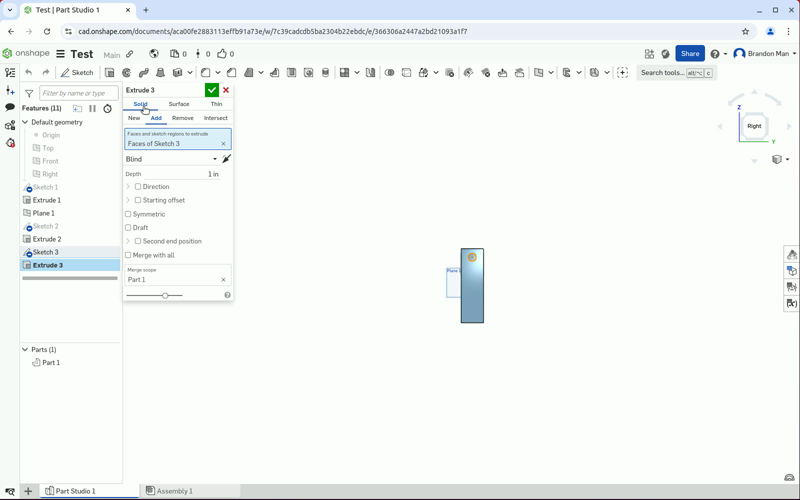
click(143, 106)
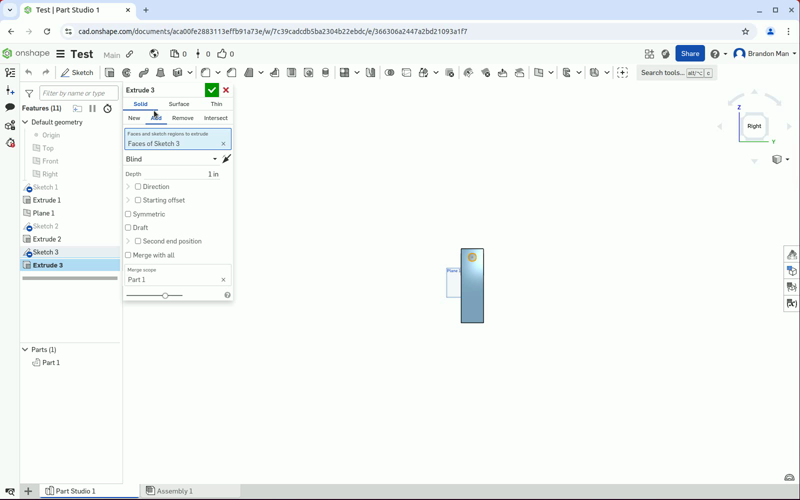
mouse_move(186, 120)
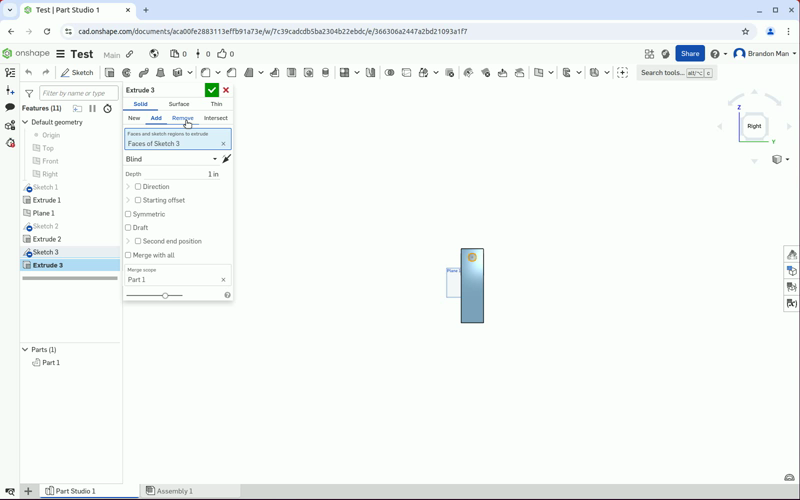
click(186, 120)
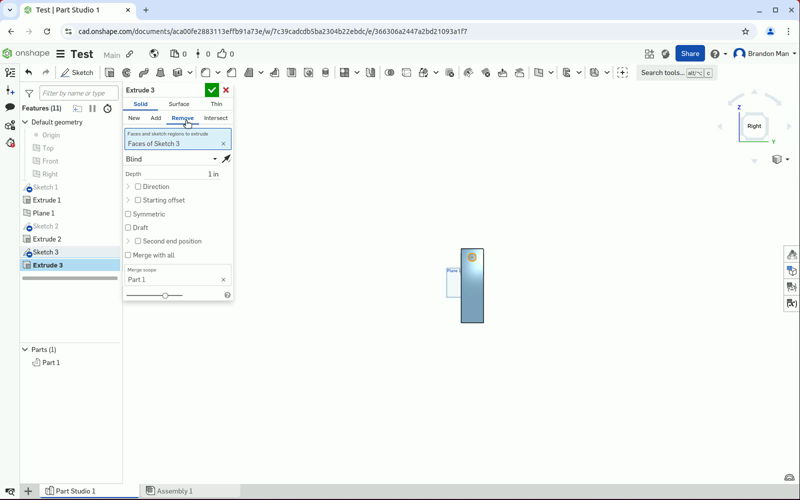
key(tab, 4)
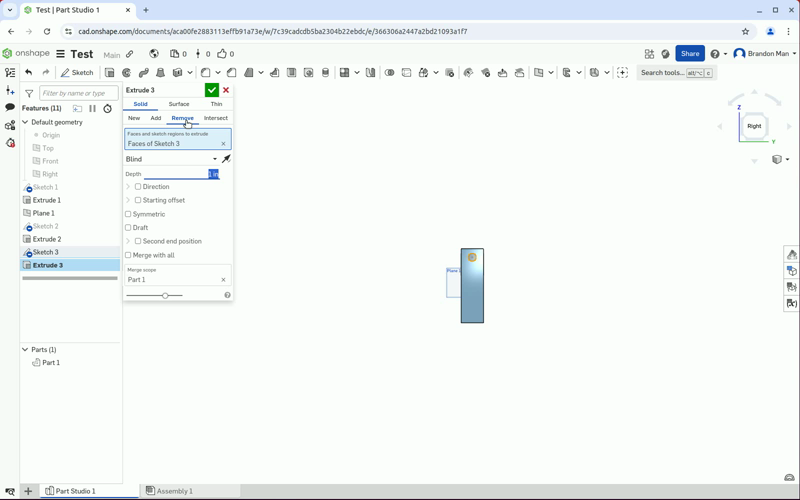
text(2.166)
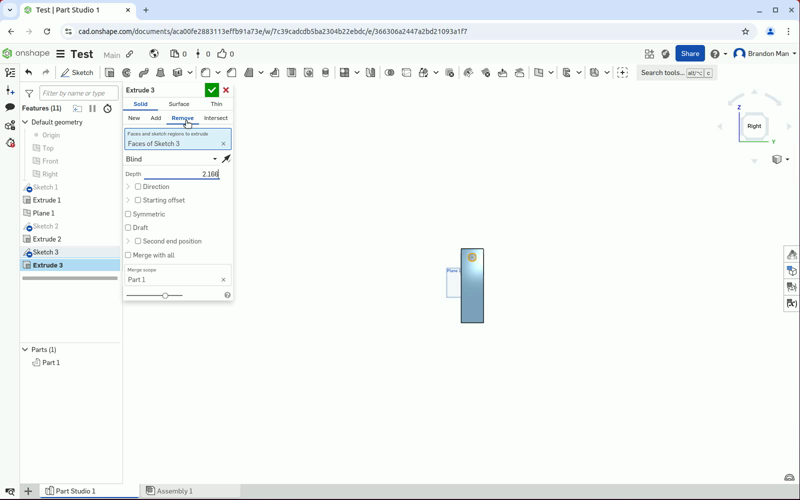
key(tab, 6)
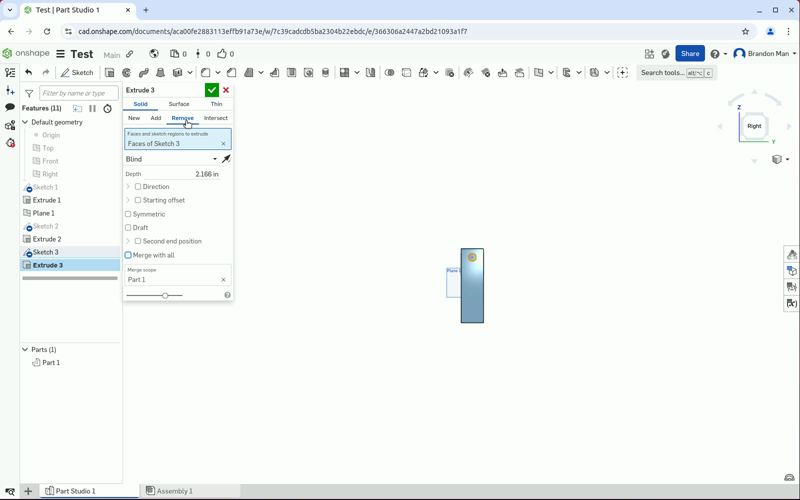
key(space)
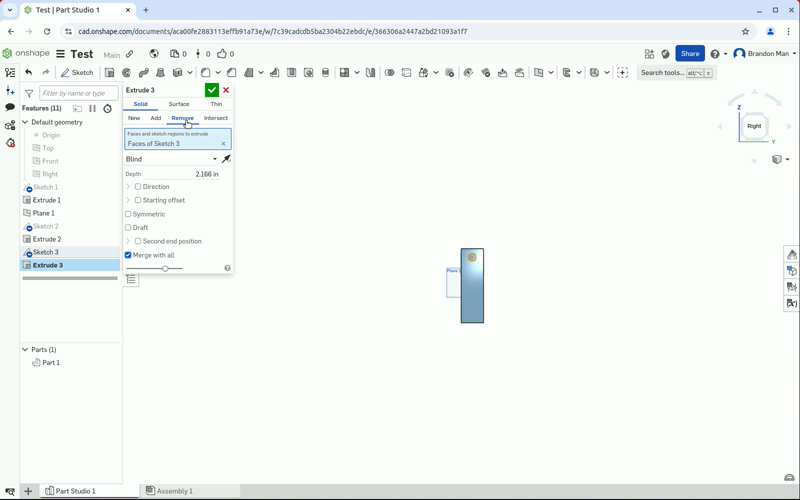
key(enter)
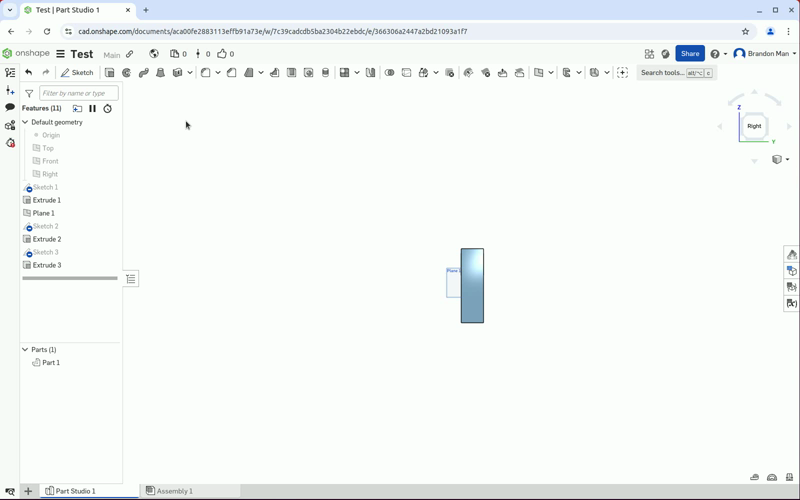
key(shift+h)
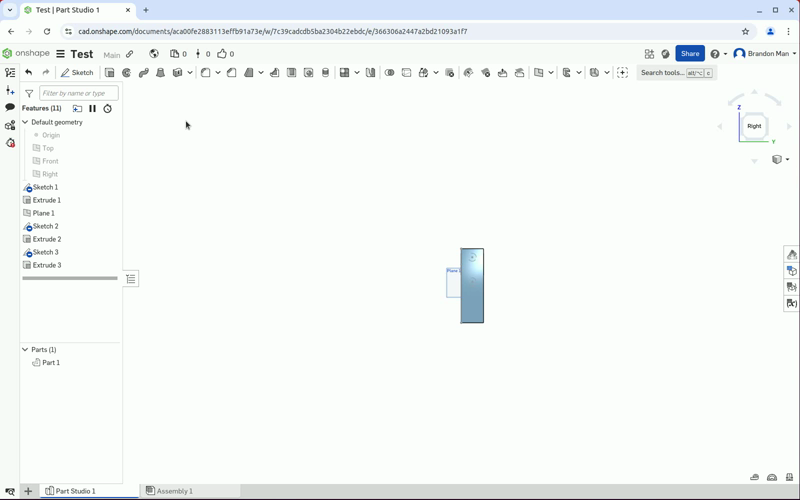
key(shift+h)
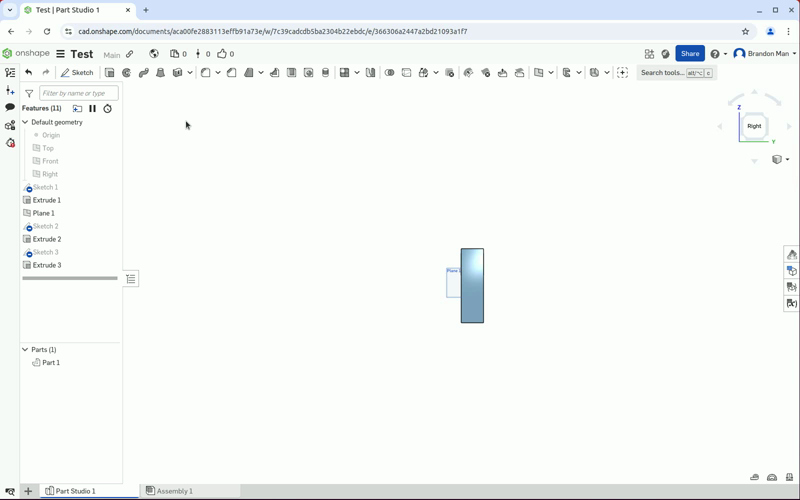
mouse_move(73, 189)
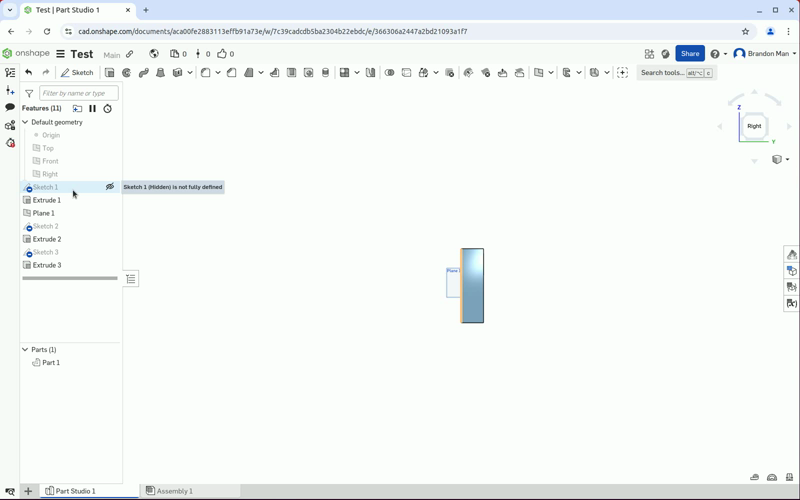
click(73, 189)
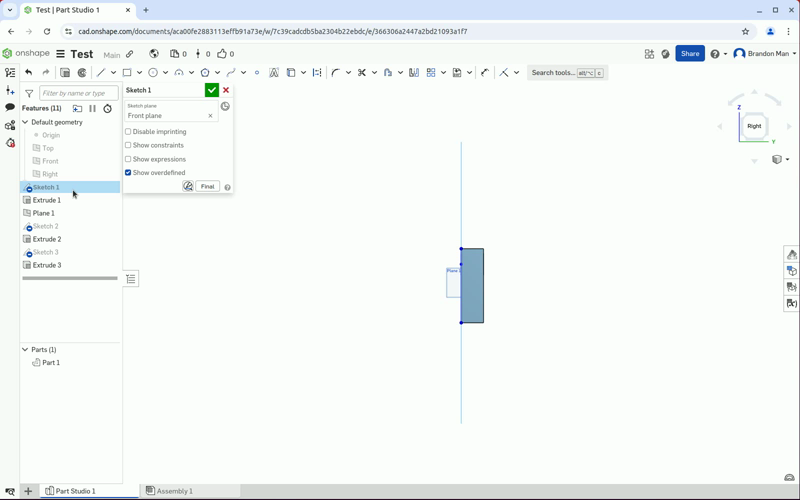
mouse_move(229, 92)
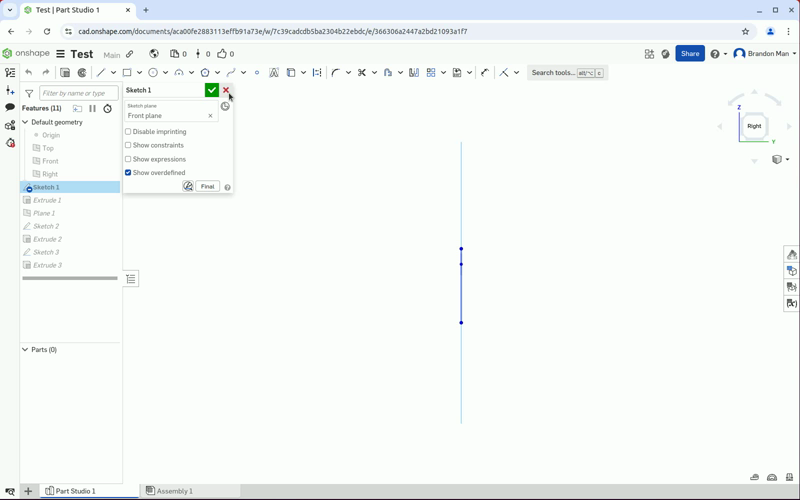
click(229, 92)
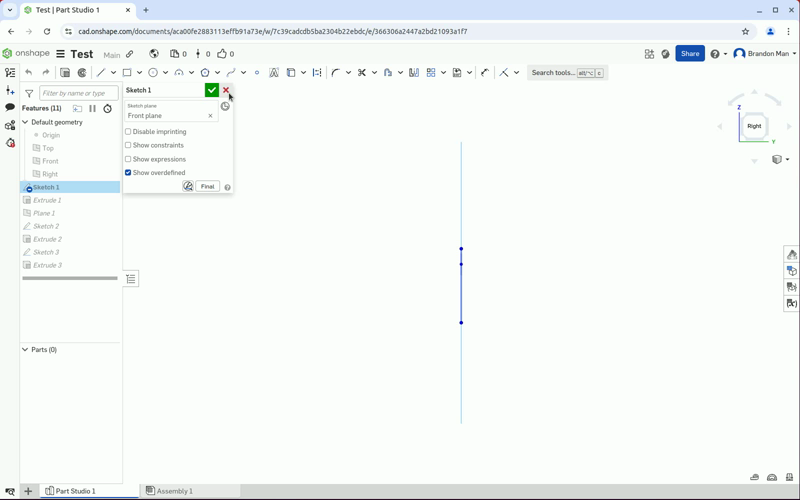
key(shift+s)
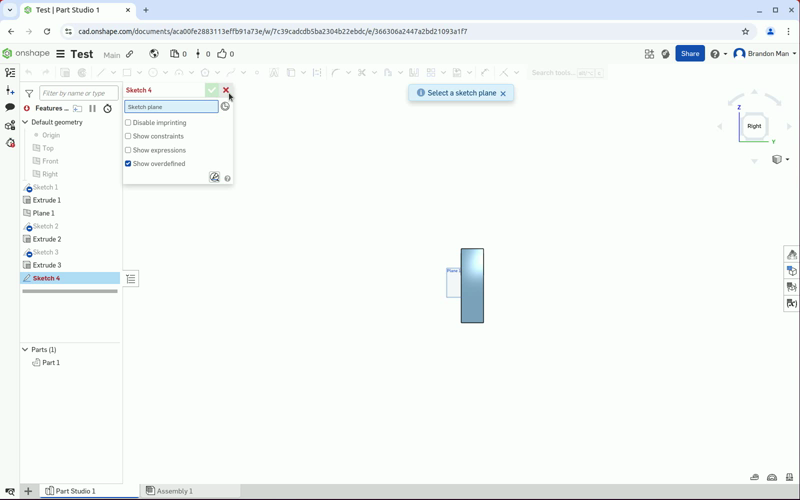
mouse_move(73, 215)
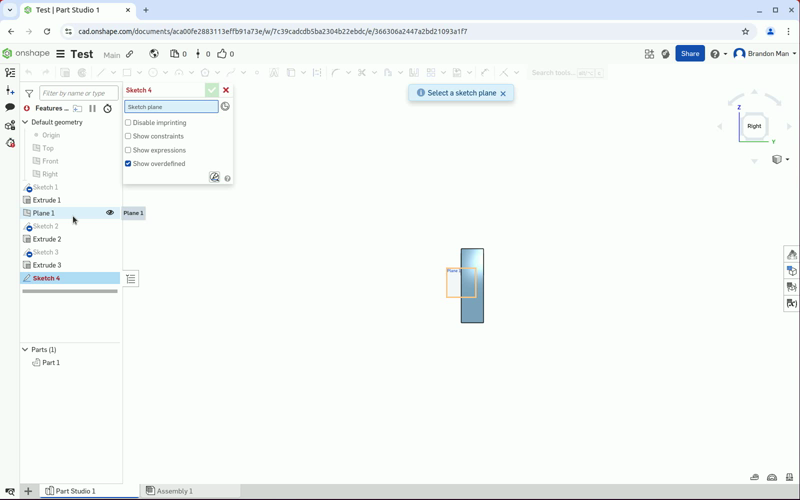
click(73, 215)
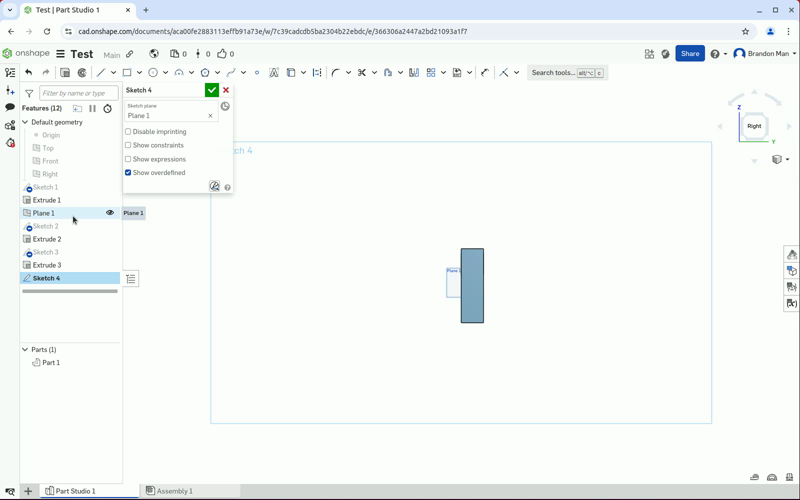
mouse_move(73, 352)
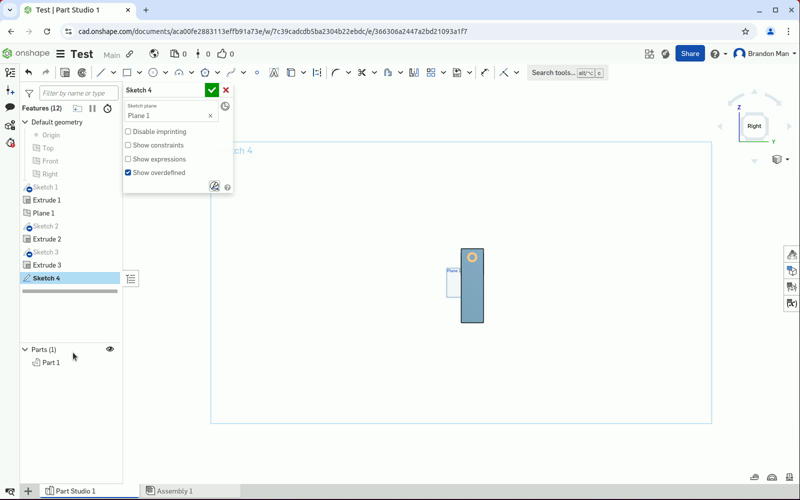
key(y)
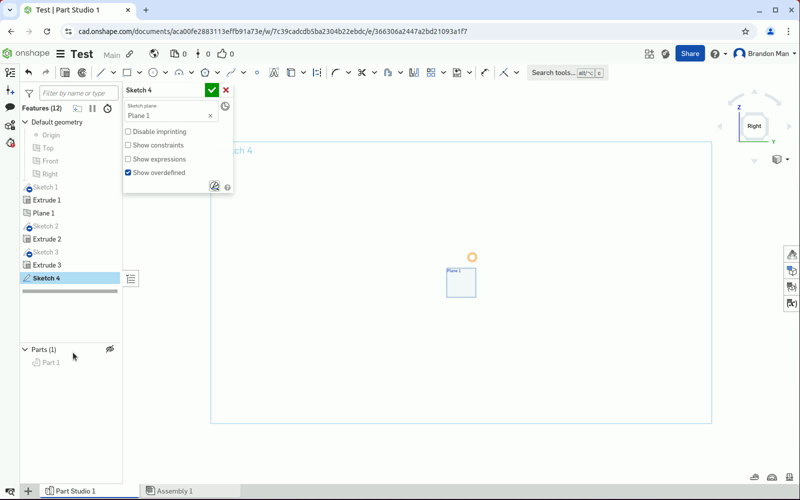
key(c)
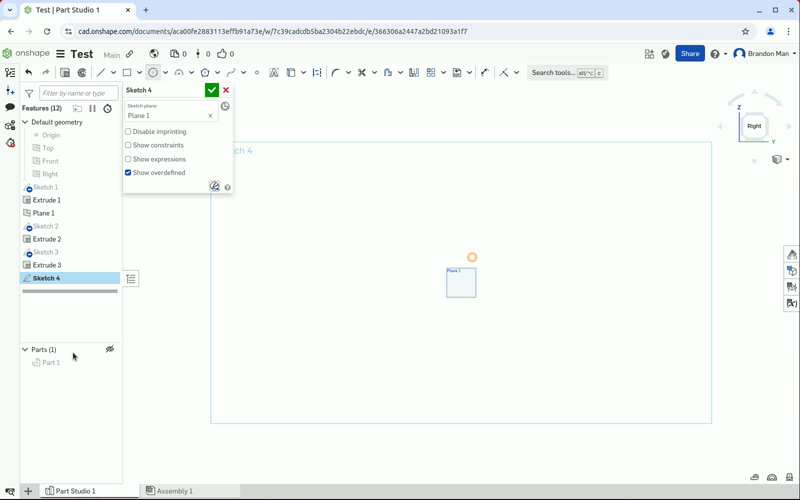
key_down(shift)
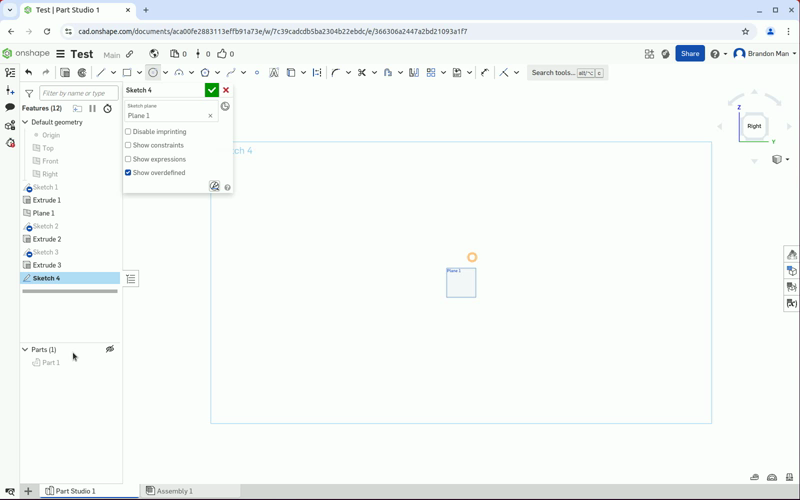
mouse_move(472, 307)
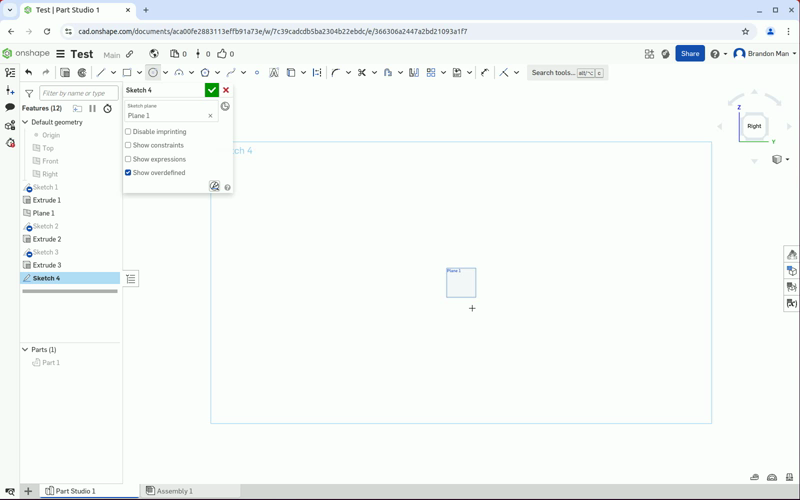
click(472, 307)
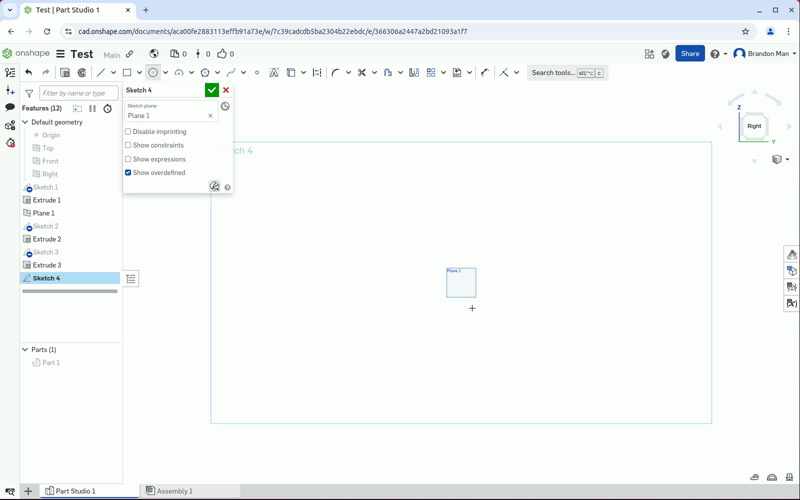
key_up(shift)
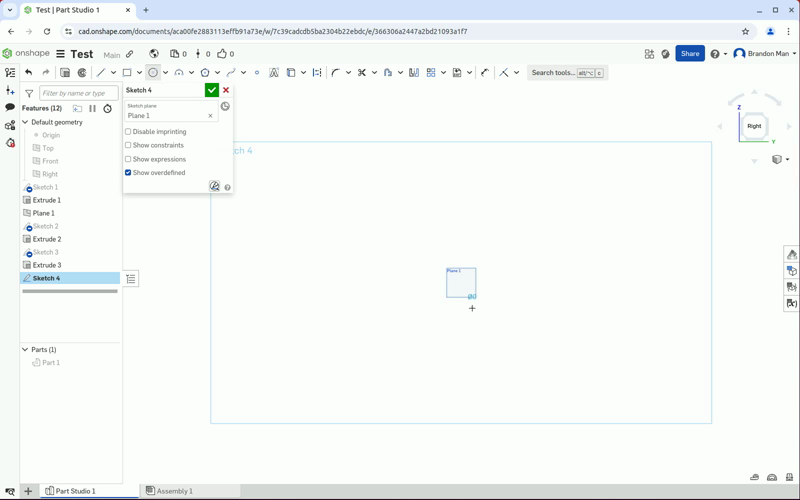
mouse_move(476, 307)
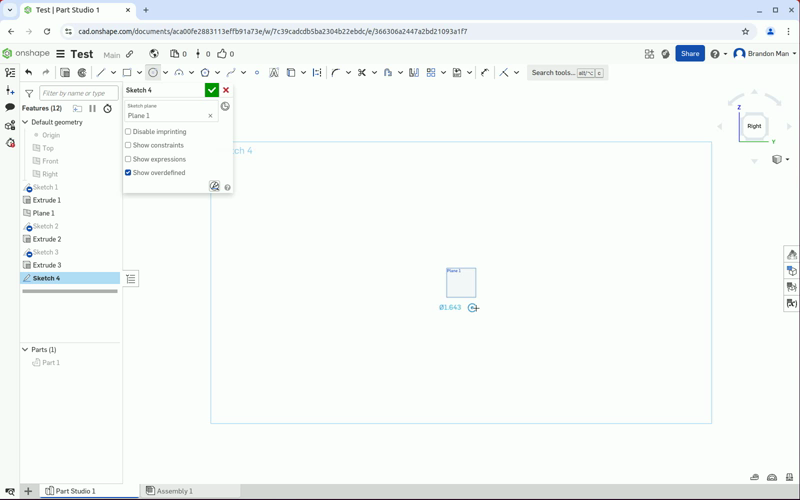
click(476, 307)
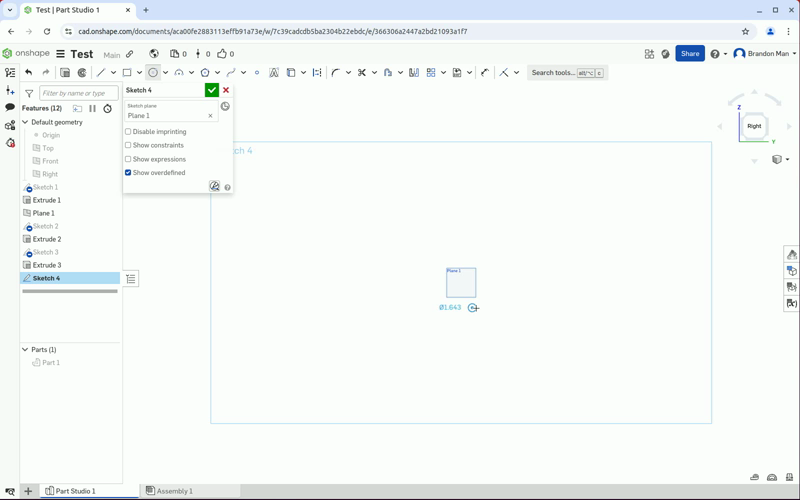
key(esc)
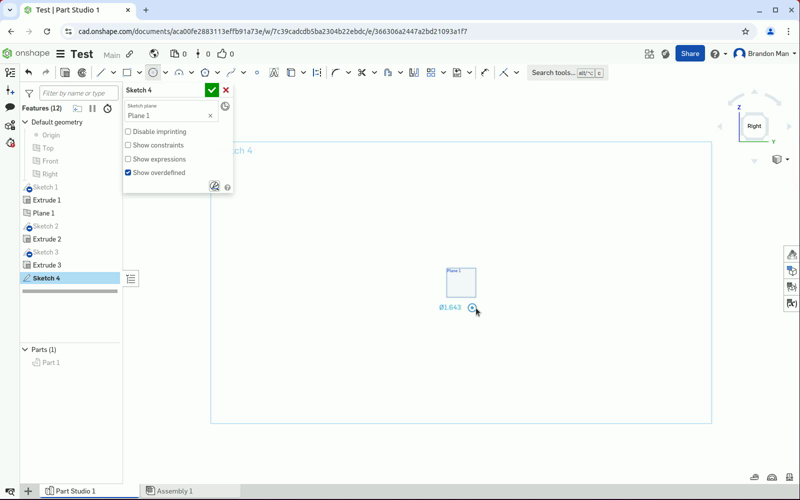
mouse_move(469, 305)
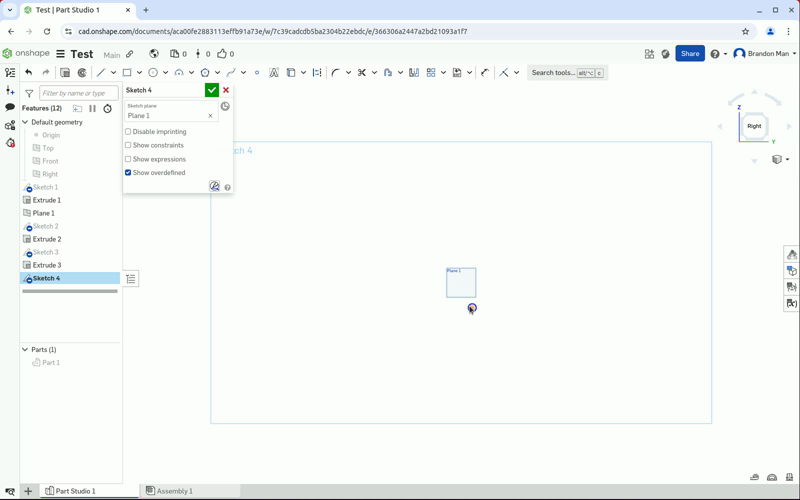
scroll(6)
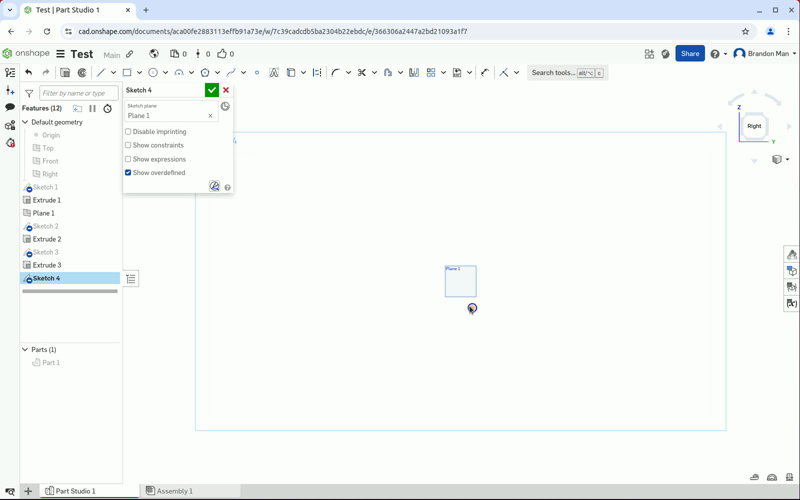
scroll(6)
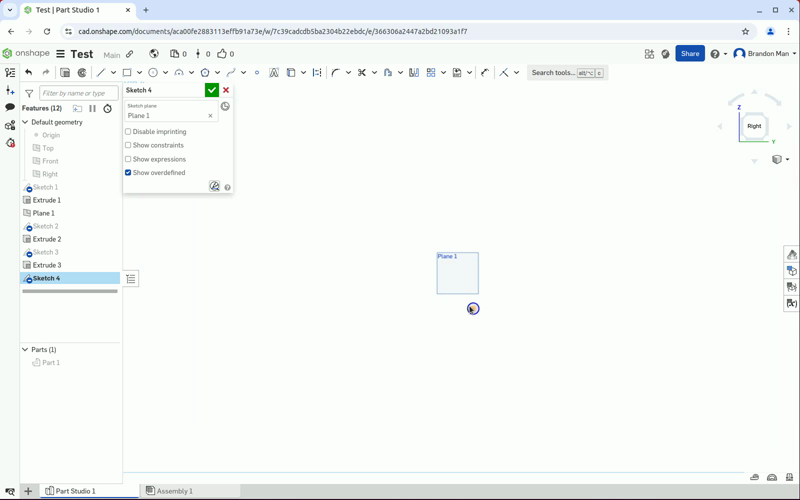
scroll(6)
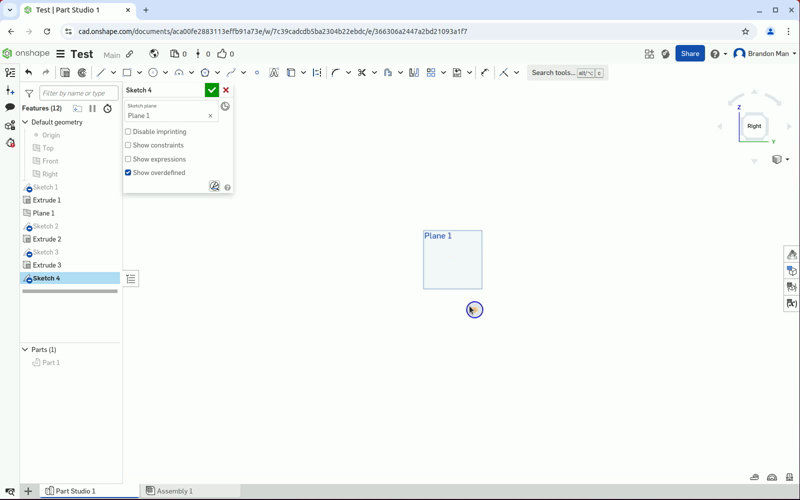
scroll(6)
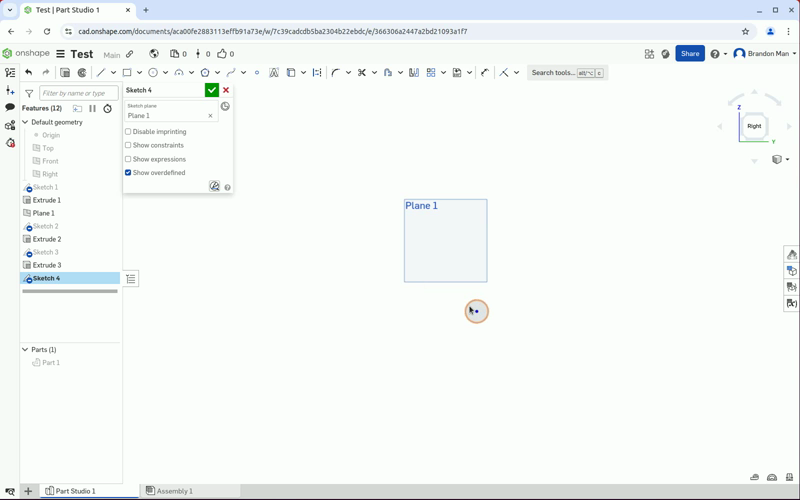
scroll(6)
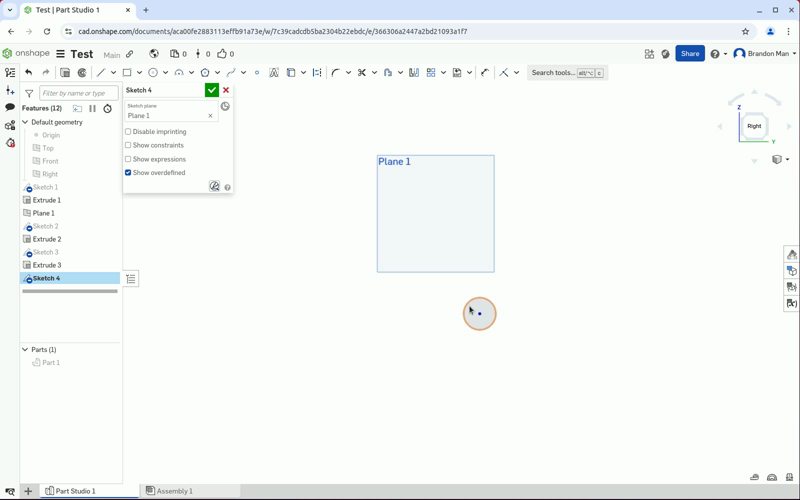
scroll(6)
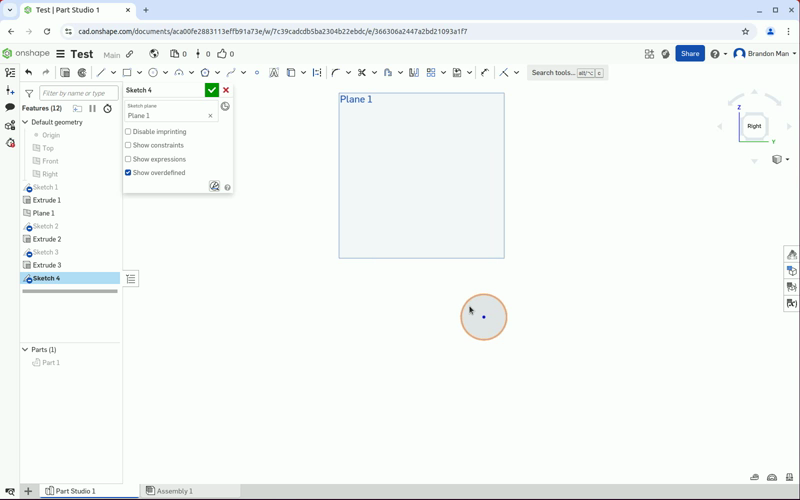
scroll(6)
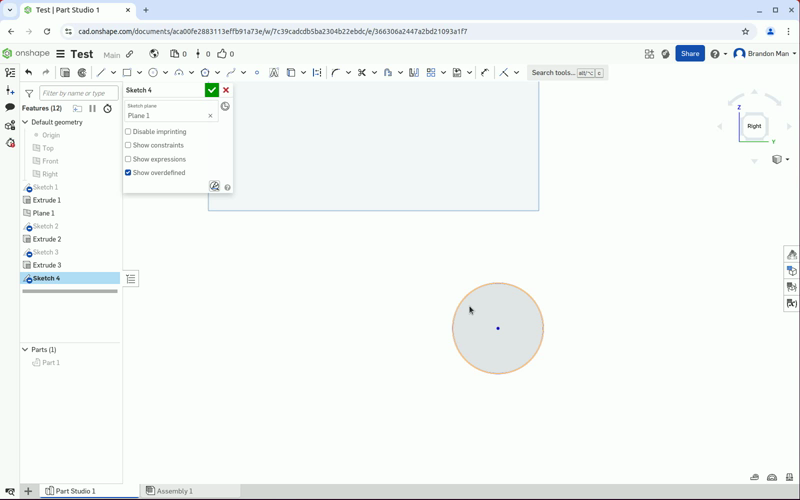
click(469, 305)
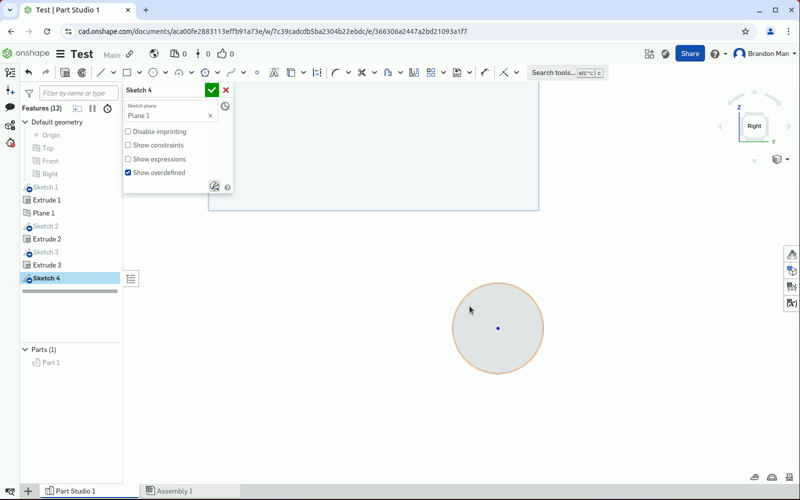
scroll(-6)
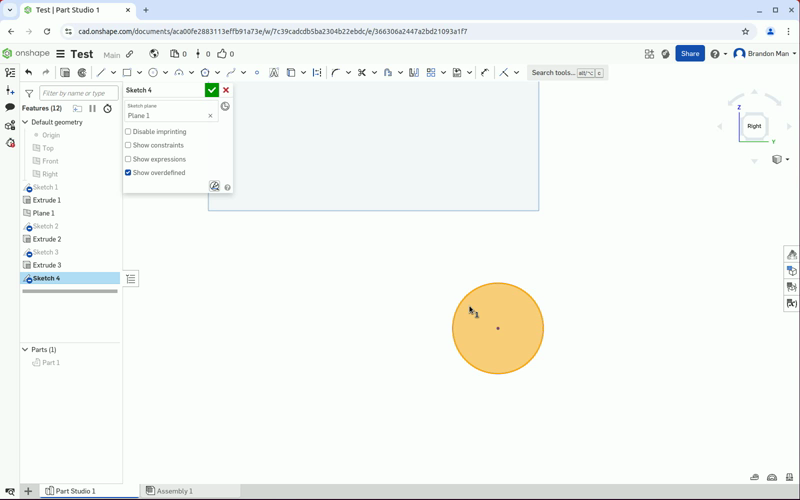
scroll(-6)
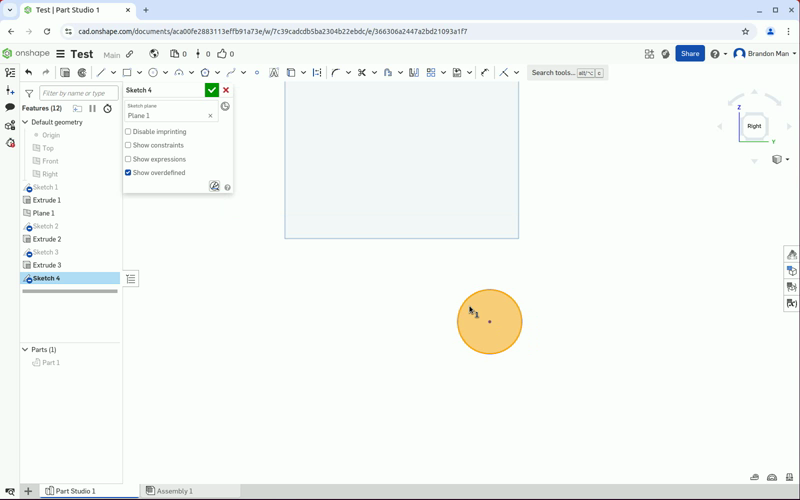
scroll(-6)
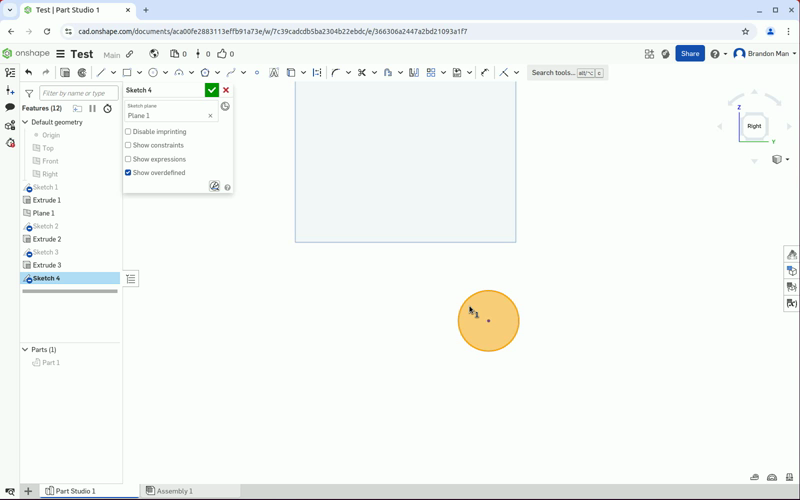
scroll(-6)
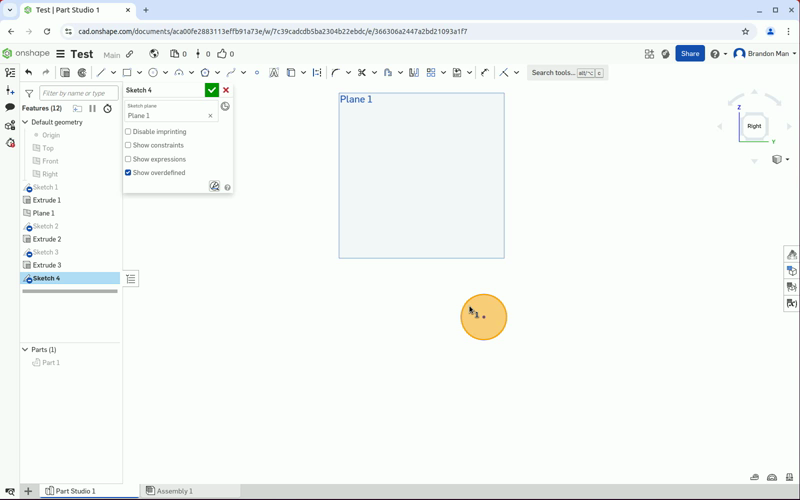
scroll(-6)
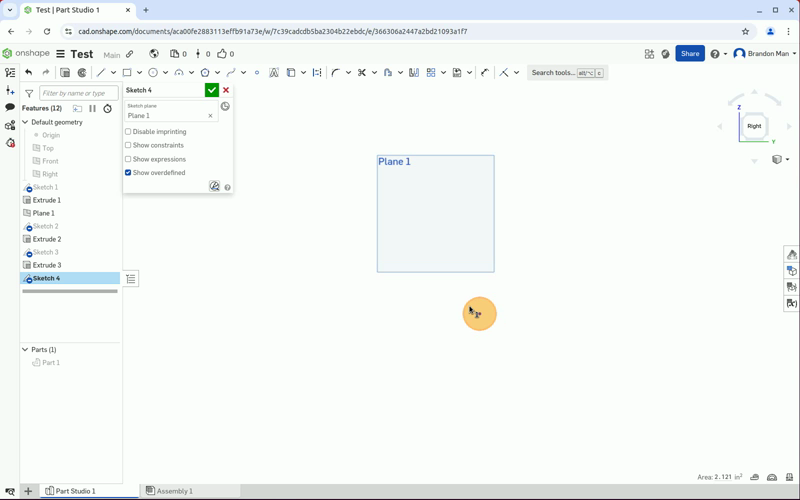
scroll(-6)
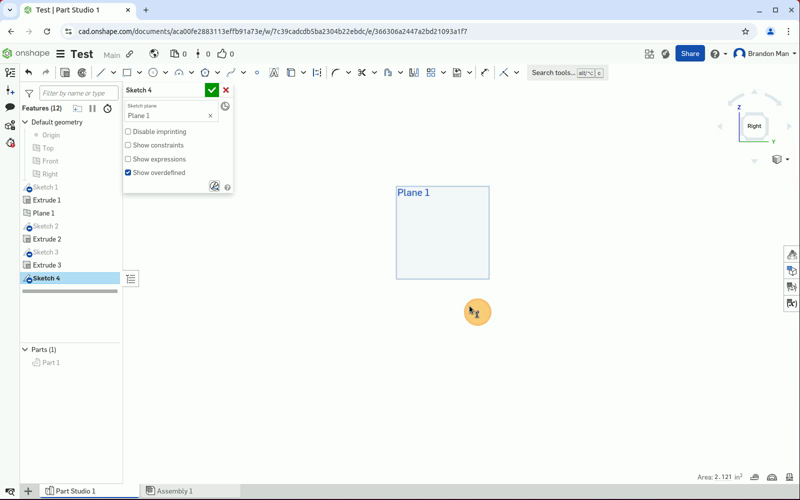
scroll(-6)
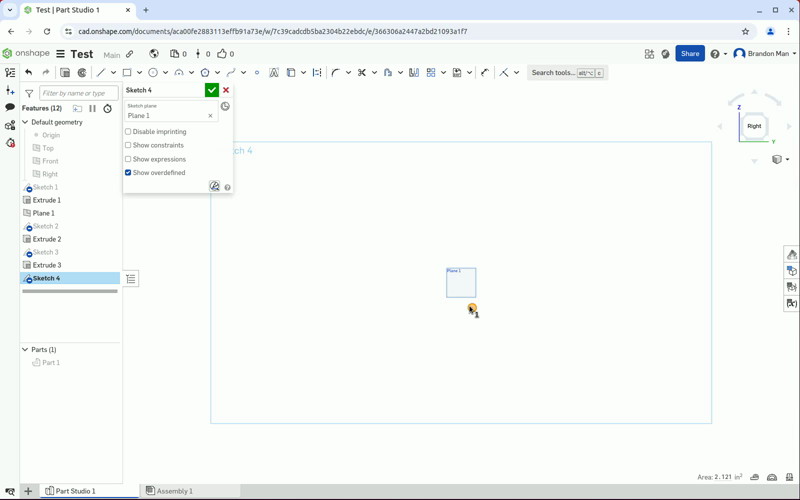
mouse_move(73, 352)
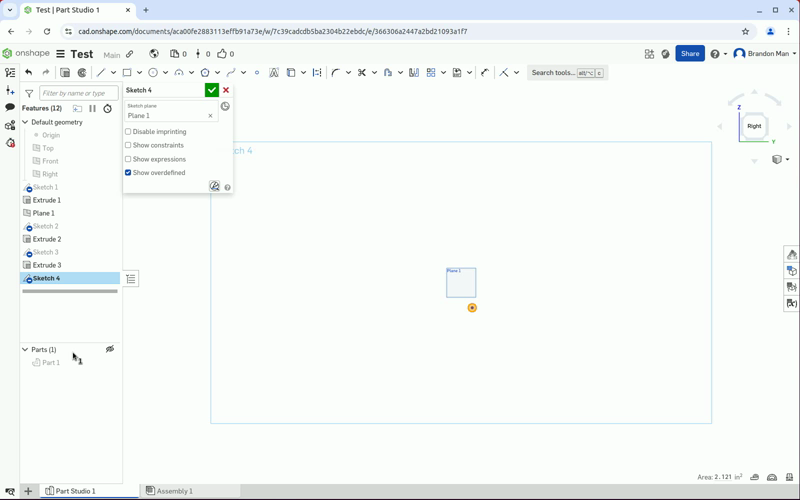
key(shift+y)
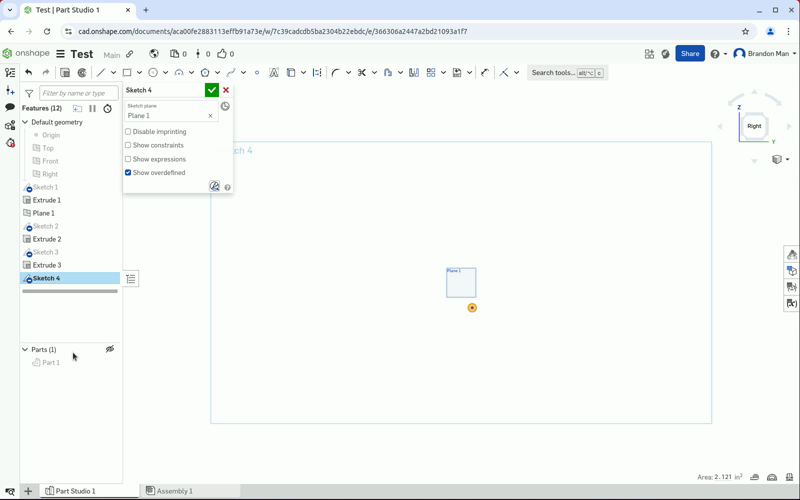
key(shift+e)
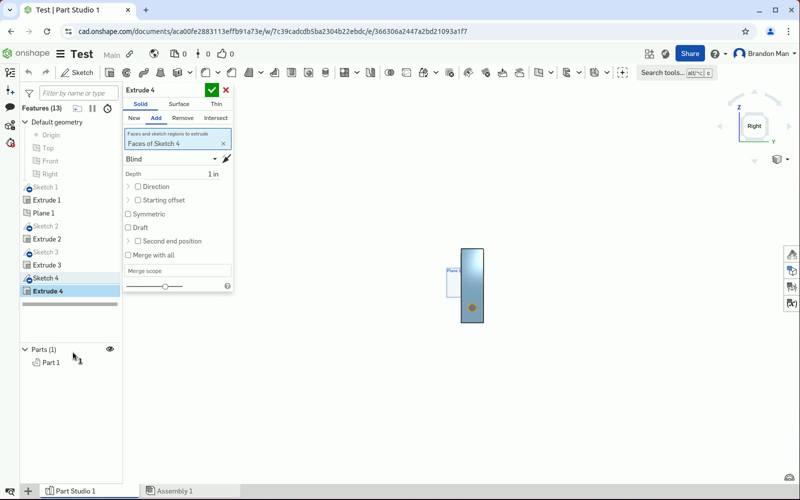
mouse_move(143, 106)
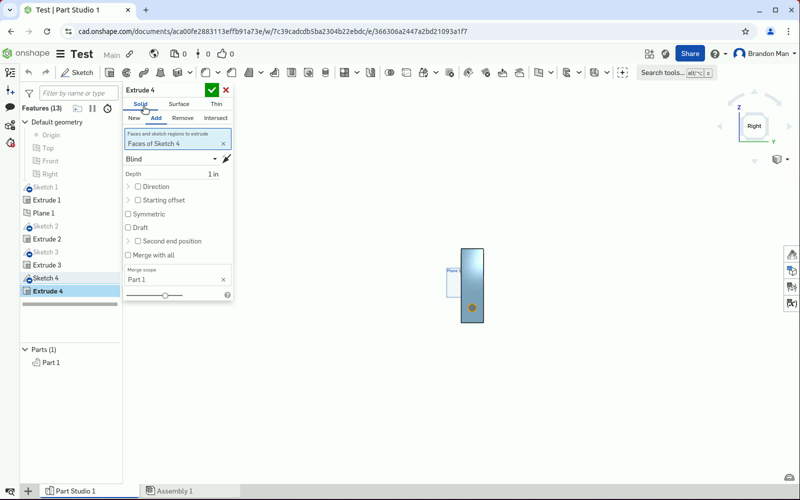
click(143, 106)
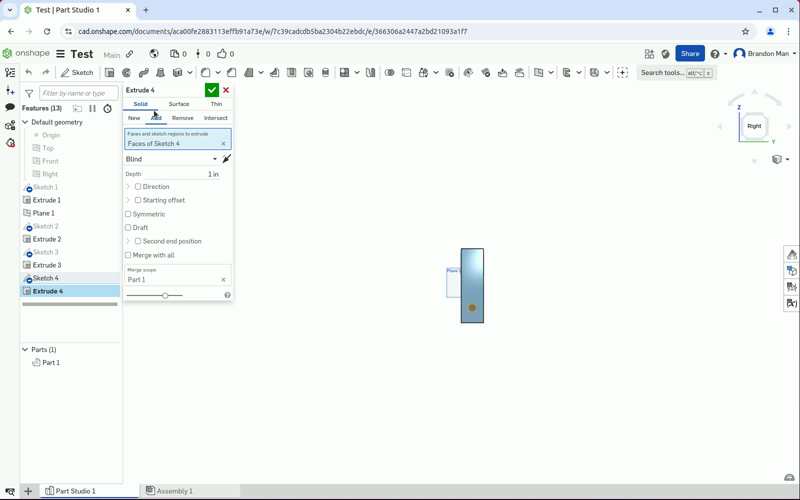
mouse_move(186, 120)
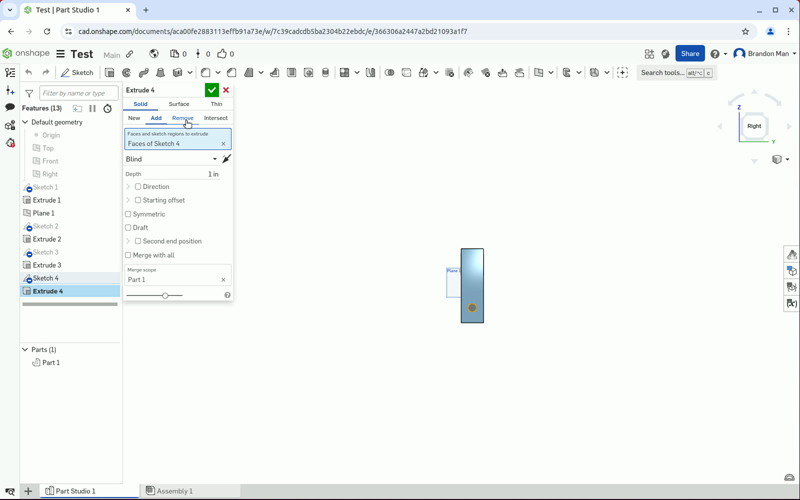
click(186, 120)
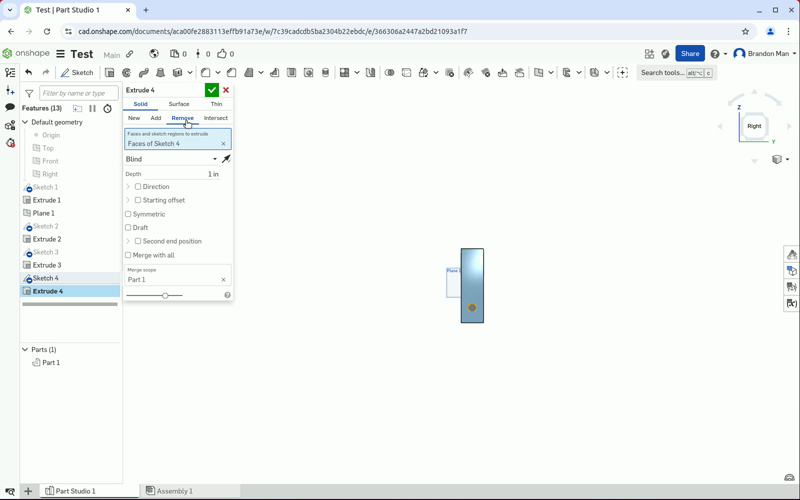
key(tab, 4)
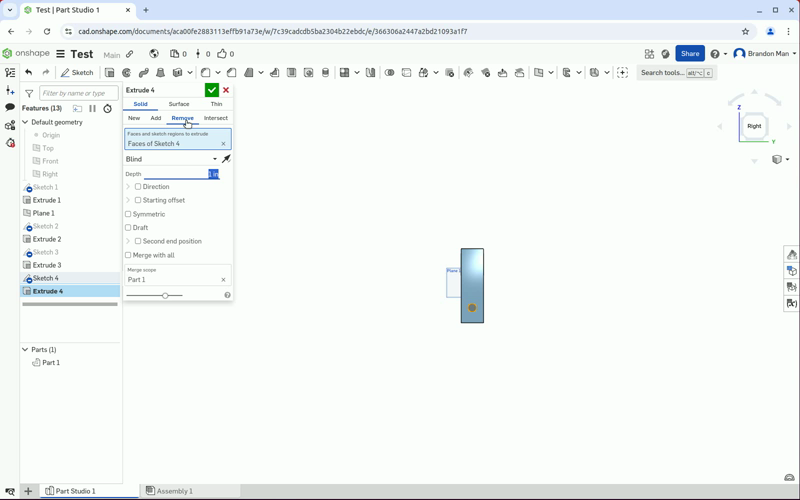
text(2.166)
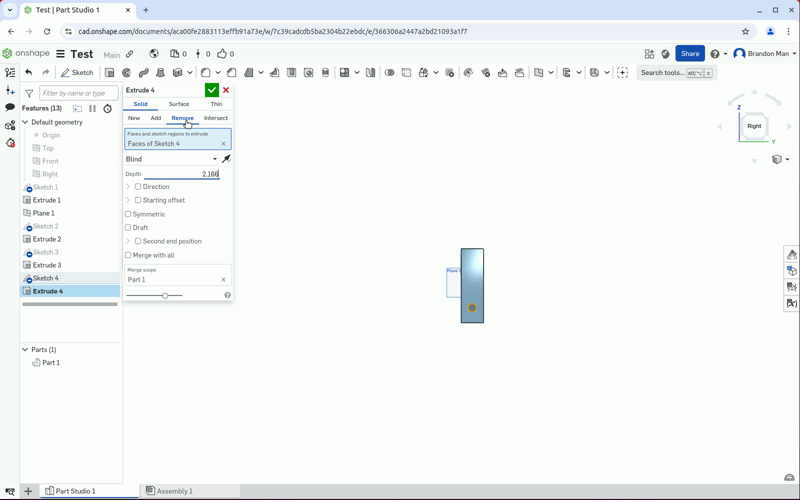
key(tab, 6)
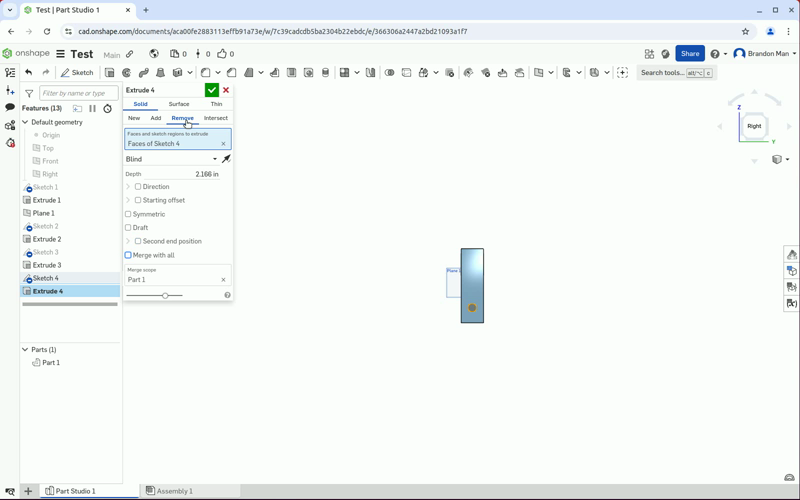
key(space)
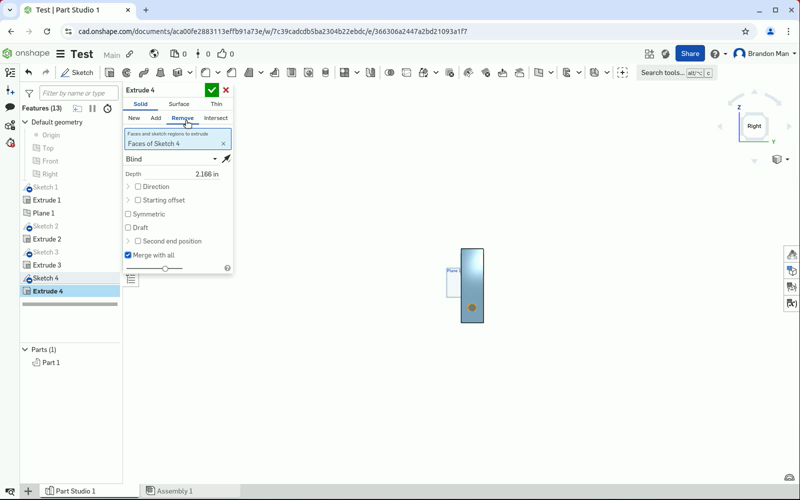
key(enter)
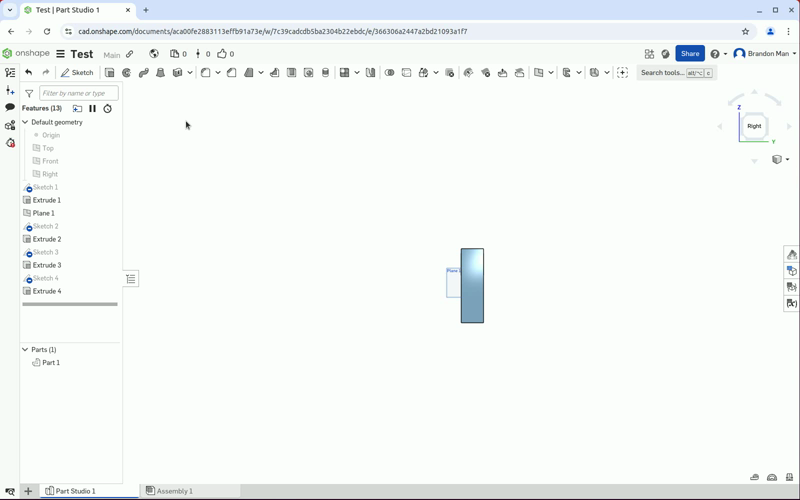
key(shift+h)
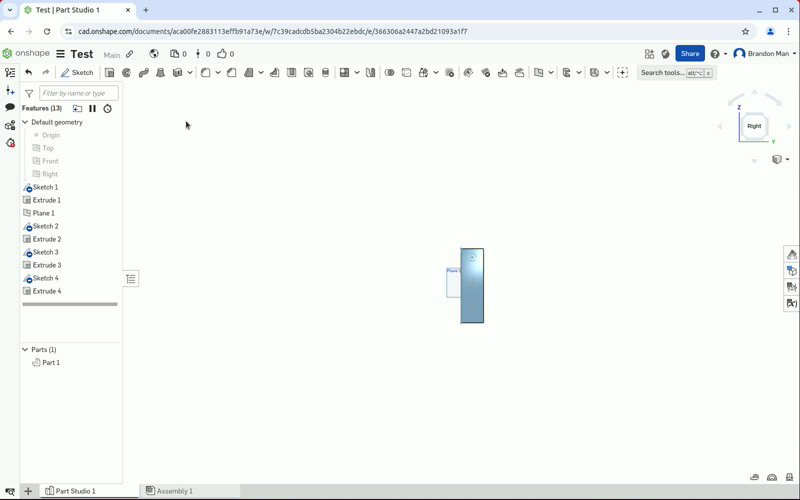
key(shift+h)
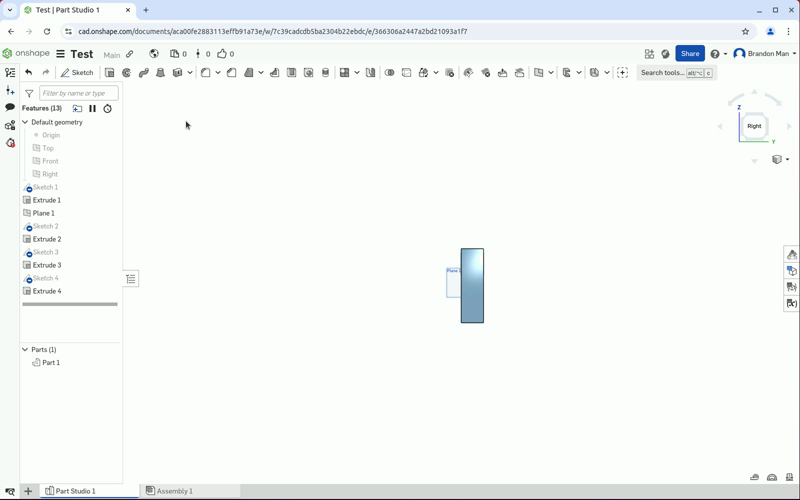
mouse_move(73, 189)
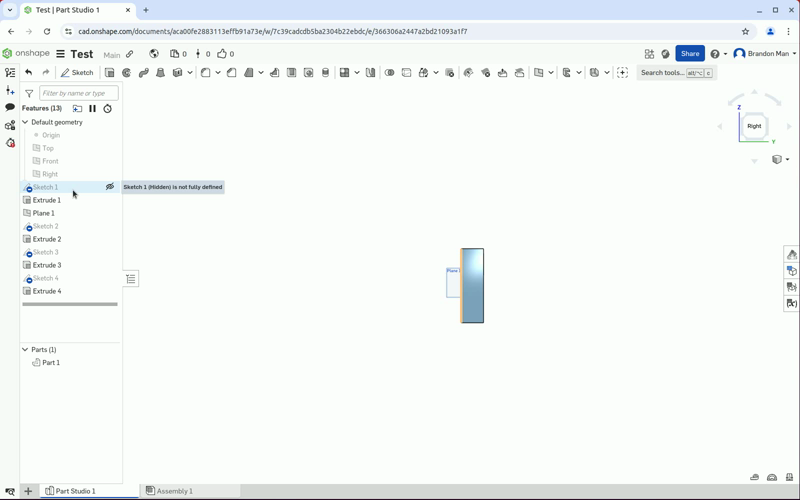
click(73, 189)
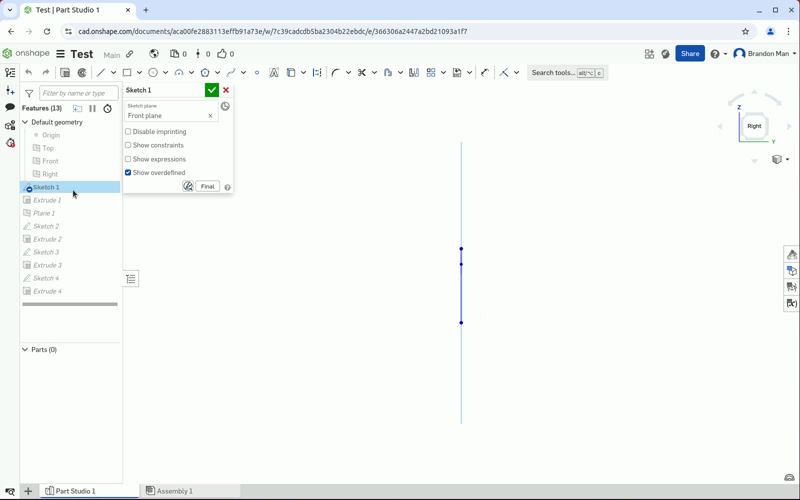
mouse_move(229, 92)
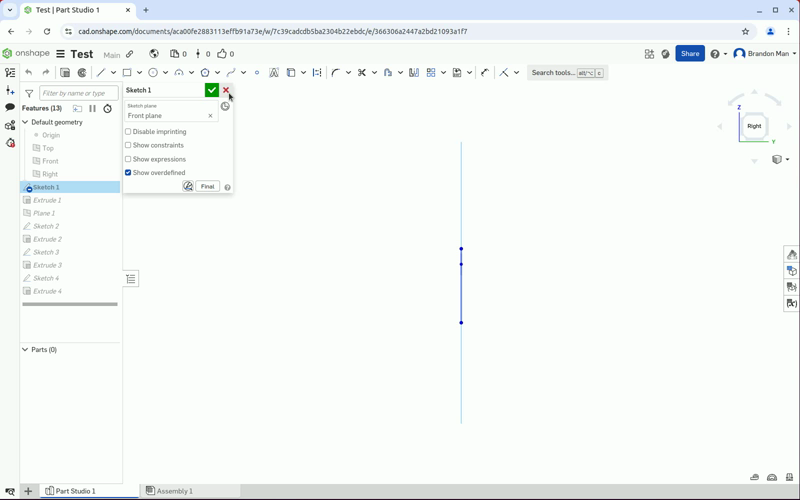
click(229, 92)
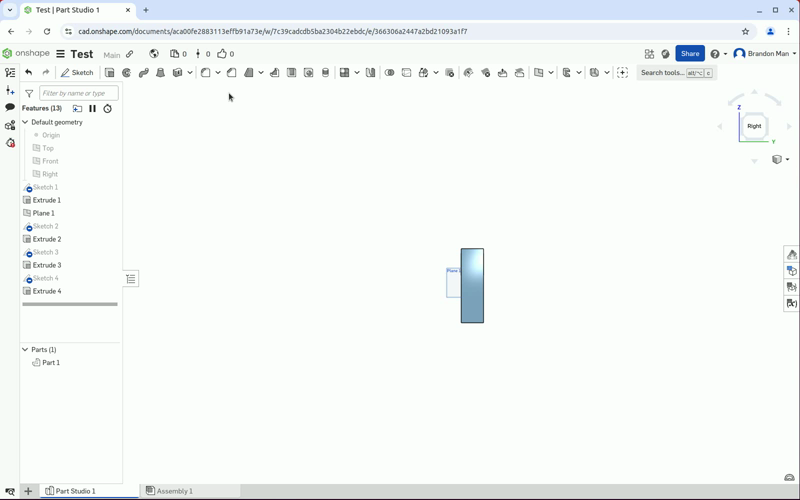
mouse_move(541, 75)
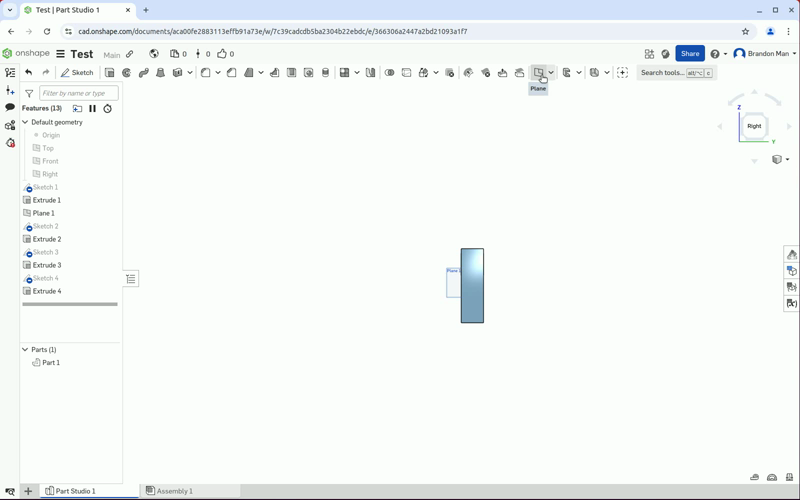
click(541, 75)
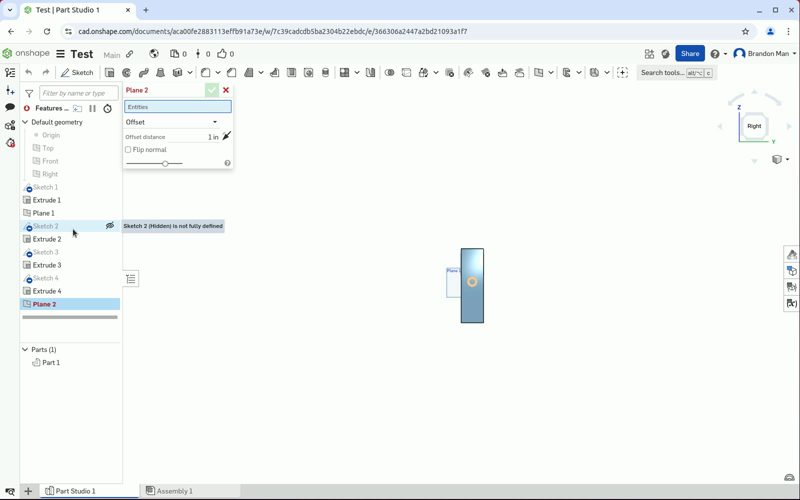
scroll(3)
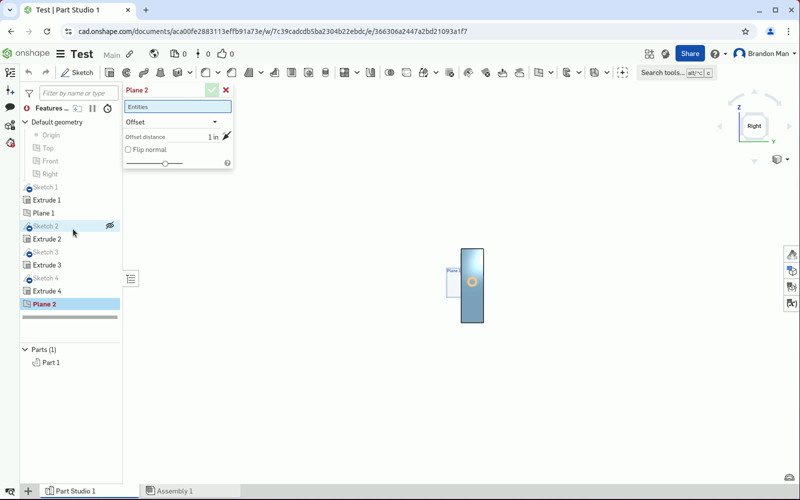
mouse_move(73, 176)
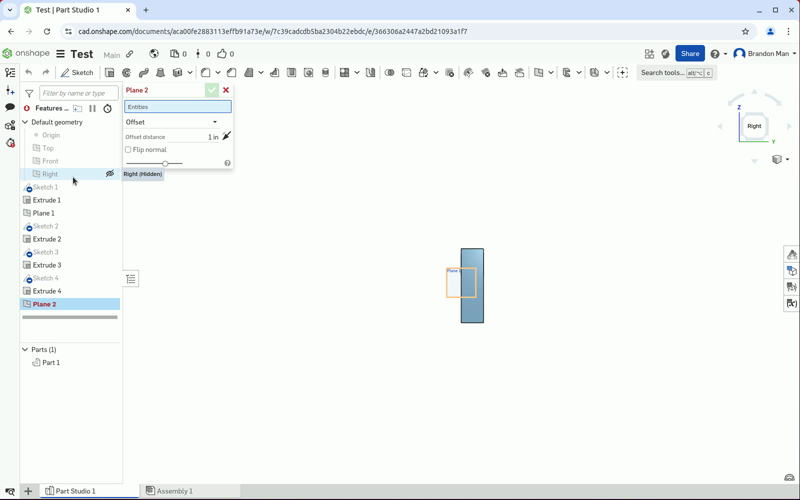
click(73, 176)
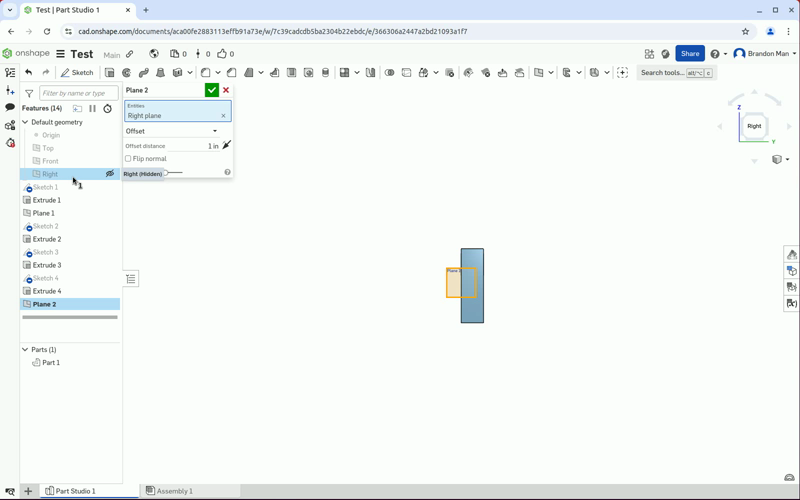
key(tab, 2)
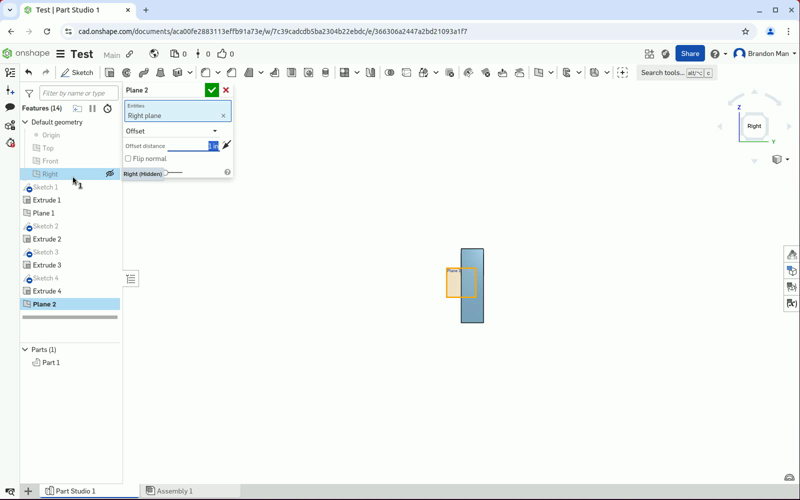
text(23.108)
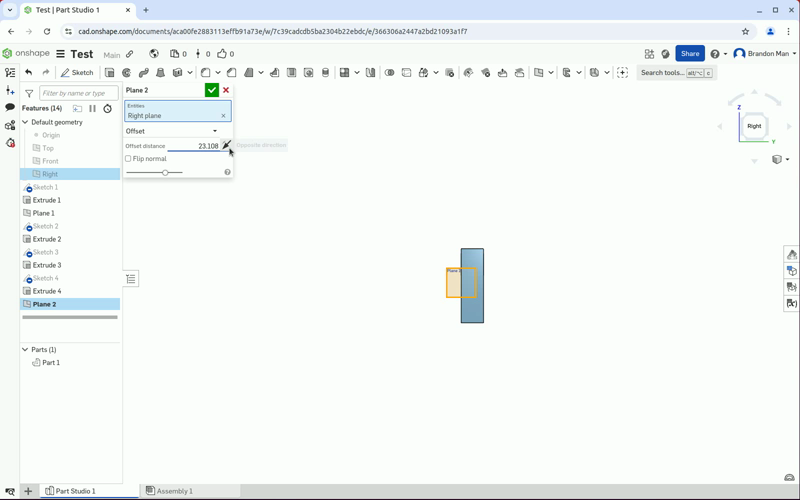
mouse_move(229, 147)
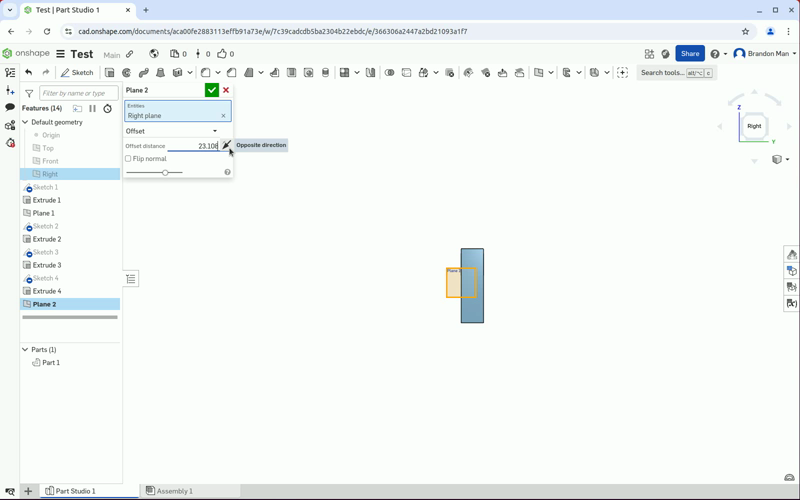
click(229, 147)
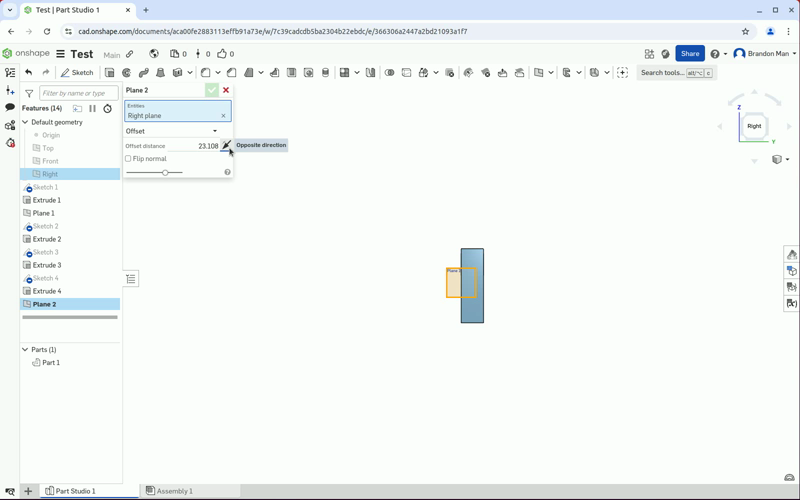
key(enter, 2)
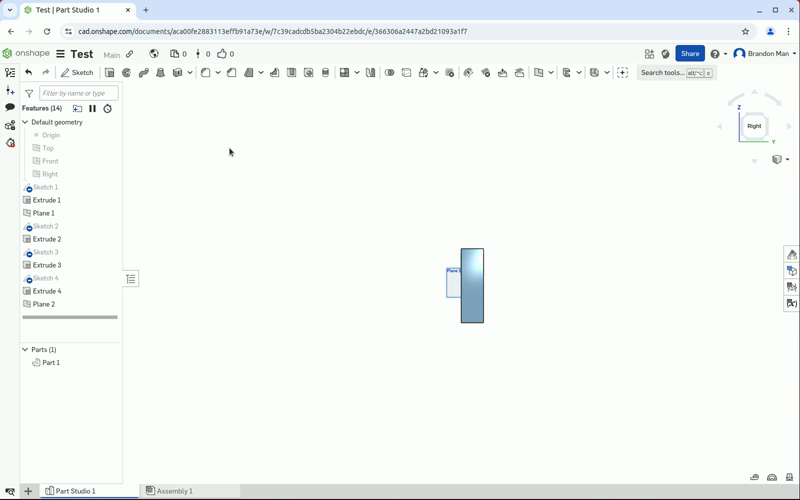
key(shift+s)
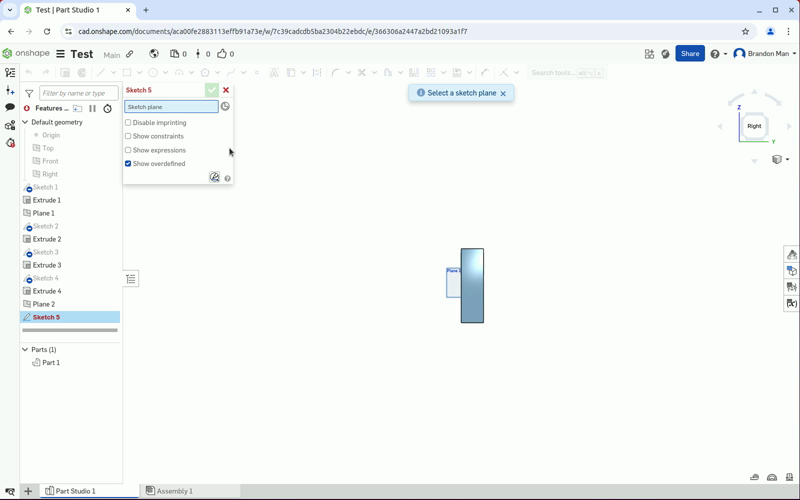
mouse_move(73, 306)
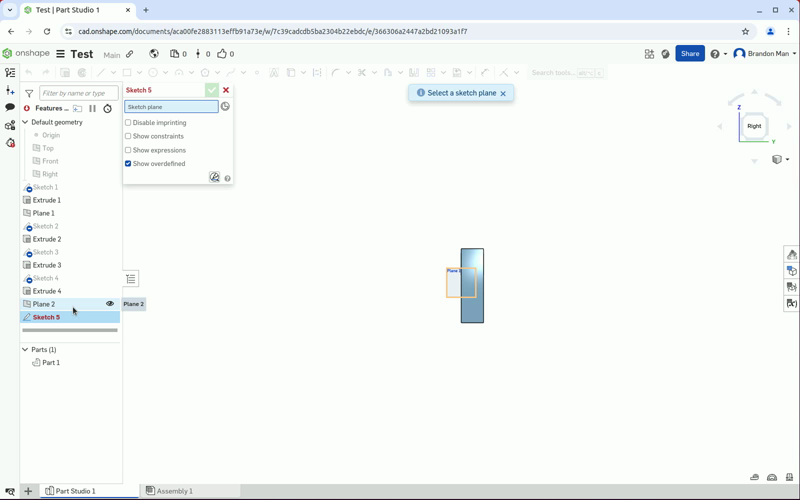
click(73, 306)
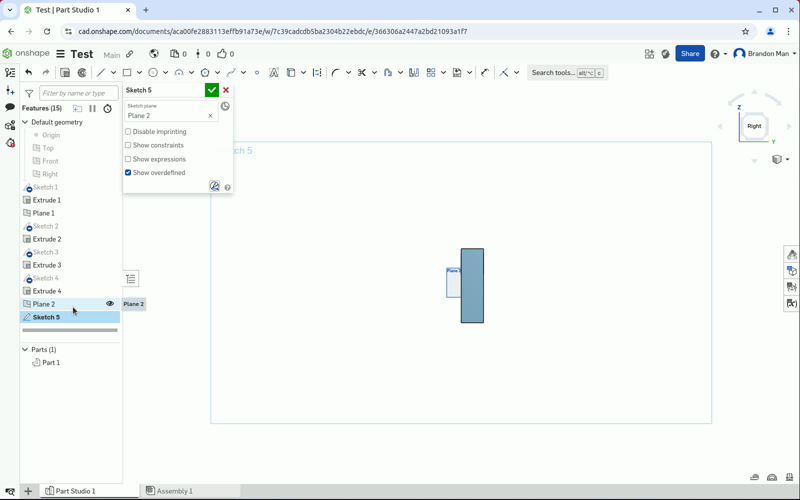
mouse_move(73, 352)
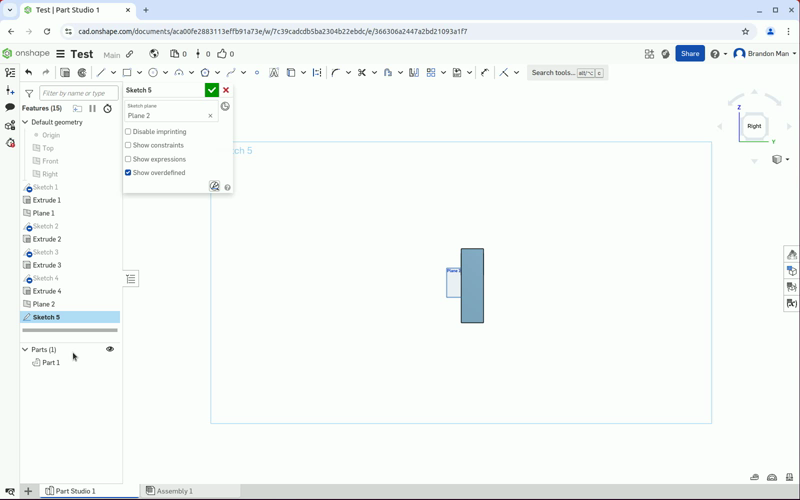
key(y)
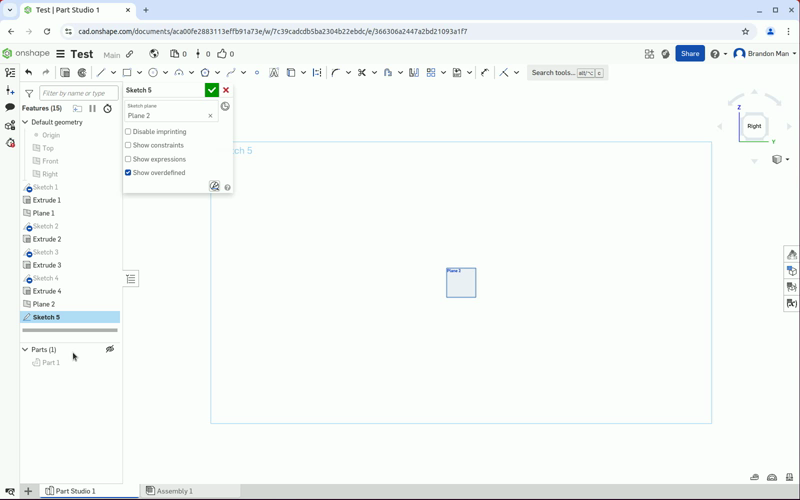
key(c)
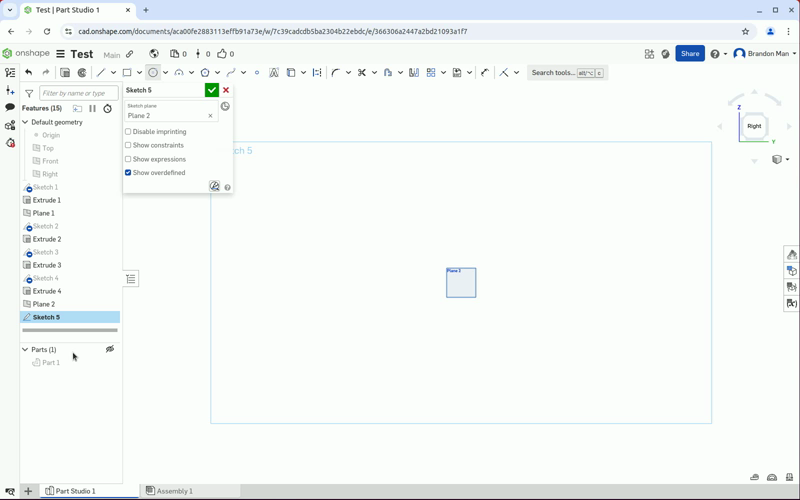
key_down(shift)
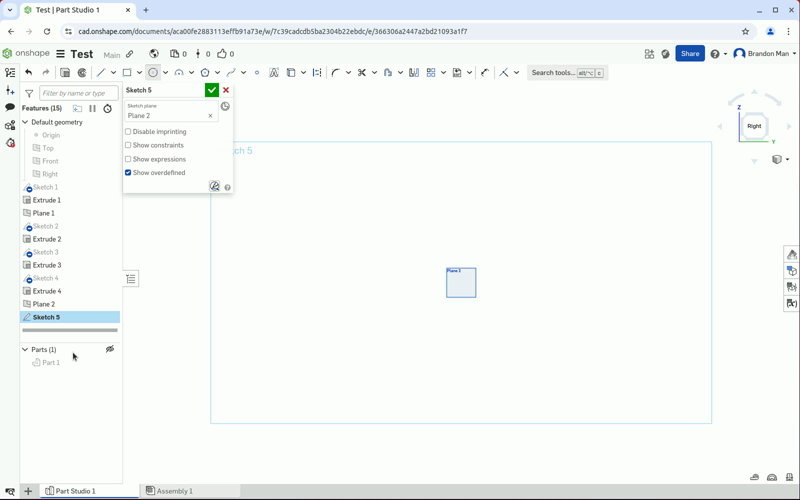
mouse_move(472, 257)
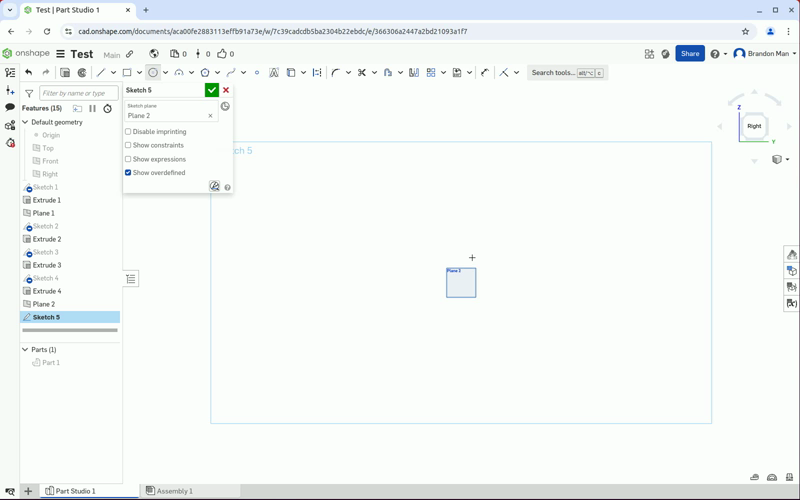
click(472, 257)
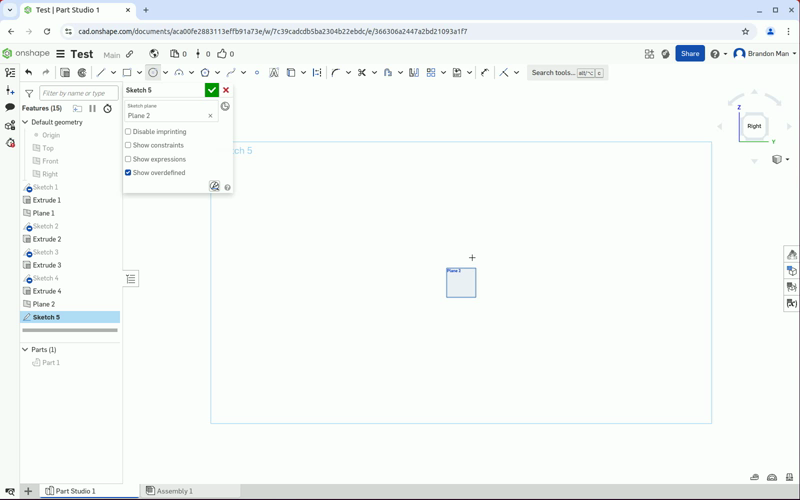
key_up(shift)
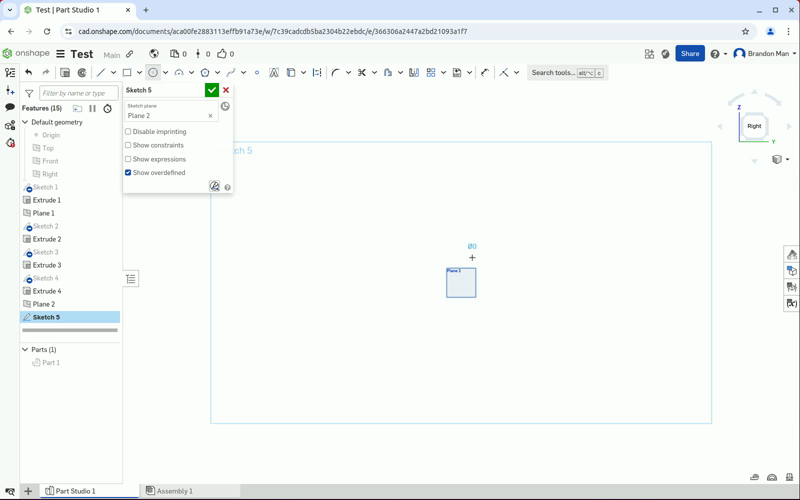
mouse_move(476, 257)
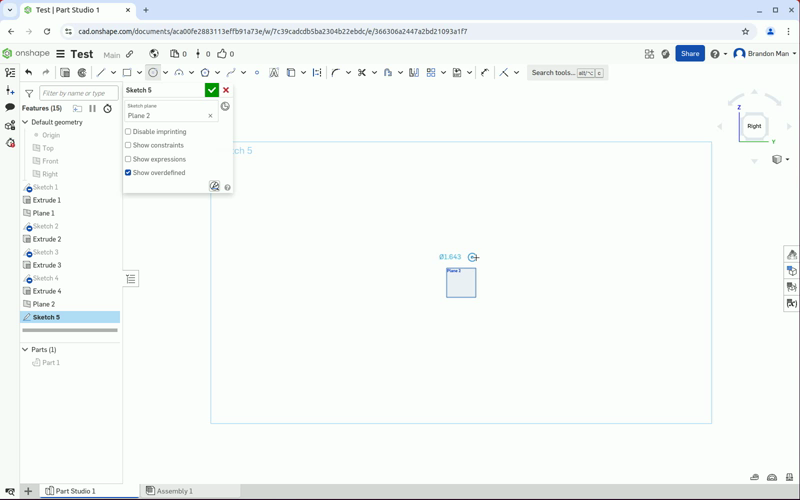
click(476, 257)
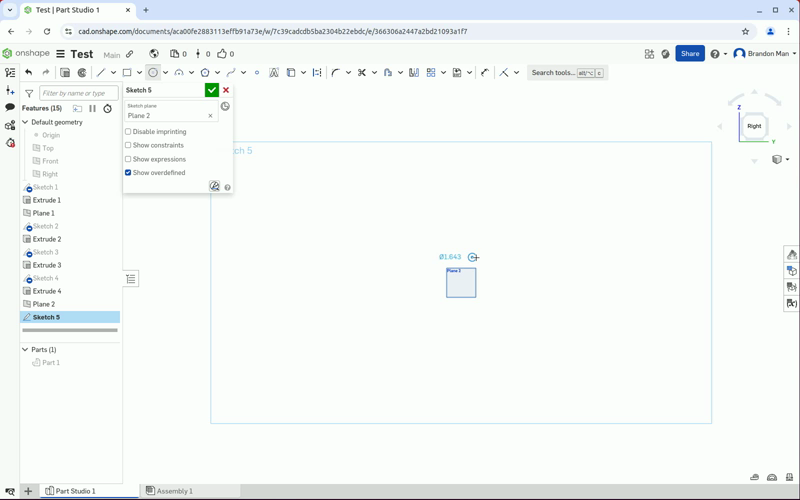
key(esc)
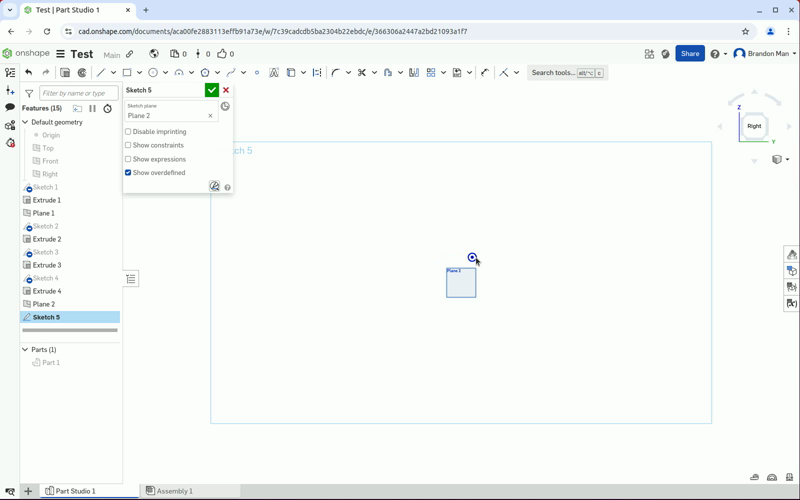
mouse_move(475, 257)
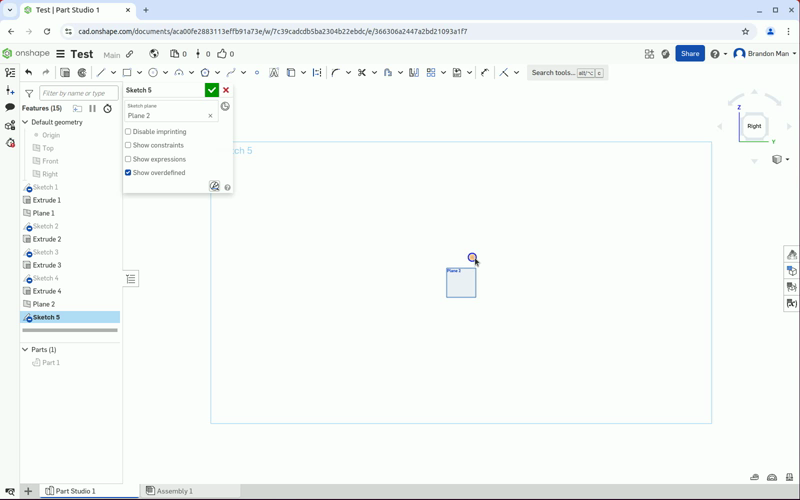
scroll(6)
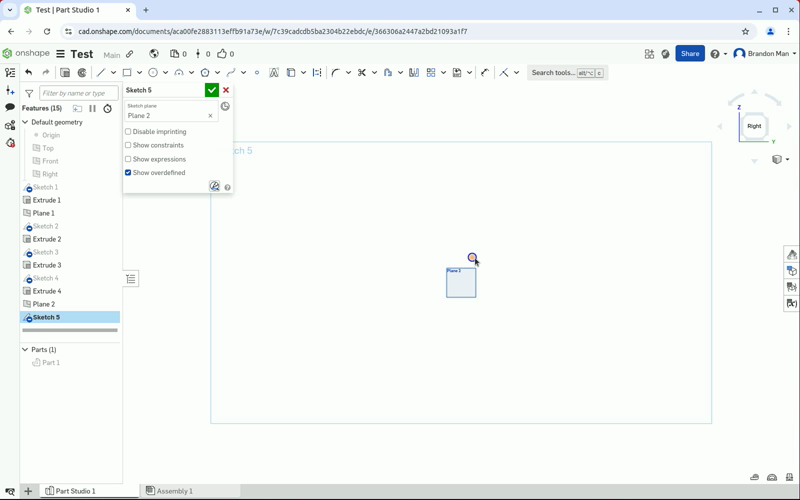
scroll(6)
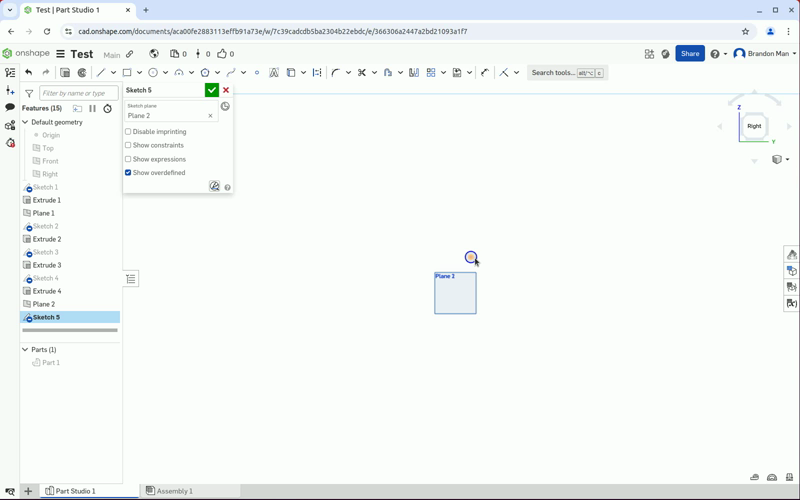
scroll(6)
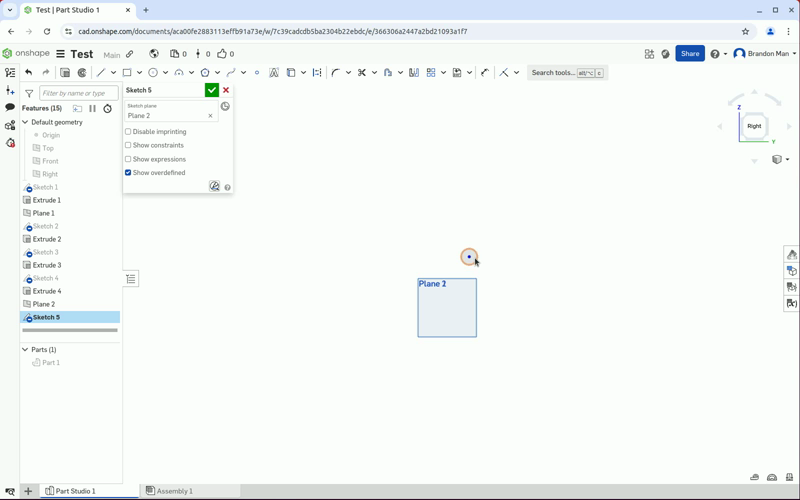
scroll(6)
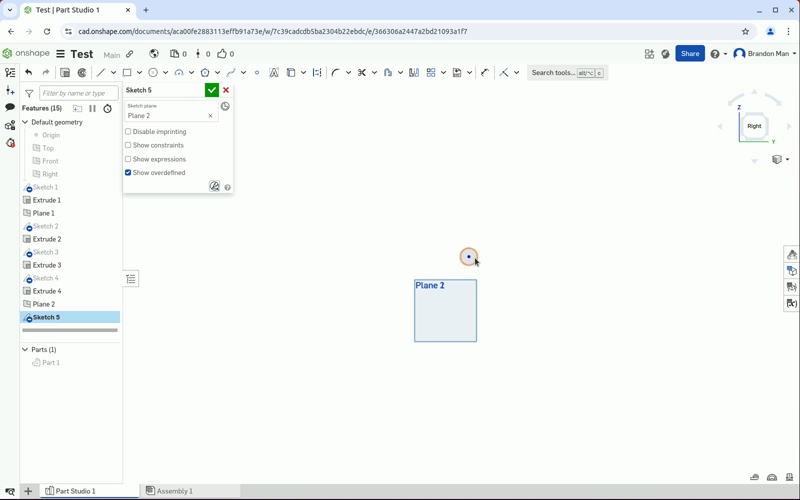
scroll(6)
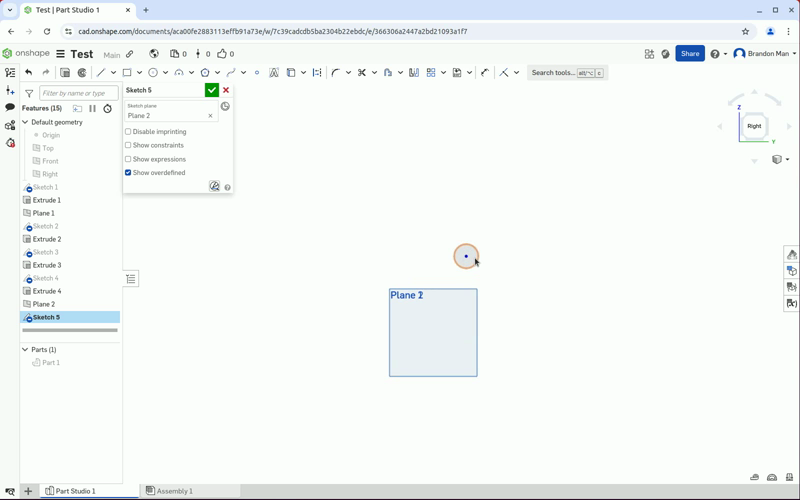
scroll(6)
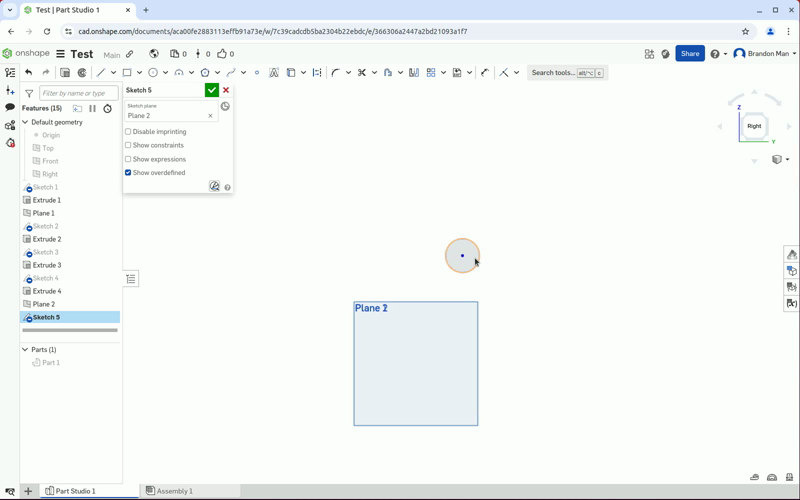
scroll(6)
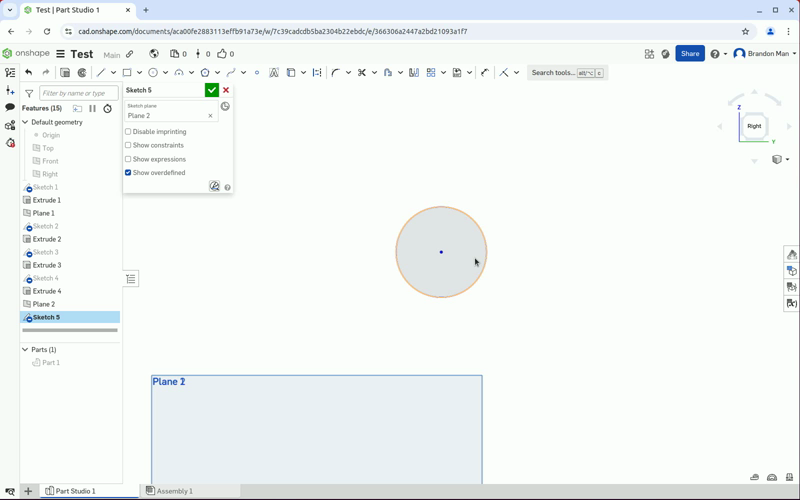
click(475, 257)
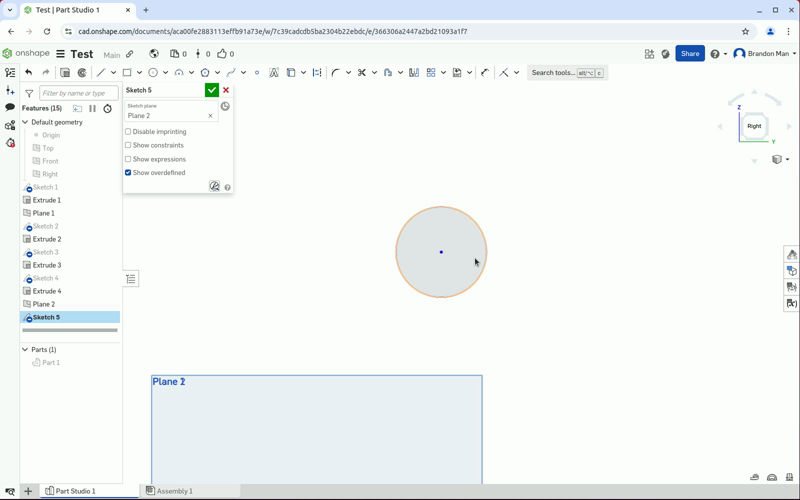
scroll(-6)
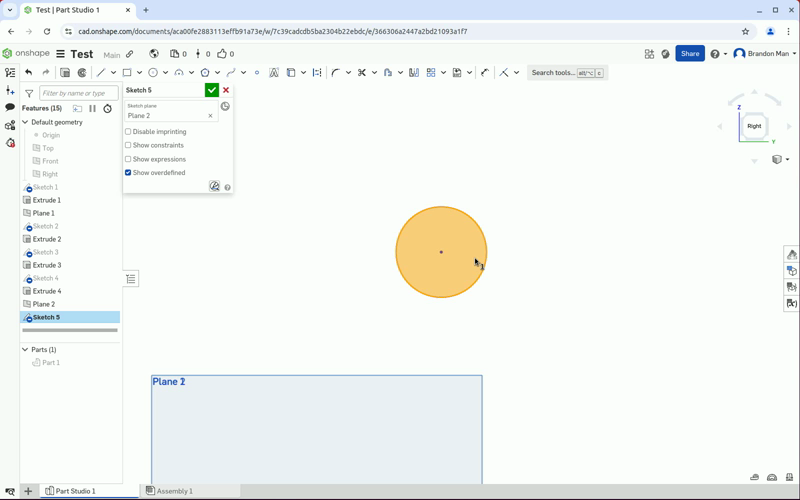
scroll(-6)
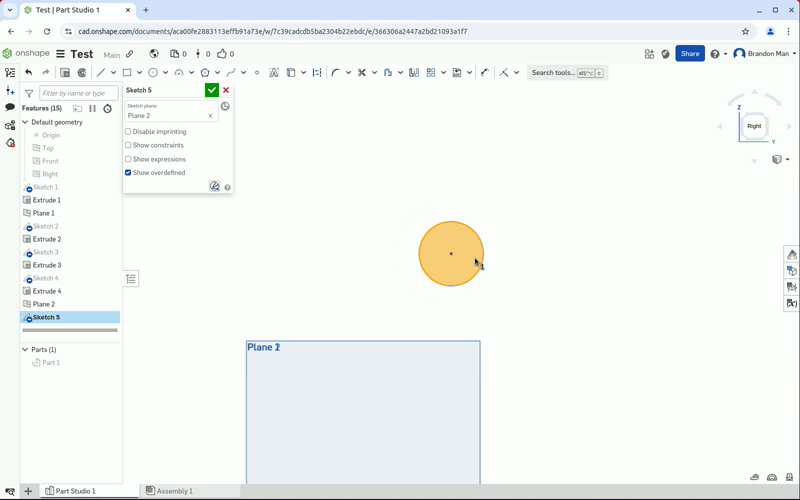
scroll(-6)
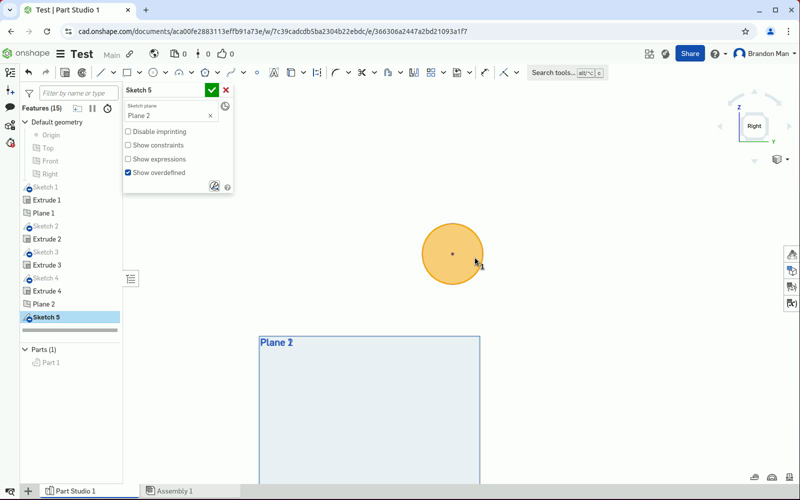
scroll(-6)
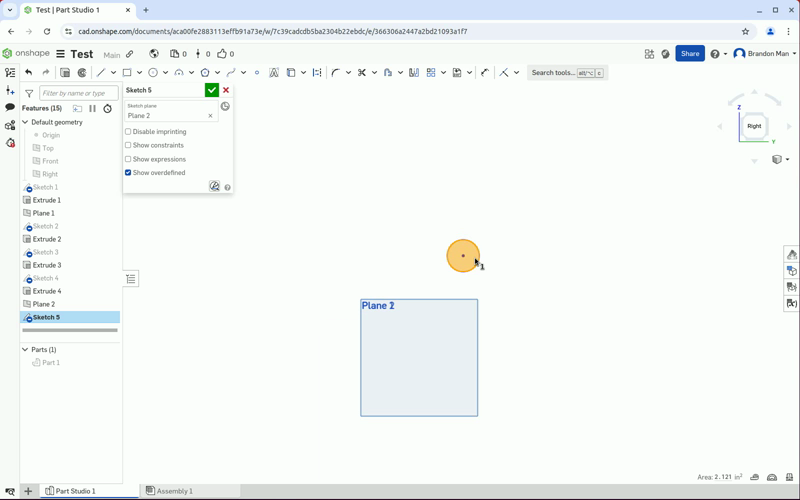
scroll(-6)
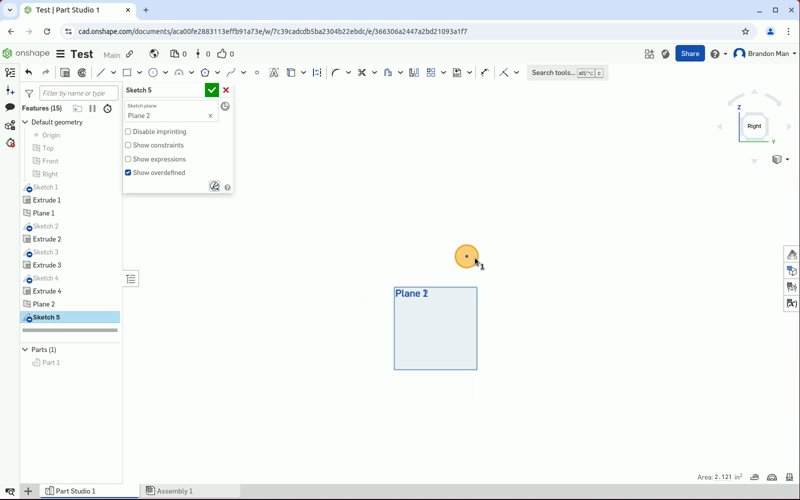
scroll(-6)
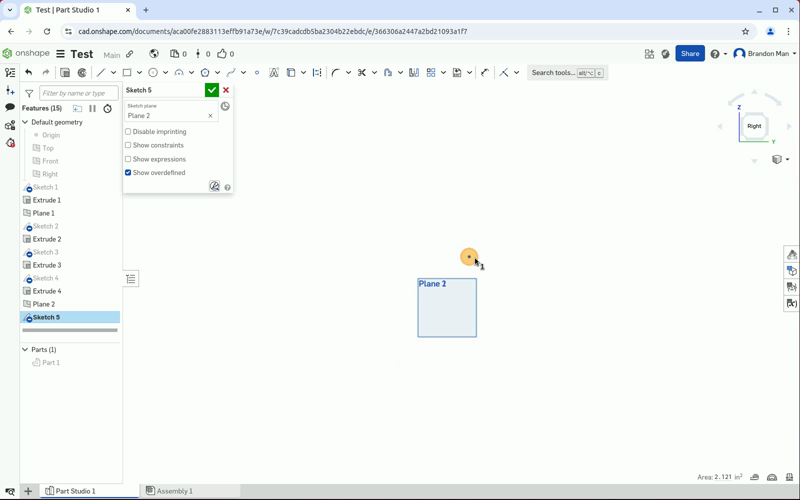
scroll(-6)
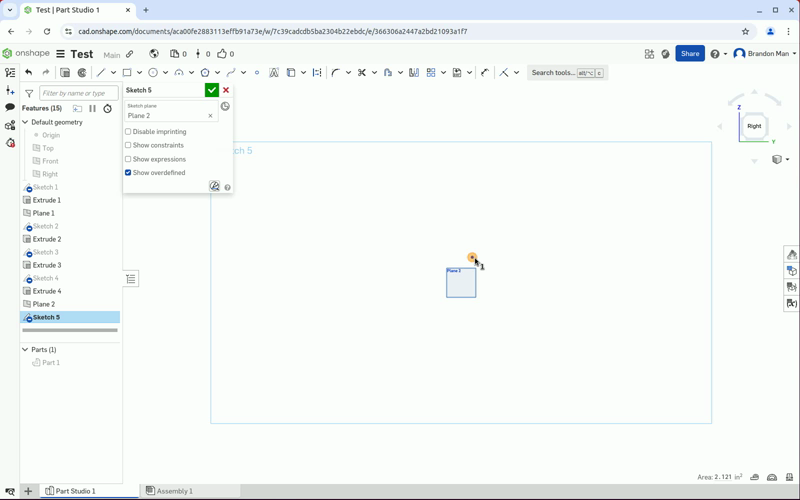
mouse_move(73, 352)
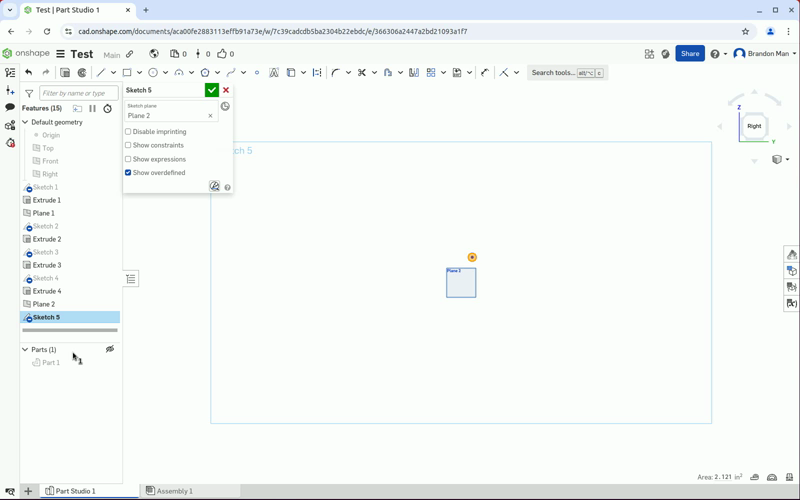
key(shift+y)
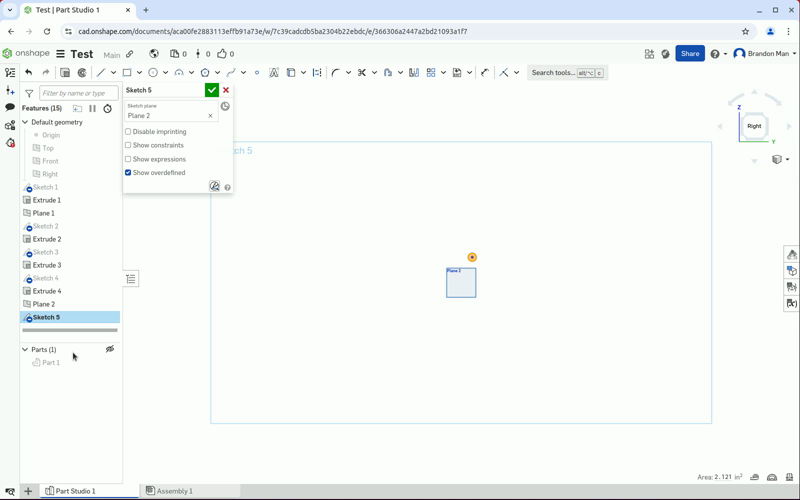
key(shift+e)
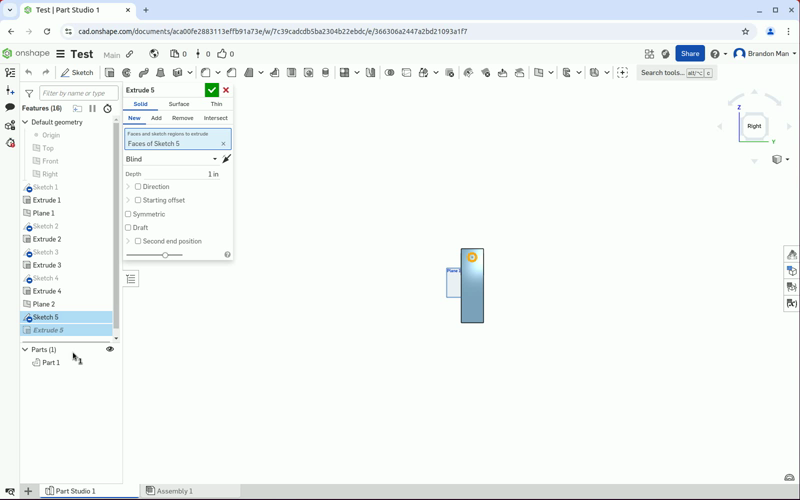
mouse_move(143, 106)
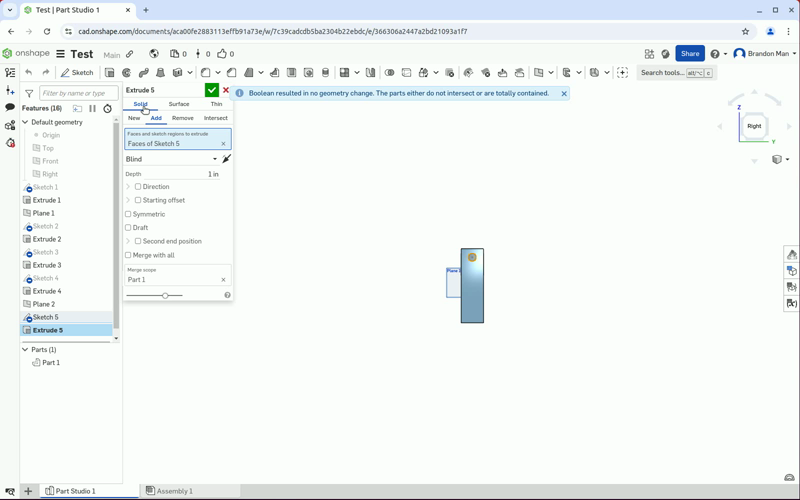
click(143, 106)
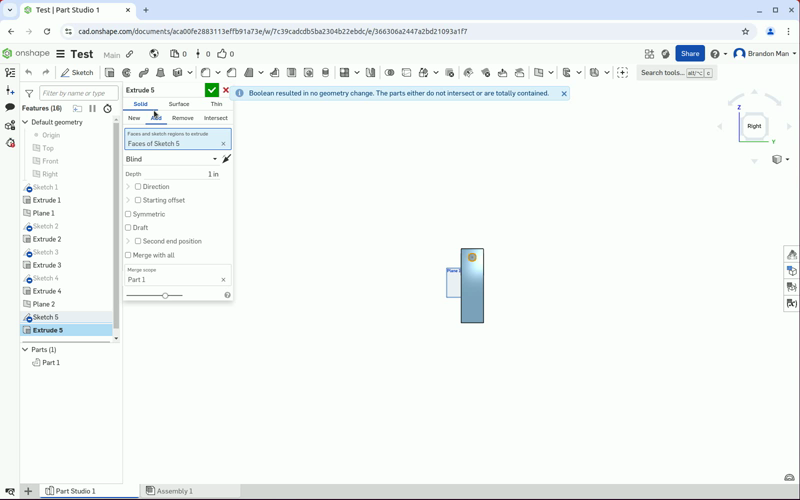
mouse_move(186, 120)
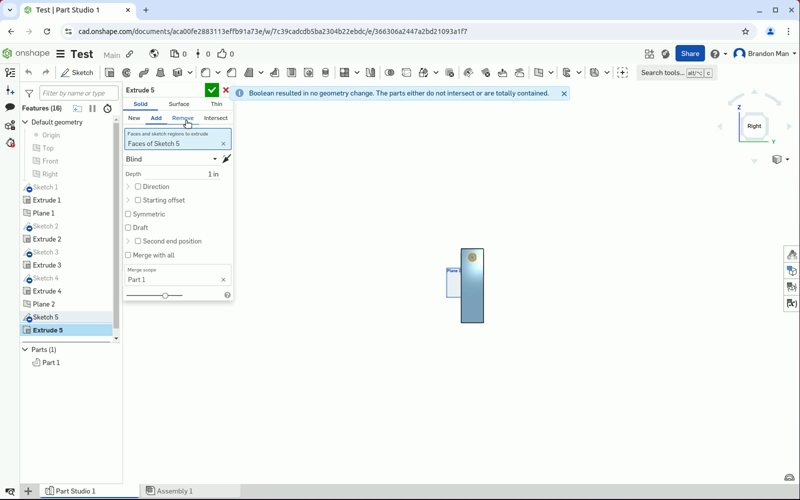
click(186, 120)
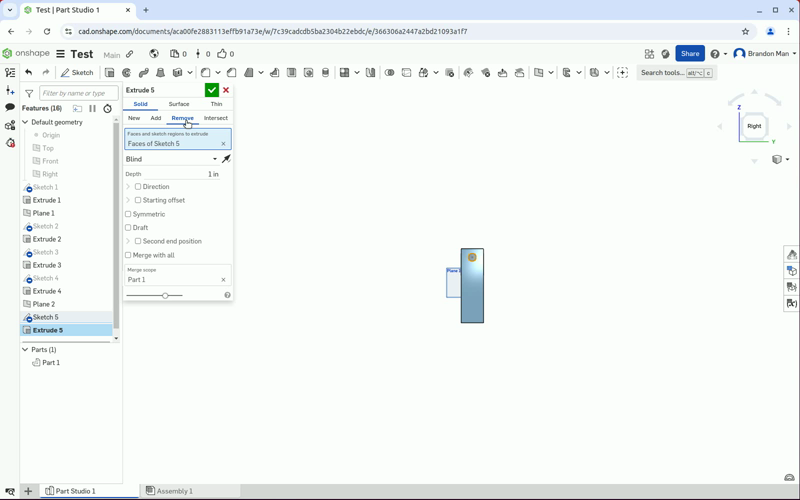
key(tab, 4)
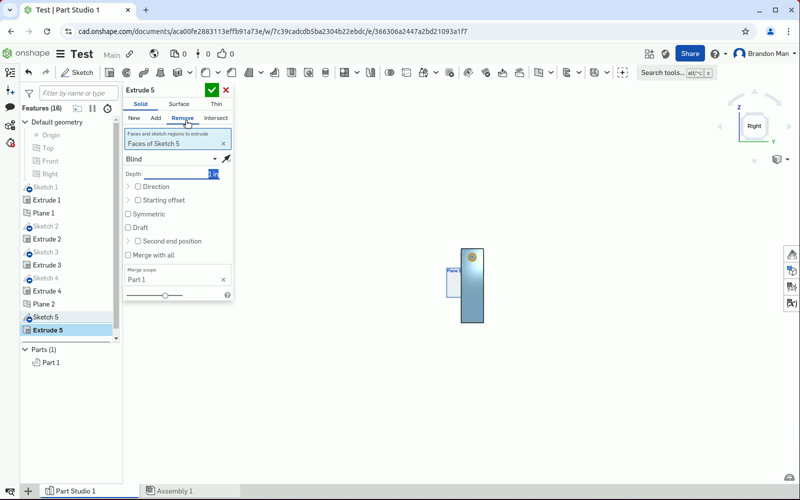
text(2.166)
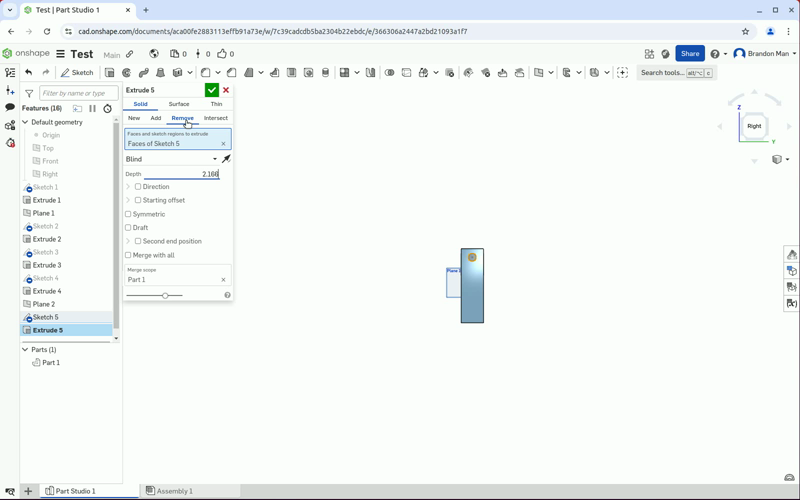
key(tab, 6)
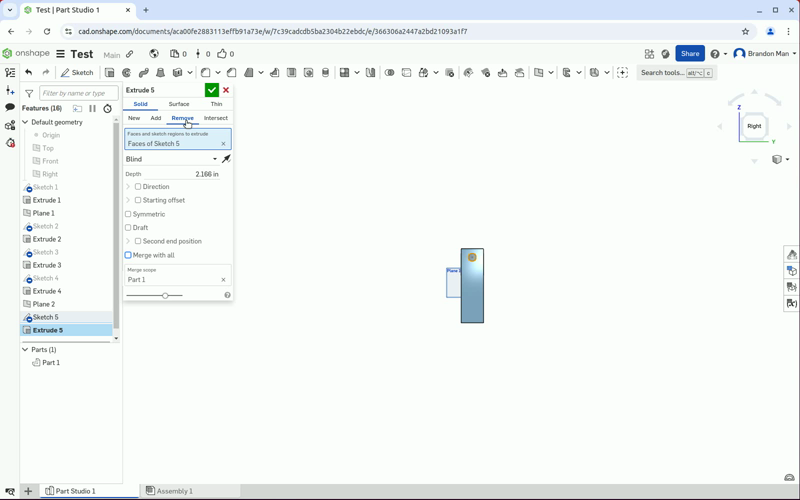
key(space)
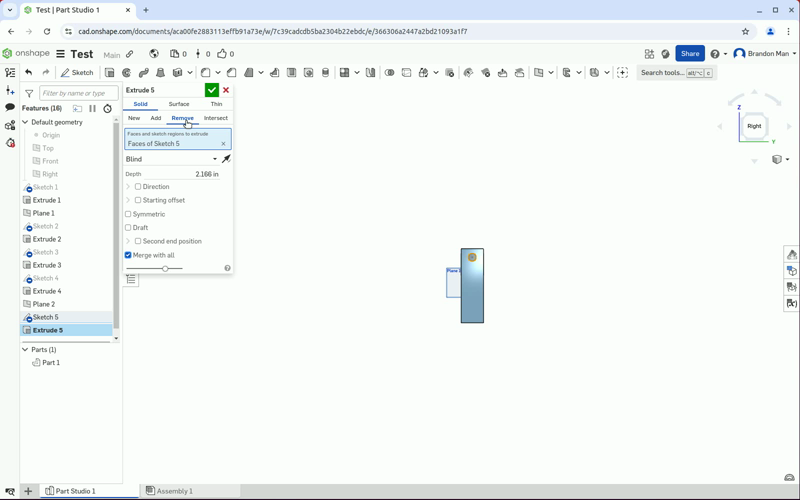
key(enter)
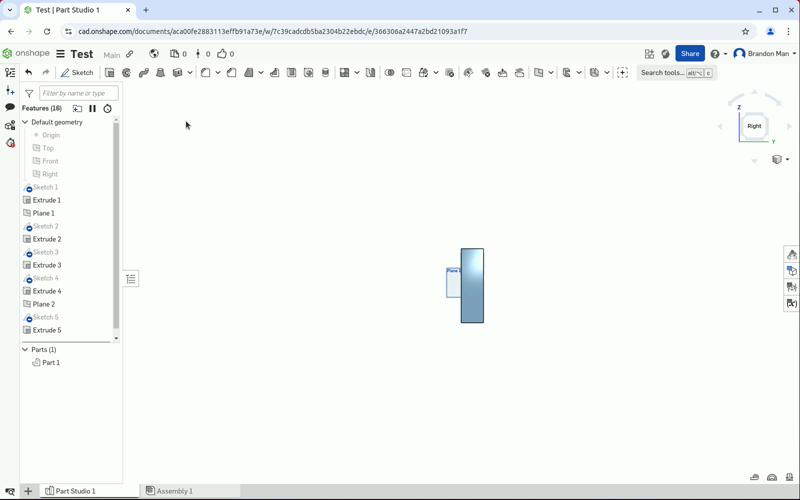
key(shift+h)
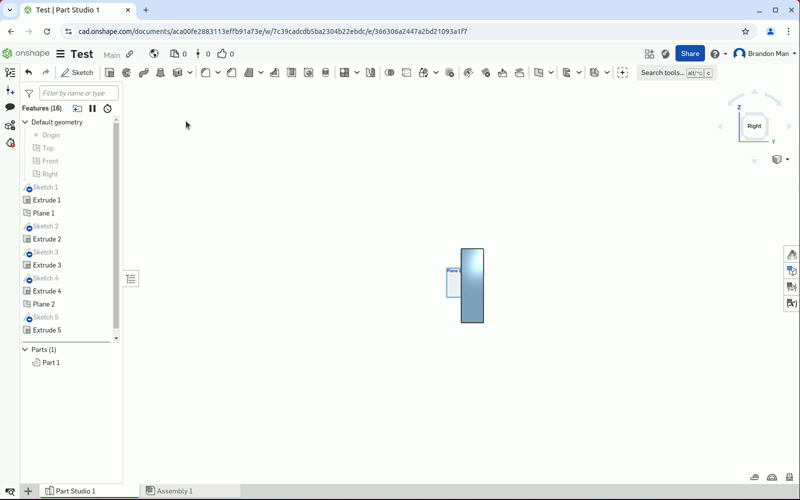
key(shift+h)
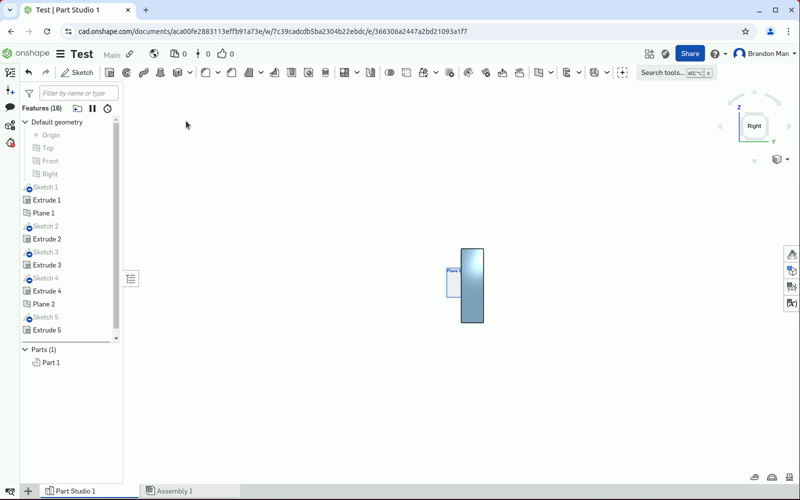
mouse_move(69, 189)
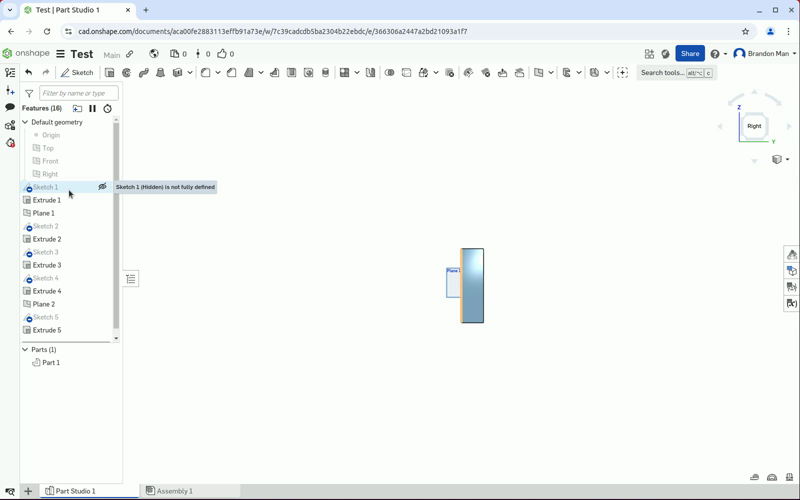
click(69, 189)
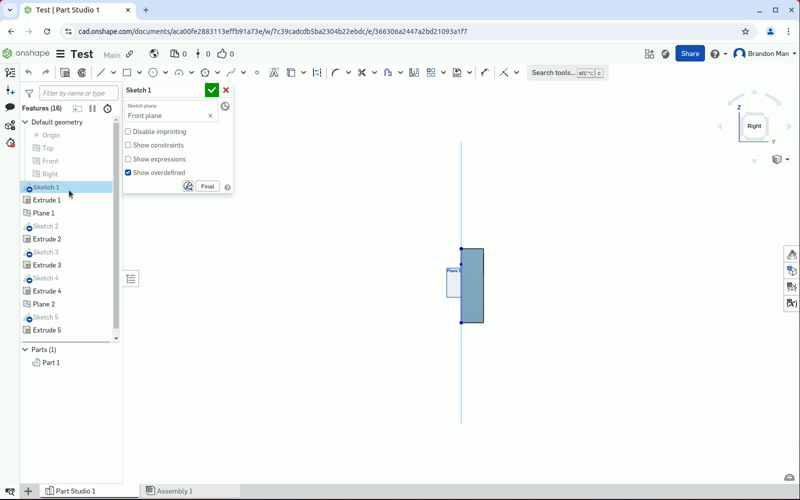
mouse_move(229, 92)
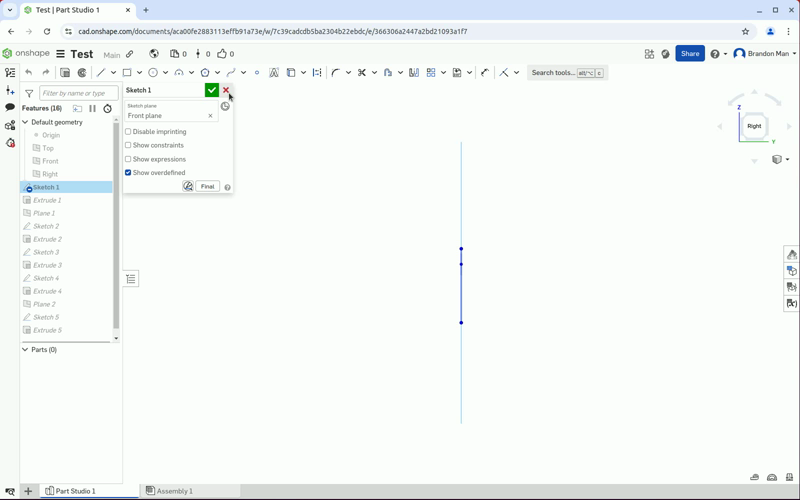
click(229, 92)
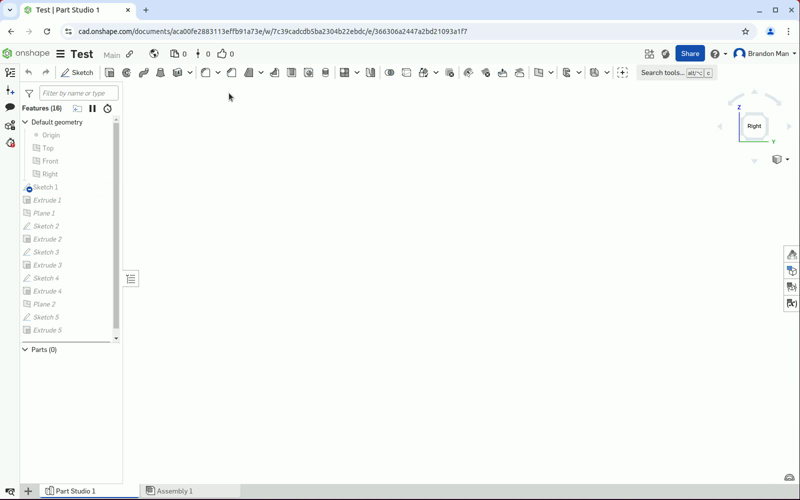
key(shift+s)
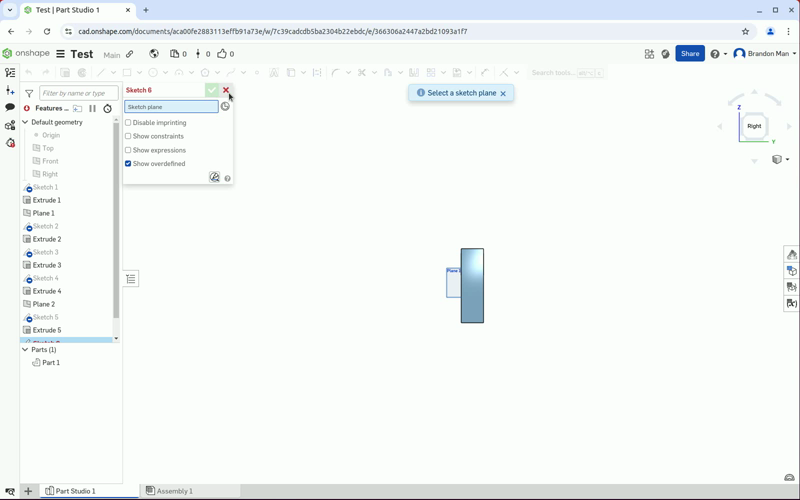
mouse_move(69, 293)
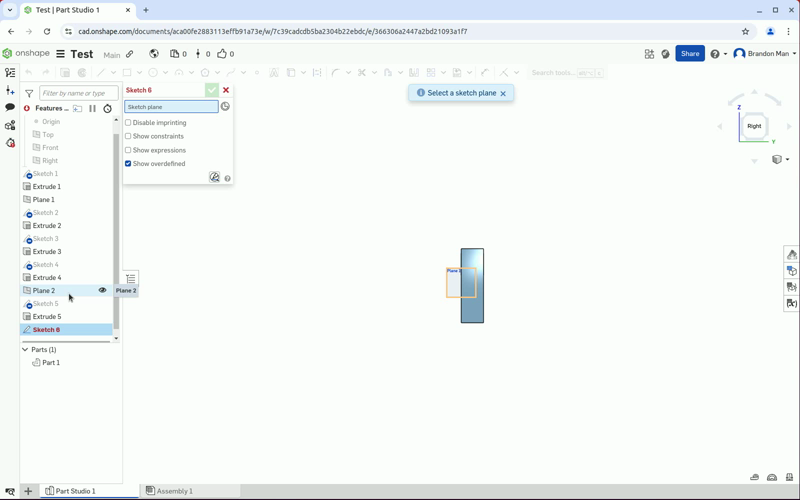
click(69, 293)
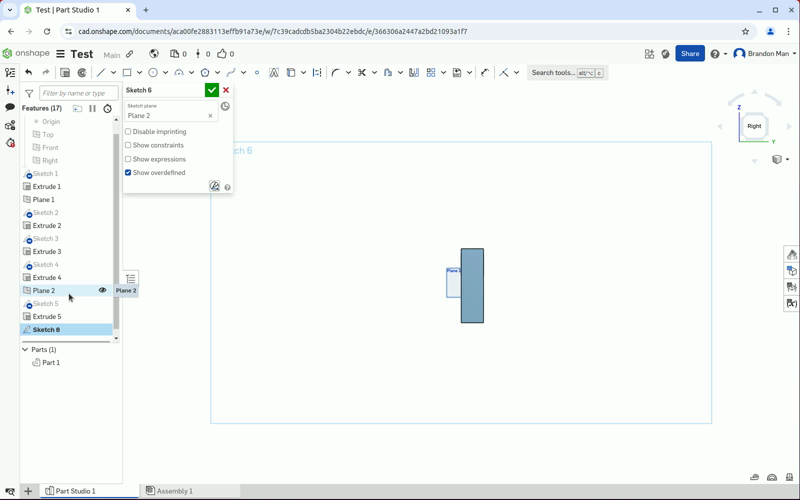
mouse_move(73, 352)
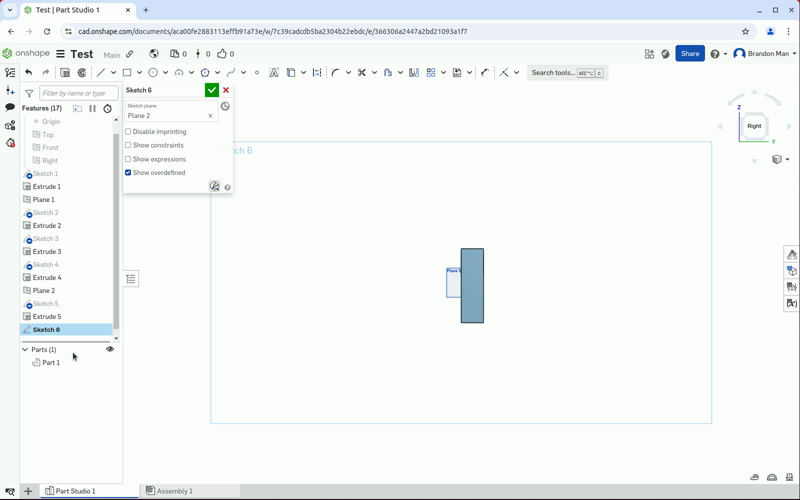
key(y)
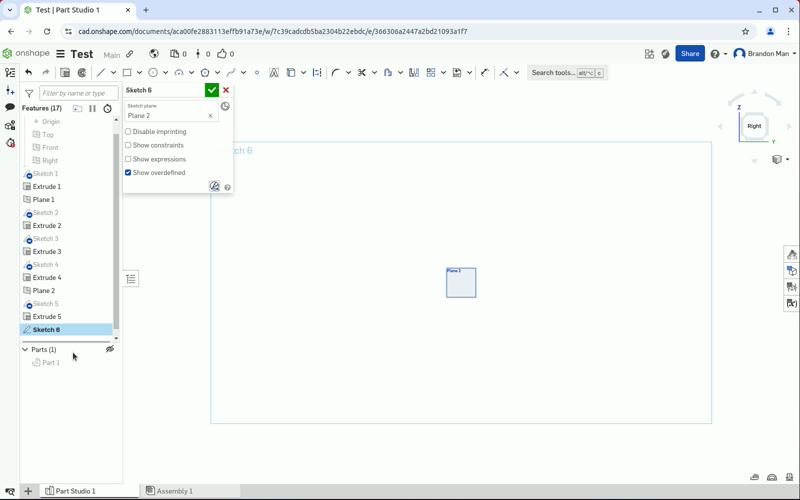
key(c)
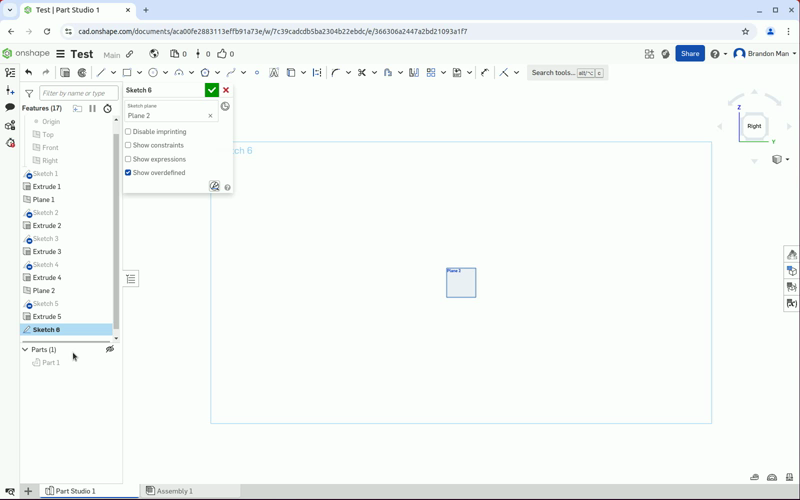
key_down(shift)
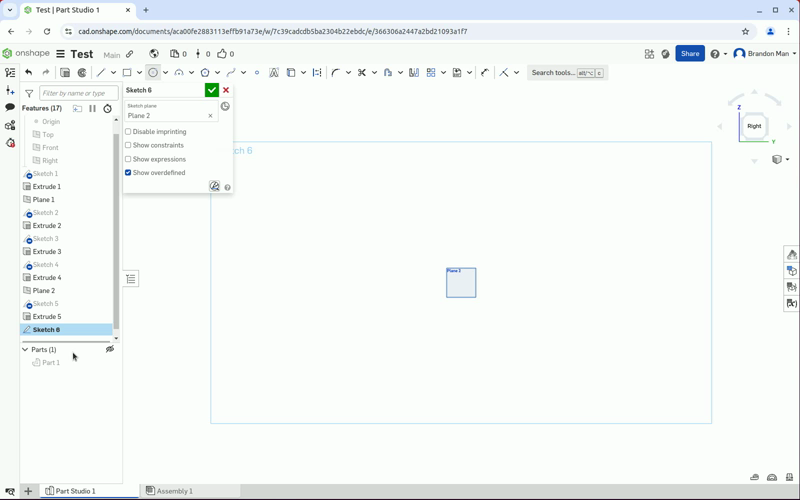
mouse_move(472, 281)
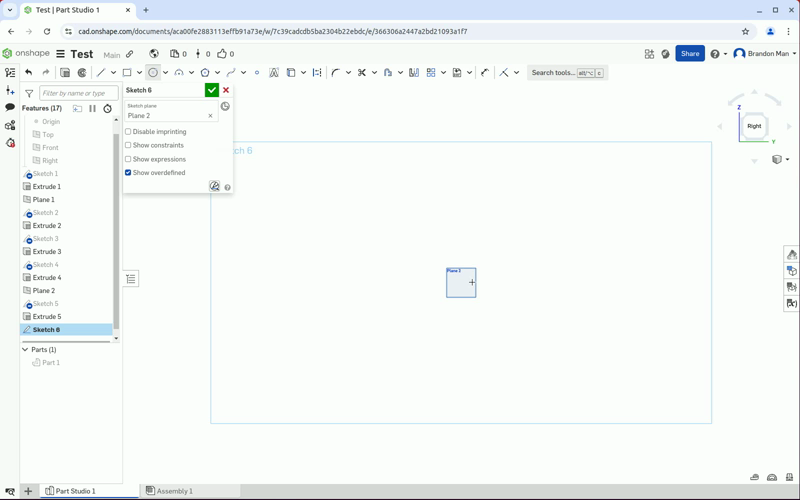
click(472, 281)
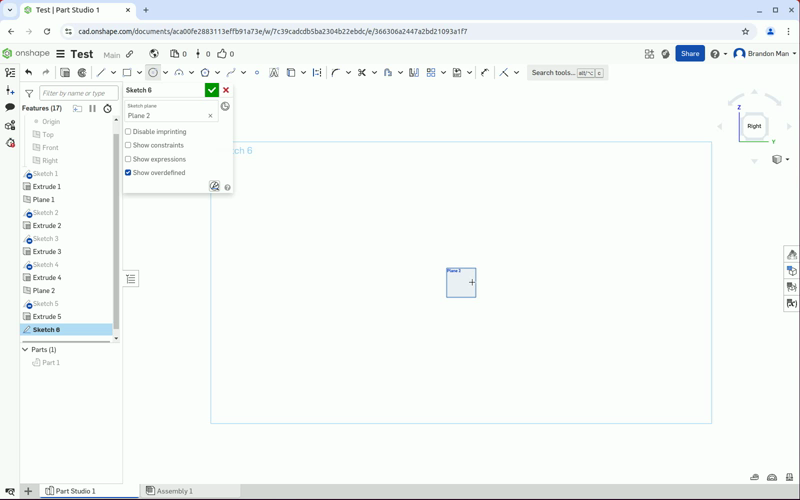
key_up(shift)
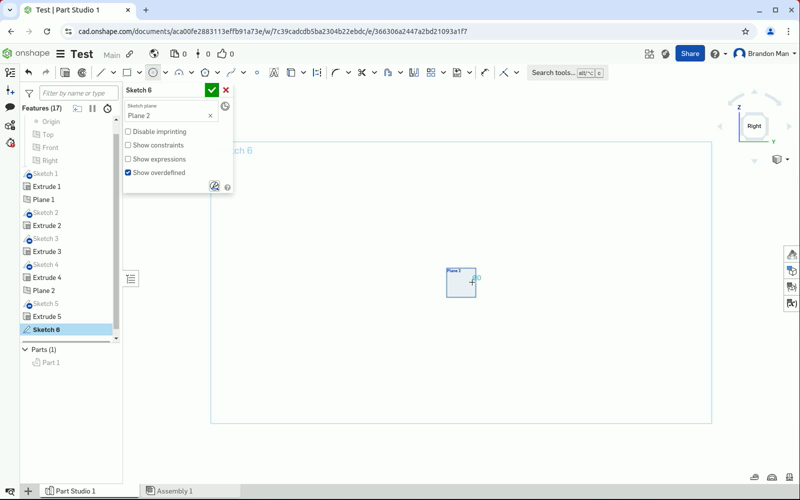
mouse_move(476, 281)
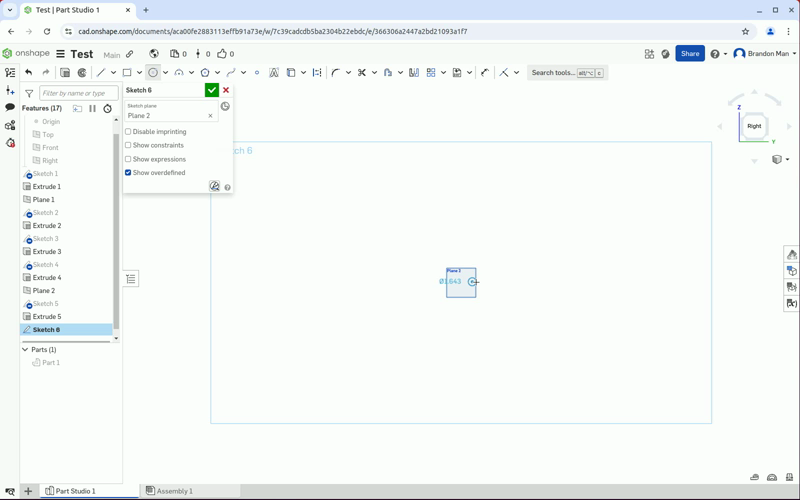
click(476, 281)
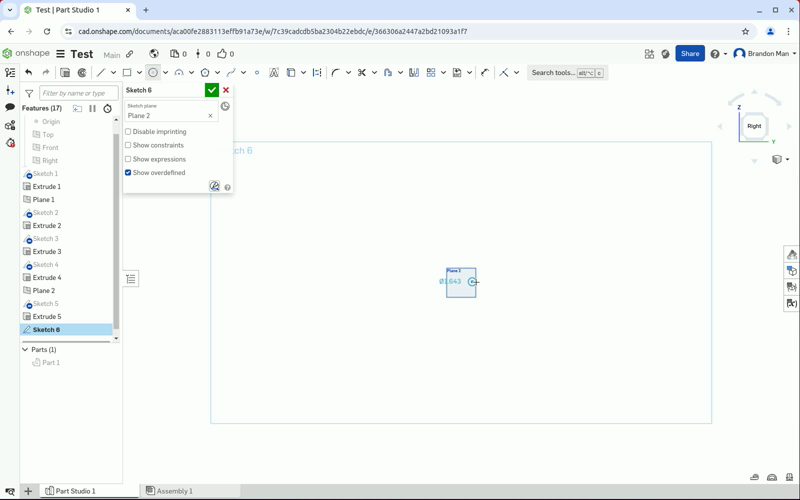
key(esc)
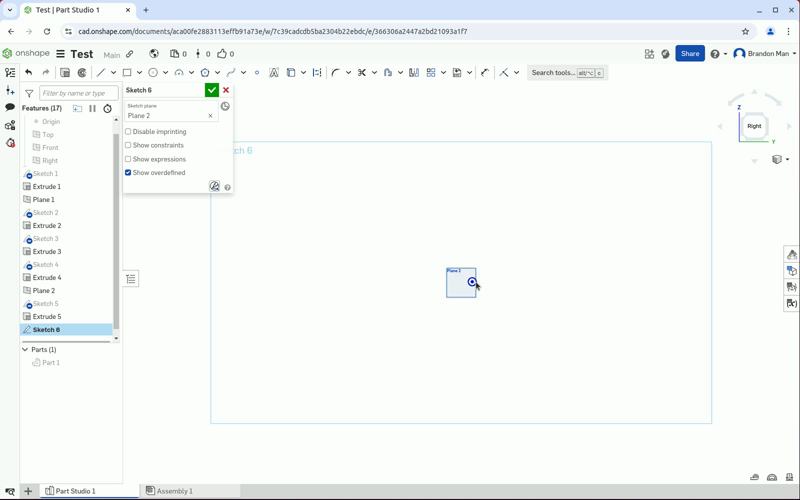
mouse_move(471, 280)
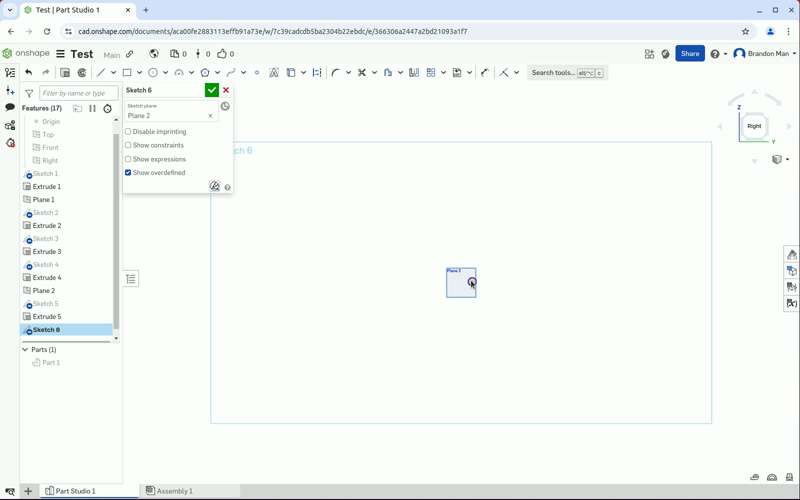
scroll(6)
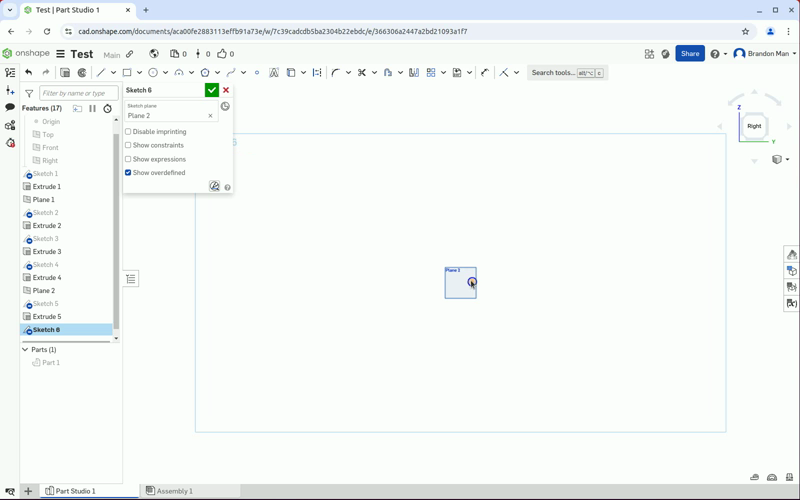
scroll(6)
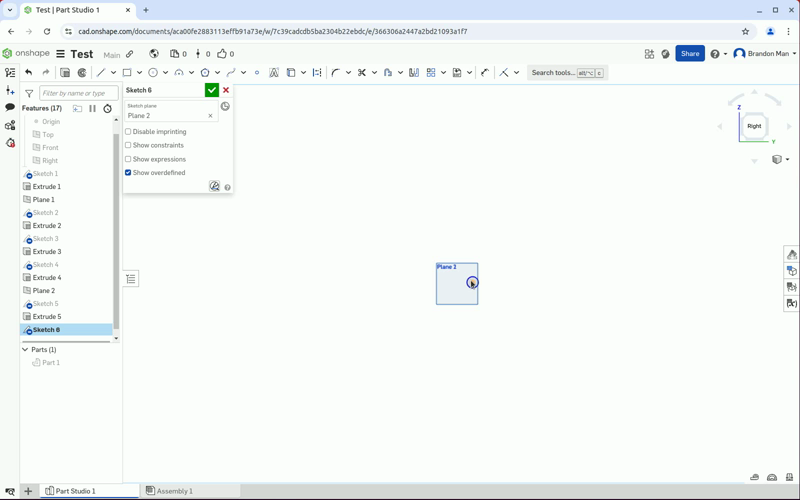
scroll(6)
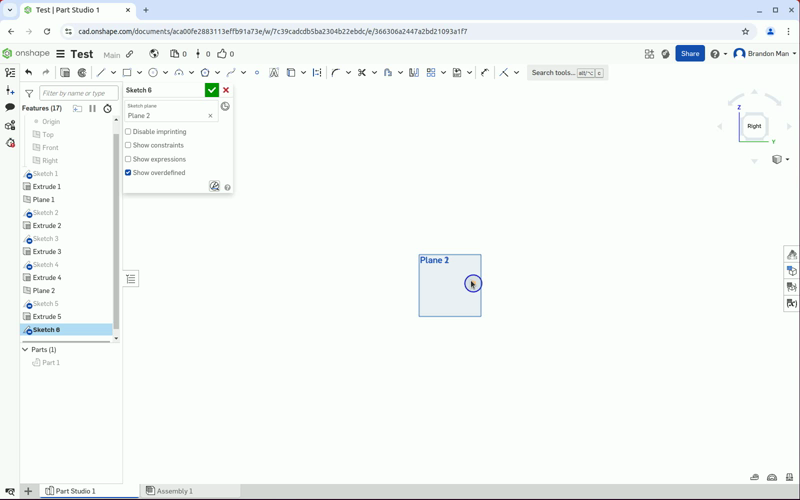
scroll(6)
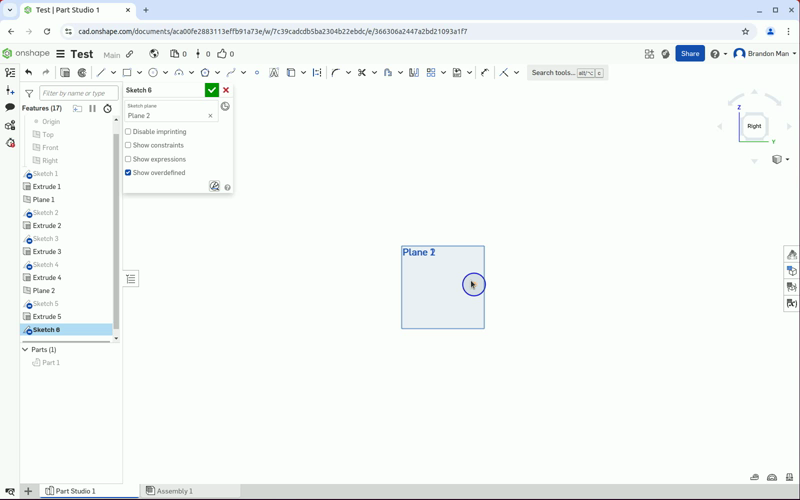
scroll(6)
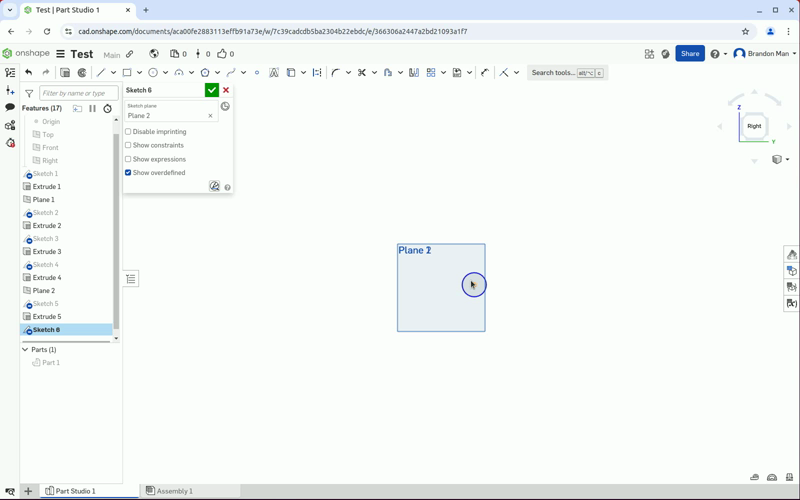
scroll(6)
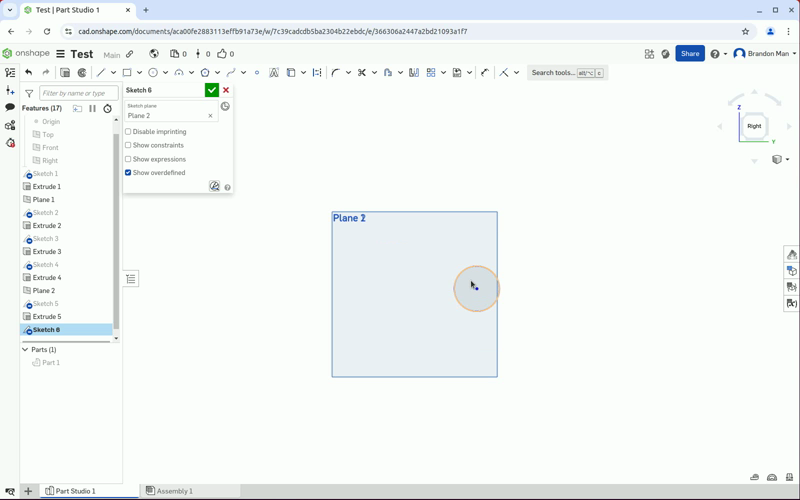
scroll(6)
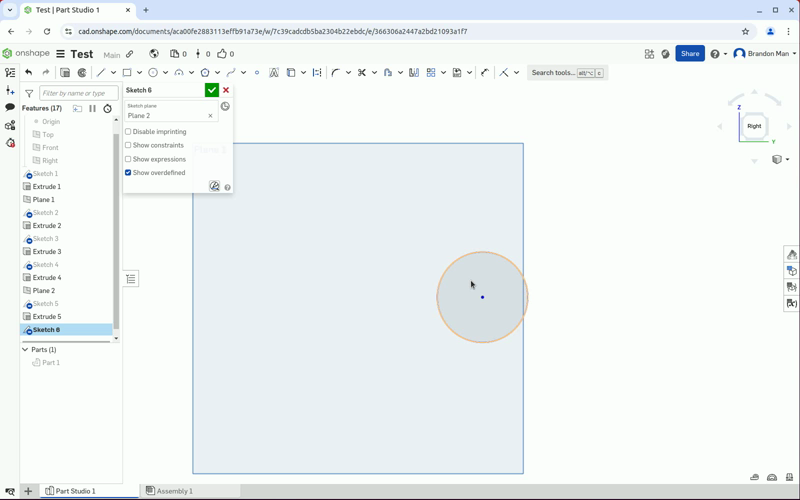
click(471, 280)
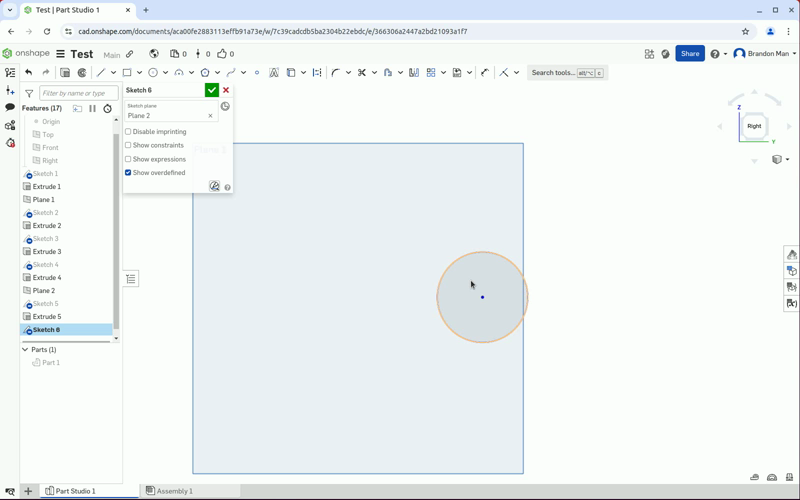
scroll(-6)
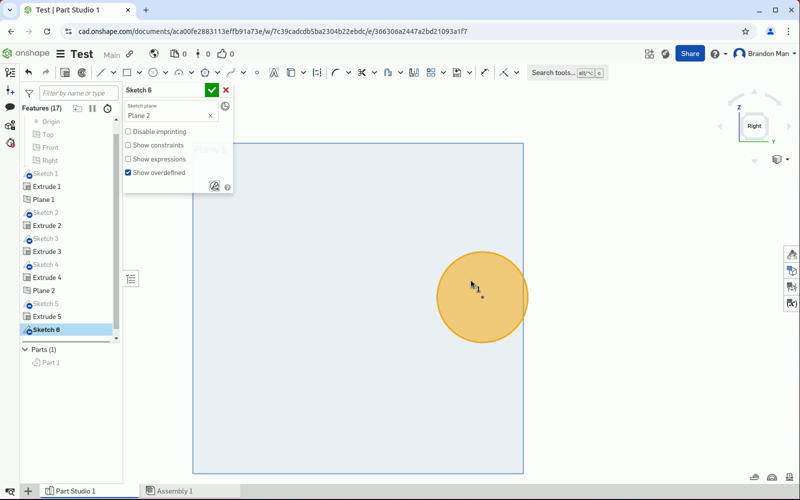
scroll(-6)
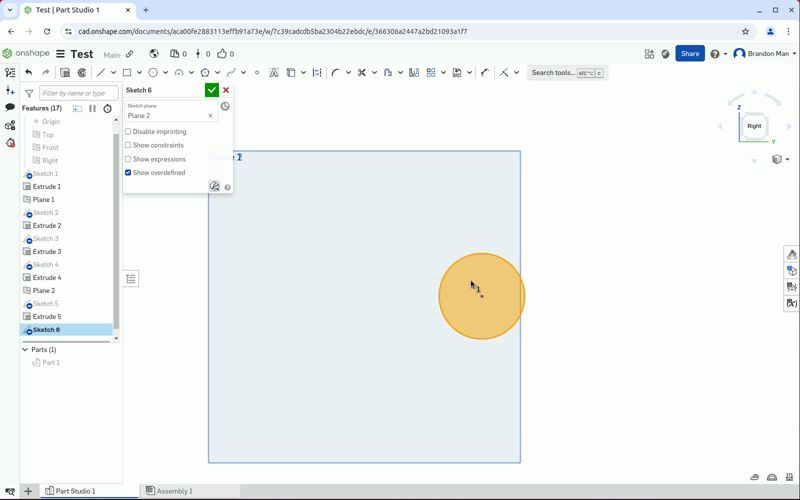
scroll(-6)
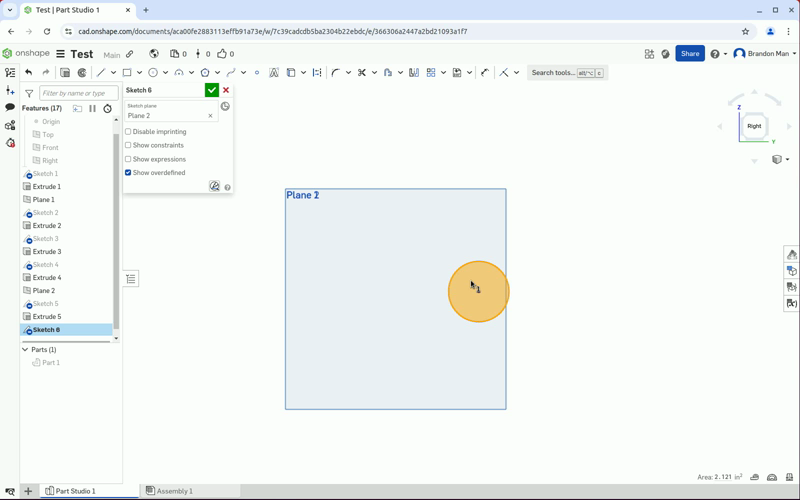
scroll(-6)
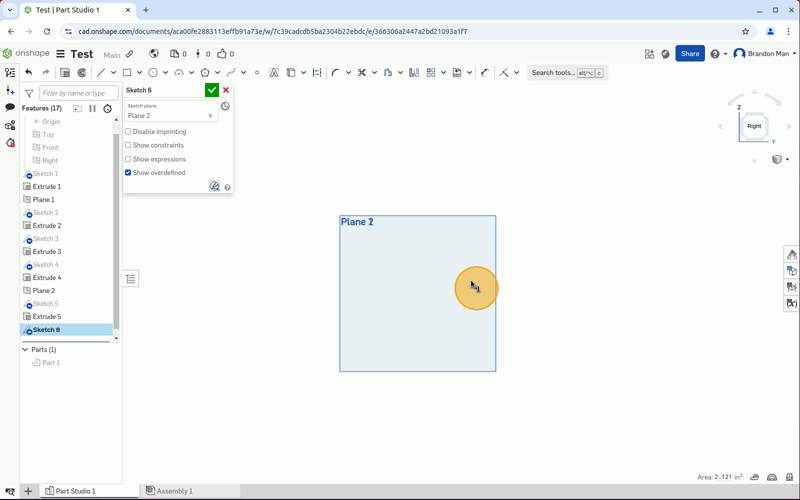
scroll(-6)
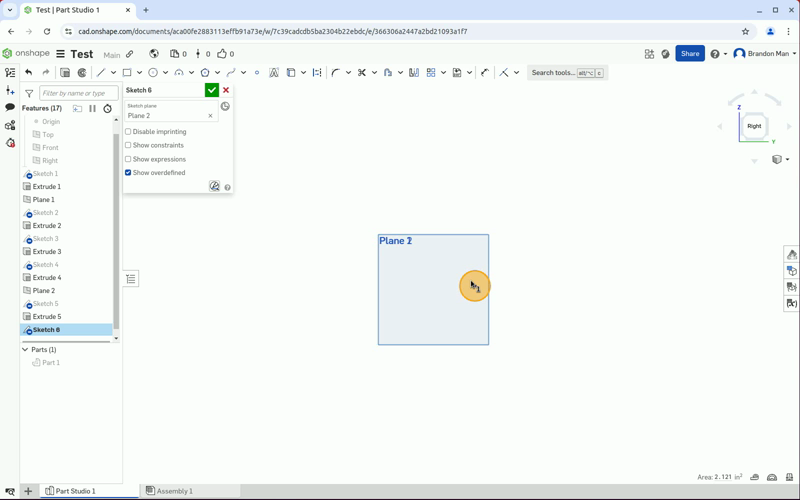
scroll(-6)
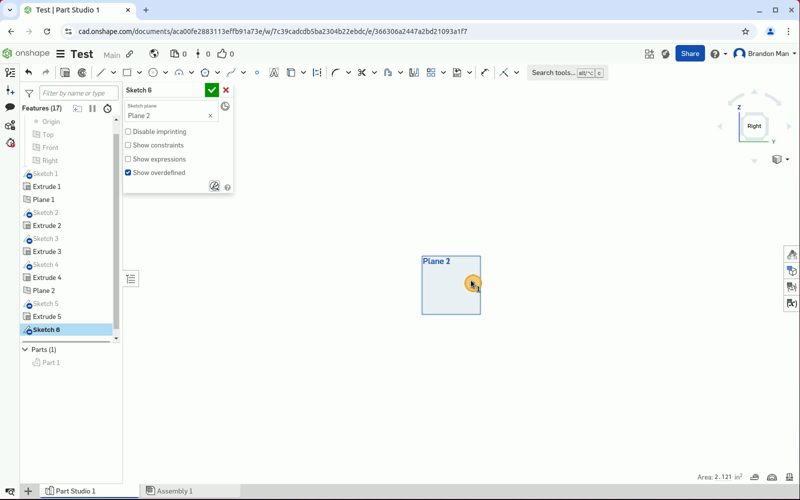
scroll(-6)
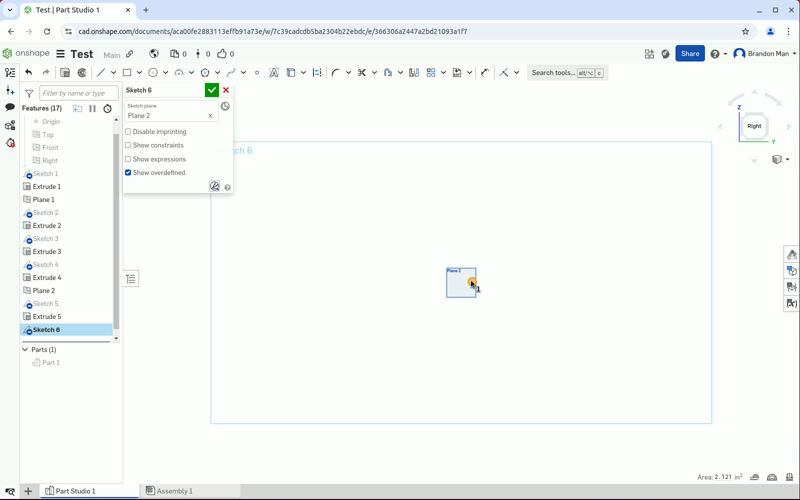
mouse_move(73, 352)
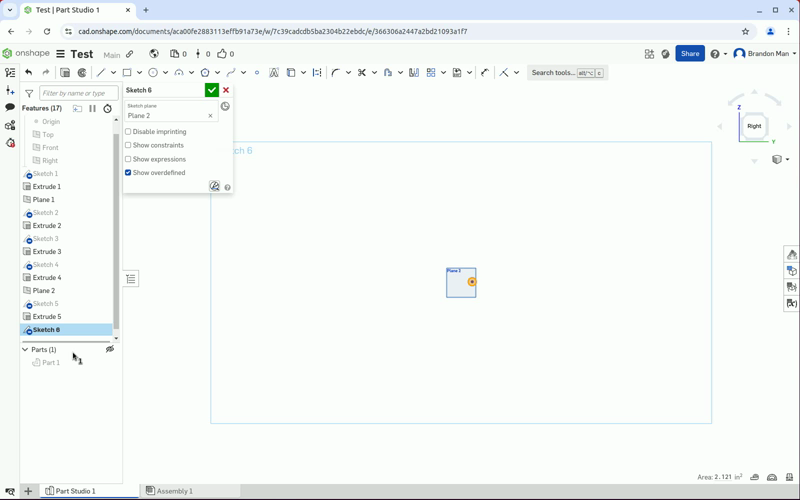
key(shift+y)
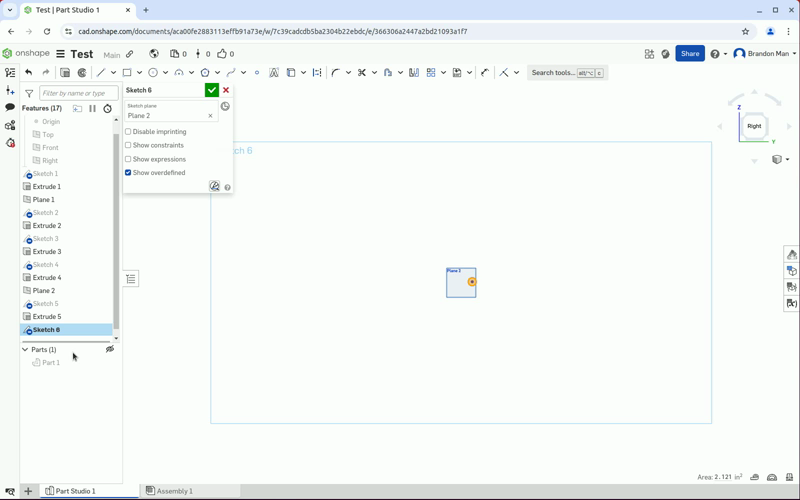
key(shift+e)
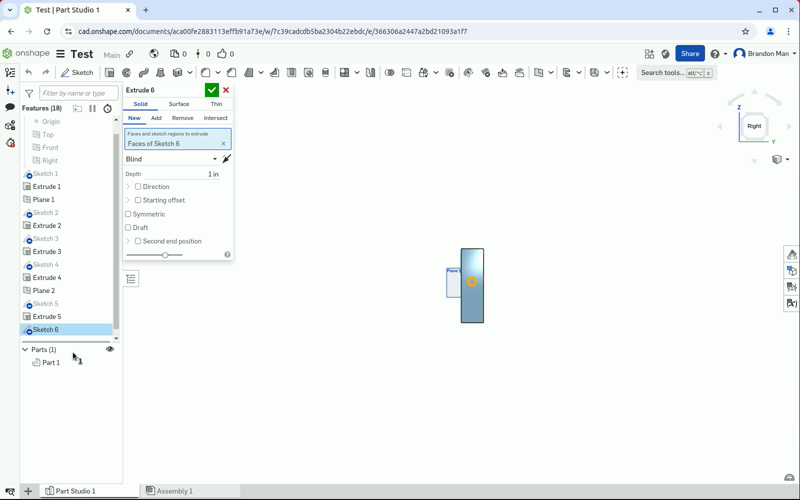
mouse_move(143, 106)
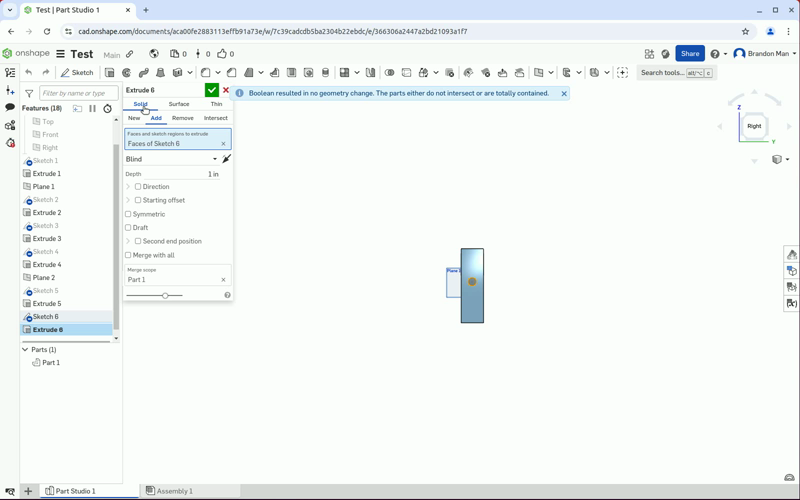
click(143, 106)
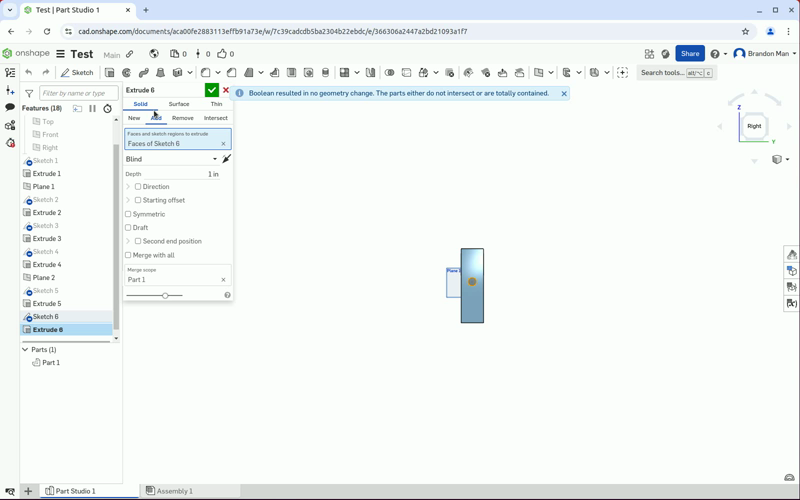
mouse_move(186, 120)
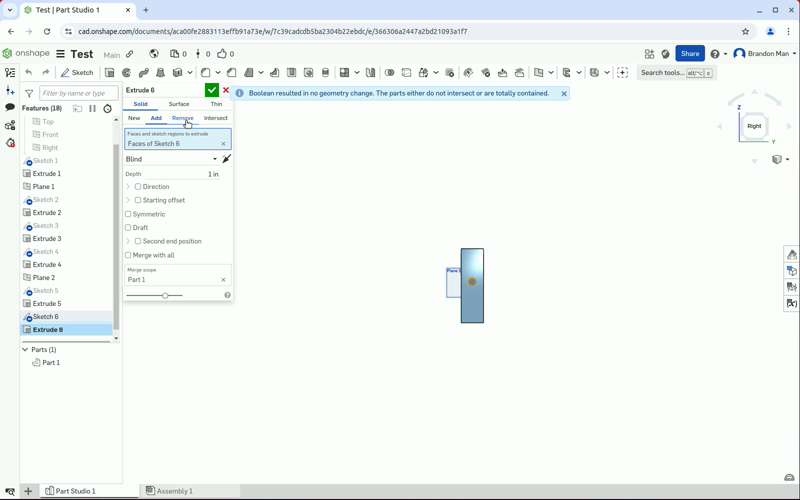
click(186, 120)
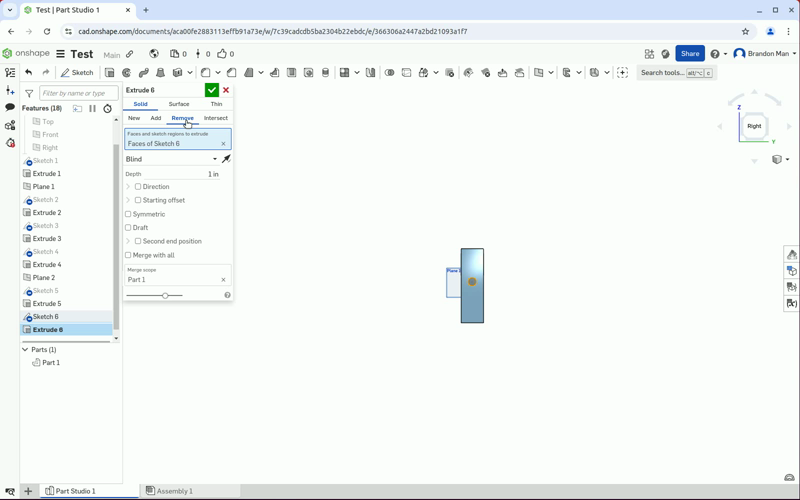
key(tab, 4)
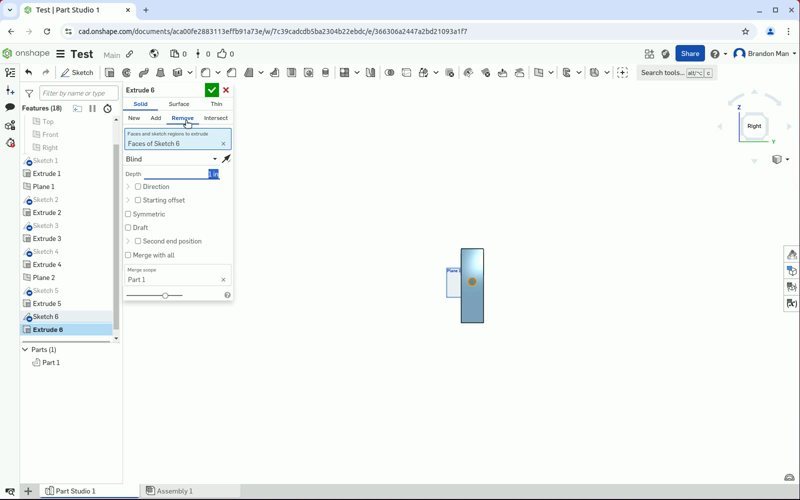
text(2.166)
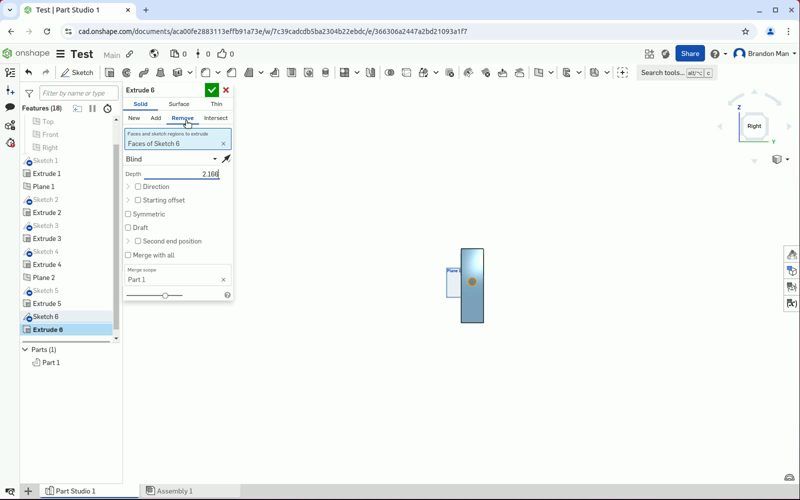
key(tab, 6)
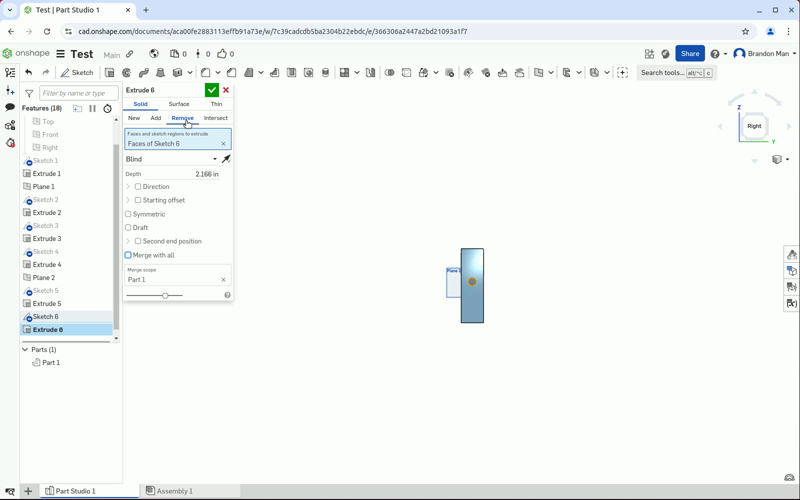
key(space)
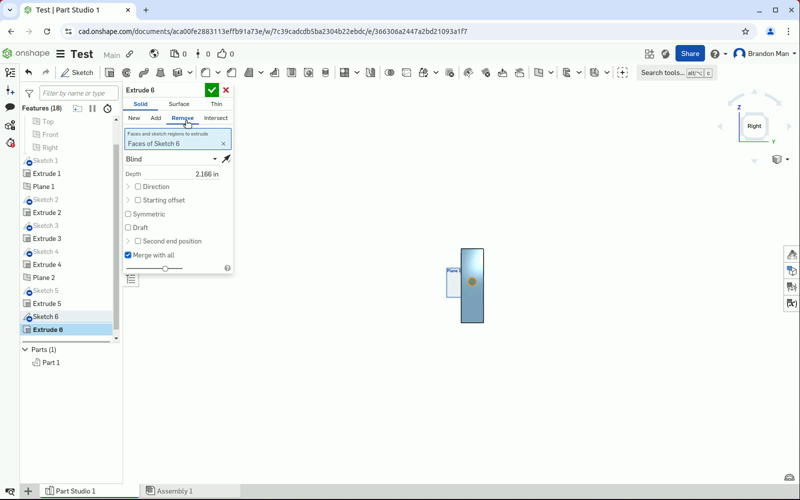
key(enter)
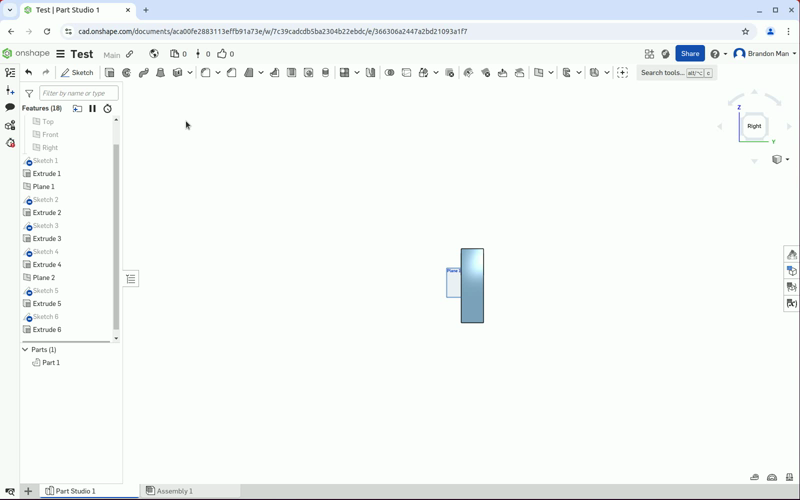
key(shift+h)
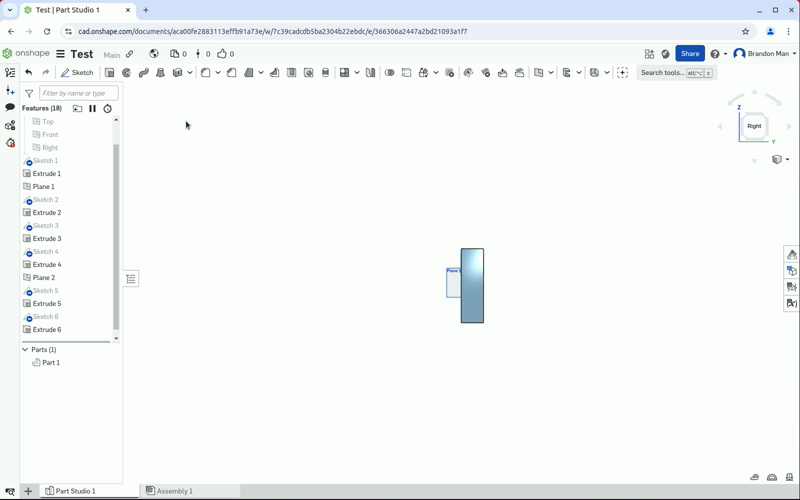
key(shift+h)
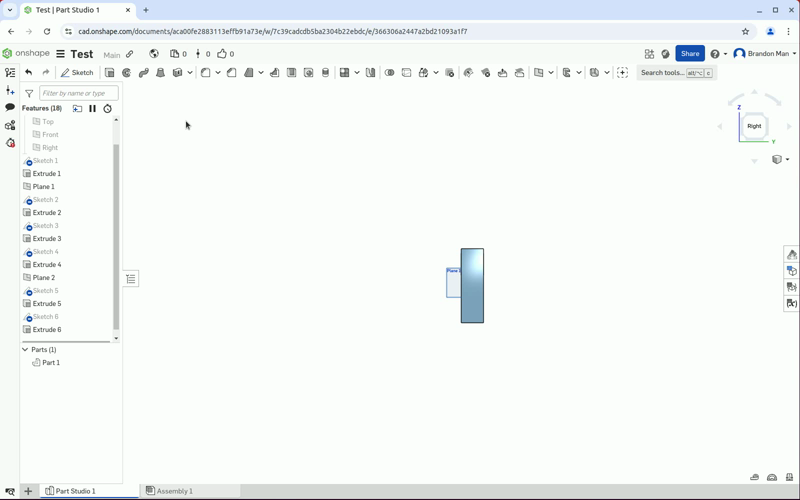
mouse_move(69, 163)
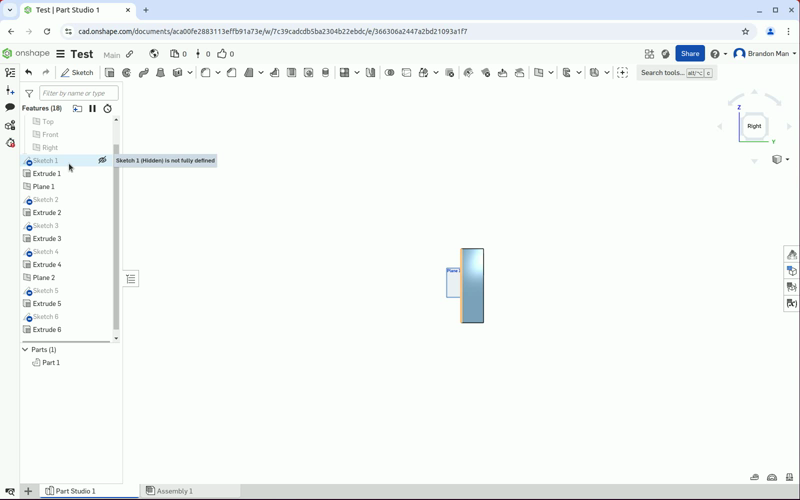
click(69, 163)
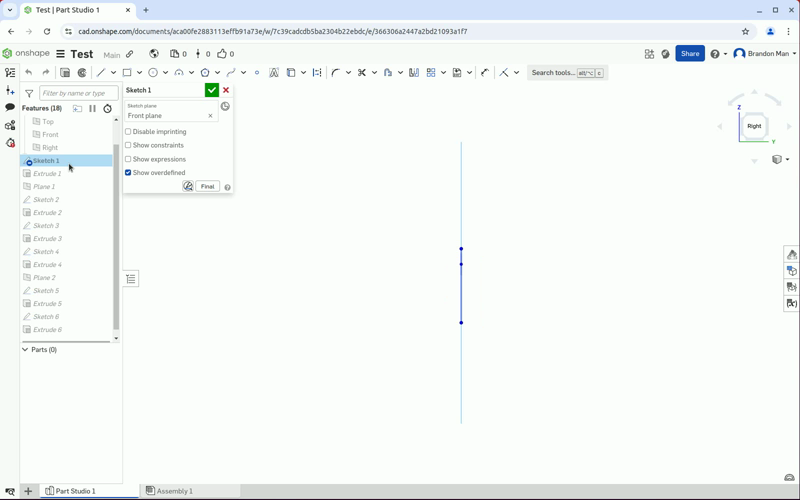
mouse_move(229, 92)
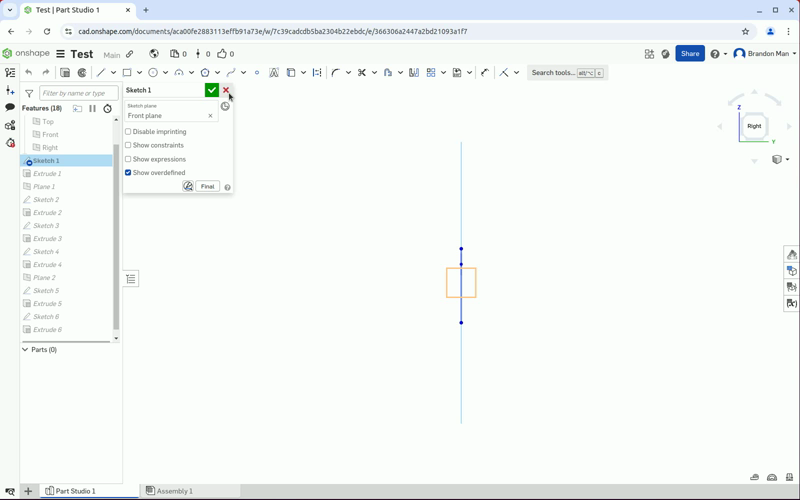
click(229, 92)
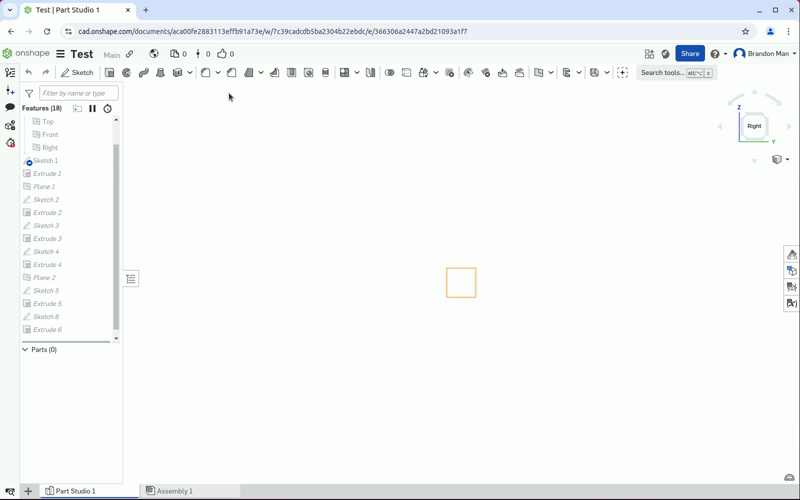
key(shift+s)
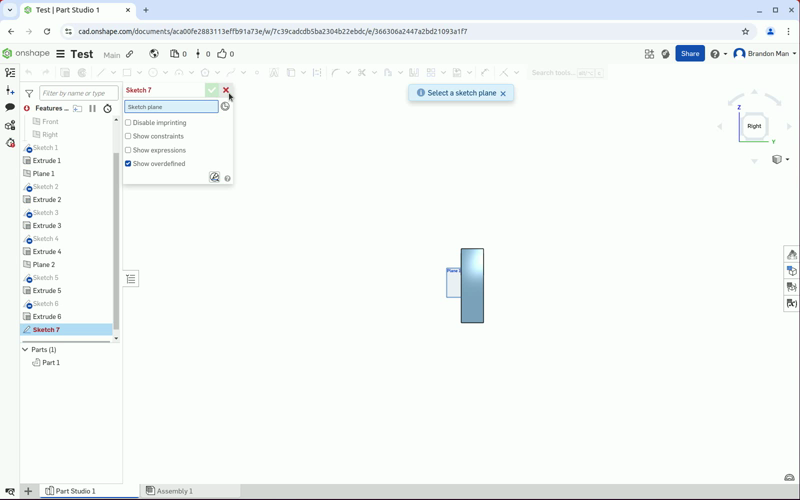
mouse_move(69, 267)
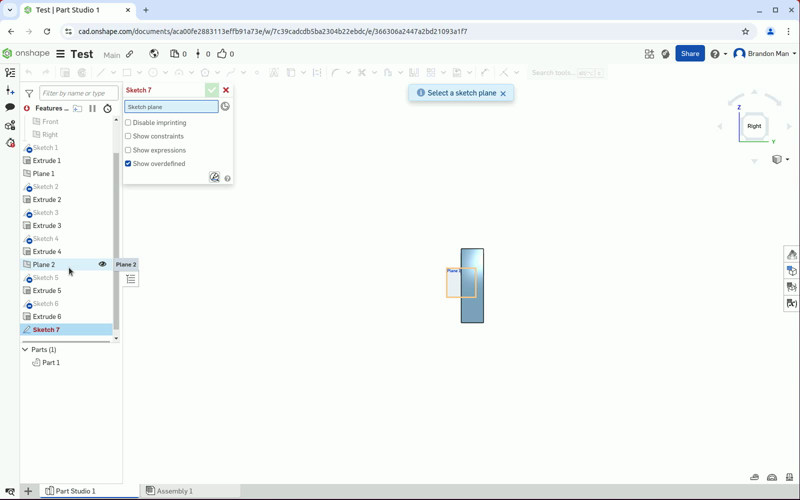
click(69, 267)
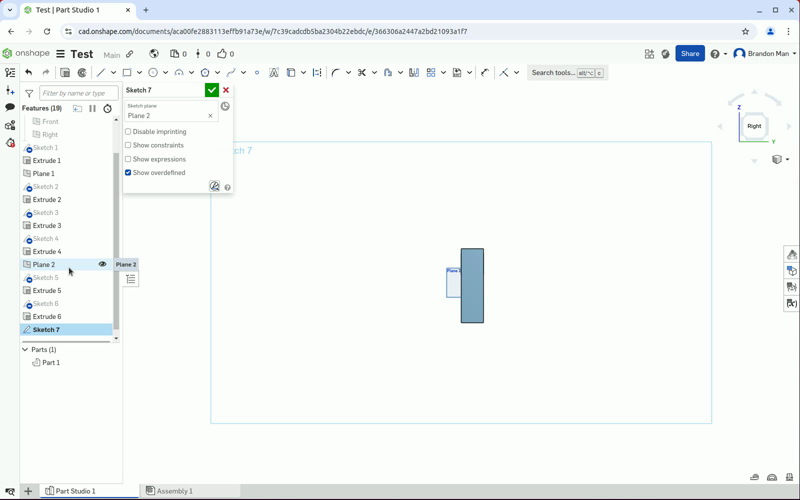
mouse_move(73, 352)
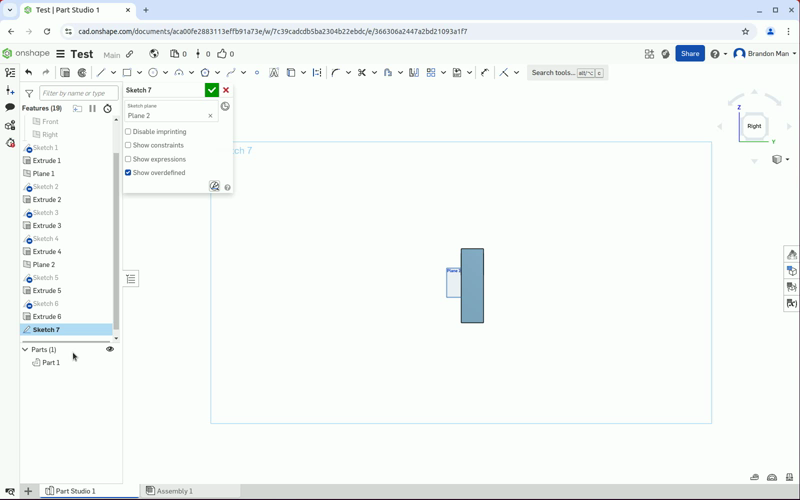
key(y)
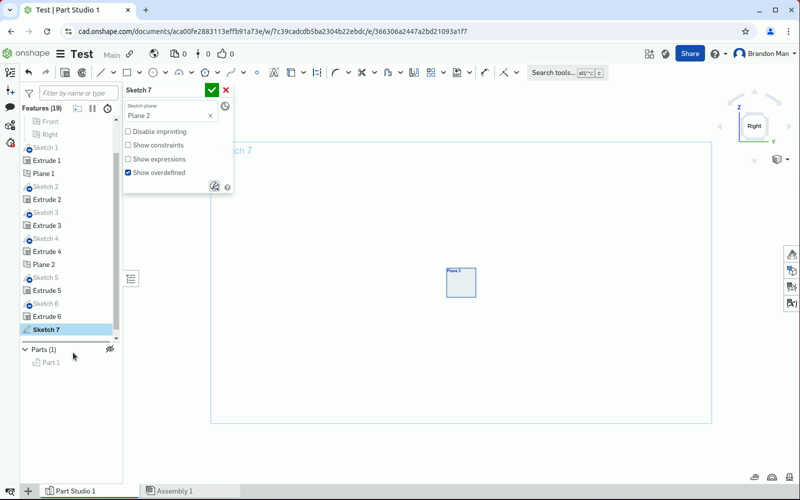
key(c)
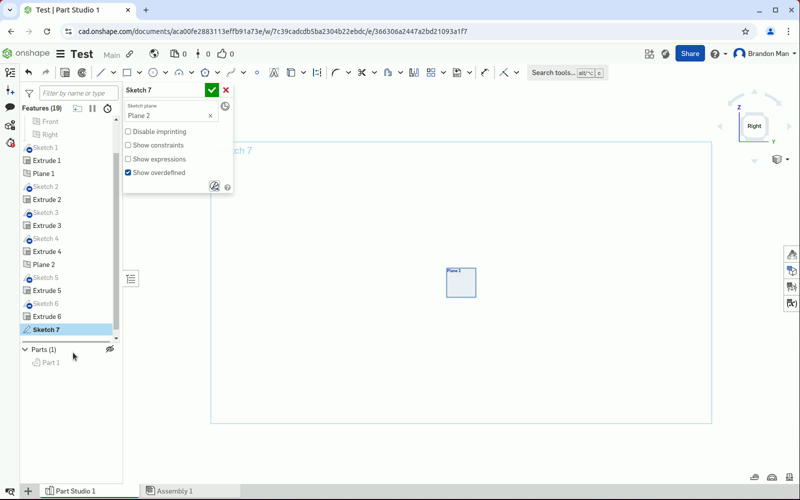
key_down(shift)
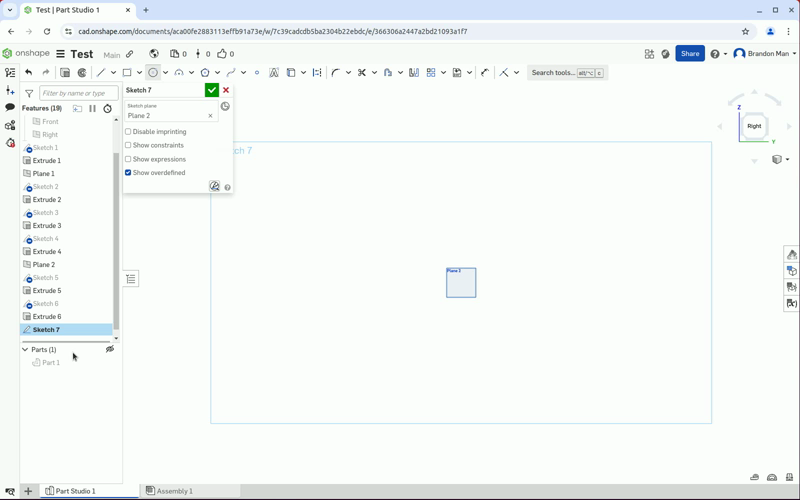
mouse_move(472, 307)
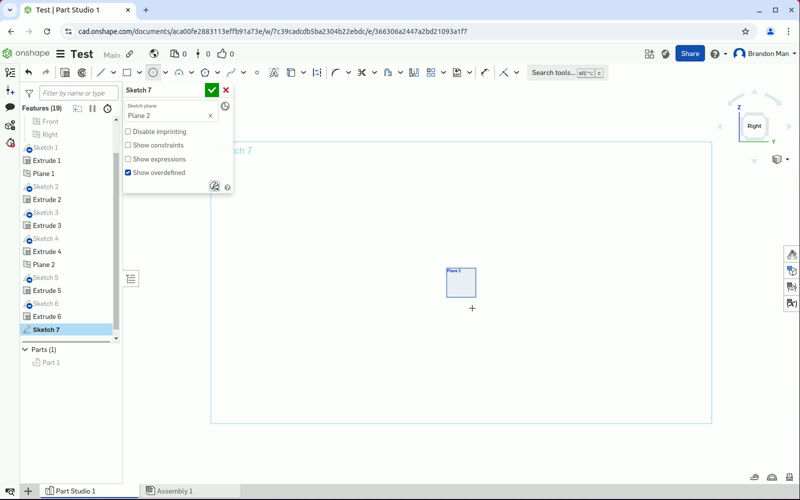
click(472, 307)
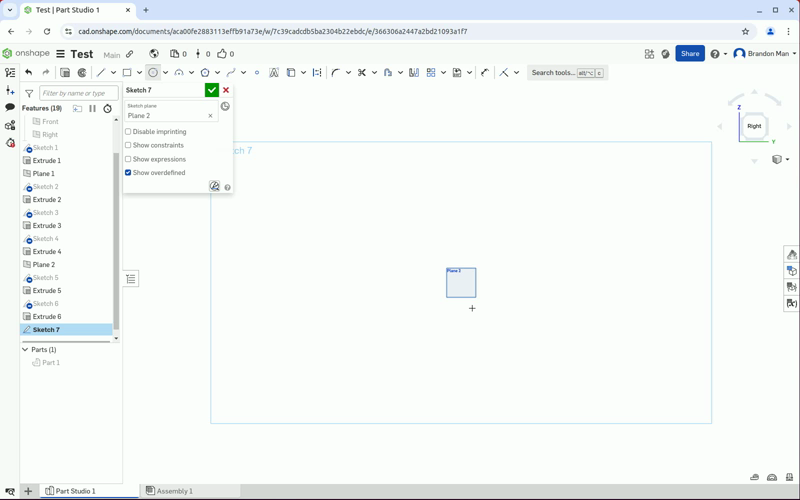
key_up(shift)
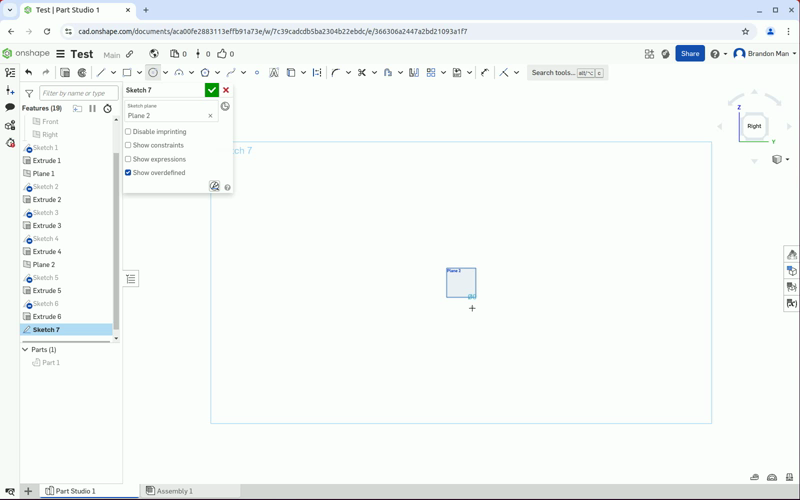
mouse_move(476, 307)
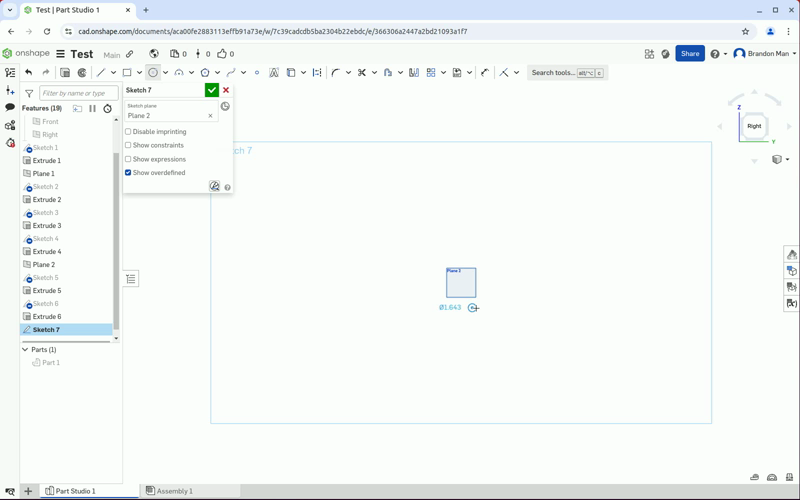
click(476, 307)
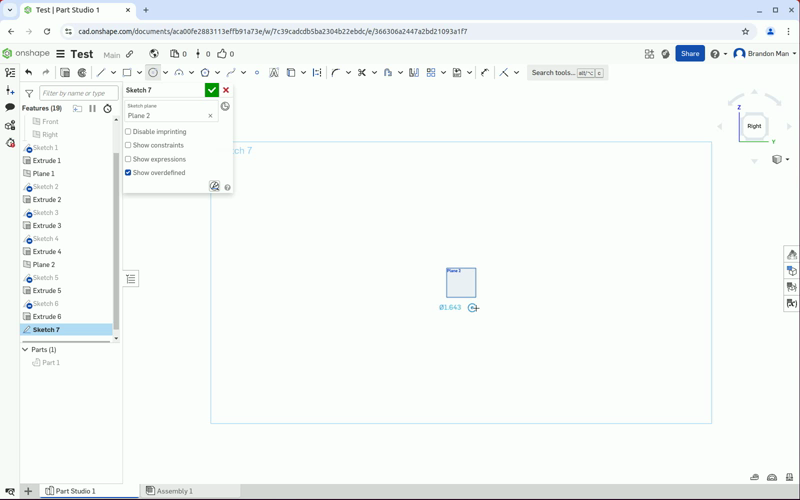
key(esc)
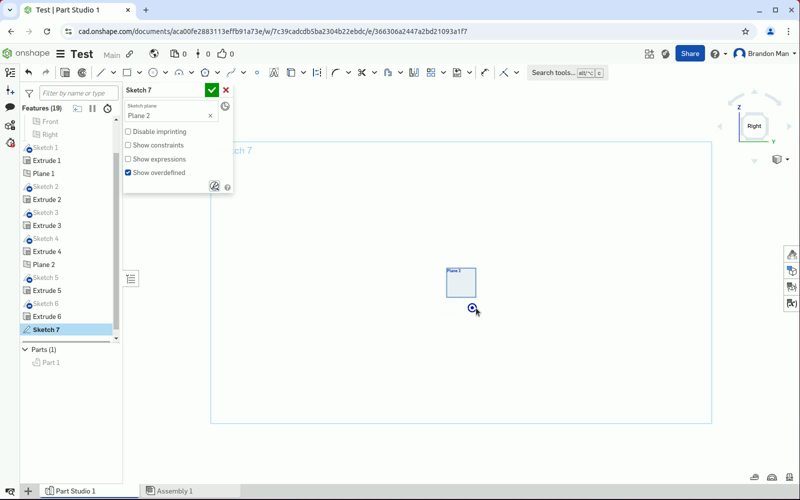
mouse_move(471, 309)
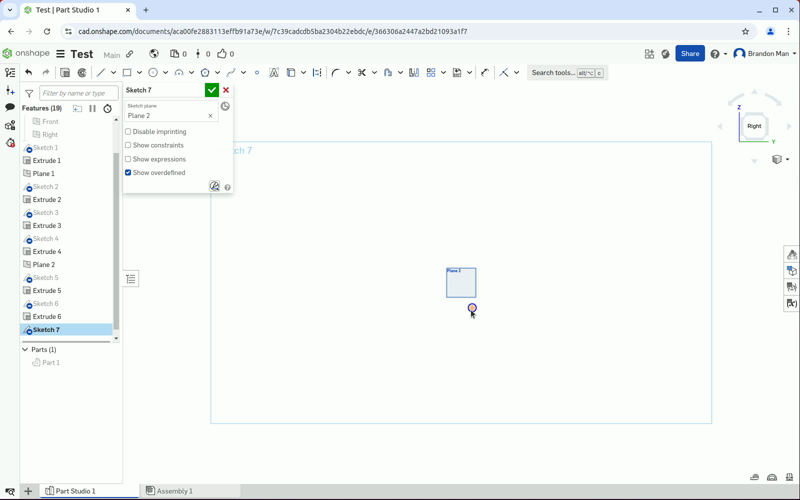
scroll(6)
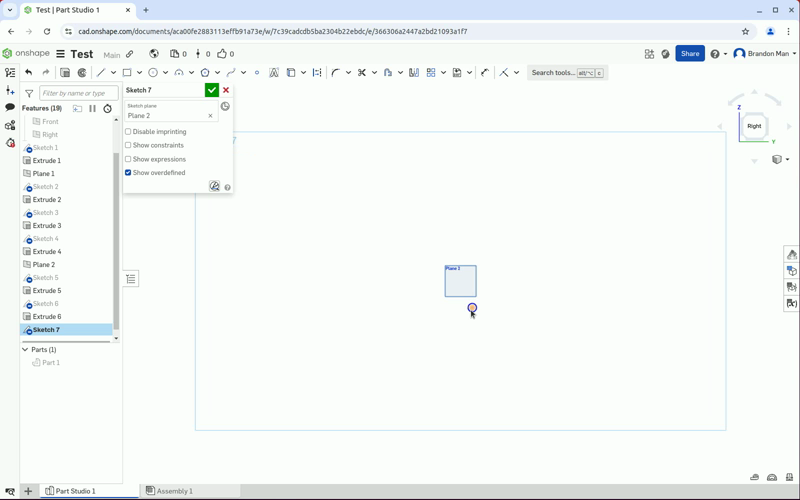
scroll(6)
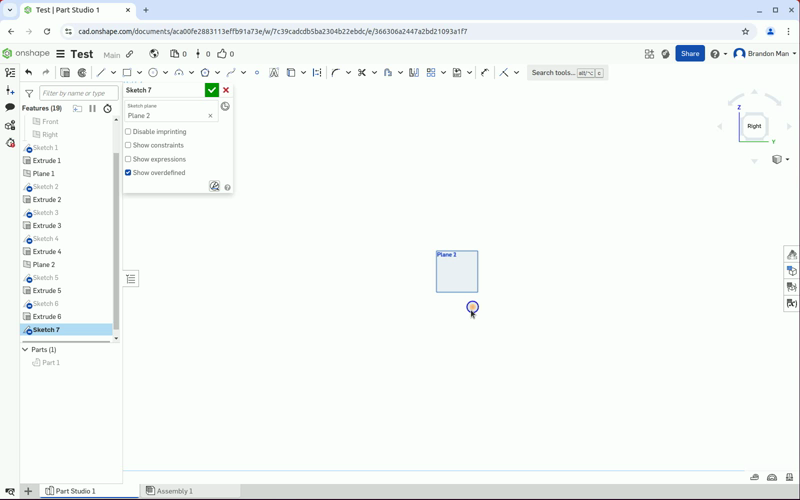
scroll(6)
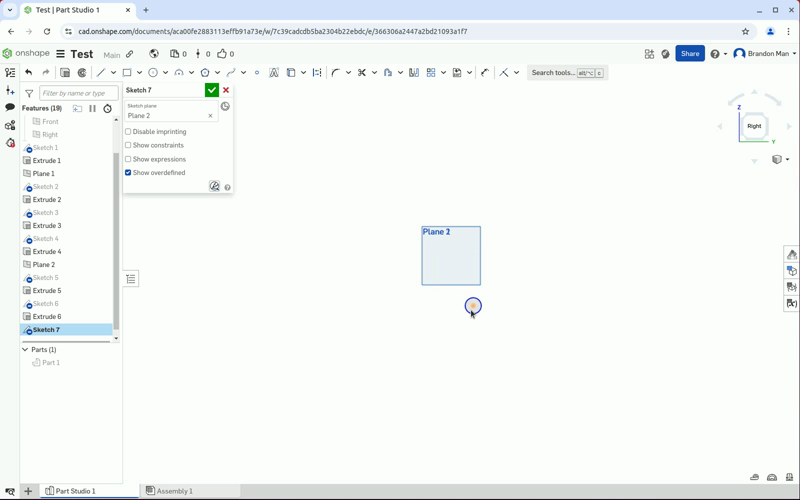
scroll(6)
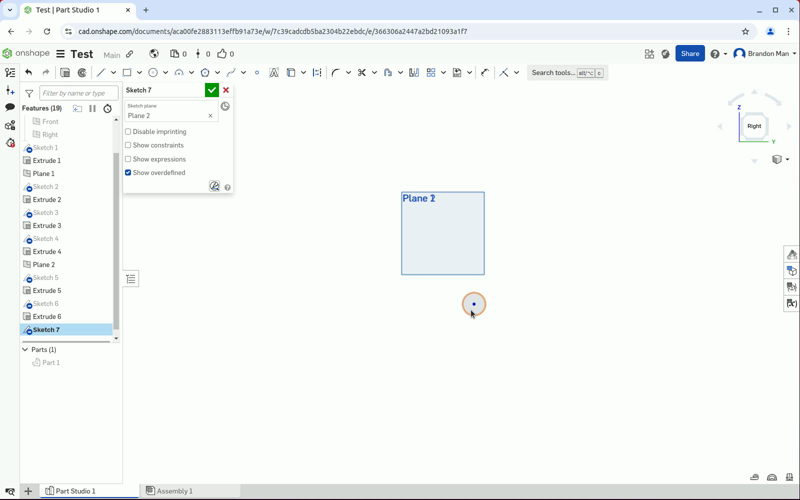
scroll(6)
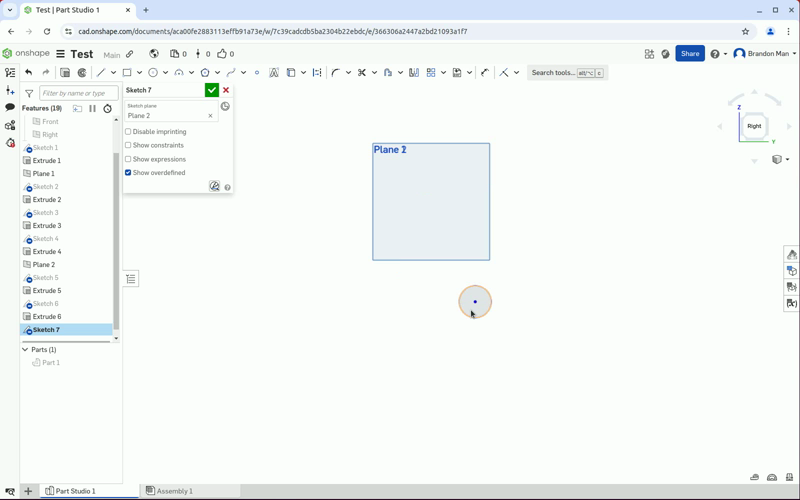
scroll(6)
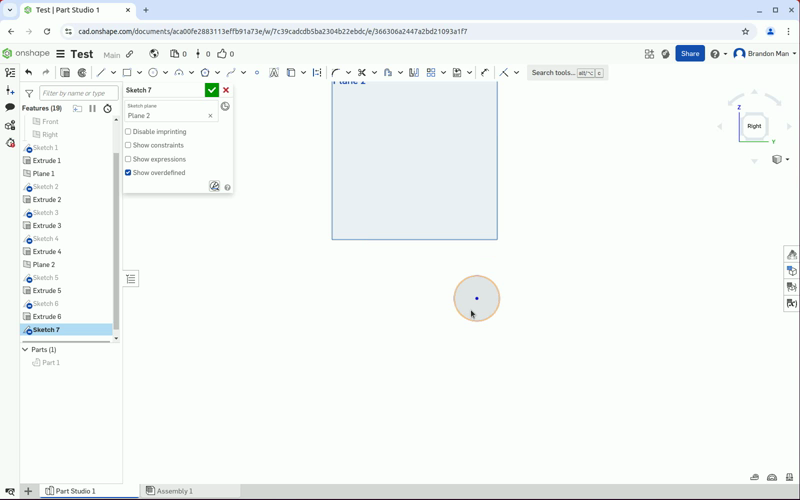
scroll(6)
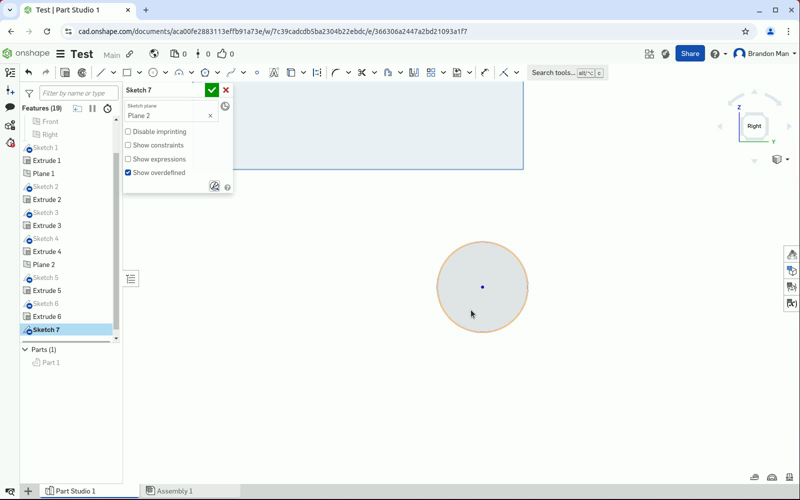
click(471, 309)
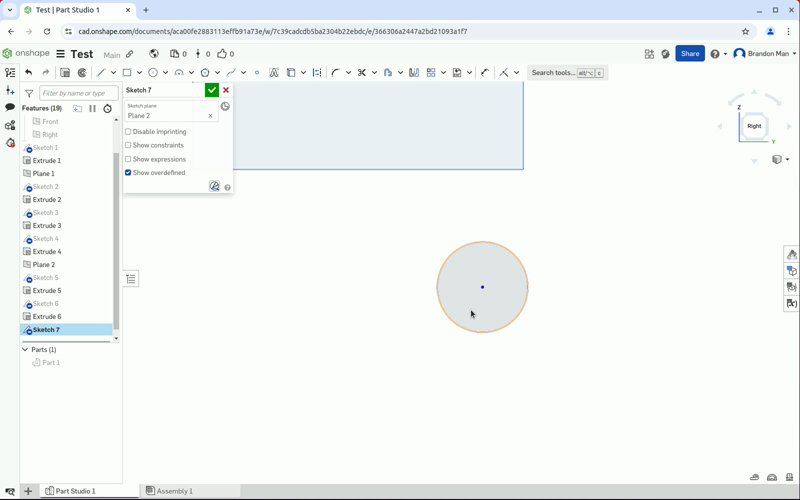
scroll(-6)
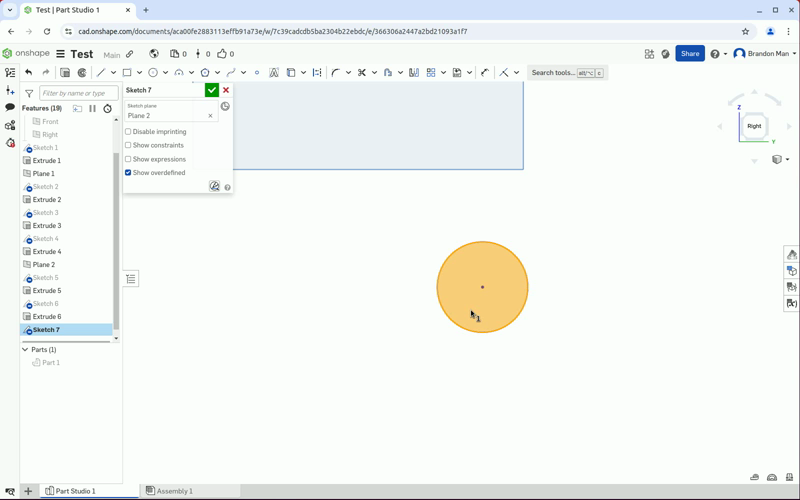
scroll(-6)
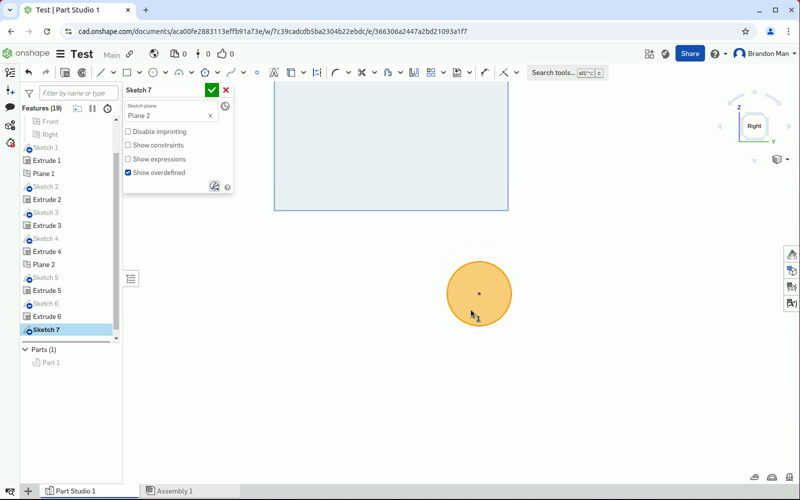
scroll(-6)
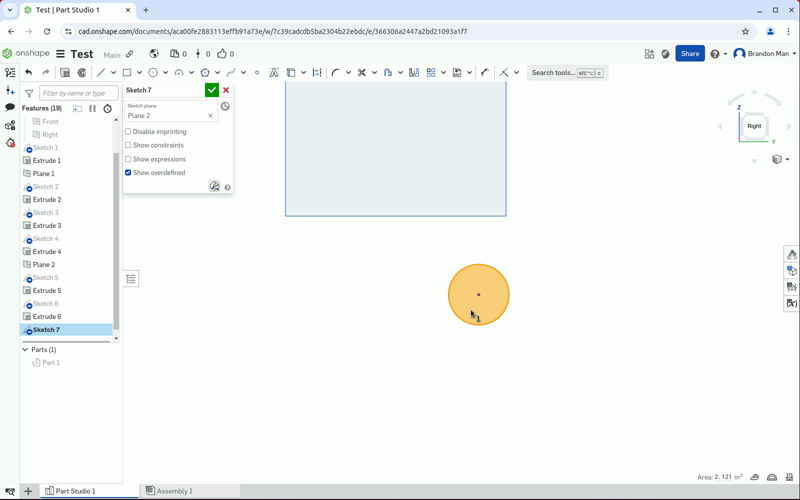
scroll(-6)
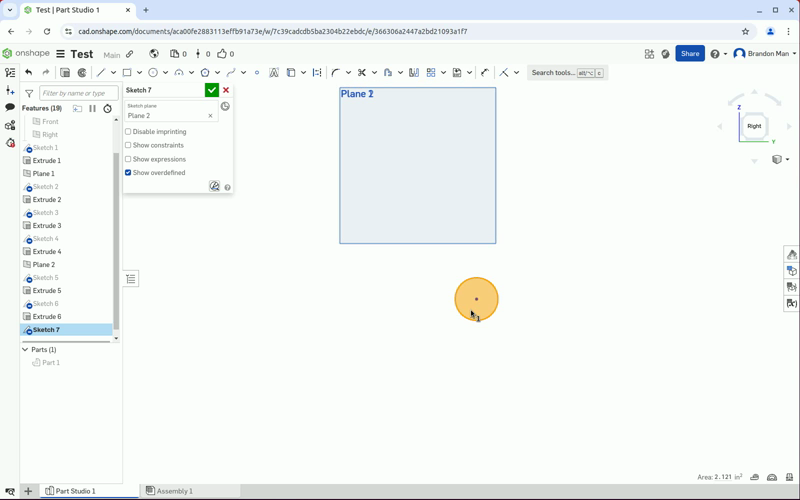
scroll(-6)
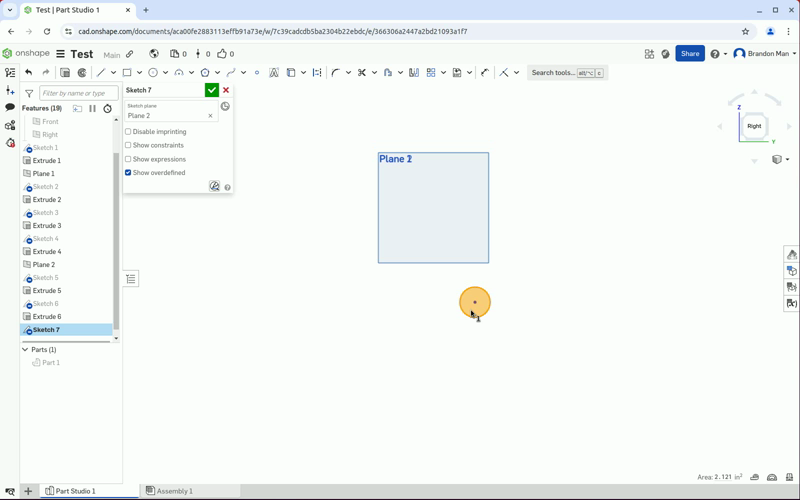
scroll(-6)
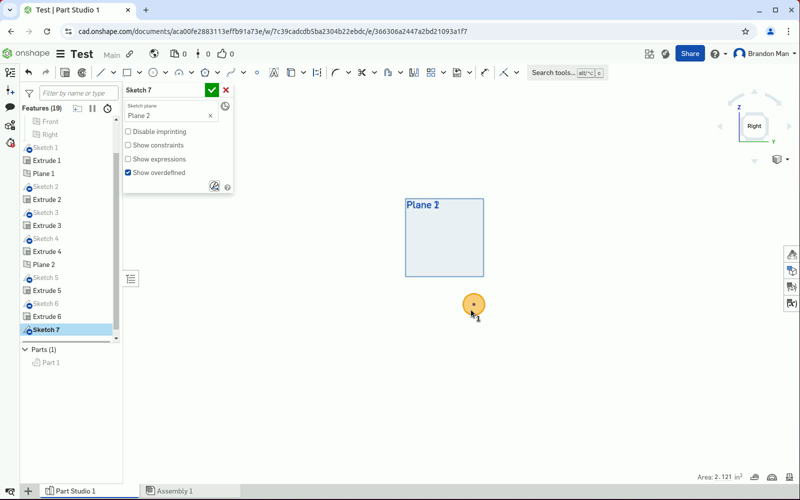
scroll(-6)
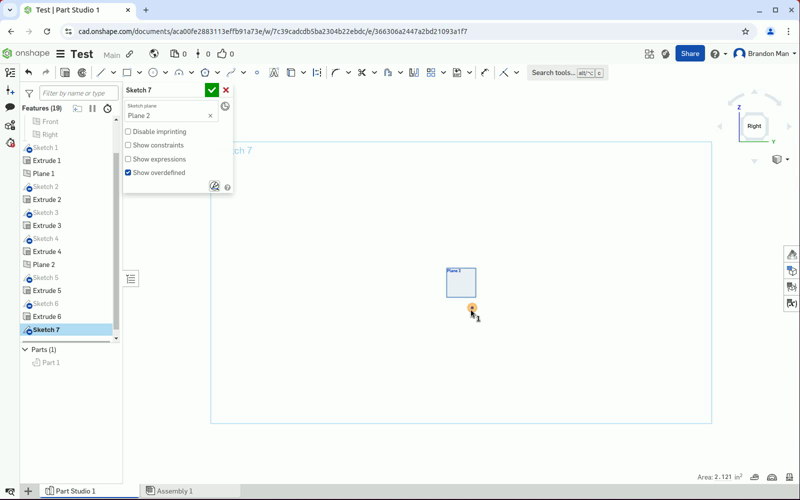
mouse_move(73, 352)
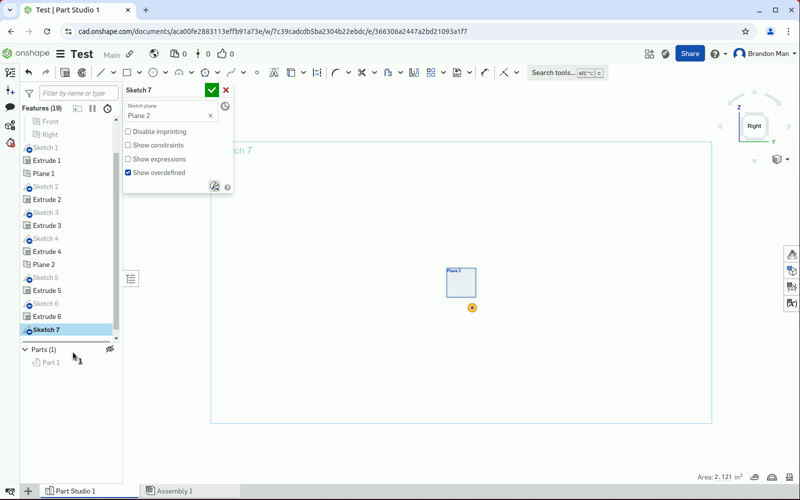
key(shift+y)
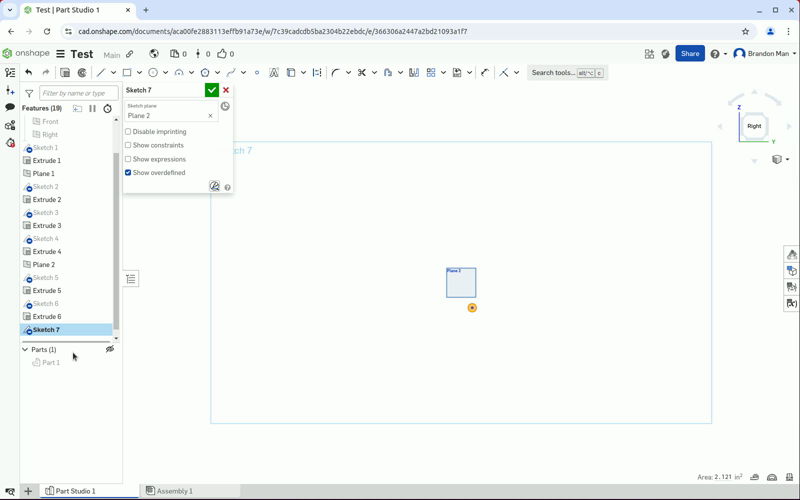
key(shift+e)
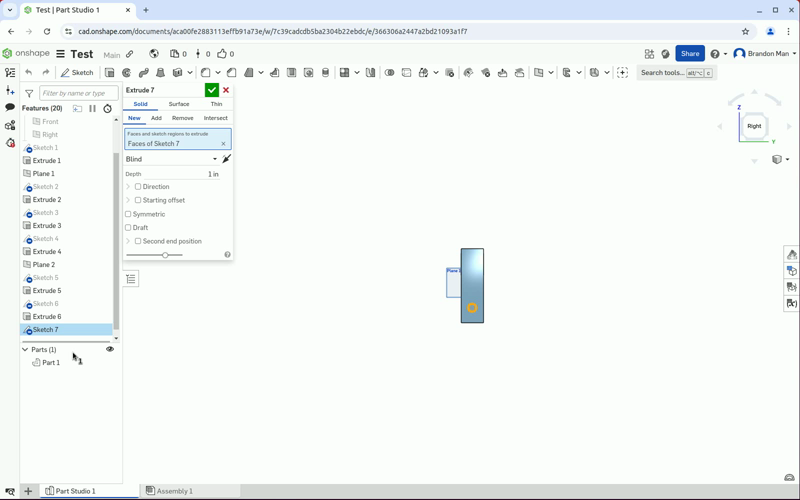
mouse_move(143, 106)
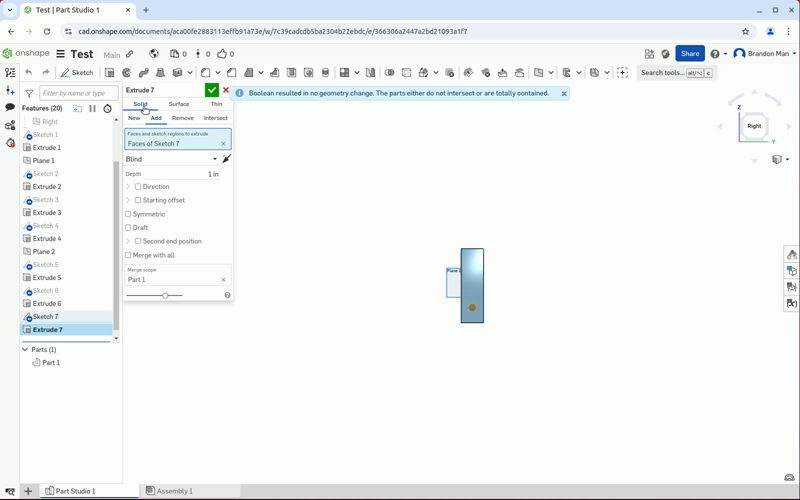
click(143, 106)
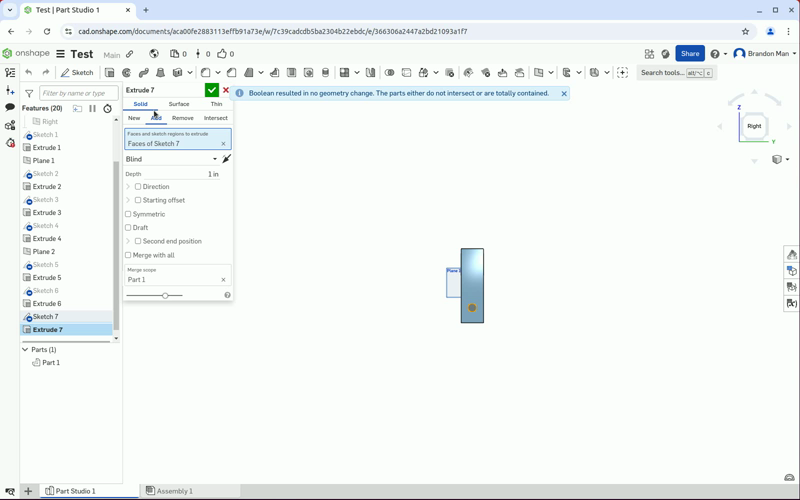
mouse_move(186, 120)
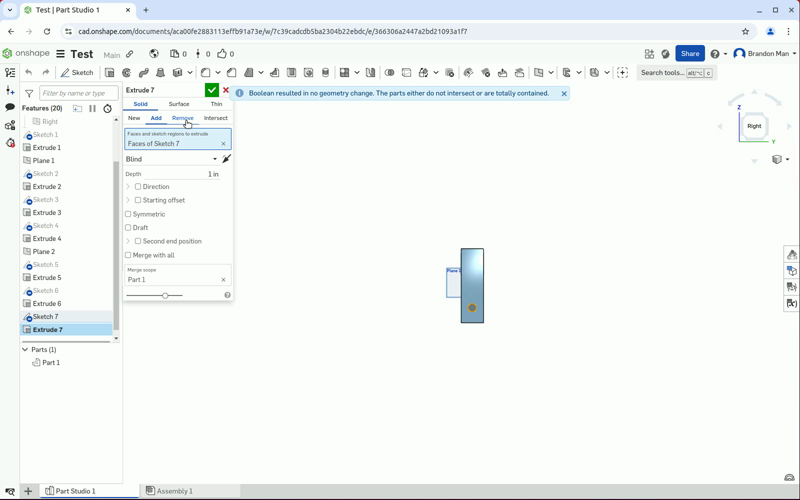
click(186, 120)
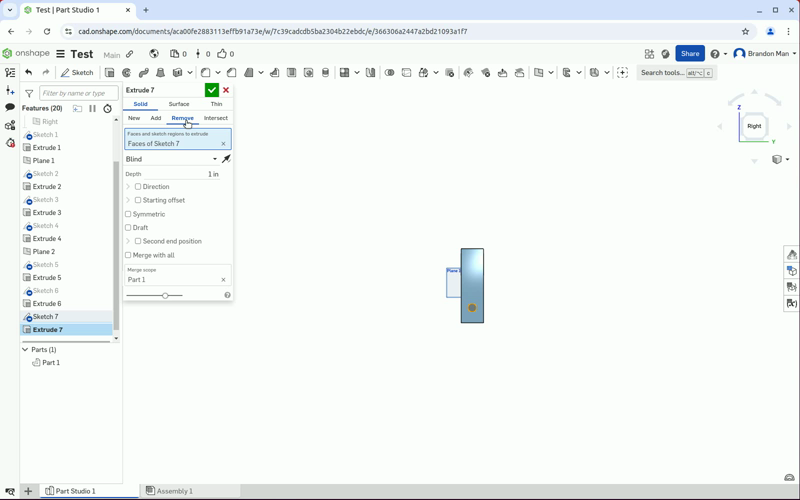
key(tab, 4)
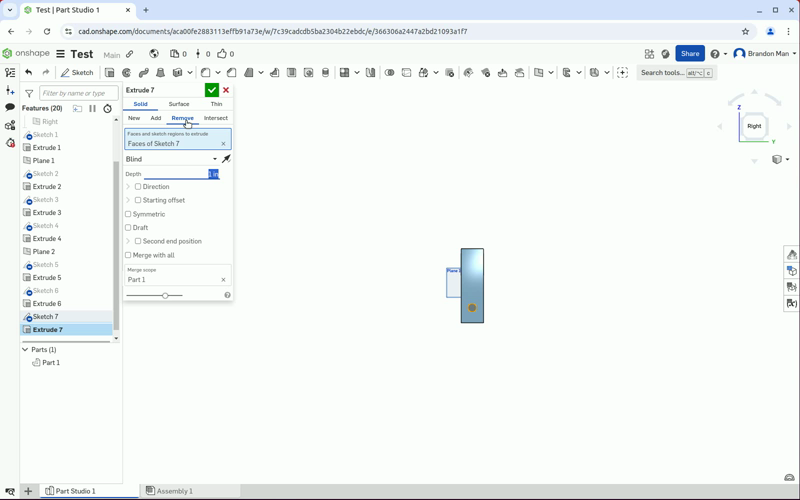
text(2.166)
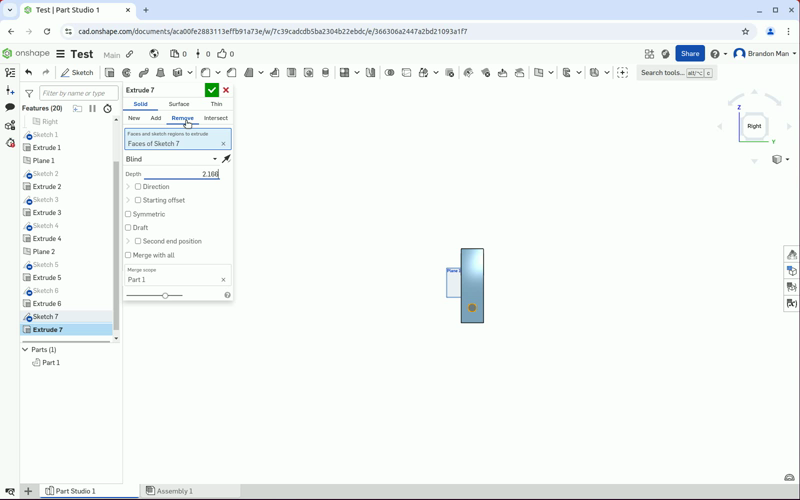
key(tab, 6)
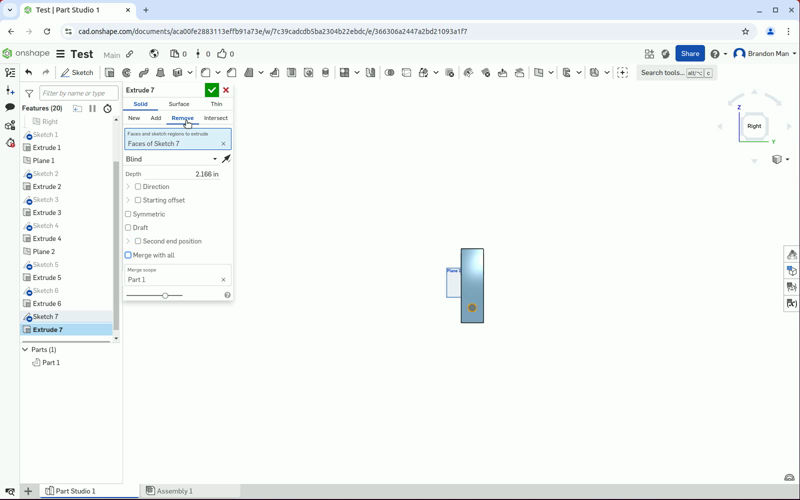
key(space)
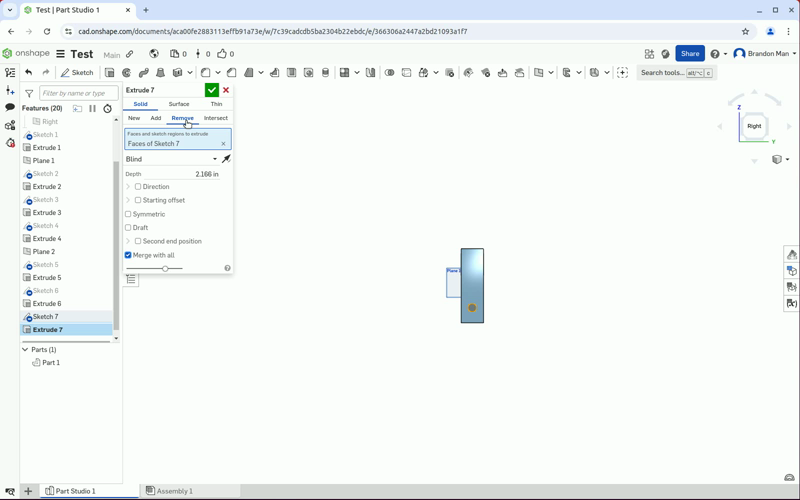
key(enter)
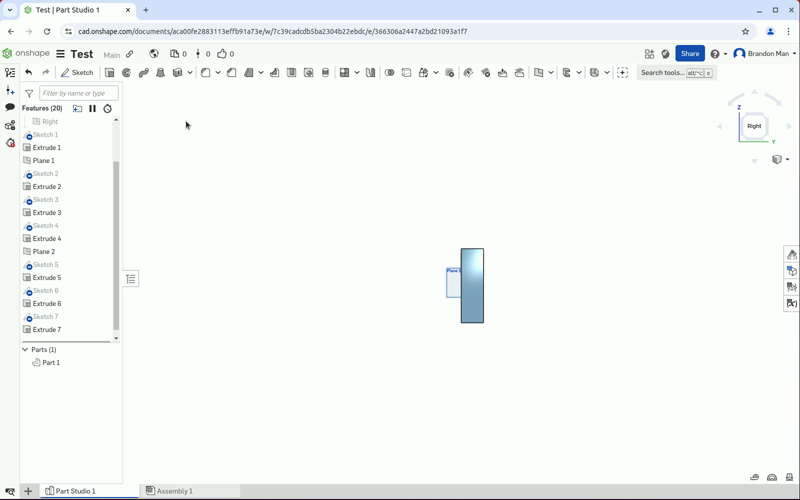
key(shift+h)
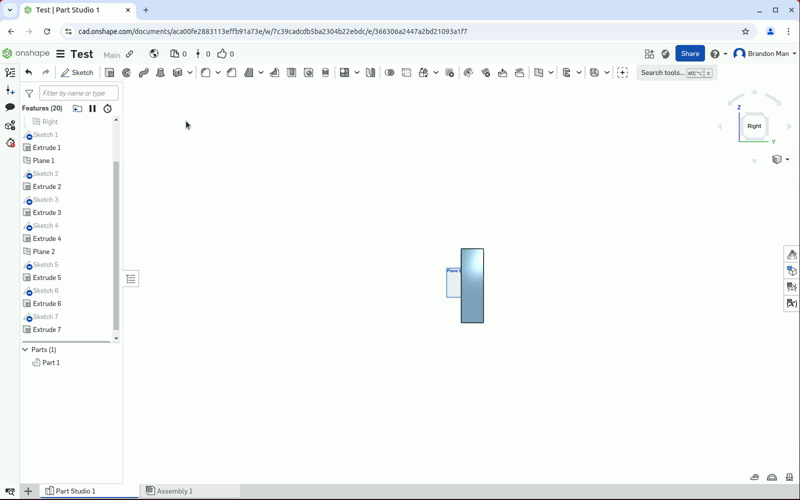
key(shift+h)
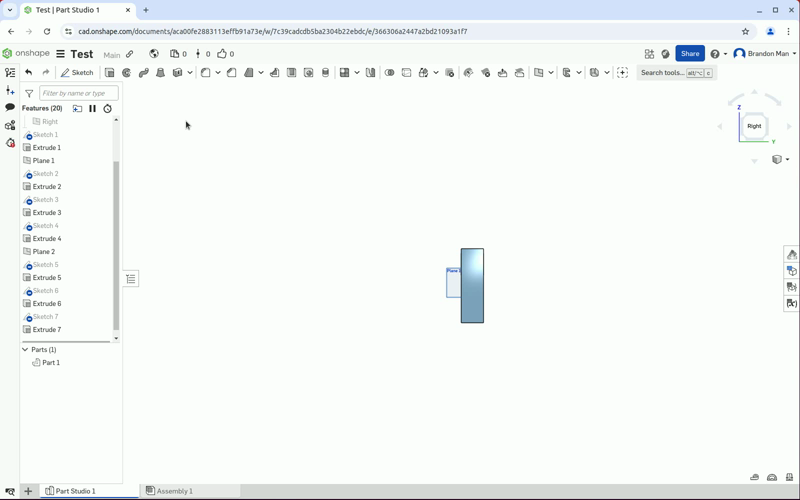
key(shift+7)
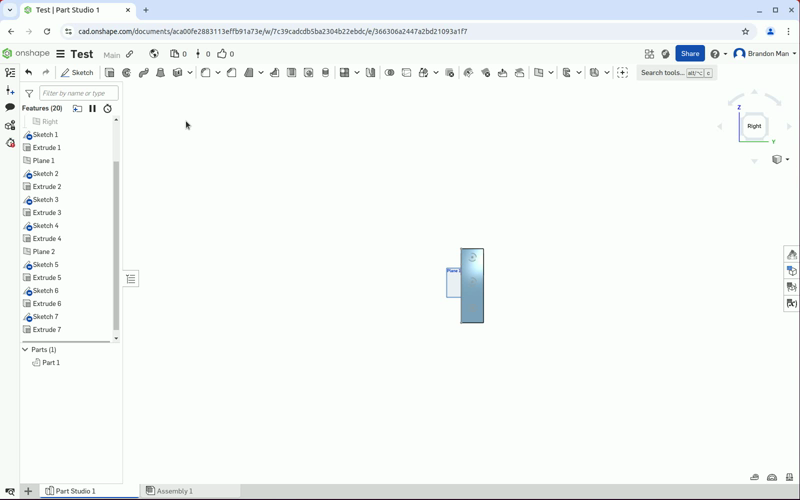
key(right, 2)
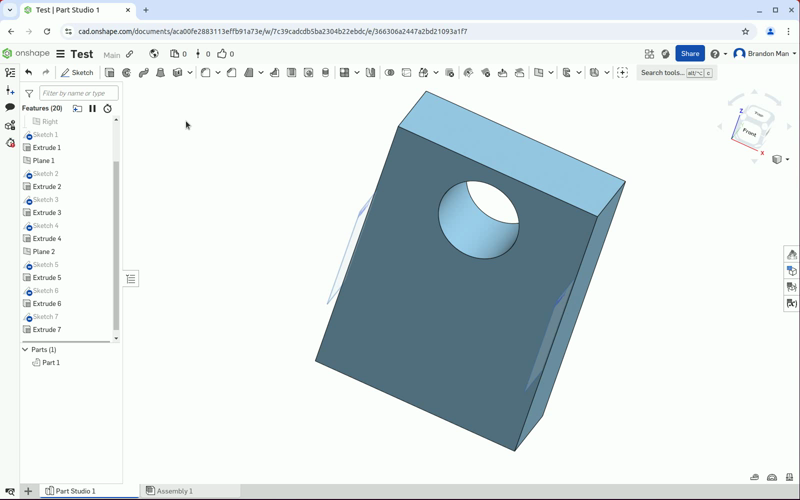
key(down, 2)
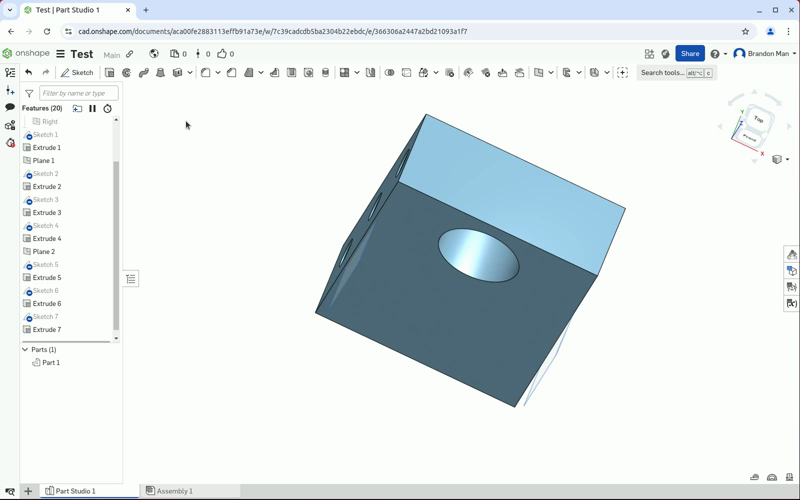
key(up, 2)
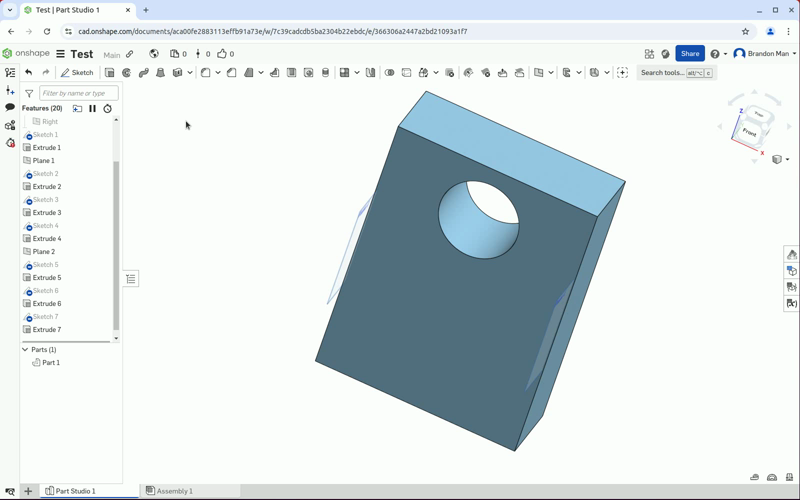
key(left, 2)
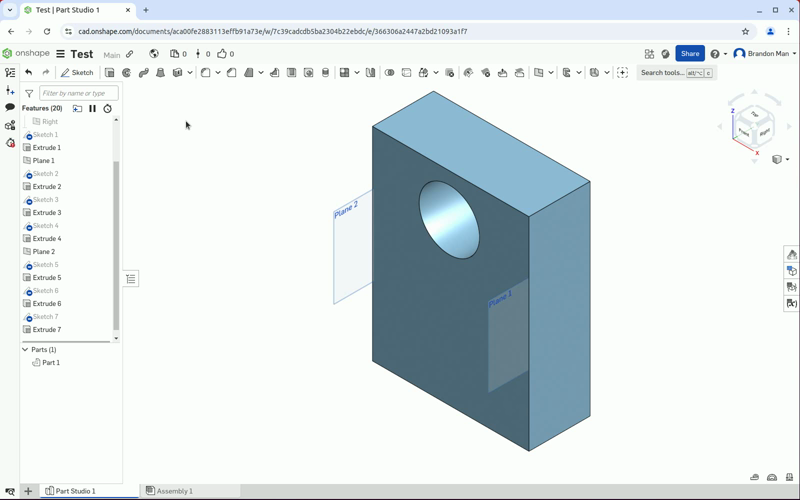
mouse_move(69, 137)
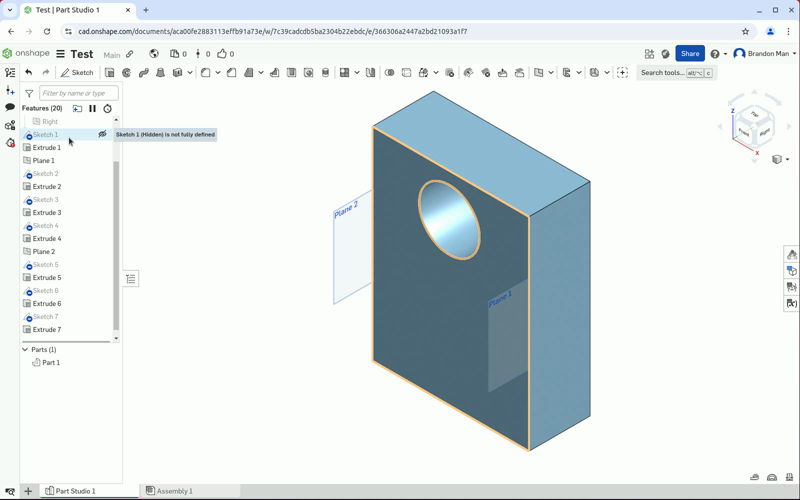
click(69, 137)